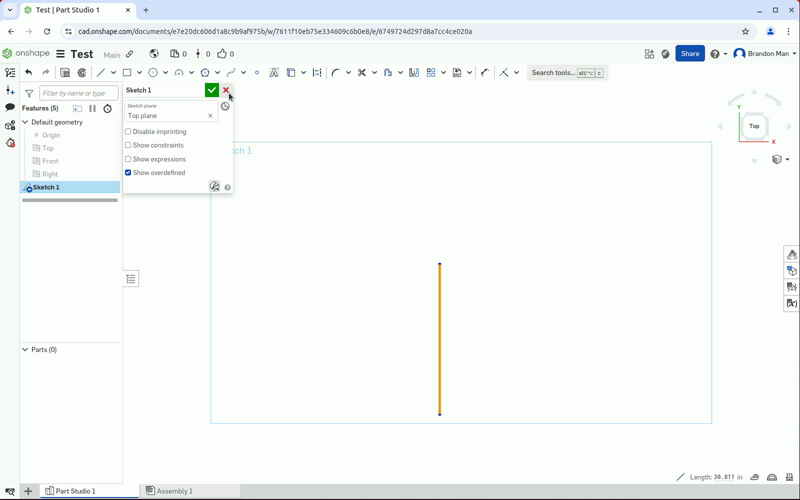
key(shift+h)
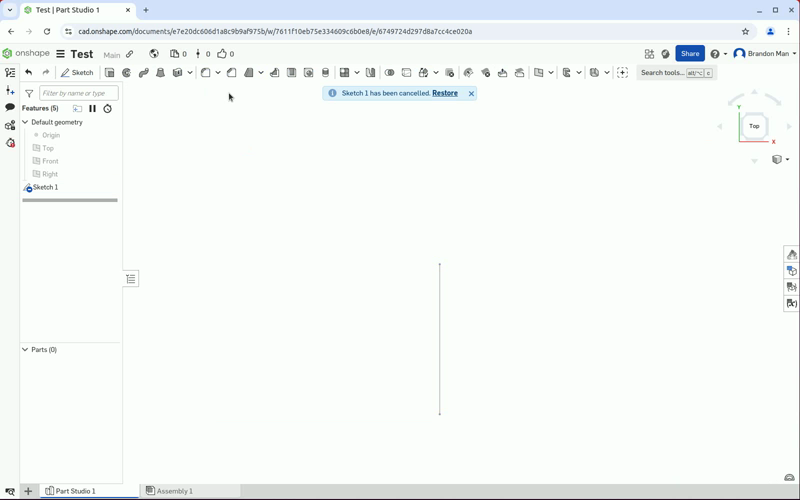
key(shift+s)
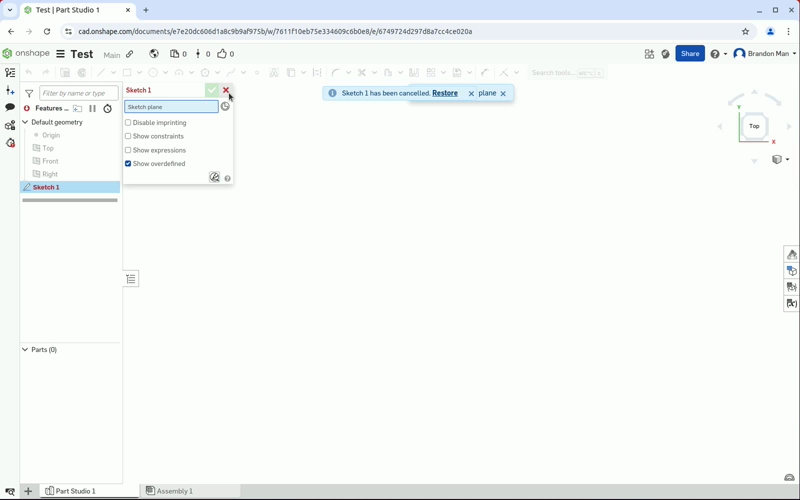
mouse_move(73, 150)
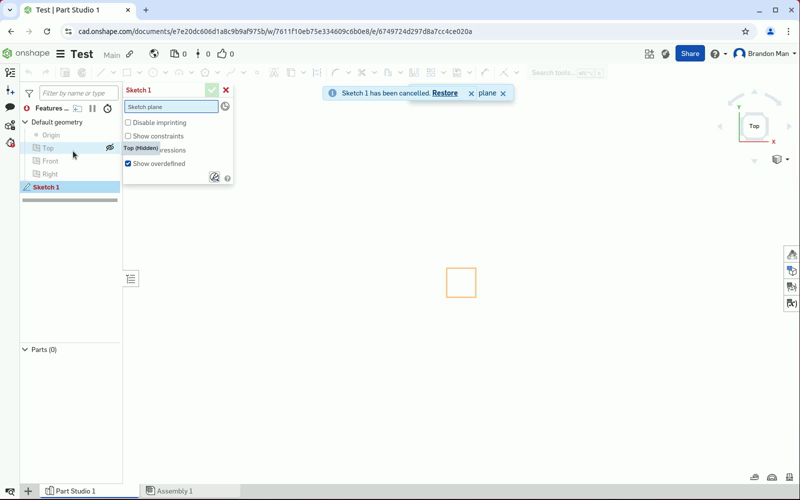
click(73, 150)
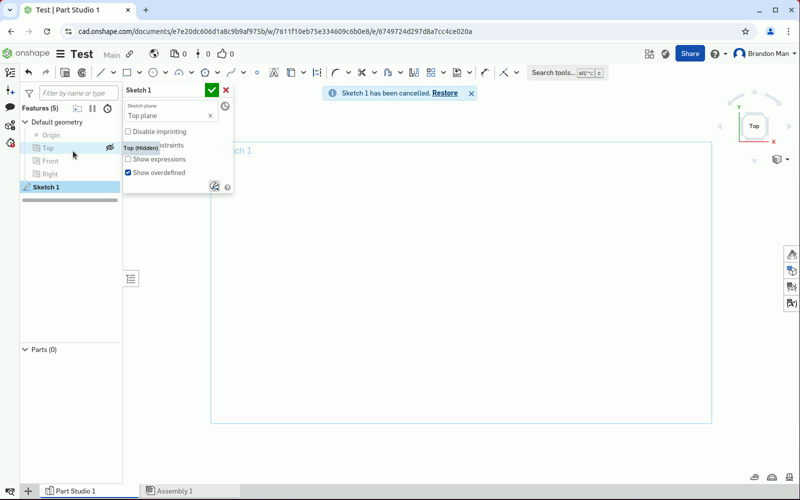
mouse_move(73, 352)
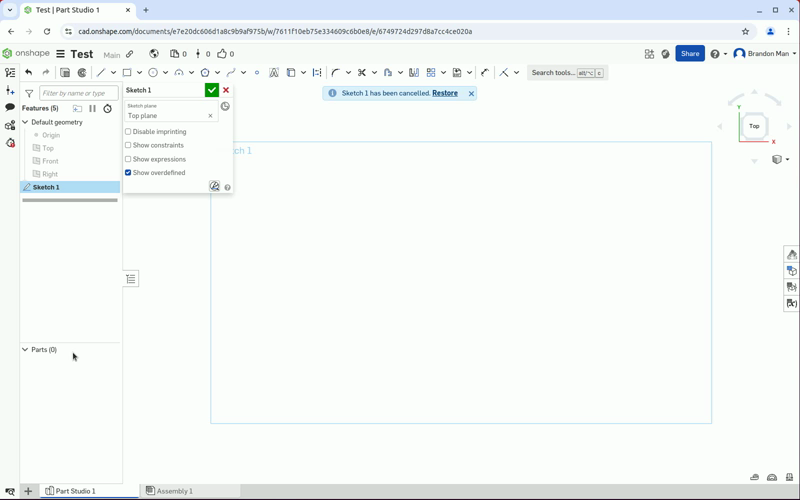
key(y)
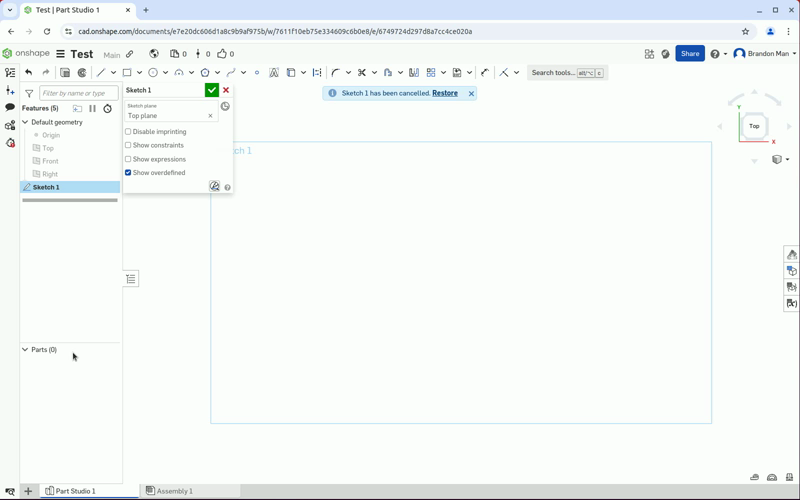
key(a)
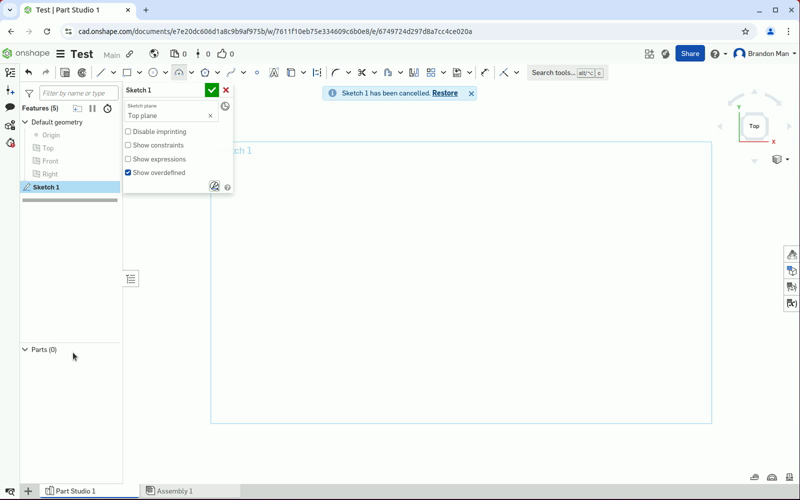
key_down(shift)
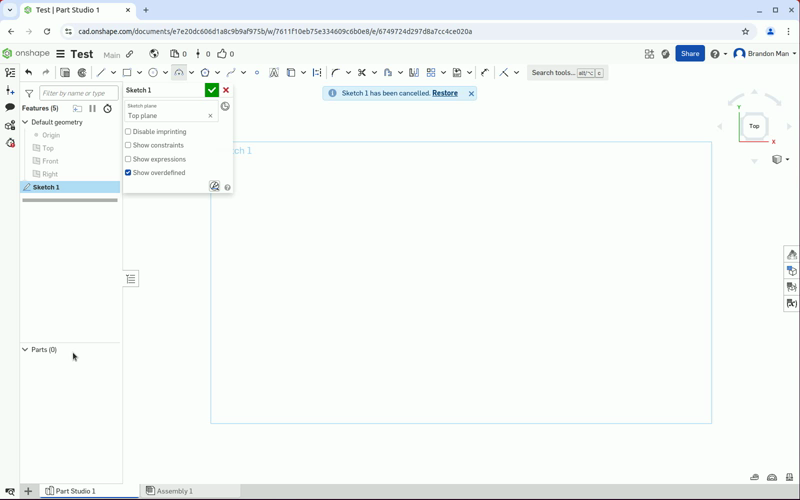
mouse_move(474, 227)
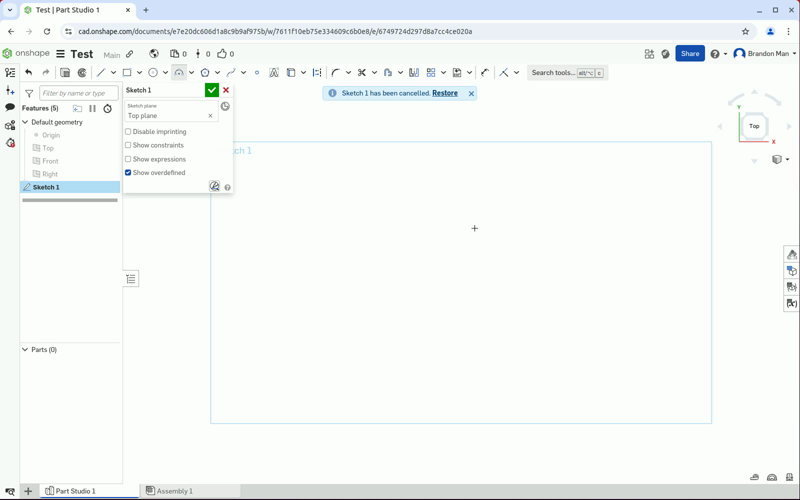
click(474, 227)
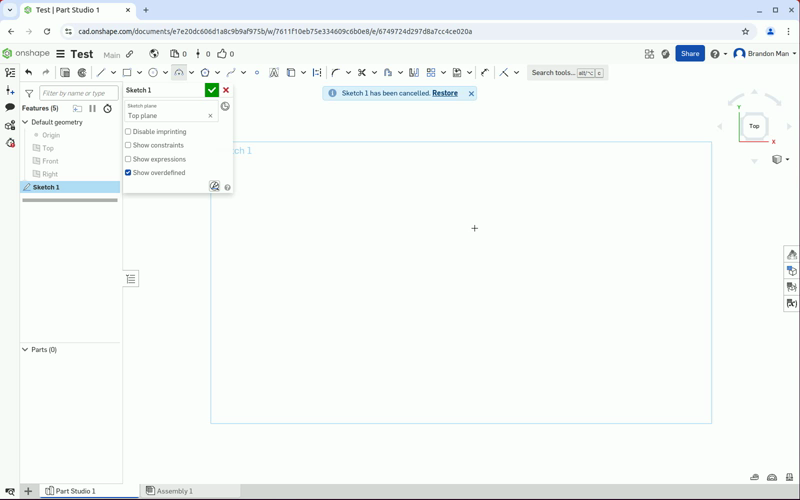
key_up(shift)
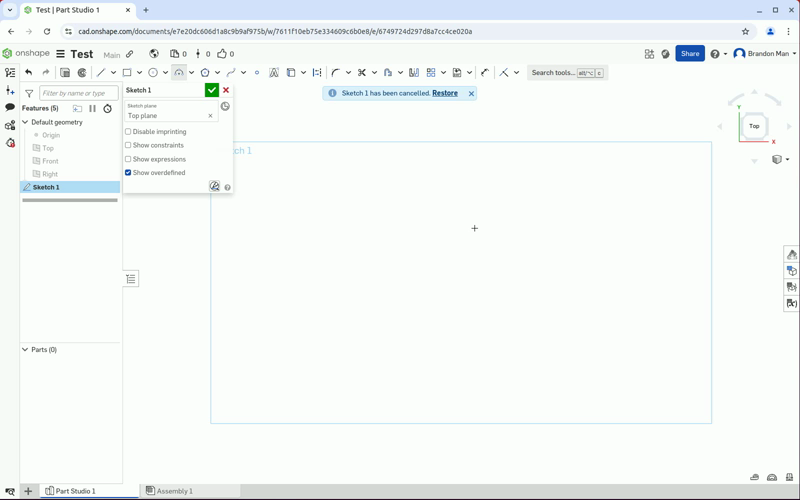
key_down(shift)
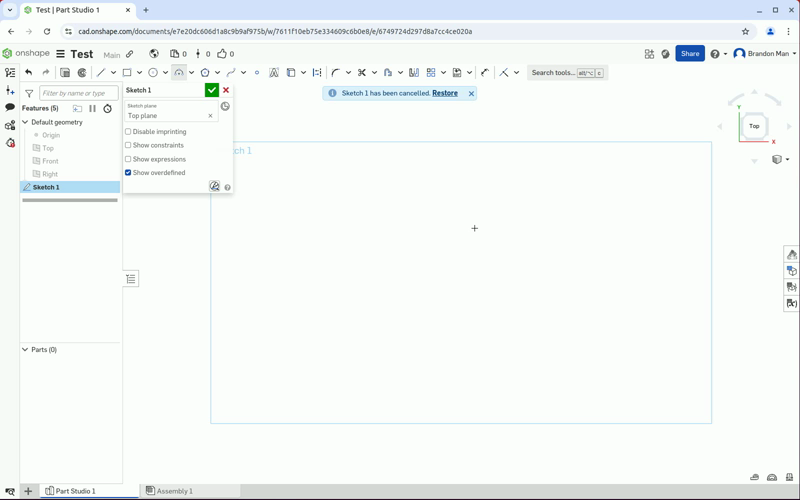
mouse_move(474, 223)
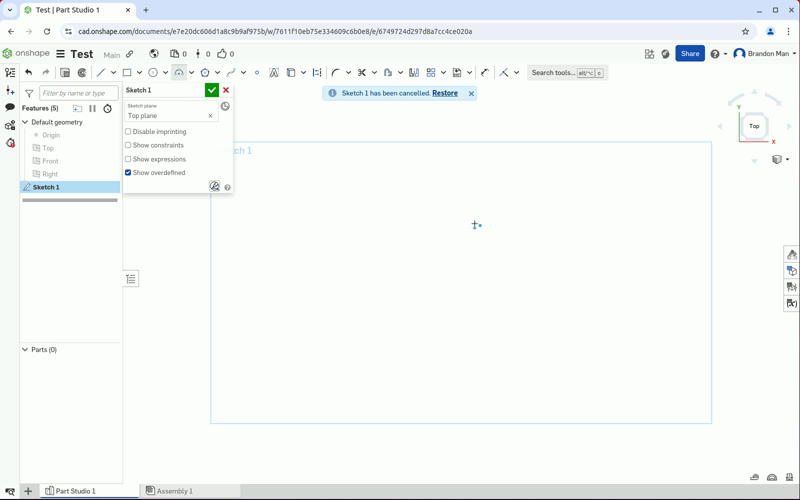
scroll(6)
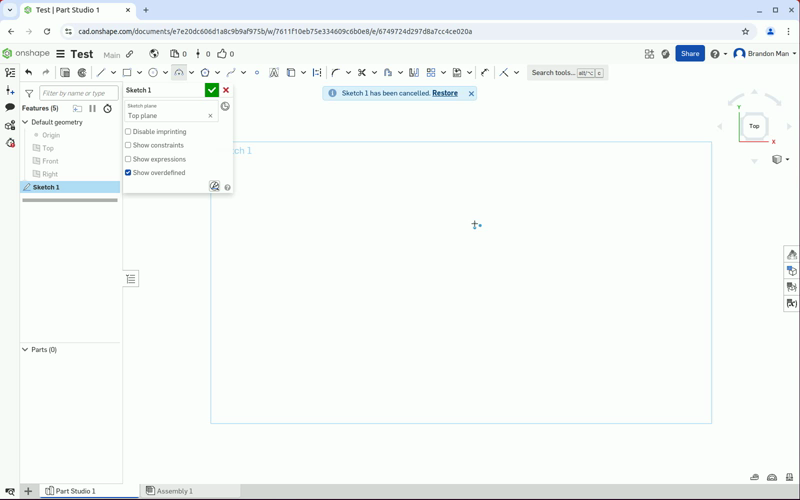
scroll(6)
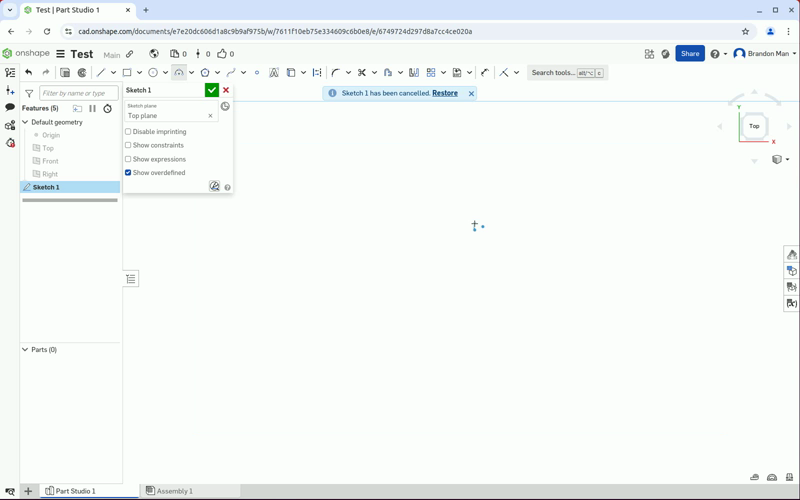
scroll(6)
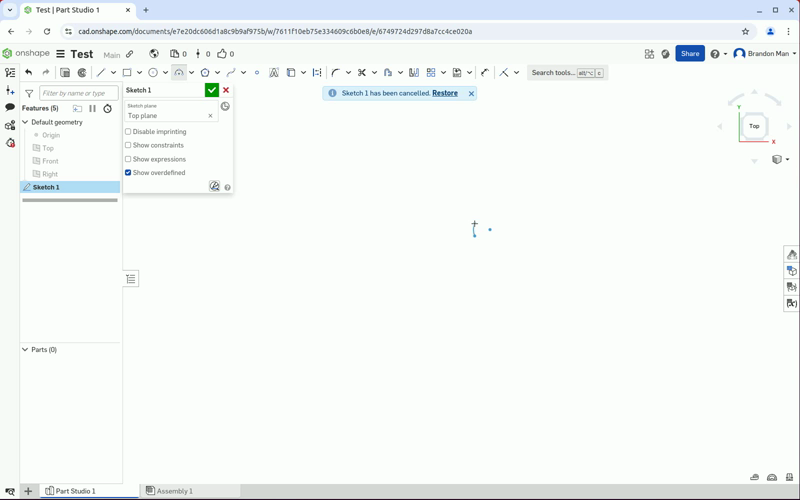
scroll(6)
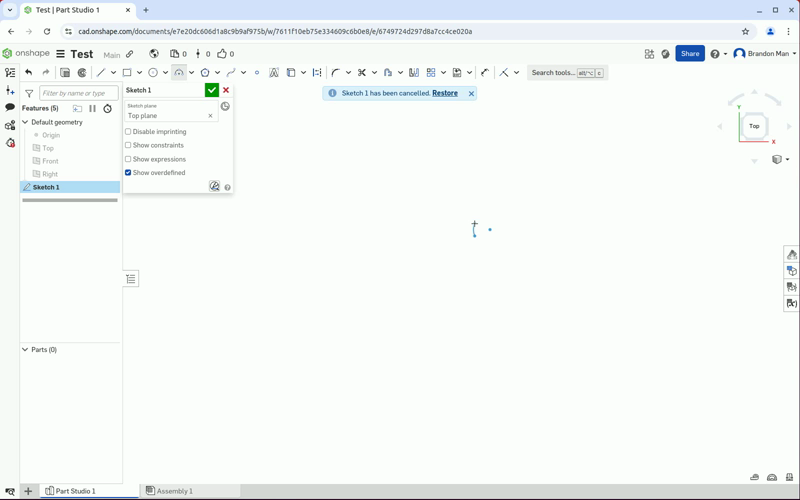
scroll(6)
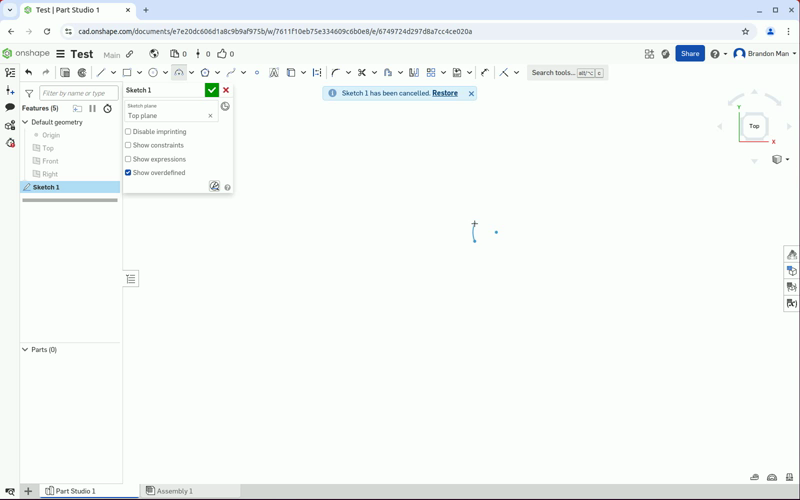
scroll(6)
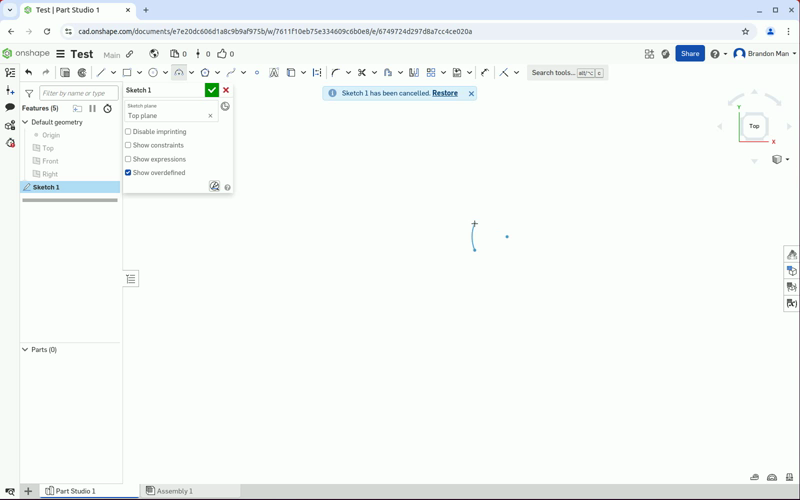
scroll(6)
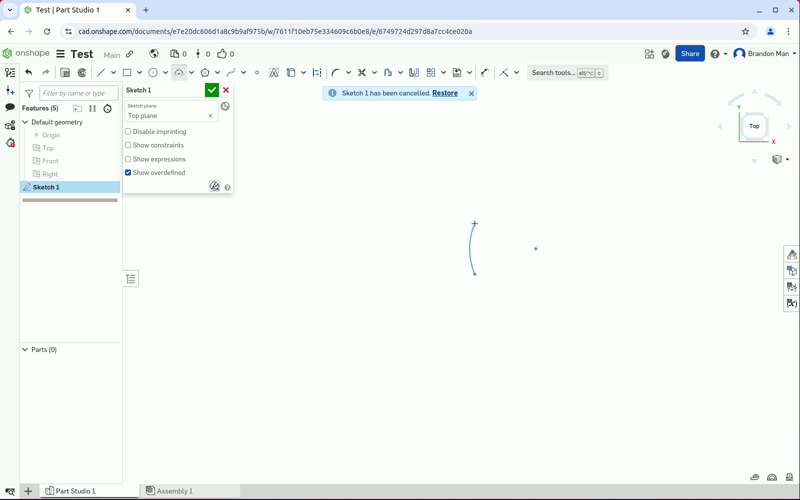
click(474, 223)
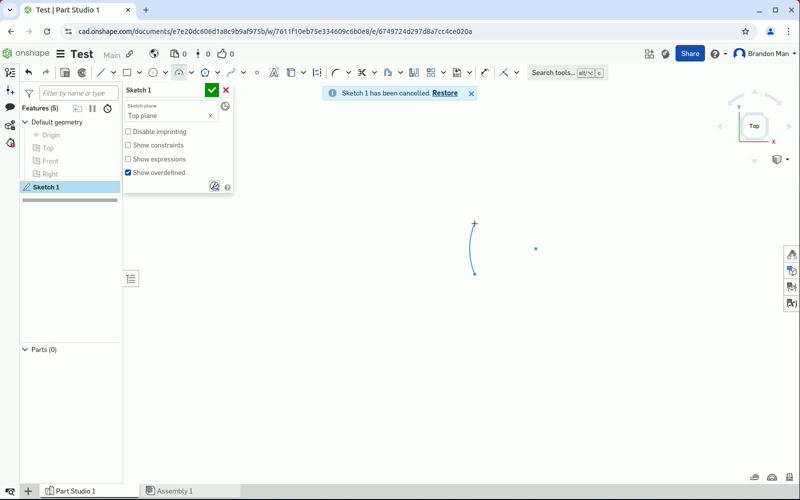
scroll(-6)
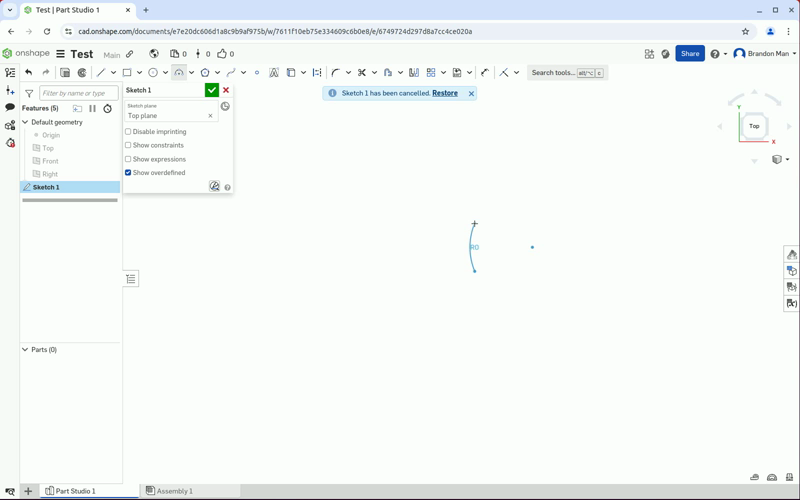
scroll(-6)
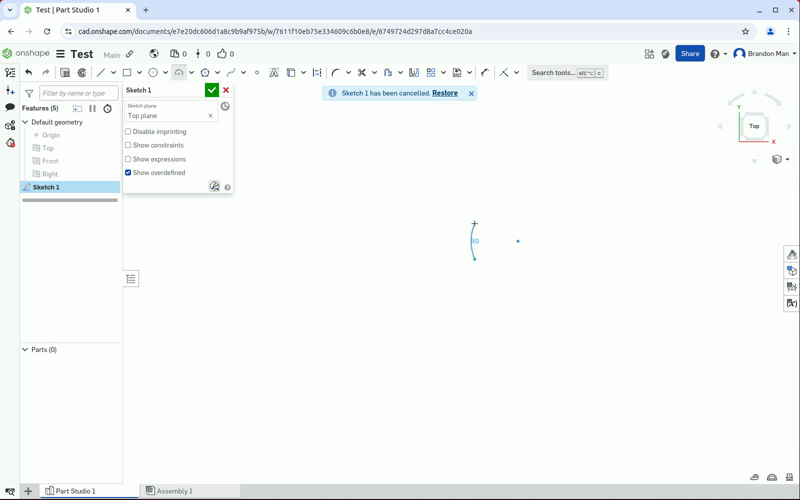
scroll(-6)
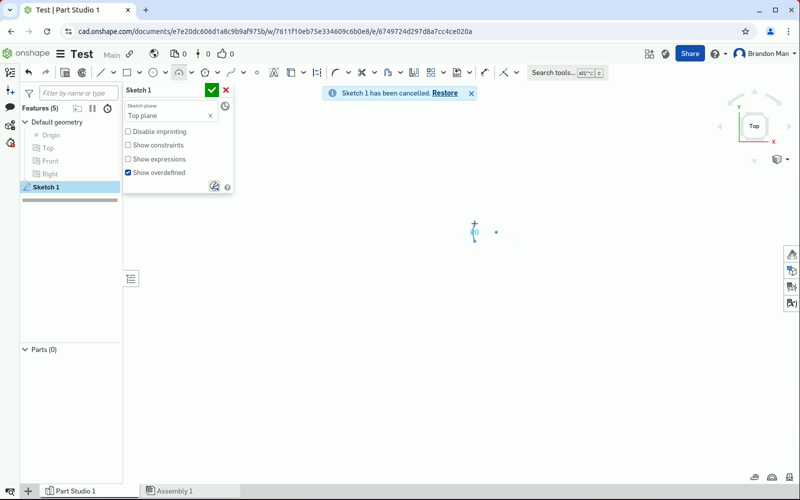
scroll(-6)
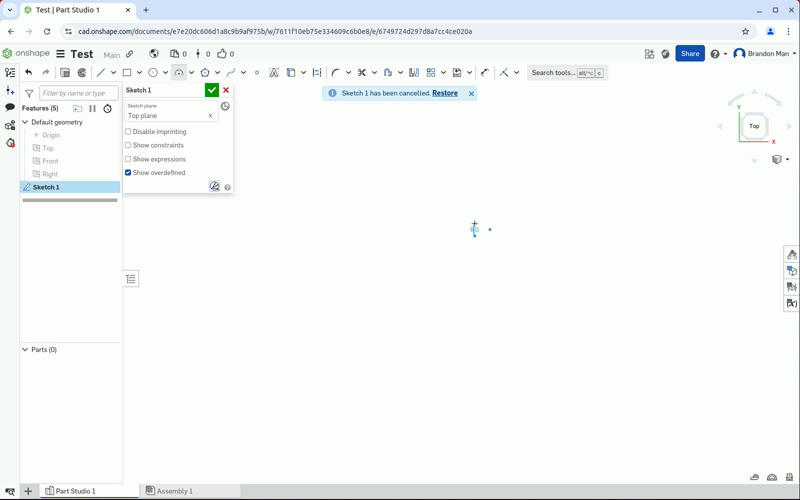
scroll(-6)
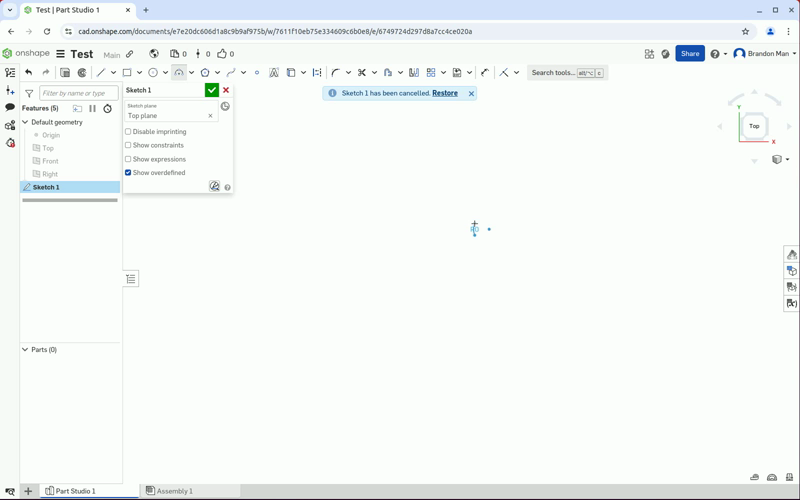
scroll(-6)
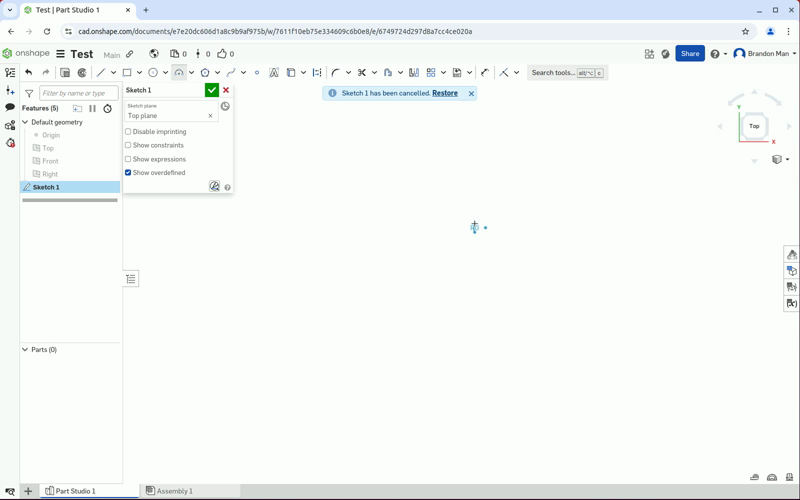
scroll(-6)
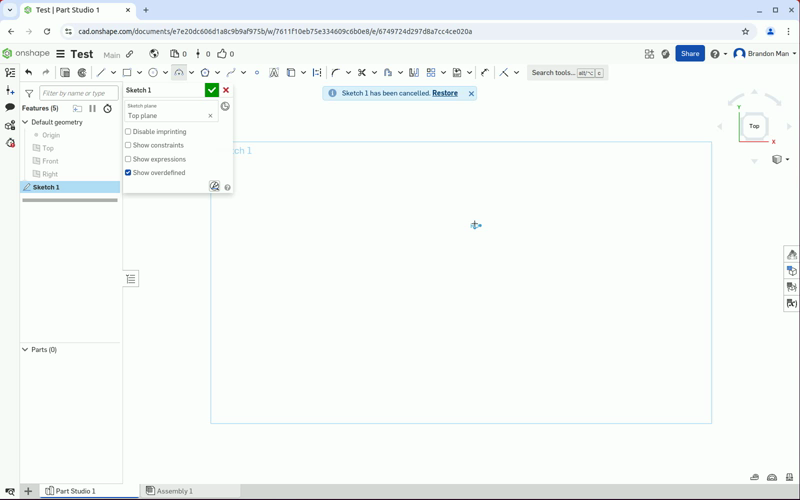
mouse_move(475, 225)
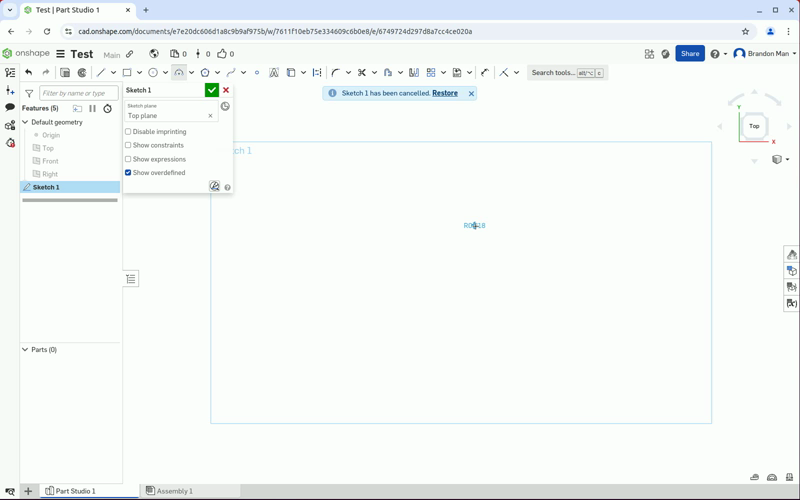
scroll(6)
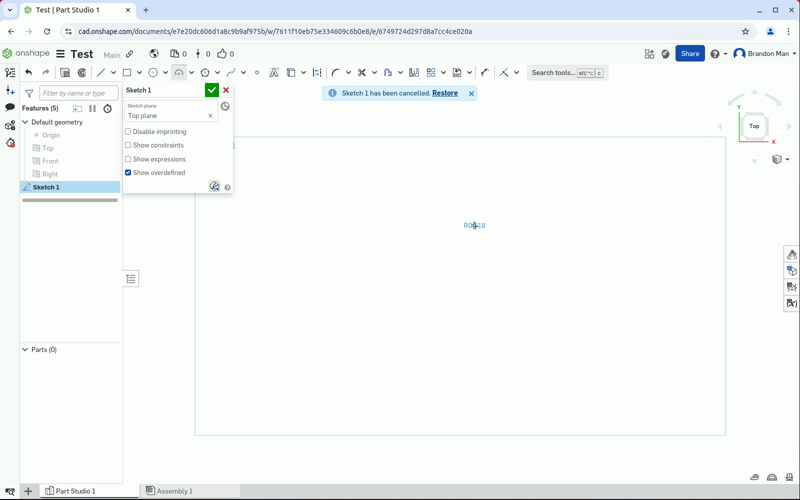
scroll(6)
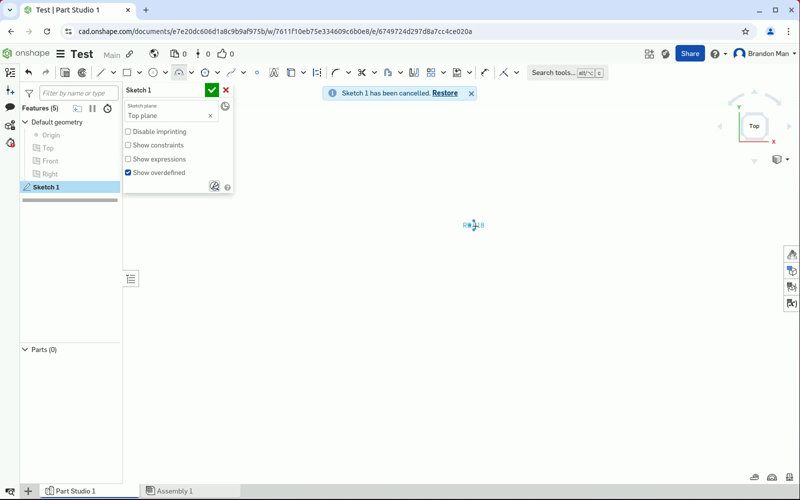
scroll(6)
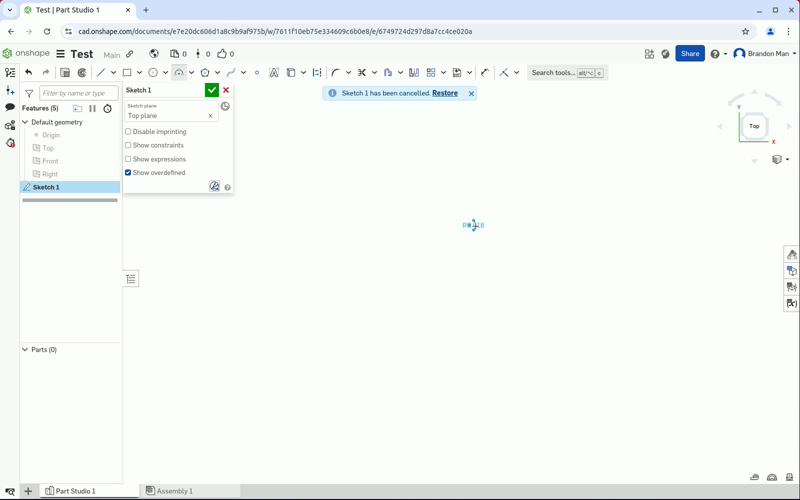
scroll(6)
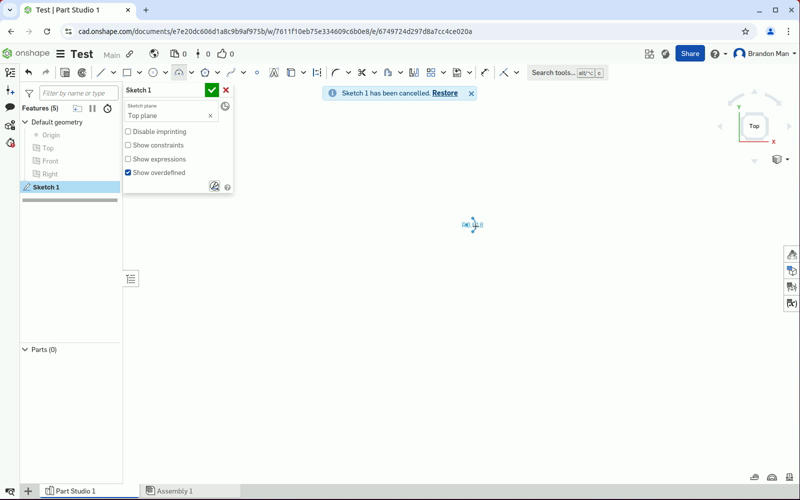
scroll(6)
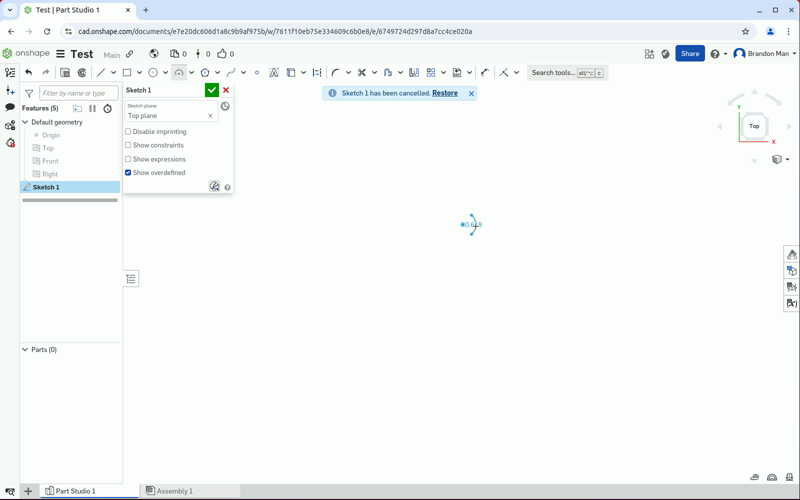
scroll(6)
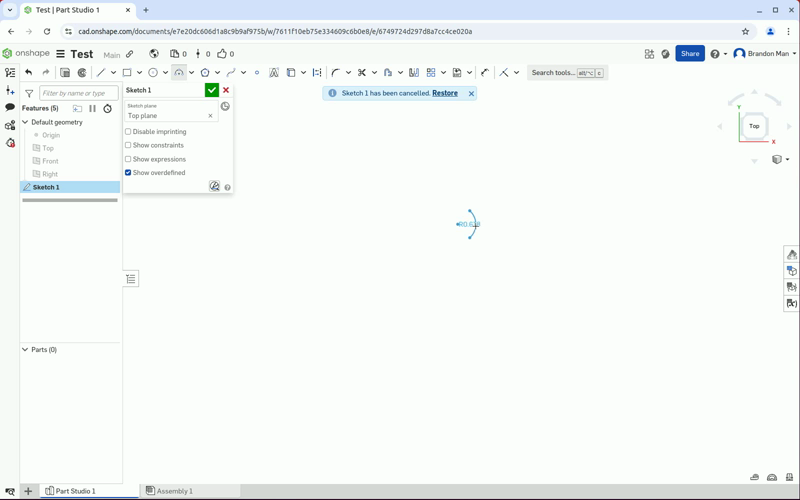
scroll(6)
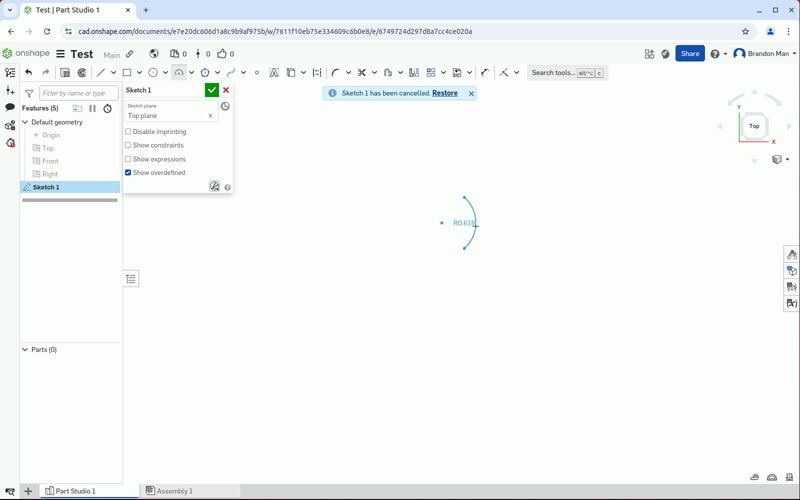
click(475, 225)
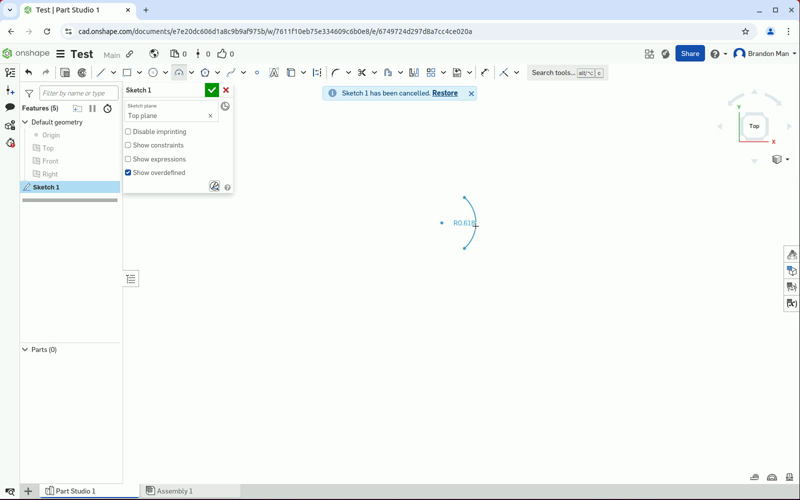
scroll(-6)
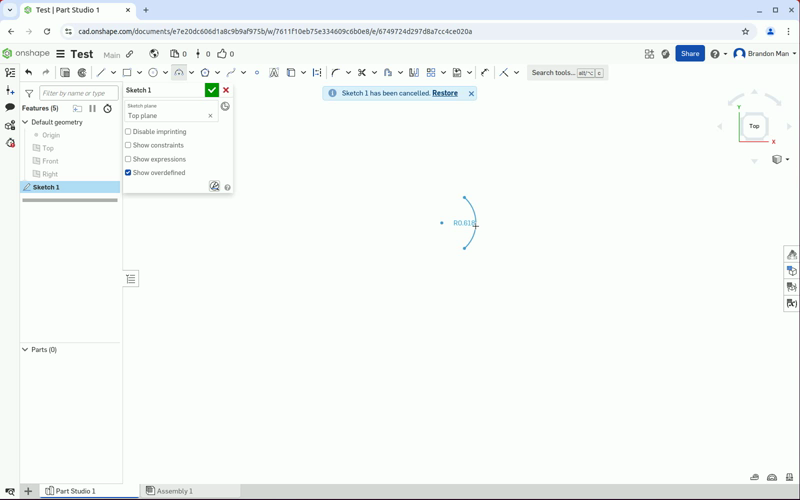
scroll(-6)
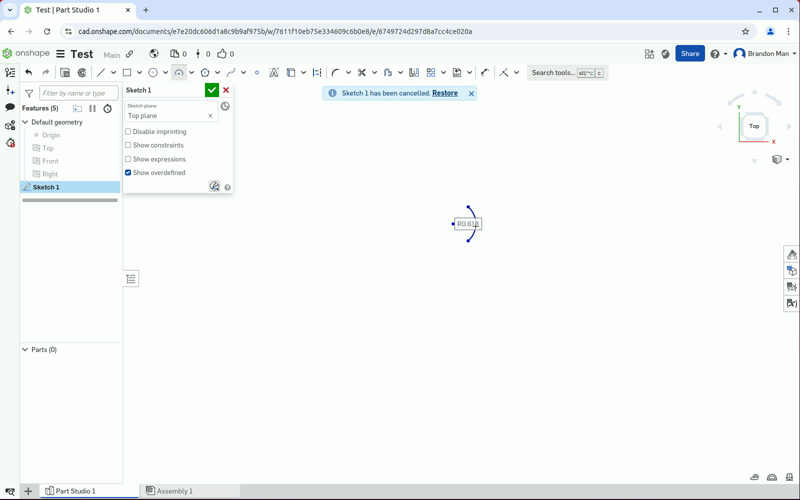
scroll(-6)
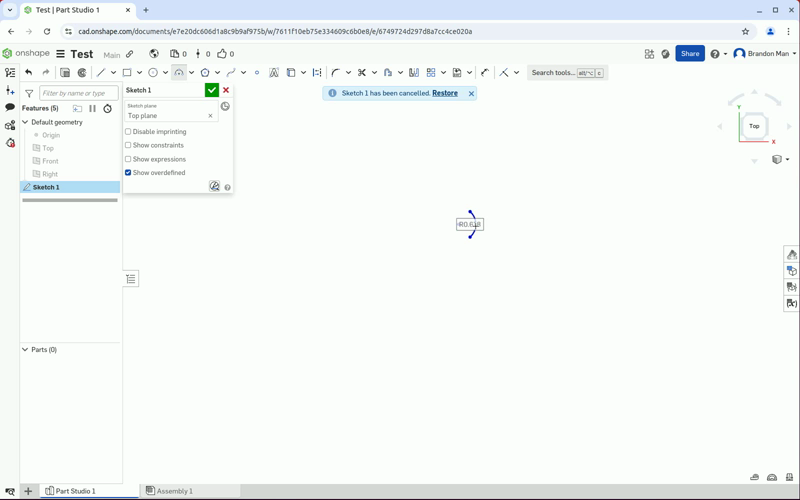
scroll(-6)
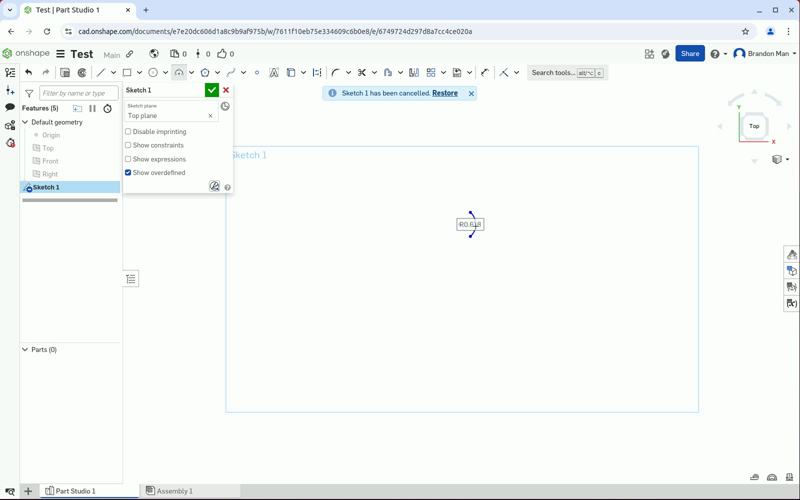
scroll(-6)
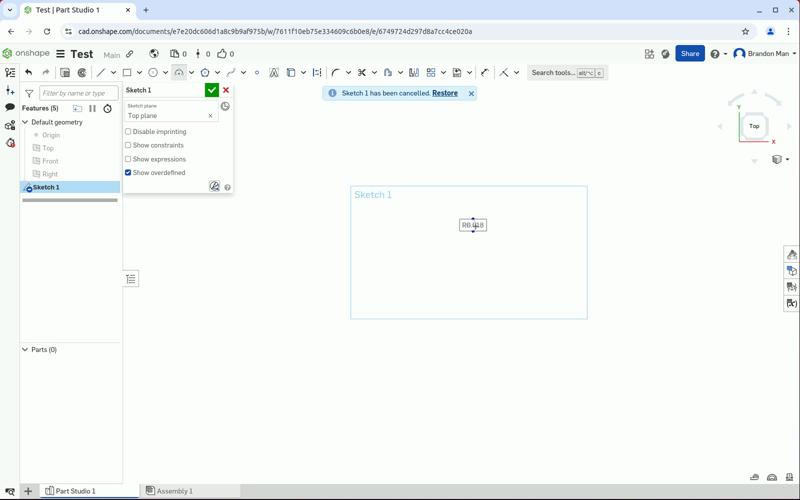
scroll(-6)
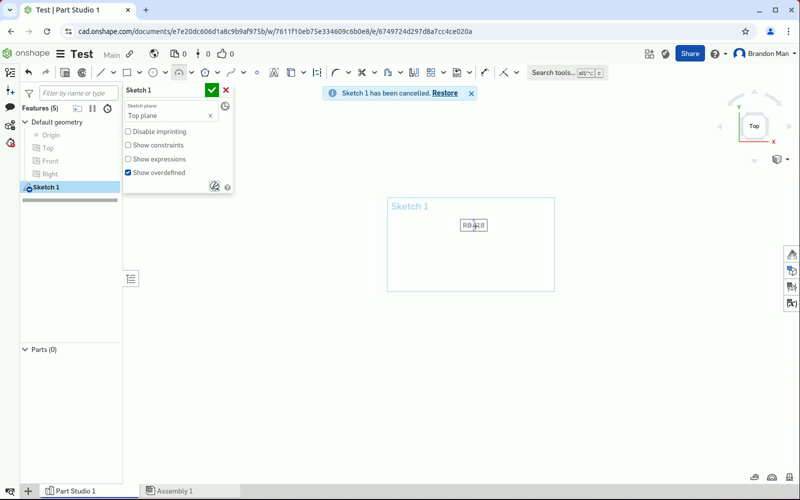
scroll(-6)
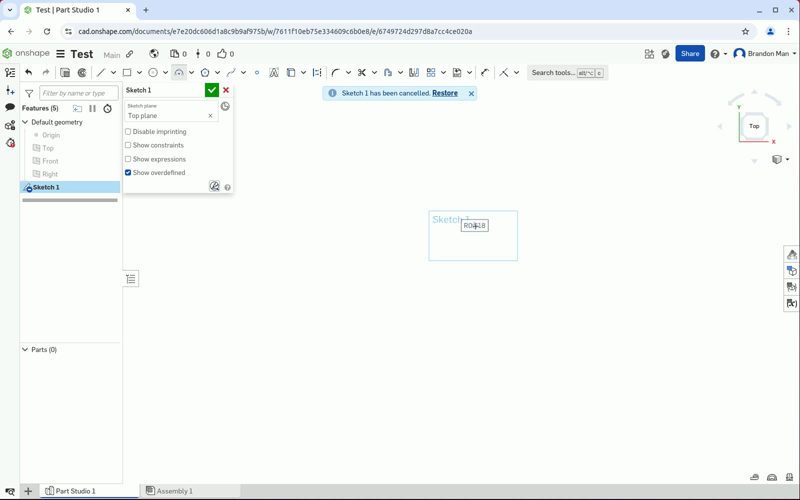
key_up(shift)
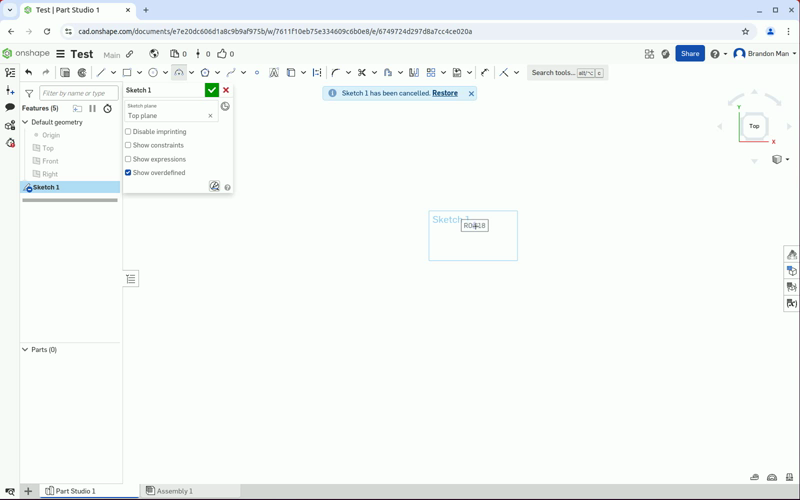
key(esc)
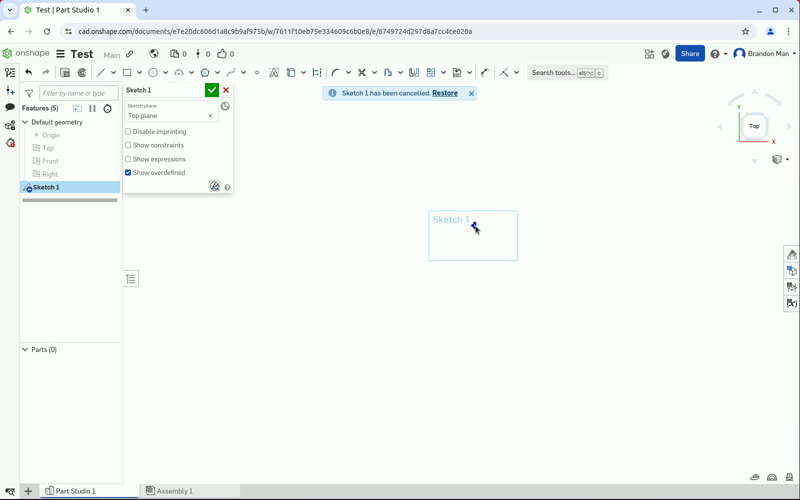
key(l)
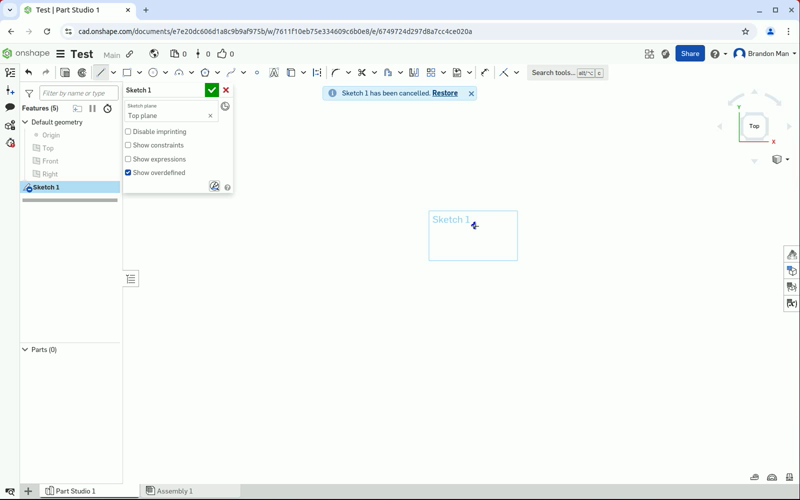
mouse_move(474, 223)
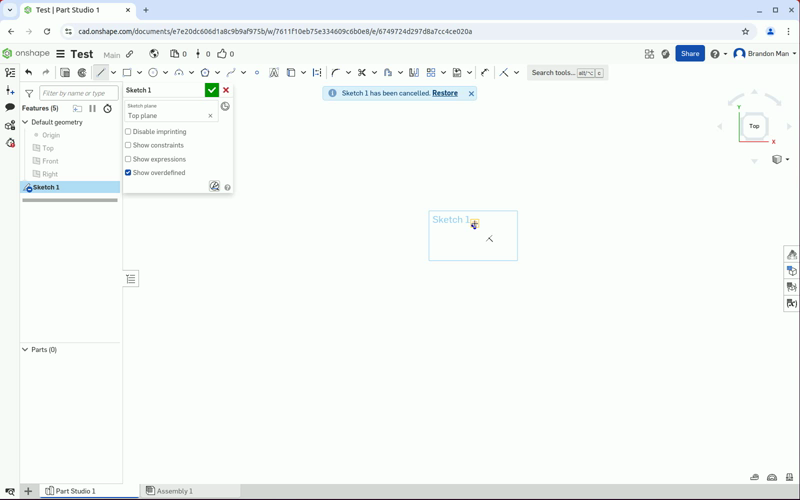
scroll(6)
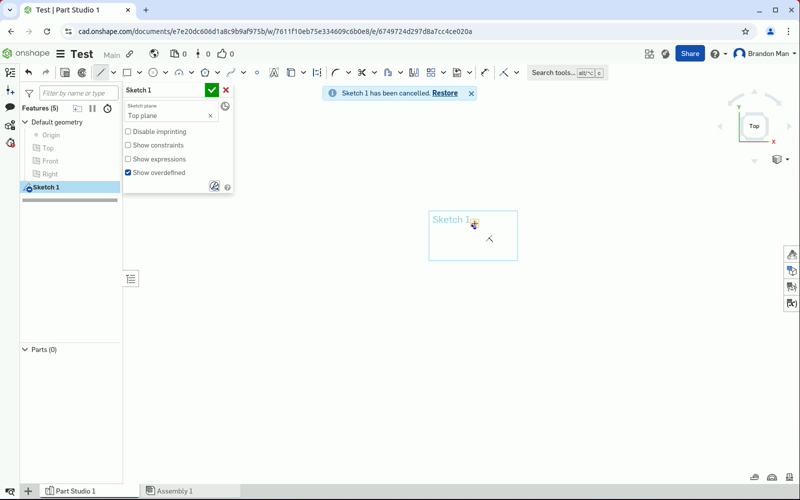
scroll(6)
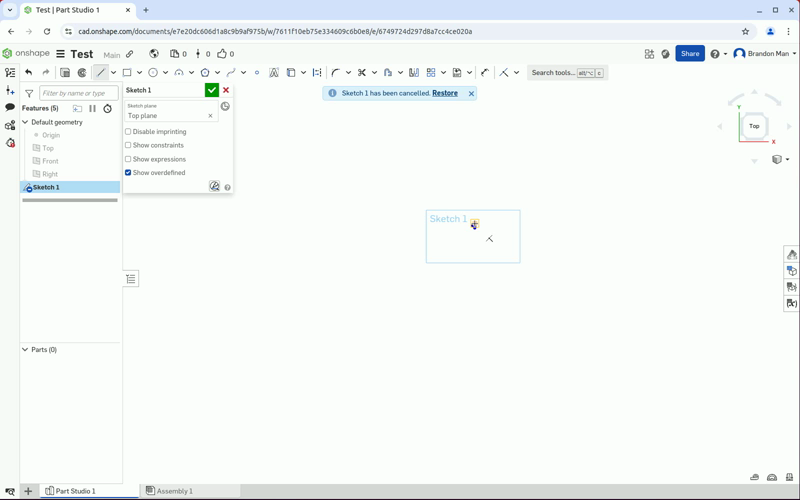
scroll(6)
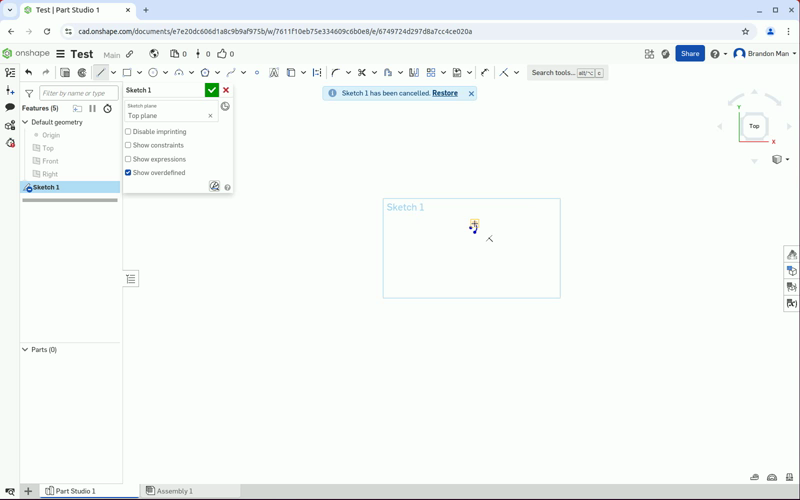
scroll(6)
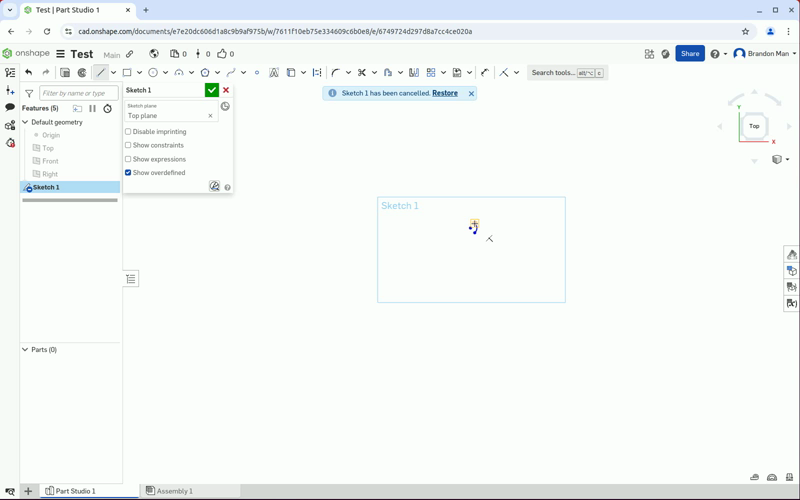
scroll(6)
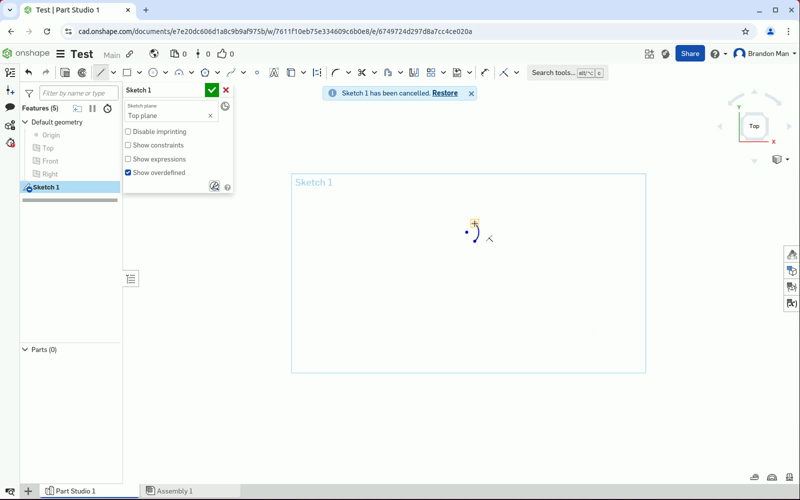
scroll(6)
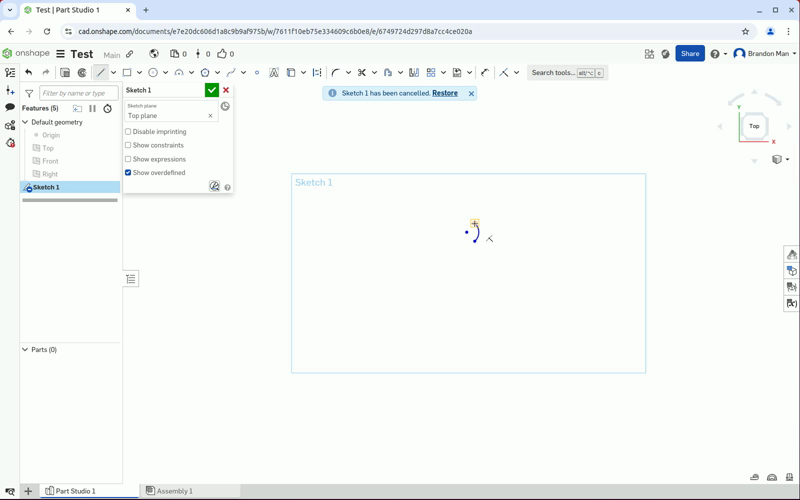
scroll(6)
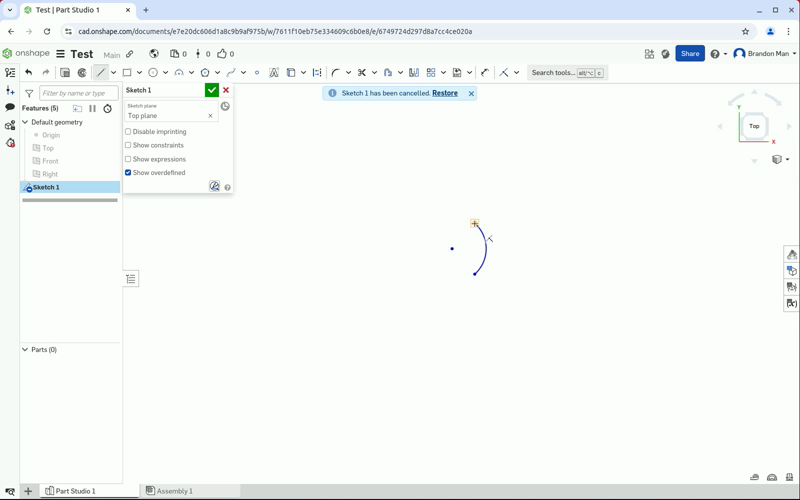
click(474, 223)
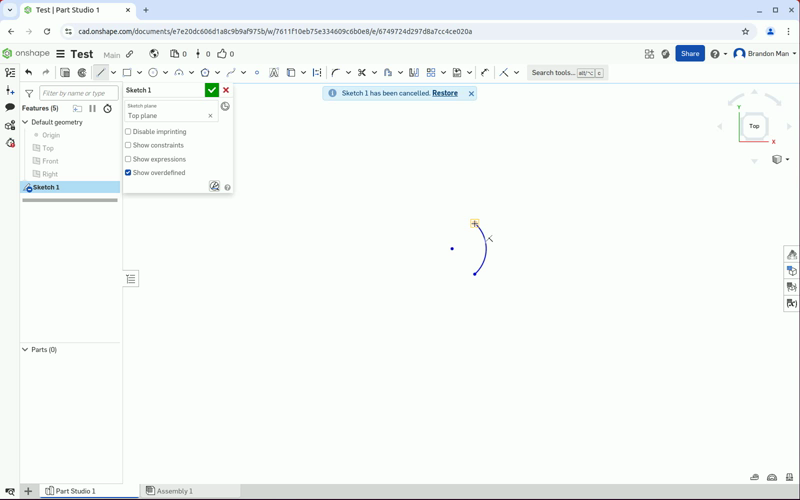
scroll(-6)
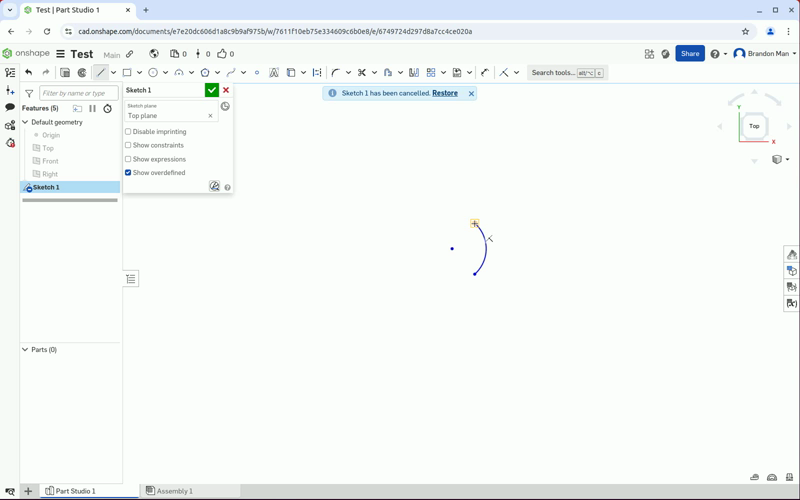
scroll(-6)
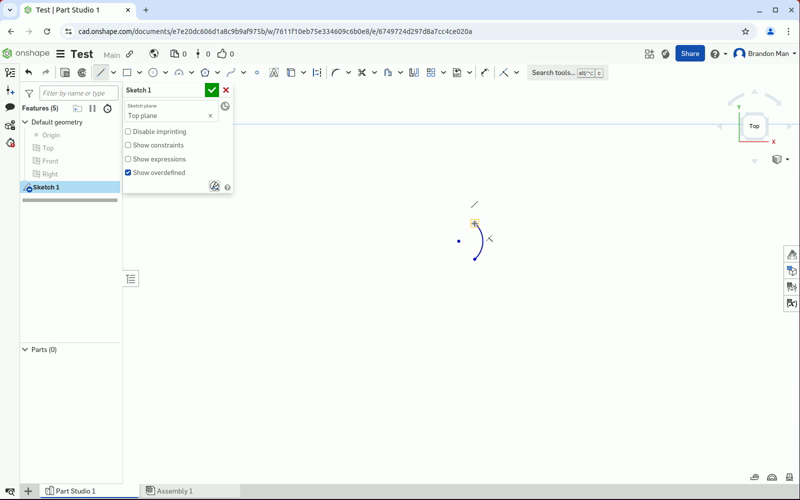
scroll(-6)
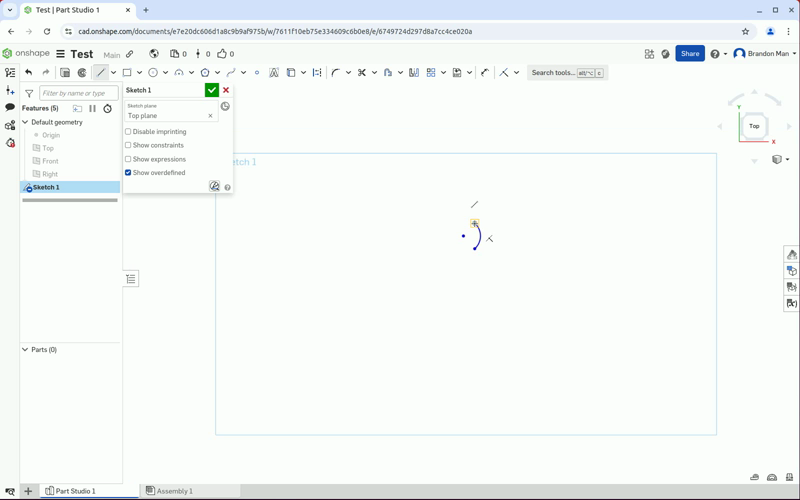
scroll(-6)
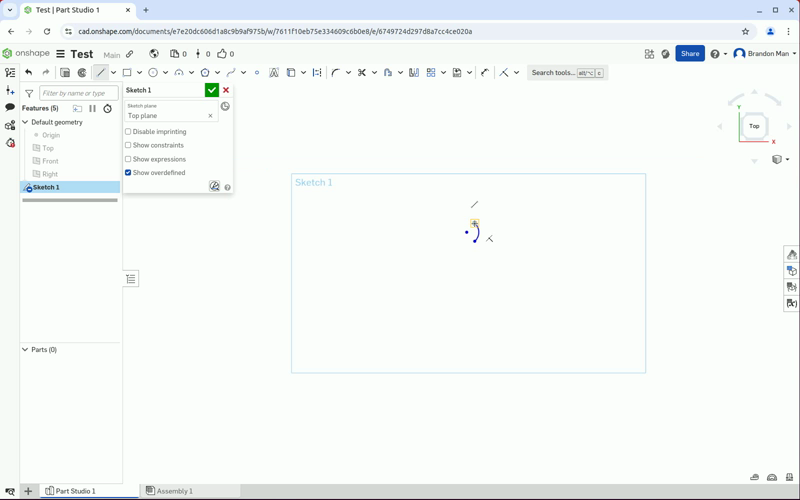
scroll(-6)
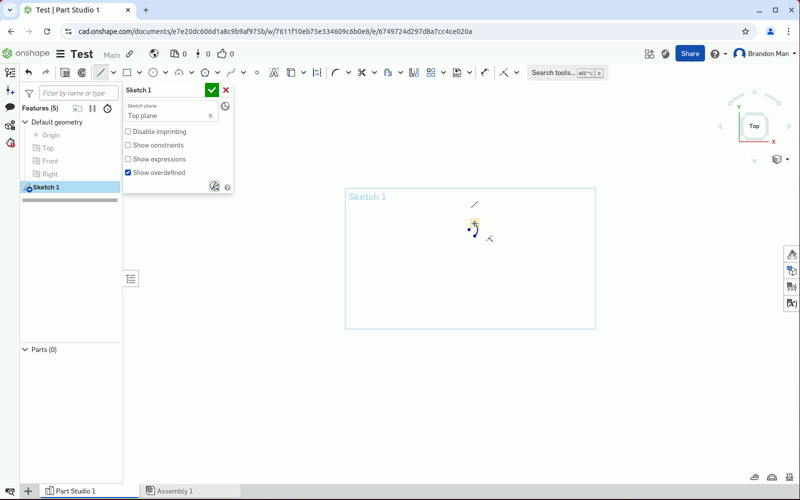
scroll(-6)
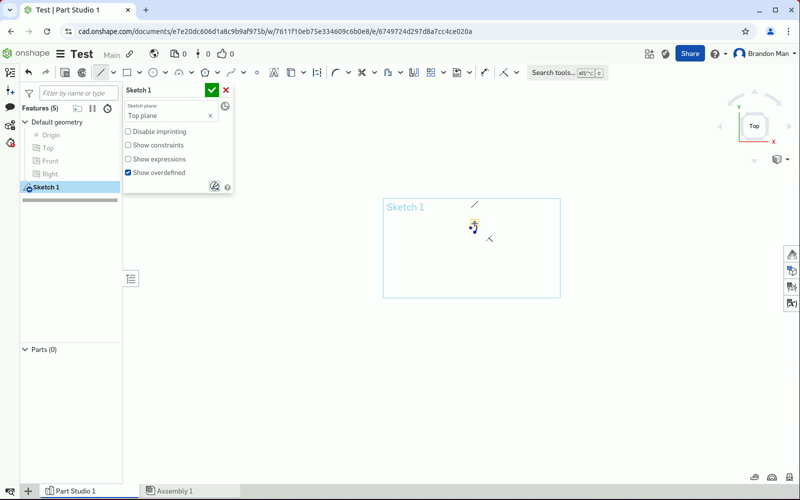
scroll(-6)
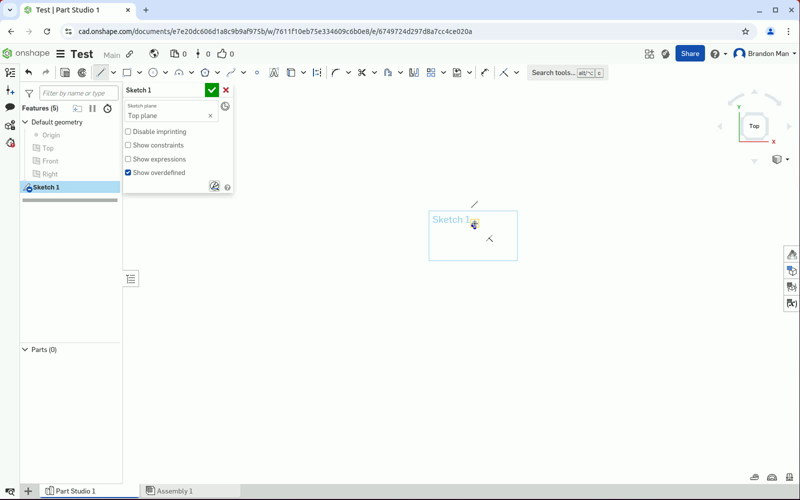
key_down(shift)
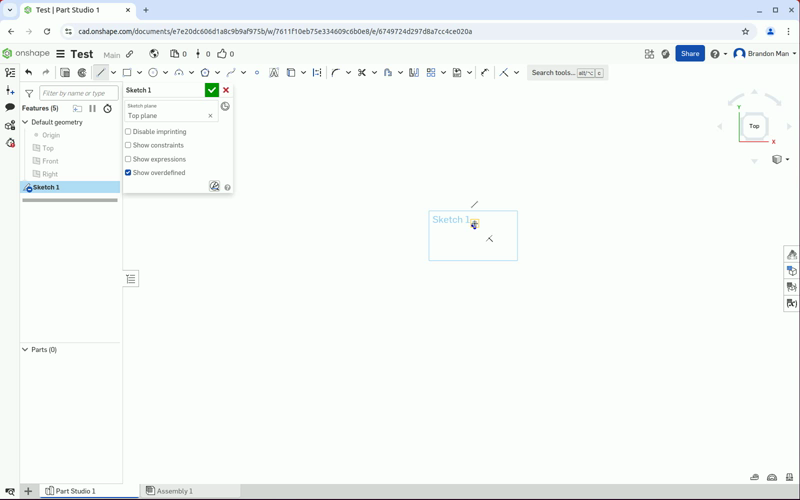
mouse_move(504, 223)
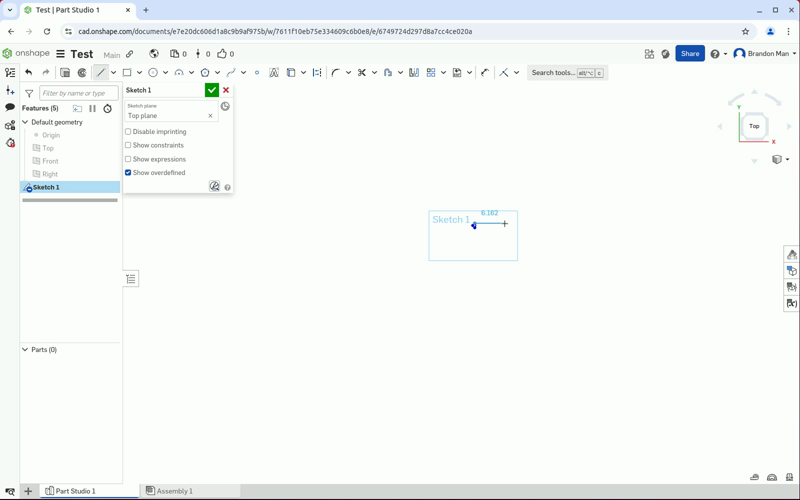
mouse_move(475, 225)
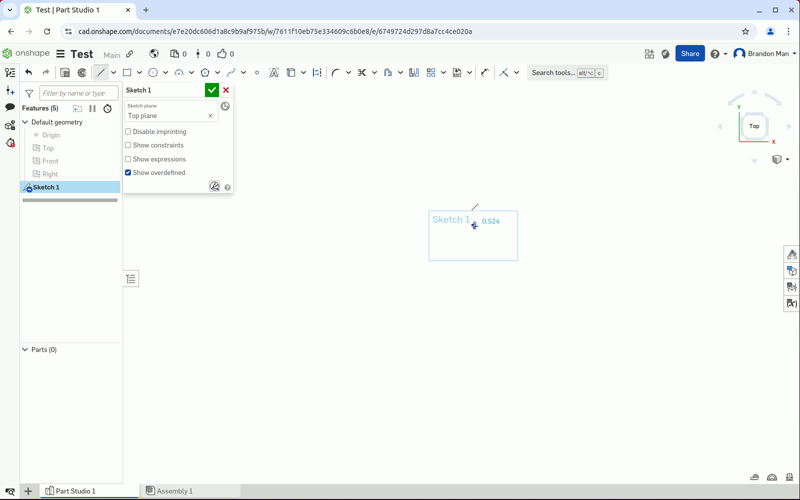
scroll(6)
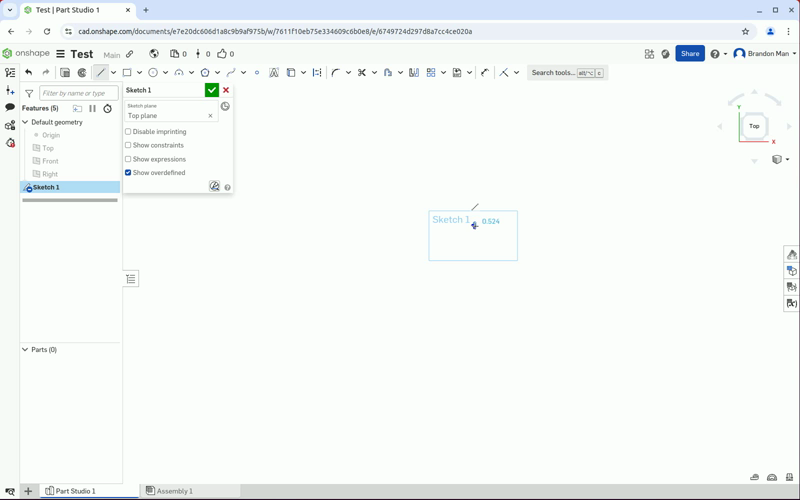
scroll(6)
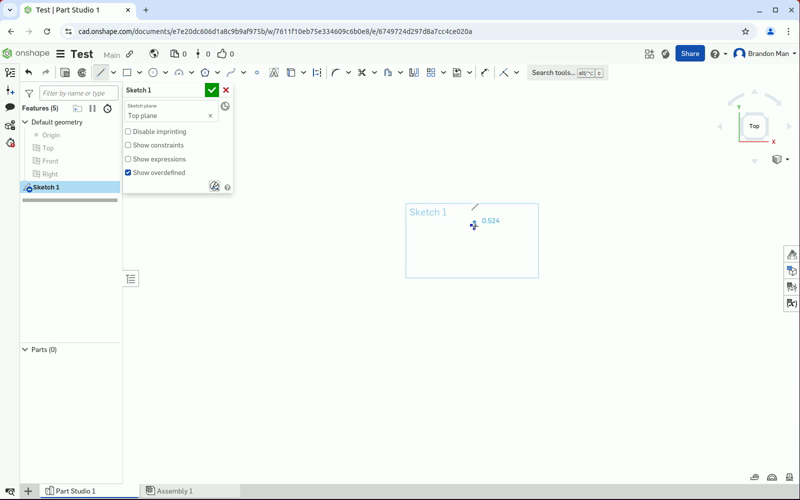
scroll(6)
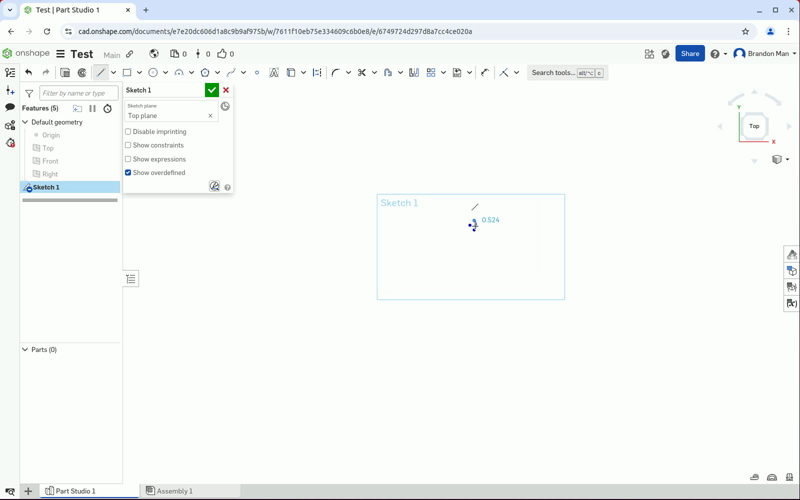
scroll(6)
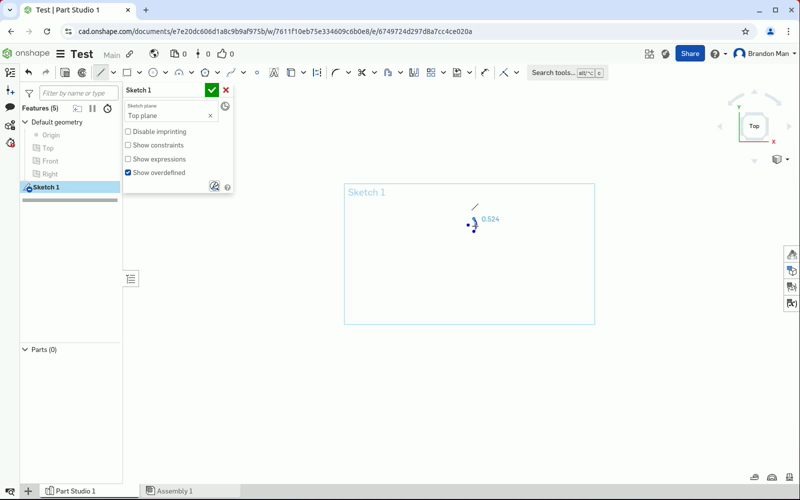
scroll(6)
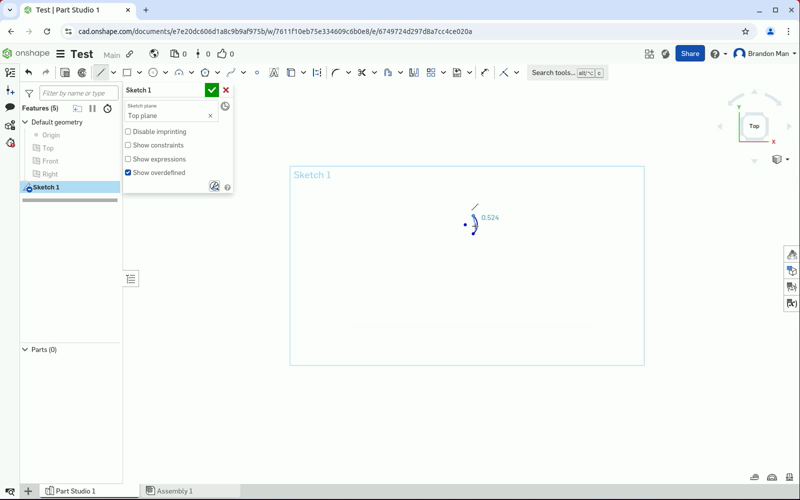
scroll(6)
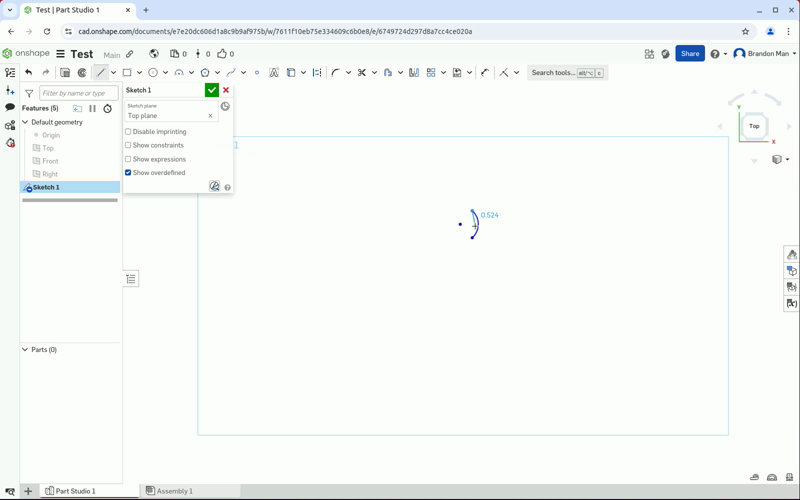
scroll(6)
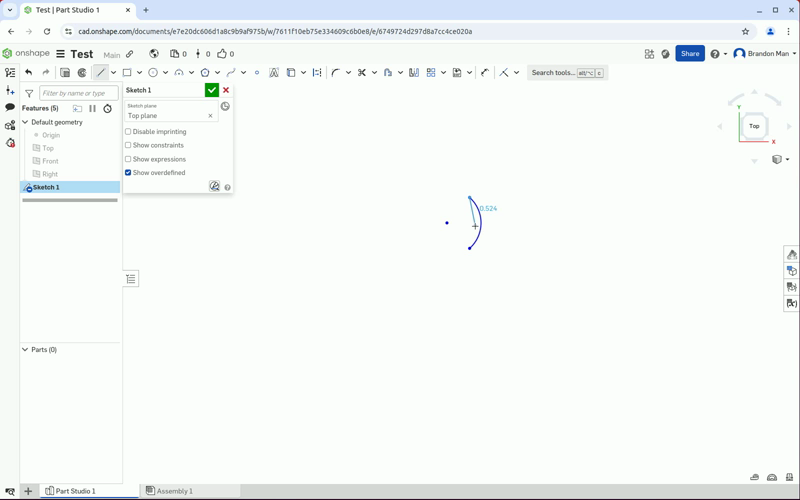
click(475, 225)
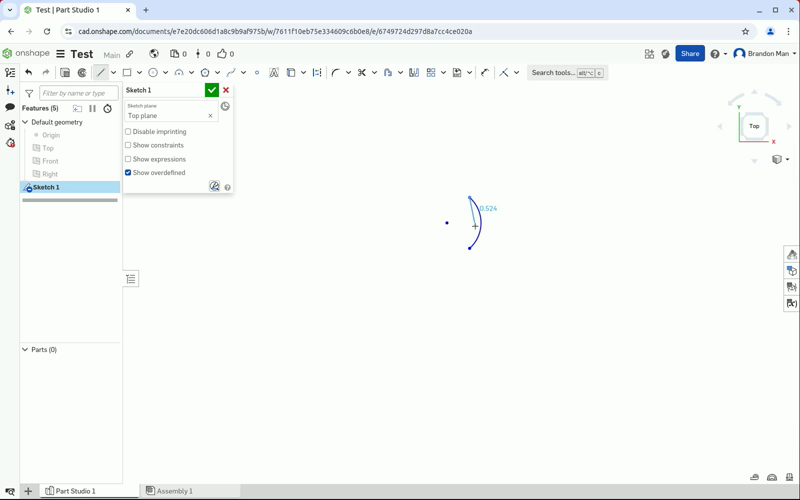
scroll(-6)
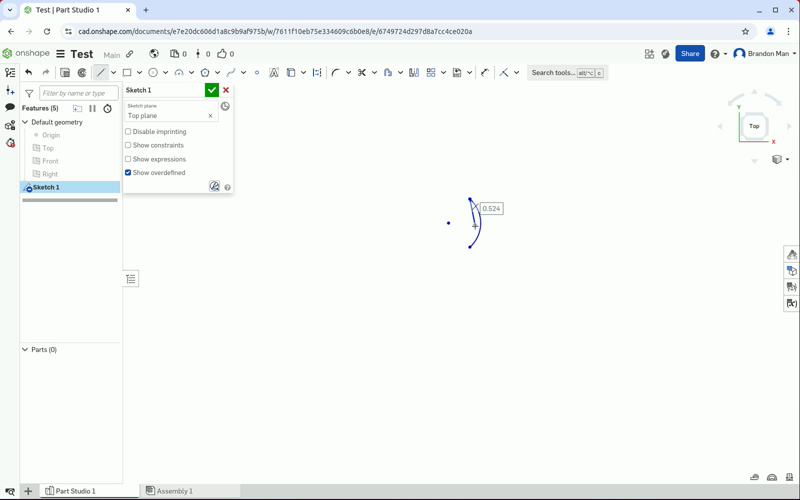
scroll(-6)
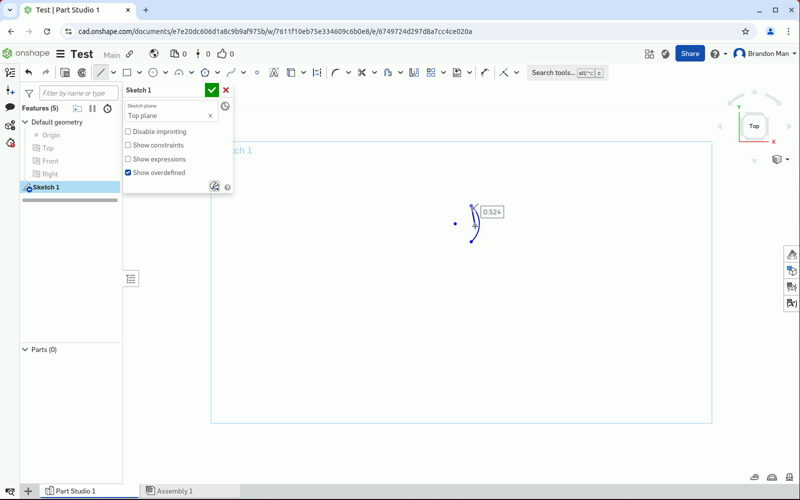
scroll(-6)
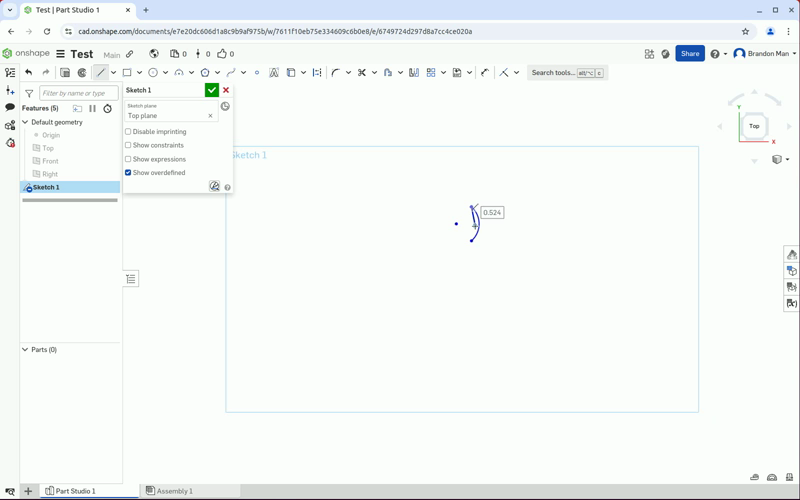
scroll(-6)
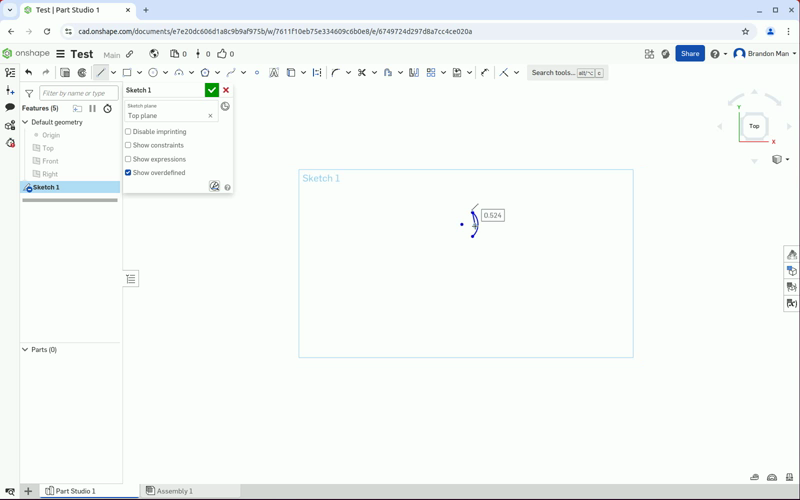
scroll(-6)
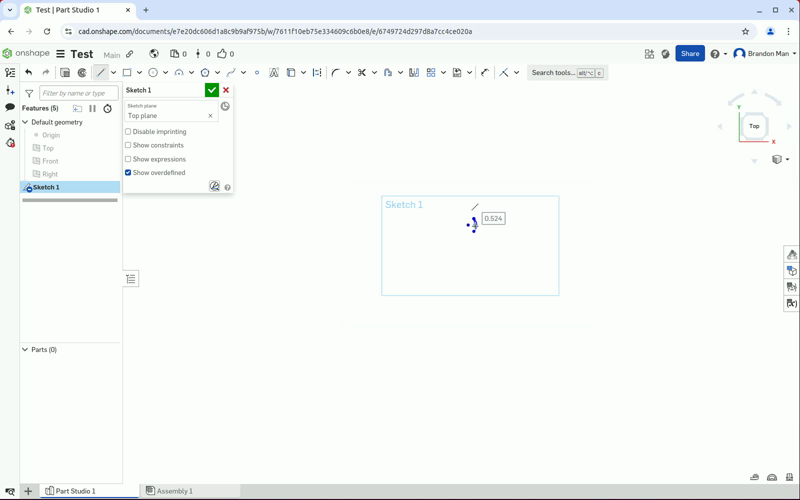
scroll(-6)
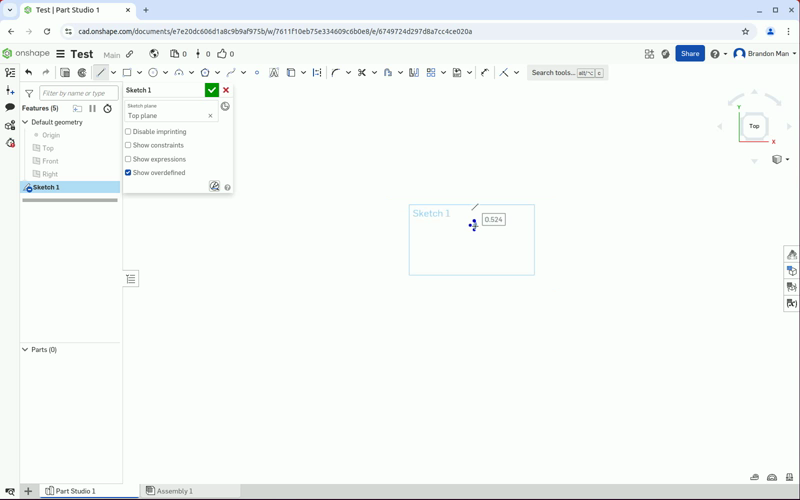
scroll(-6)
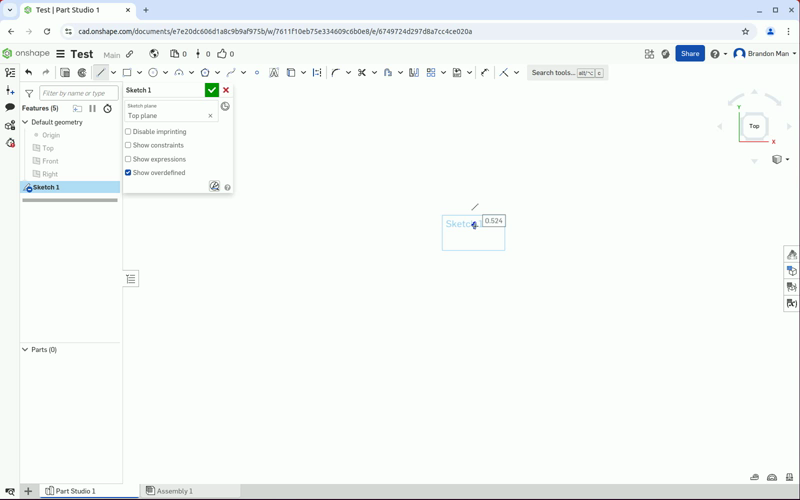
key_up(shift)
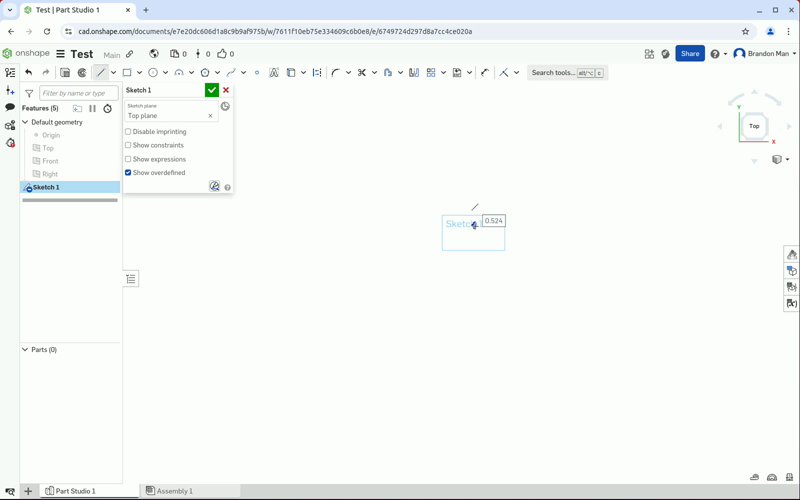
mouse_move(505, 225)
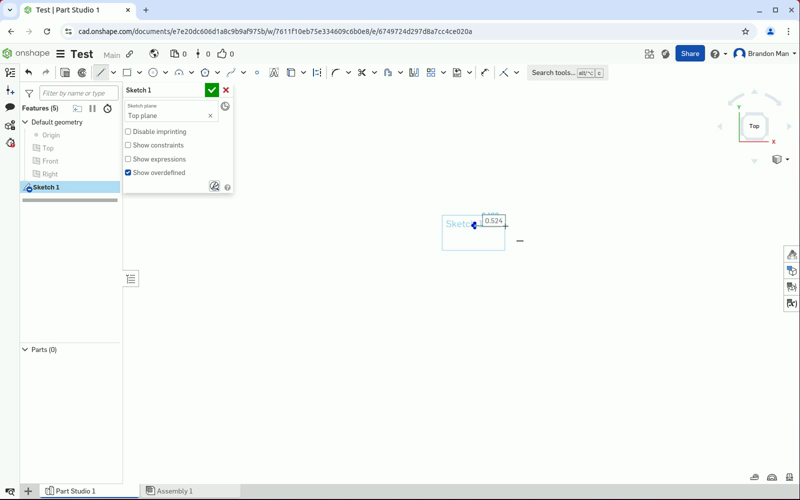
key_down(shift)
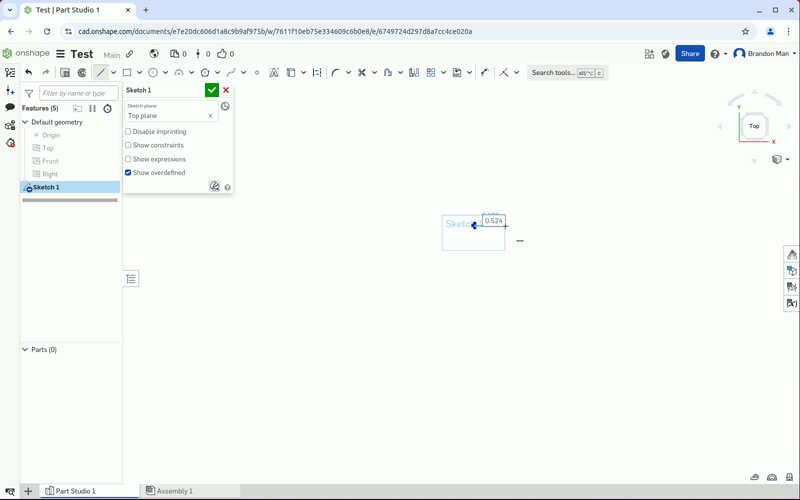
mouse_move(474, 227)
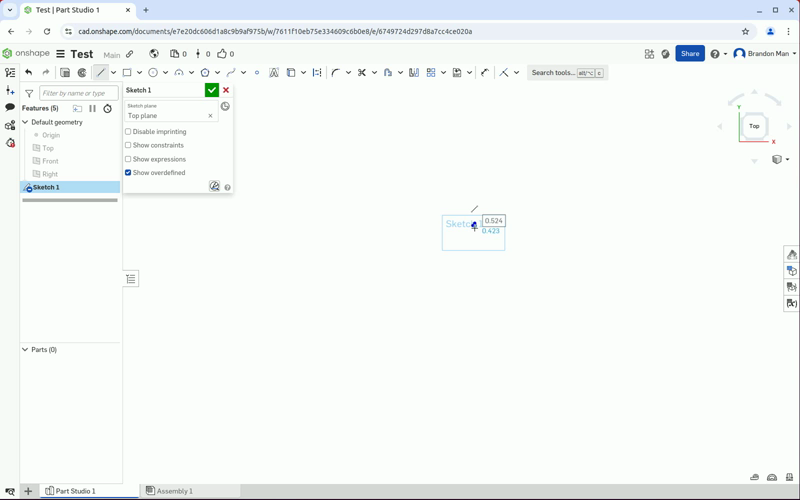
scroll(6)
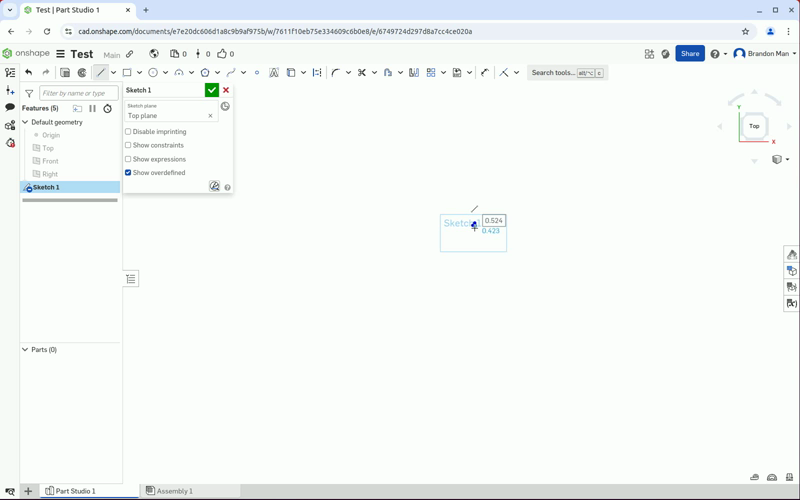
scroll(6)
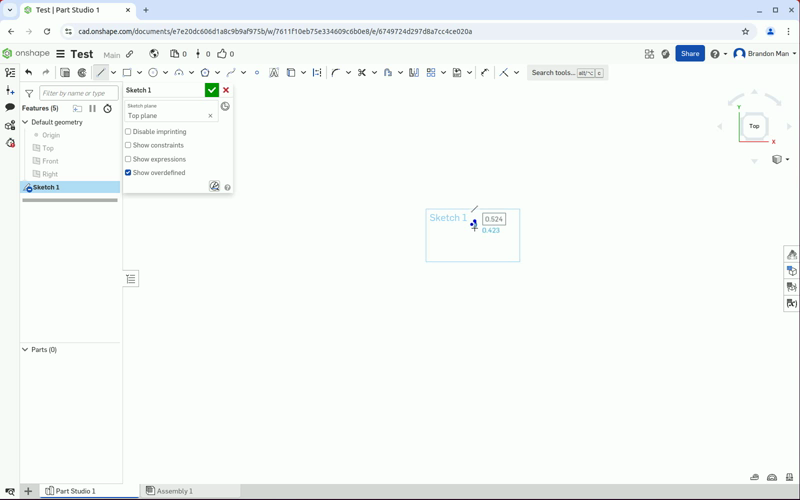
scroll(6)
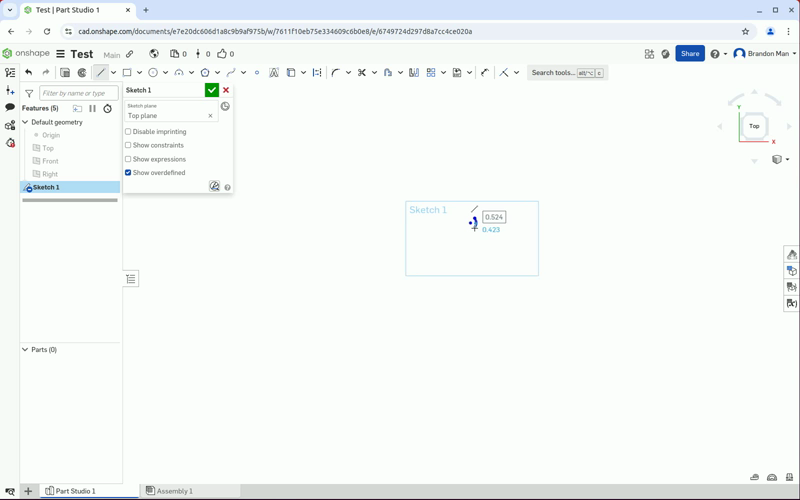
scroll(6)
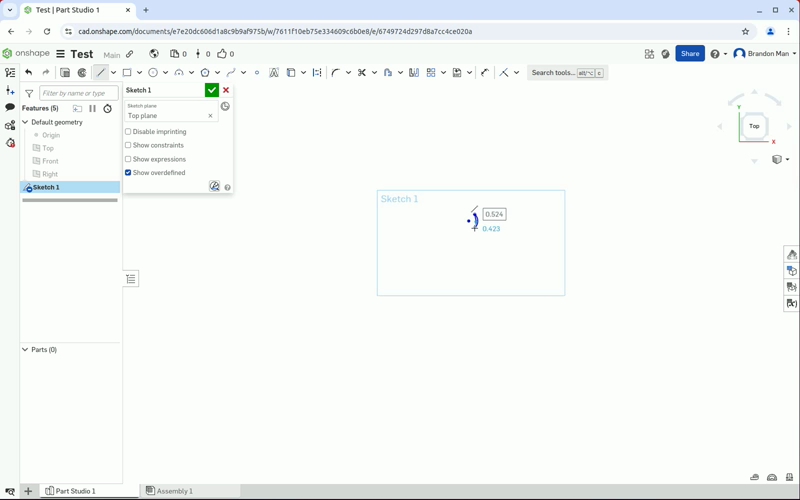
scroll(6)
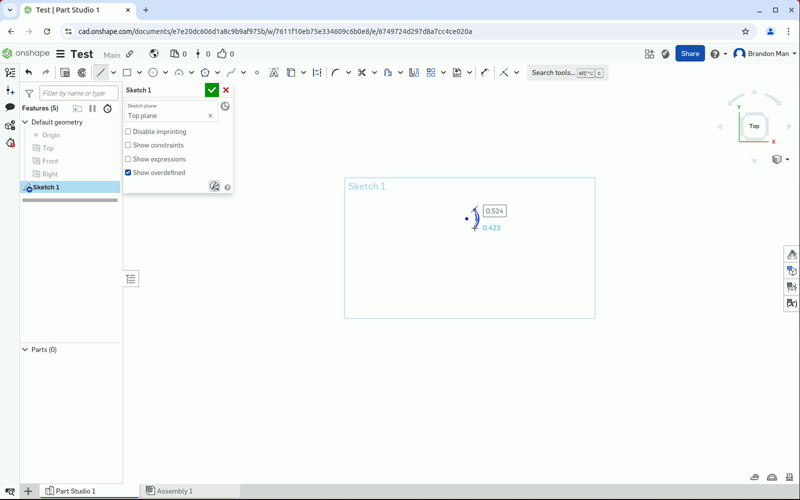
scroll(6)
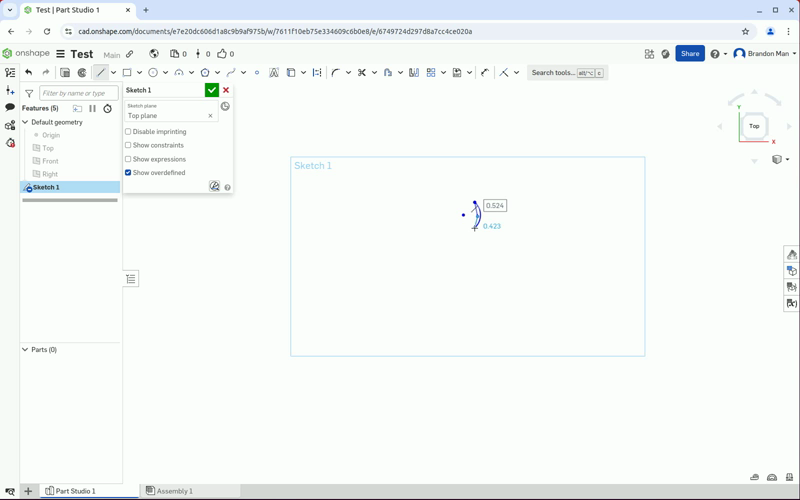
scroll(6)
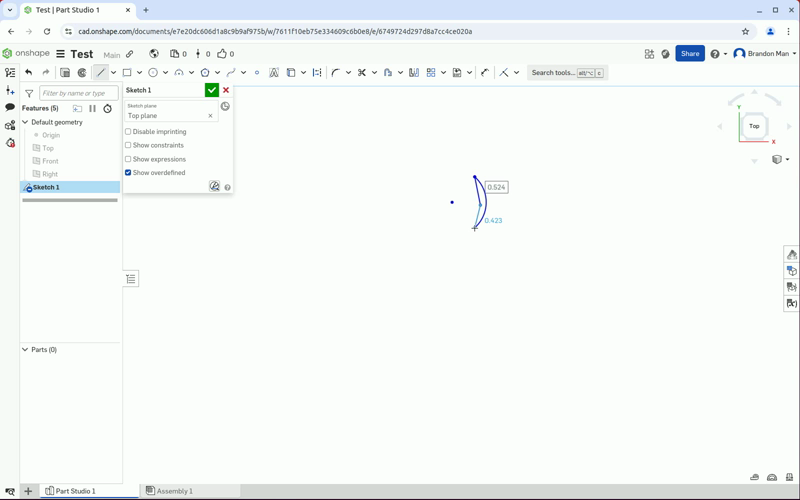
key_up(shift)
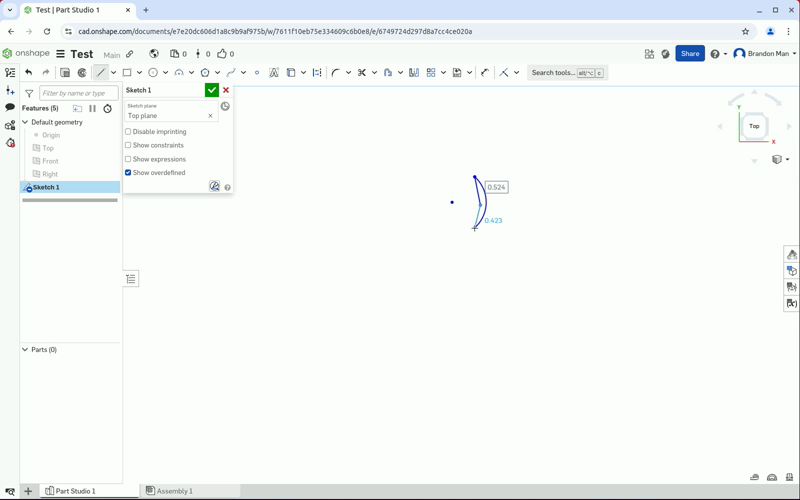
click(474, 227)
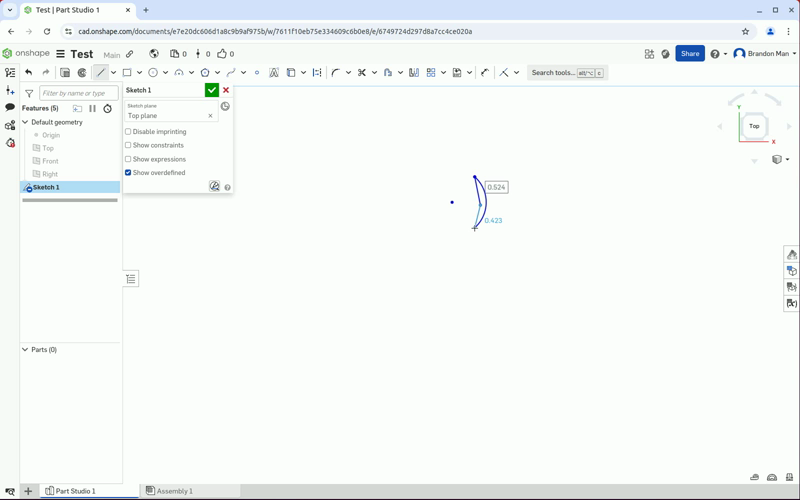
scroll(-6)
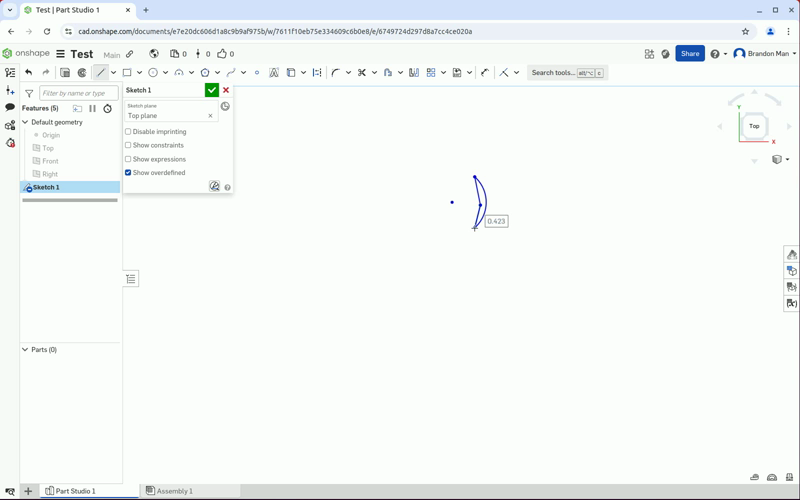
scroll(-6)
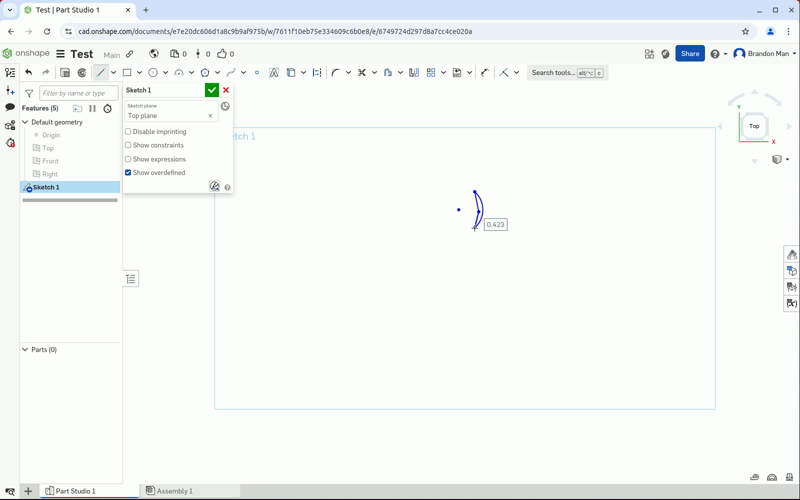
scroll(-6)
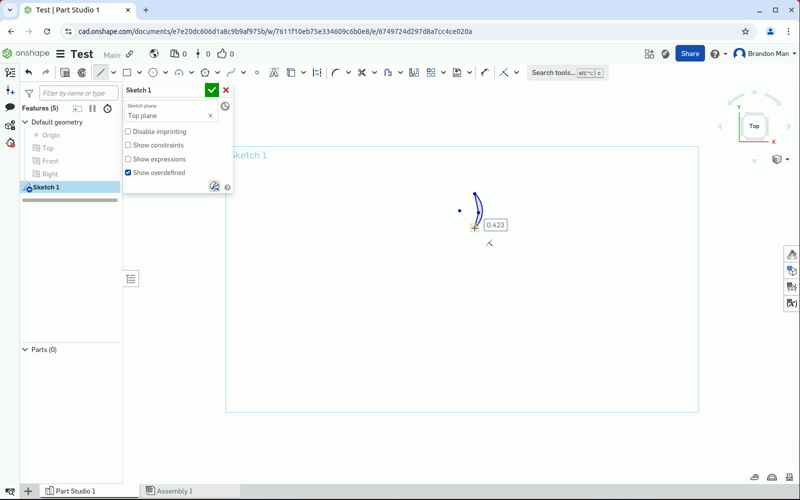
scroll(-6)
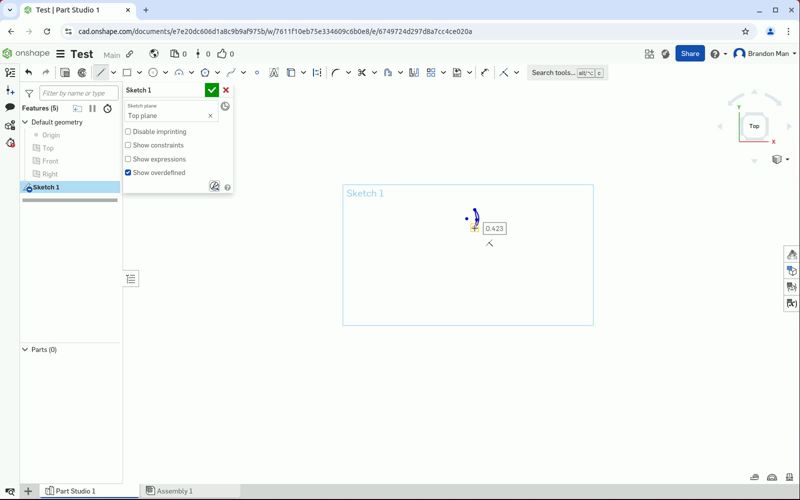
scroll(-6)
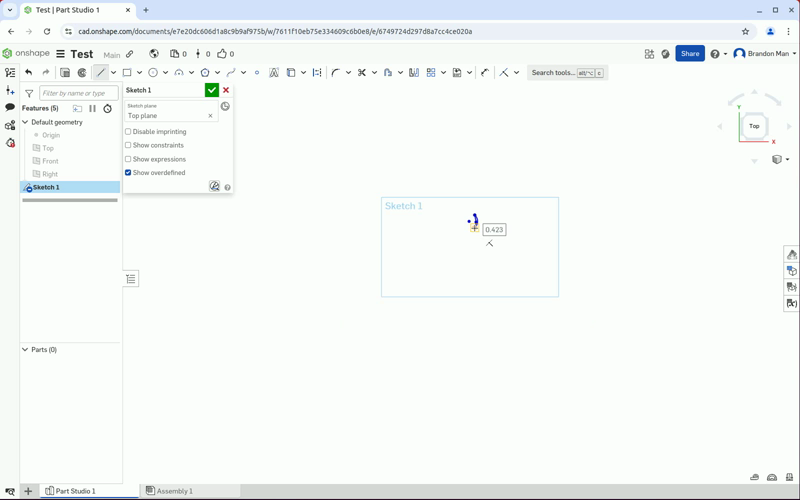
scroll(-6)
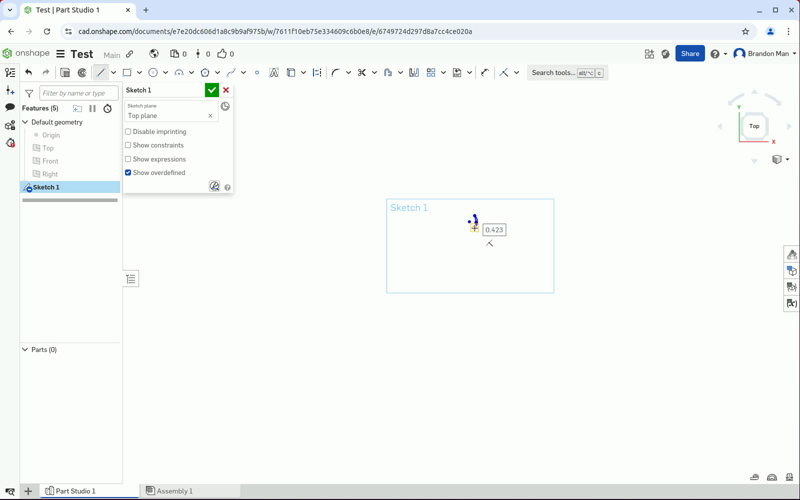
scroll(-6)
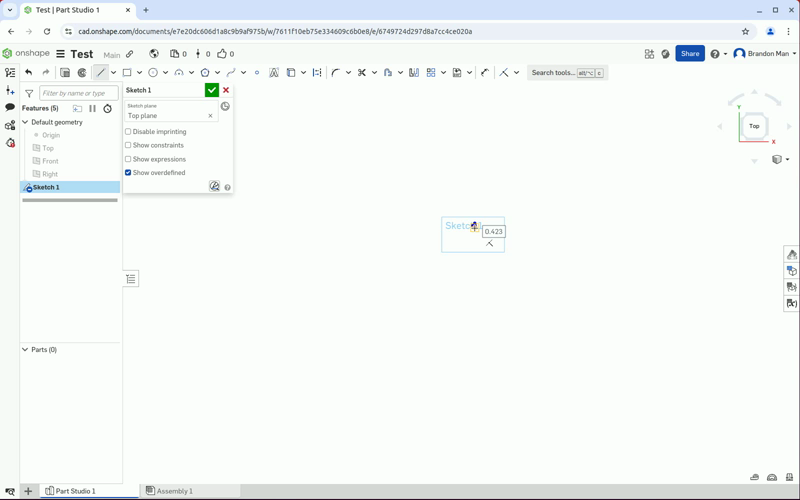
key(esc)
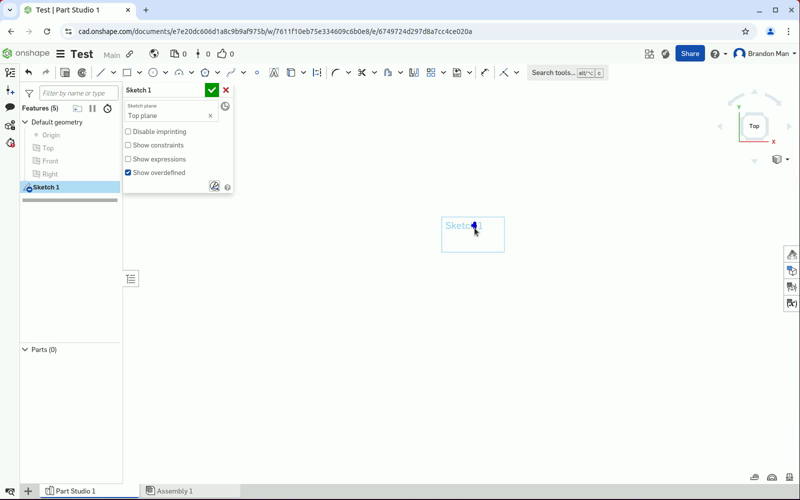
mouse_move(475, 225)
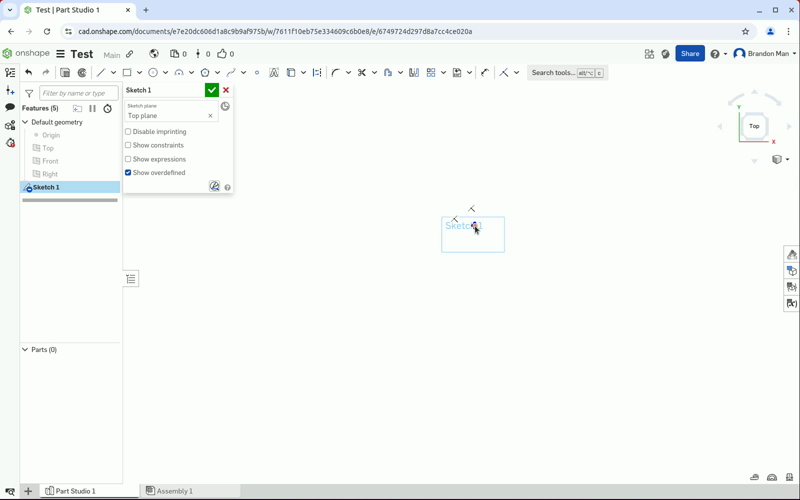
scroll(6)
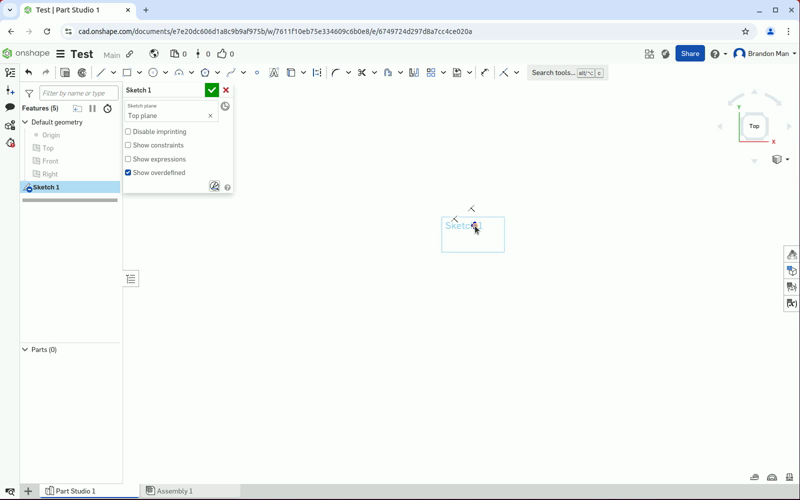
scroll(6)
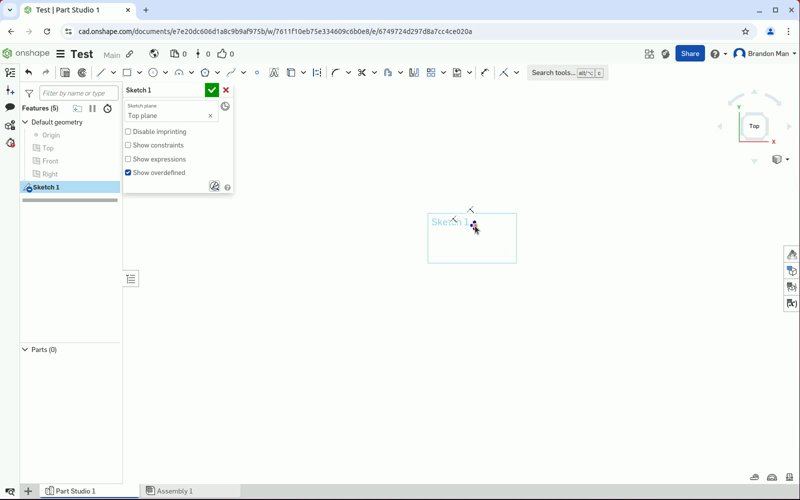
scroll(6)
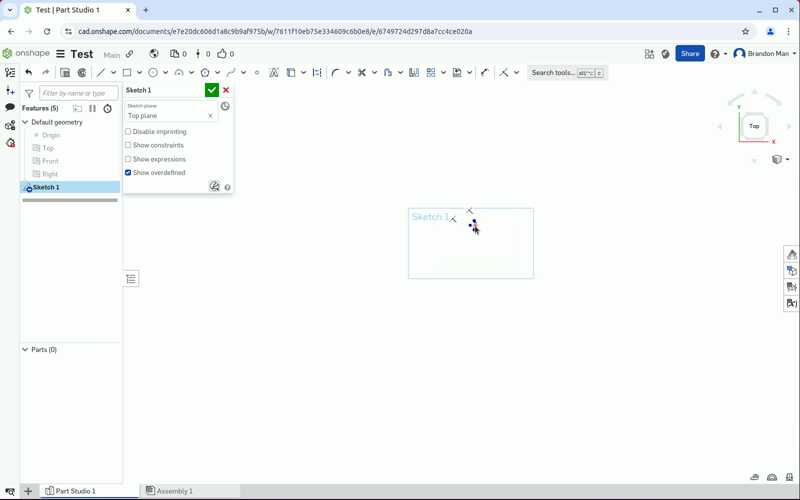
scroll(6)
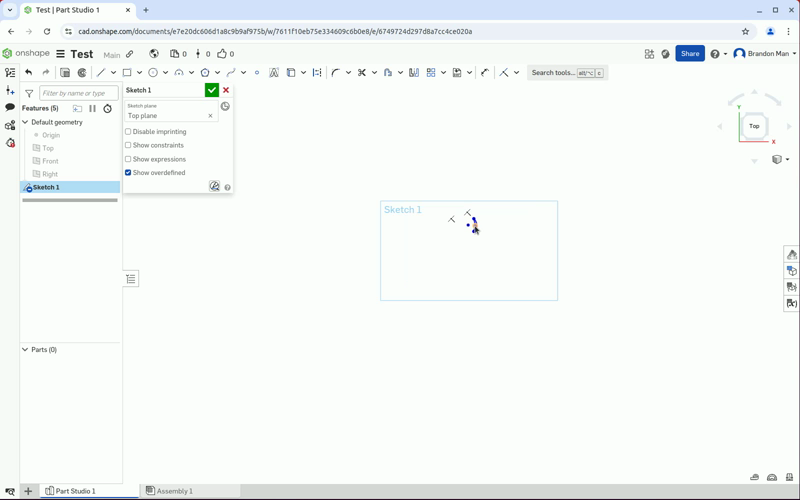
scroll(6)
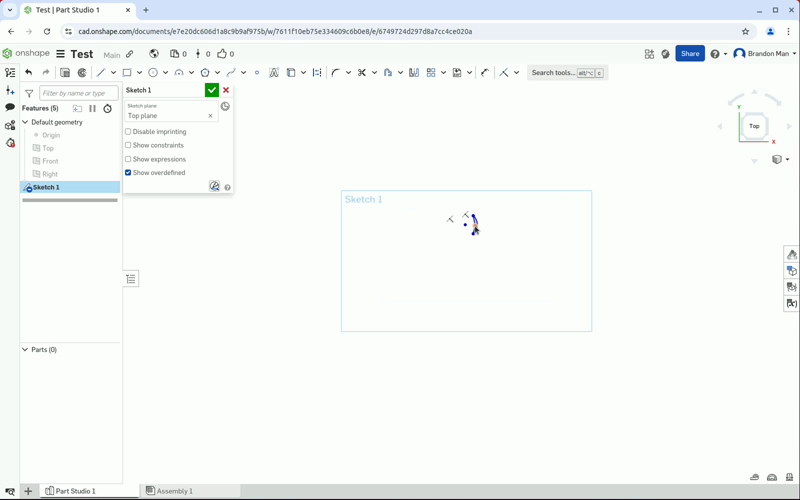
scroll(6)
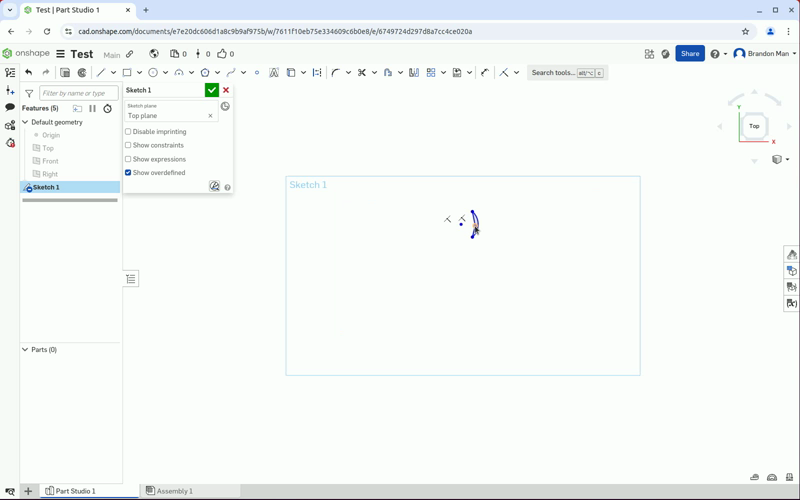
scroll(6)
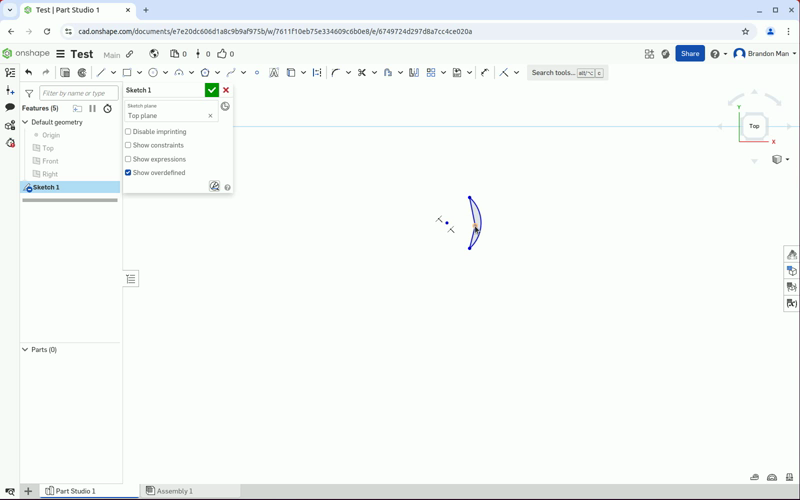
click(475, 225)
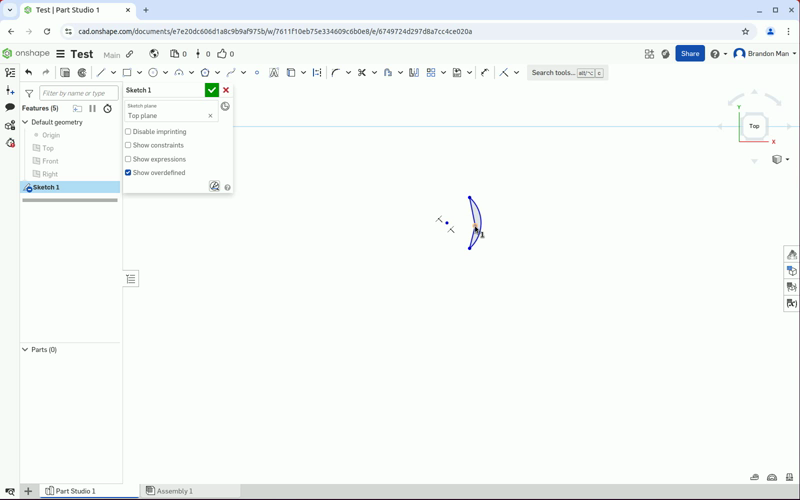
scroll(-6)
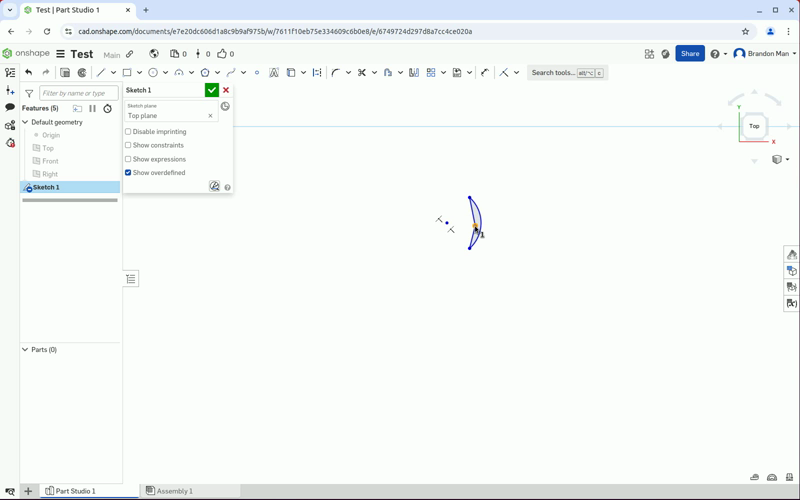
scroll(-6)
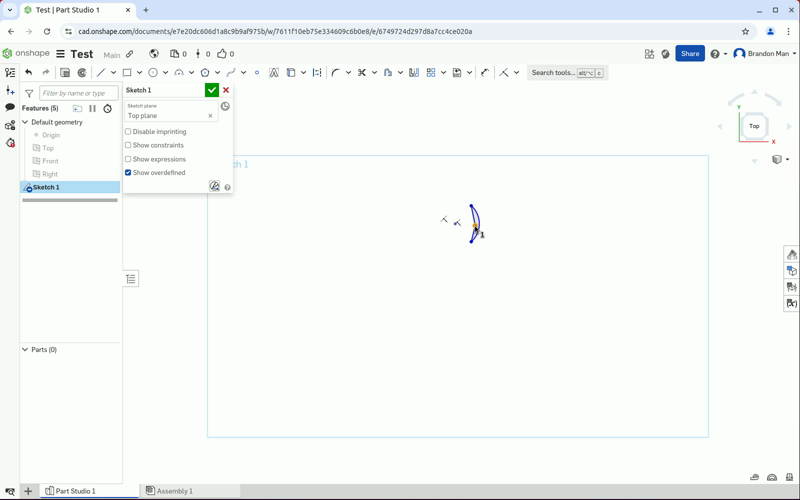
scroll(-6)
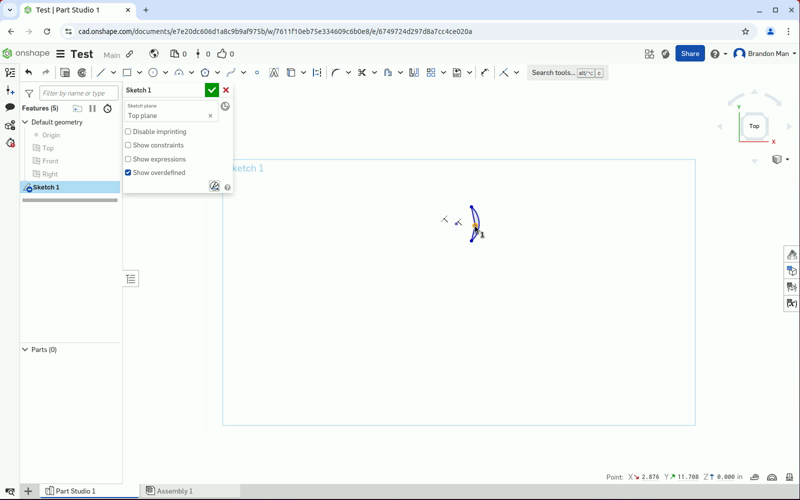
scroll(-6)
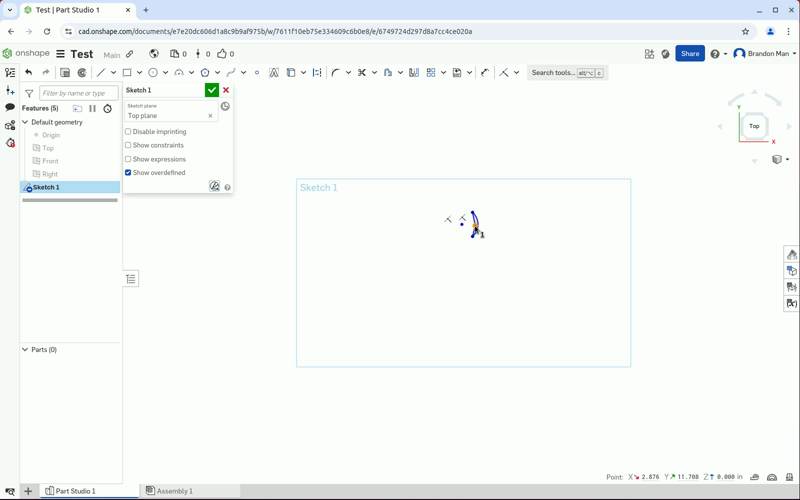
scroll(-6)
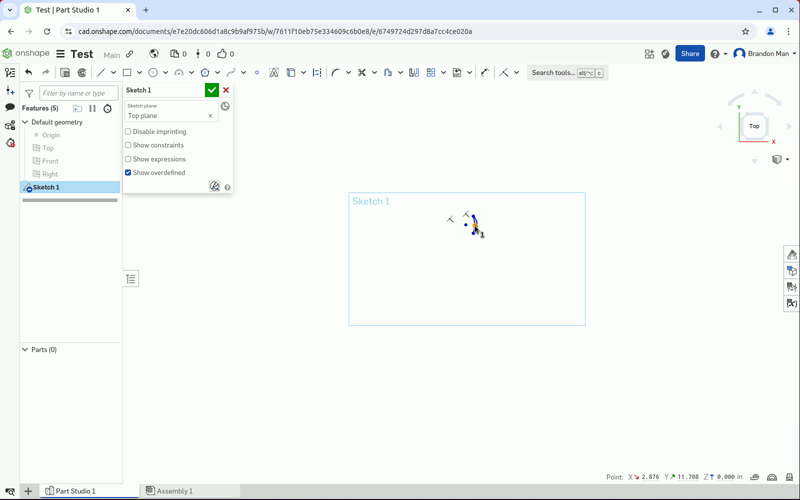
scroll(-6)
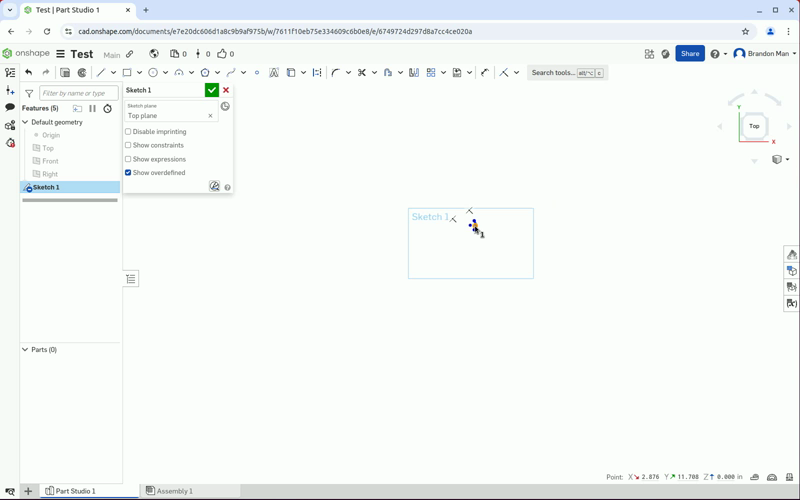
scroll(-6)
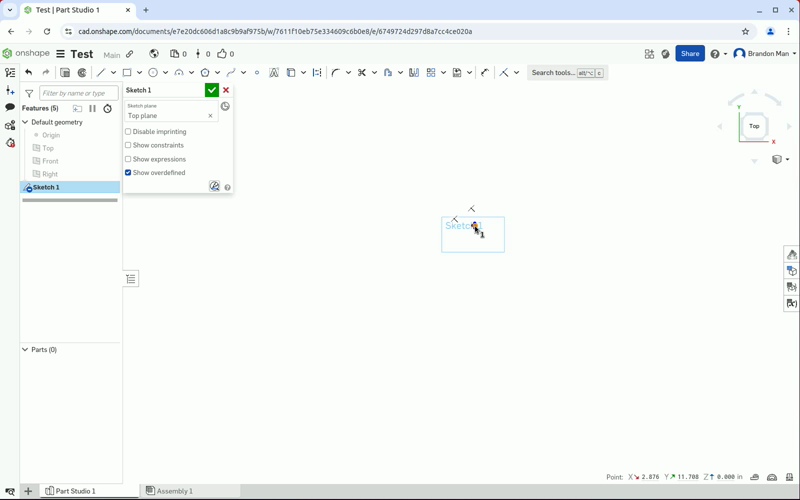
mouse_move(73, 352)
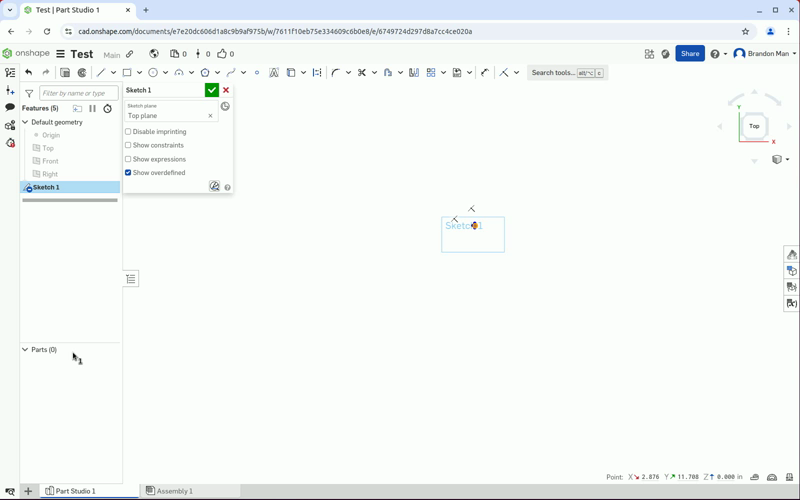
key(shift+y)
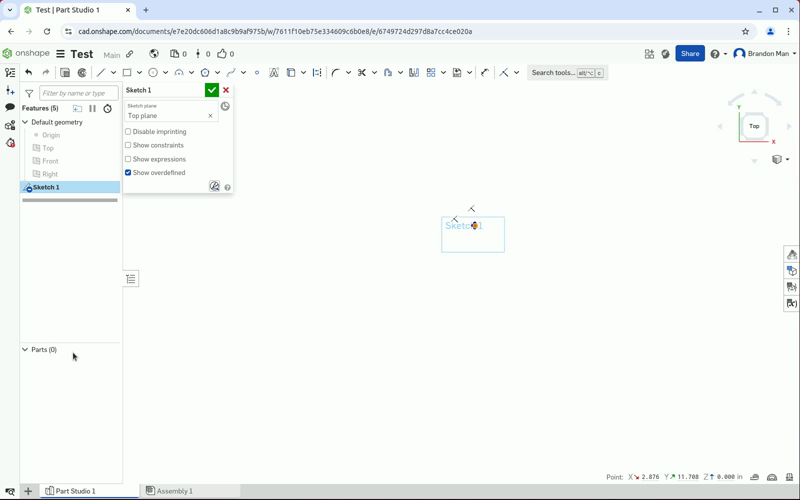
key(shift+e)
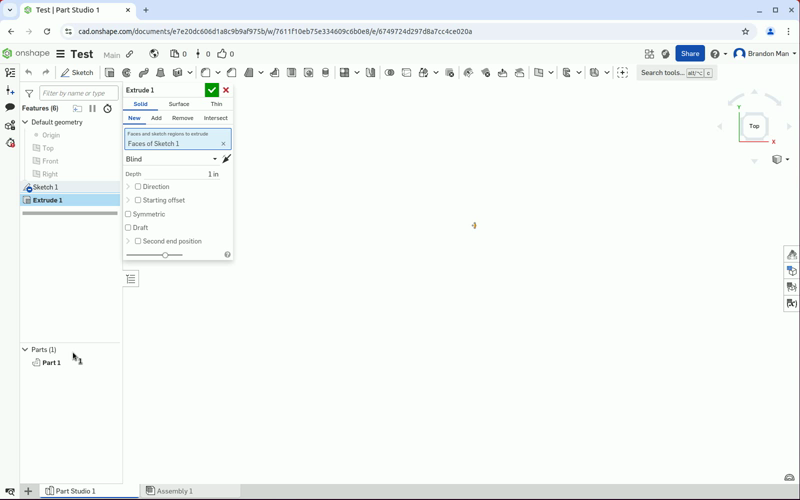
mouse_move(143, 106)
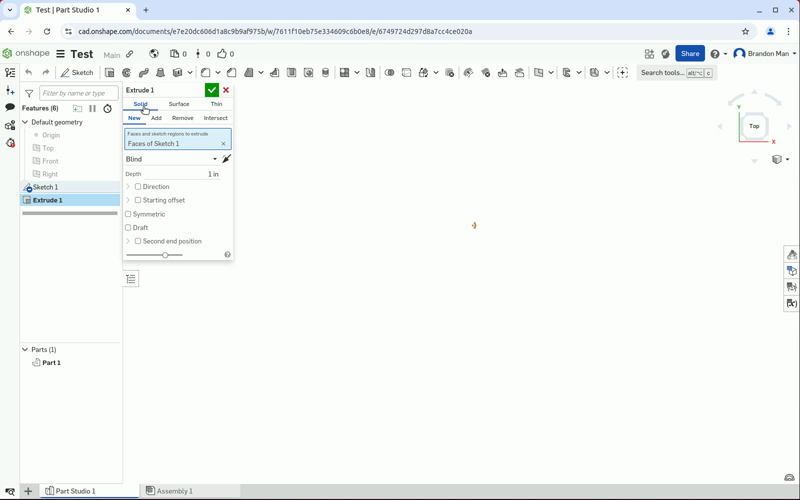
click(143, 106)
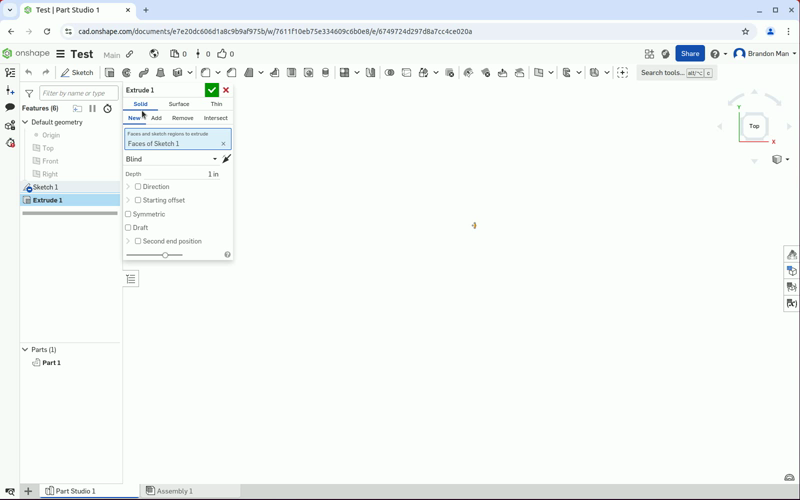
mouse_move(137, 120)
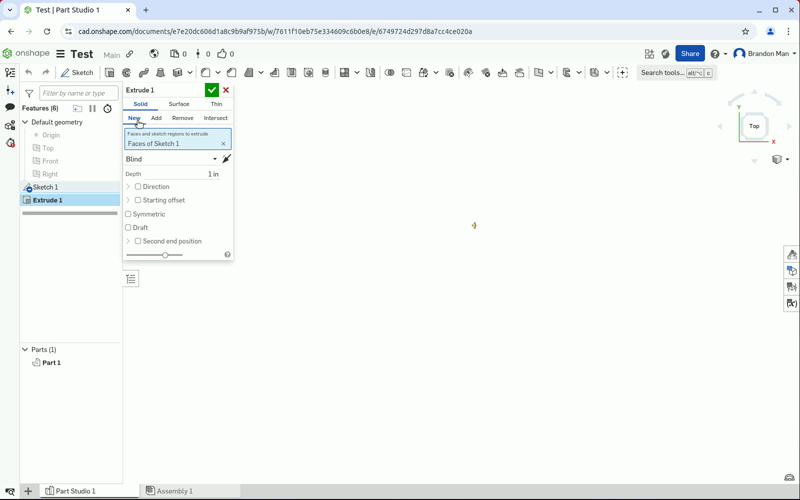
click(137, 120)
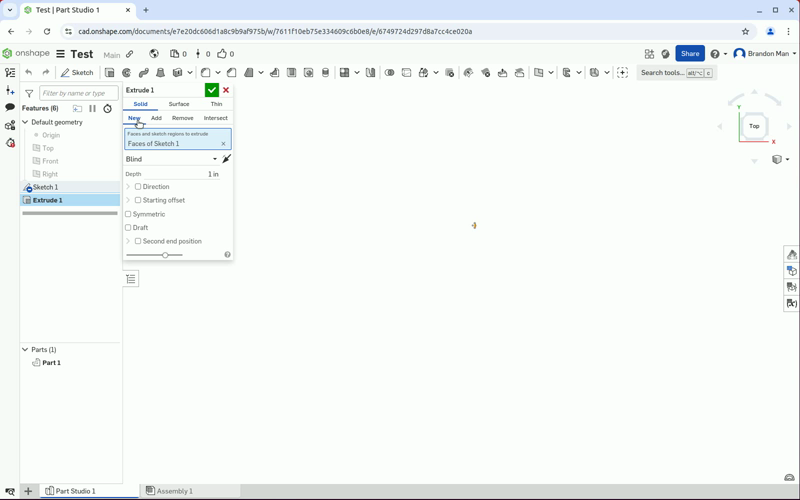
key(tab, 4)
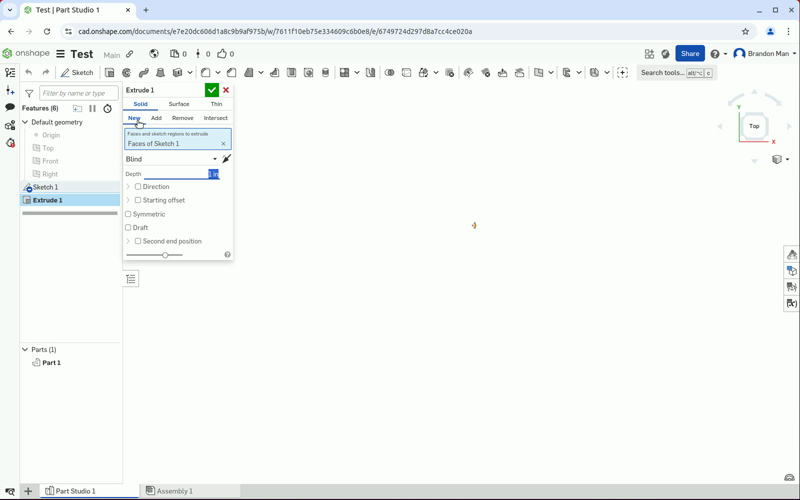
text(0.481)
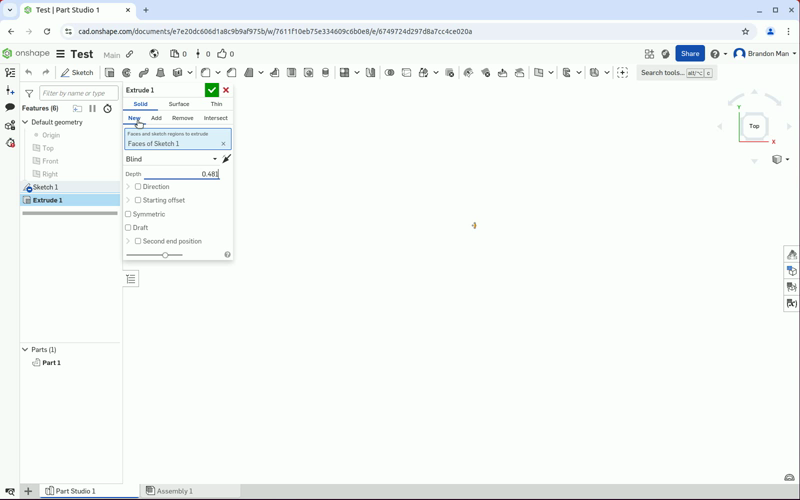
key(enter)
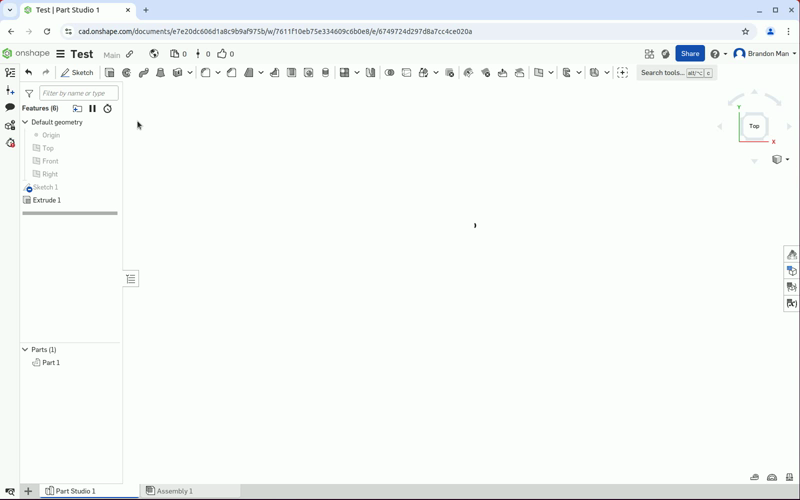
key(shift+h)
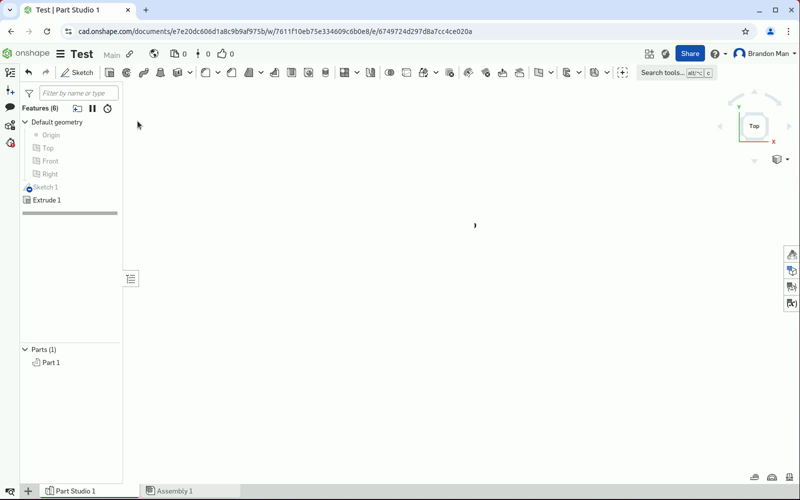
key(shift+h)
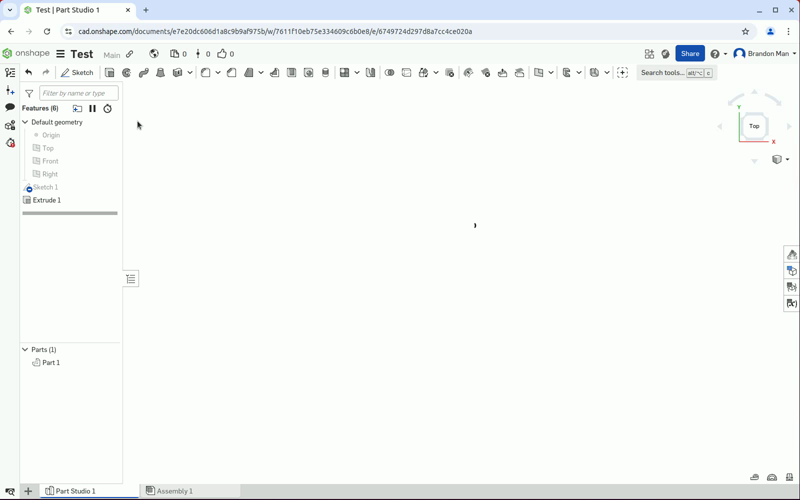
mouse_move(73, 189)
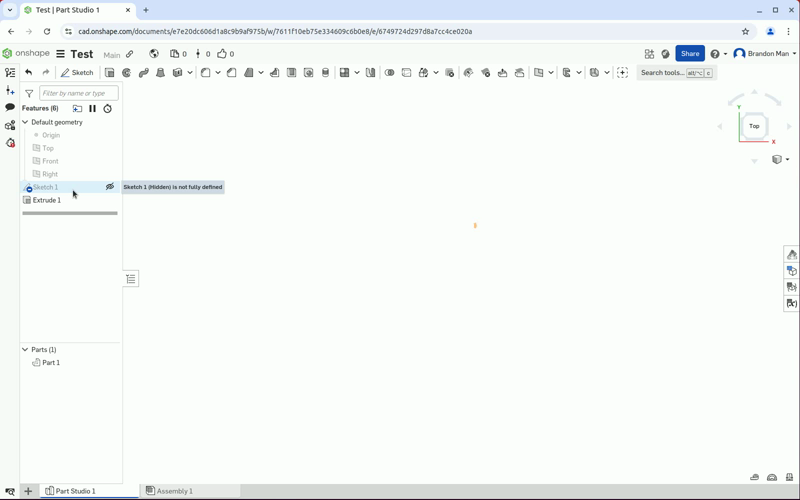
click(73, 189)
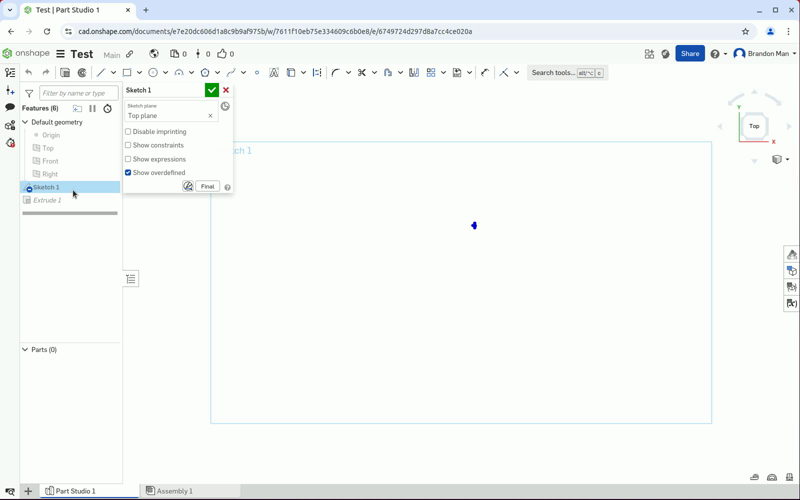
mouse_move(229, 92)
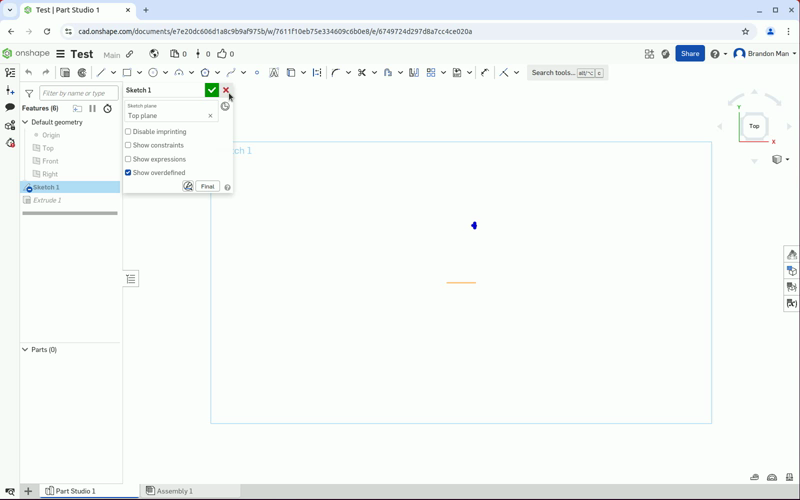
click(229, 92)
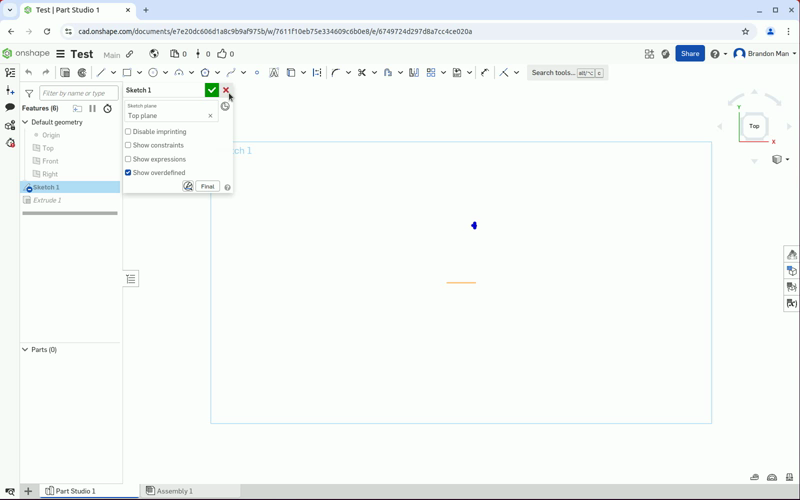
key(shift+s)
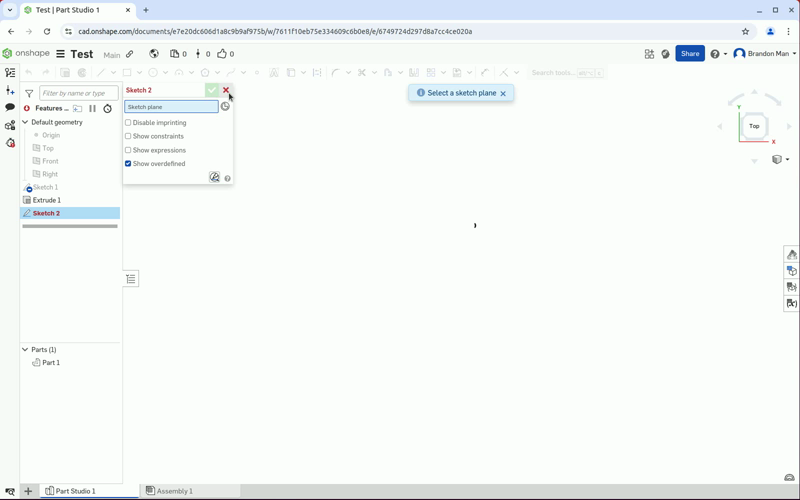
mouse_move(73, 150)
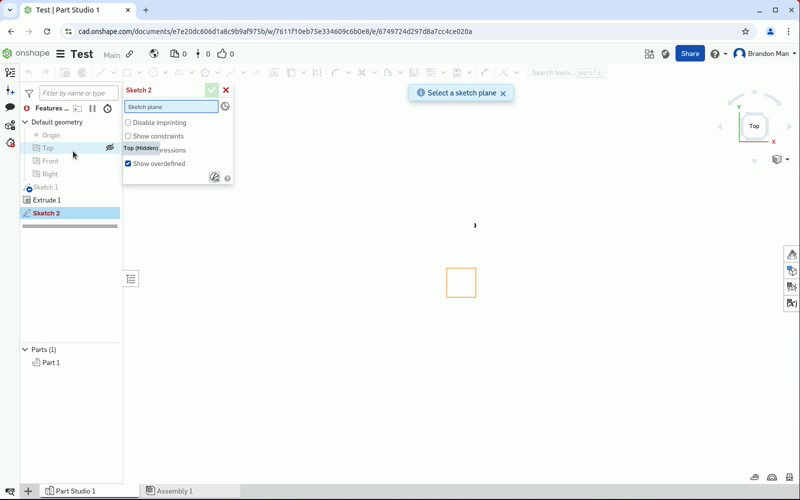
click(73, 150)
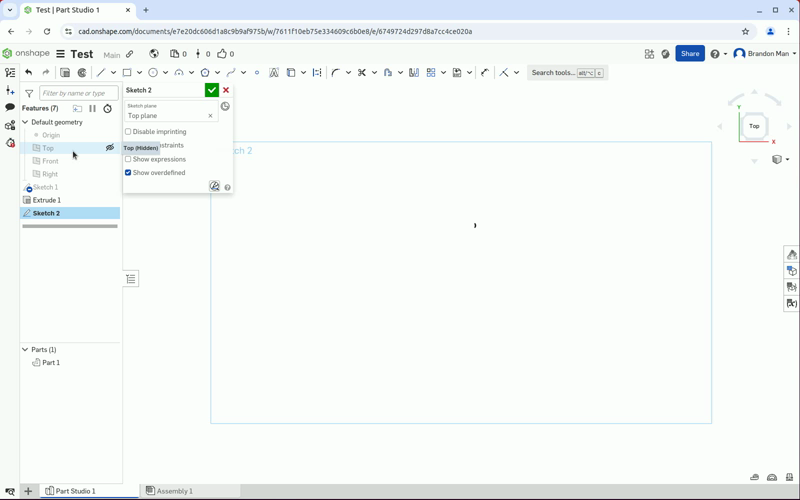
mouse_move(73, 352)
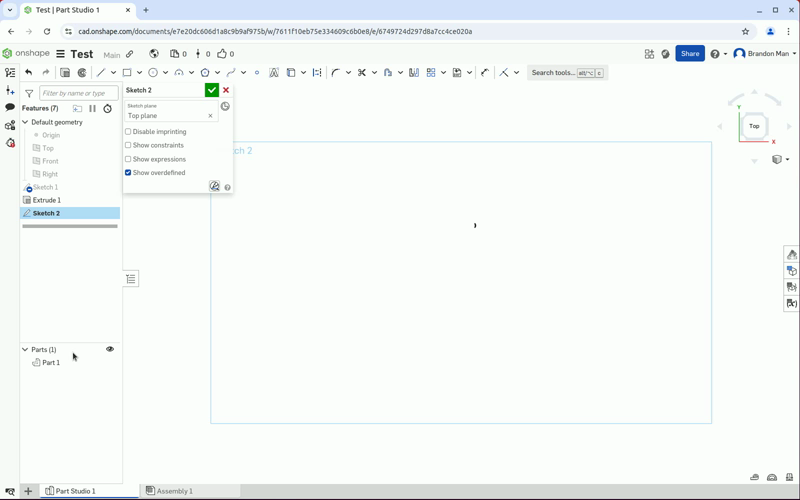
key(y)
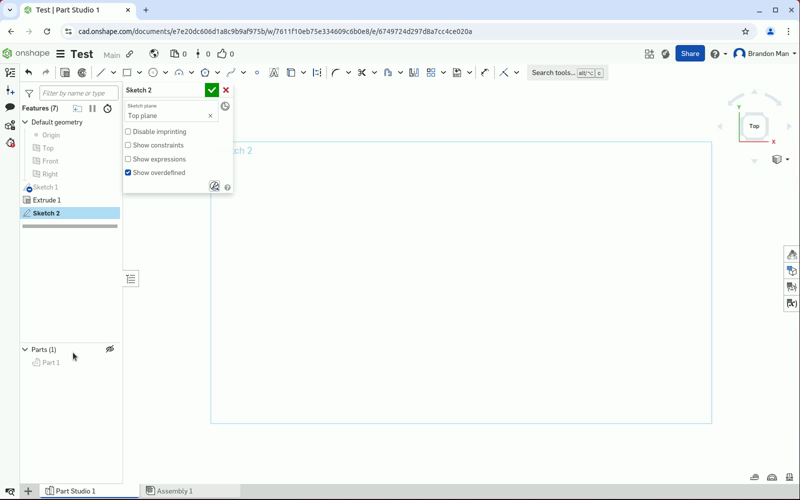
key(c)
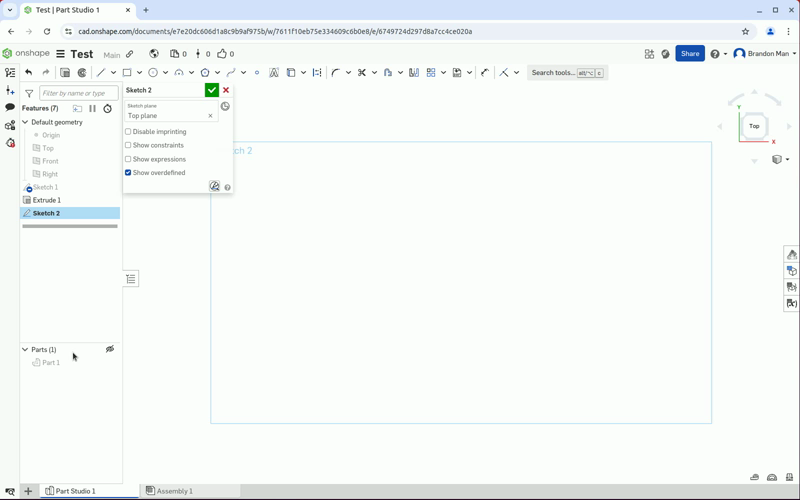
key_down(shift)
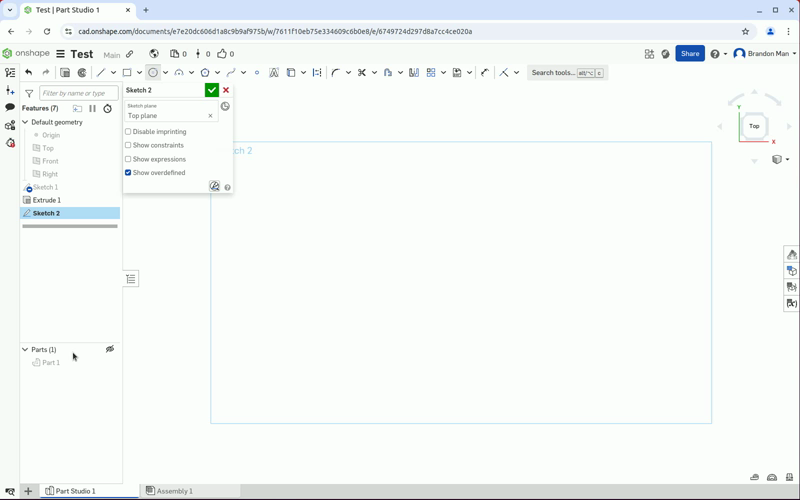
mouse_move(461, 282)
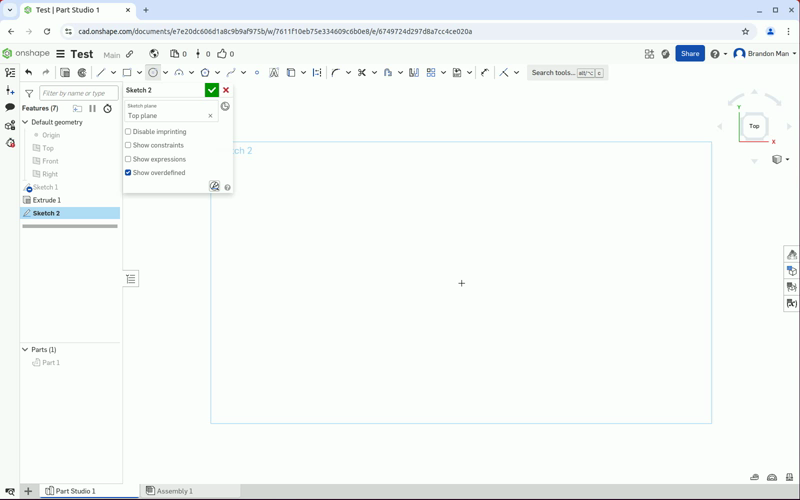
click(461, 282)
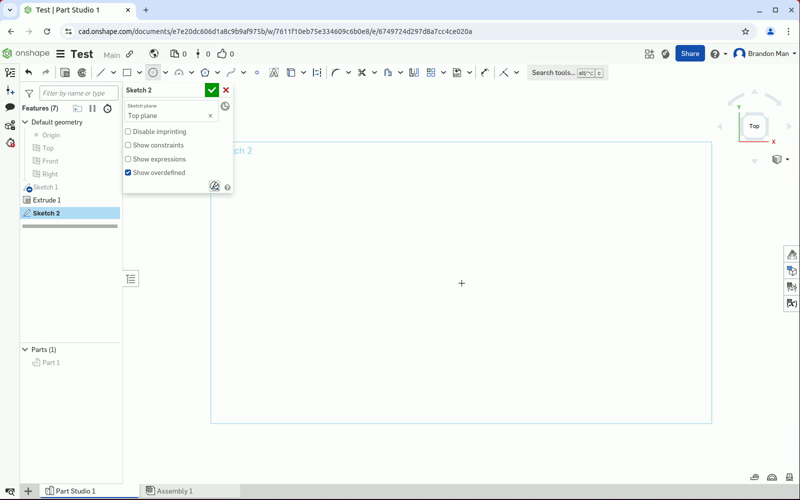
key_up(shift)
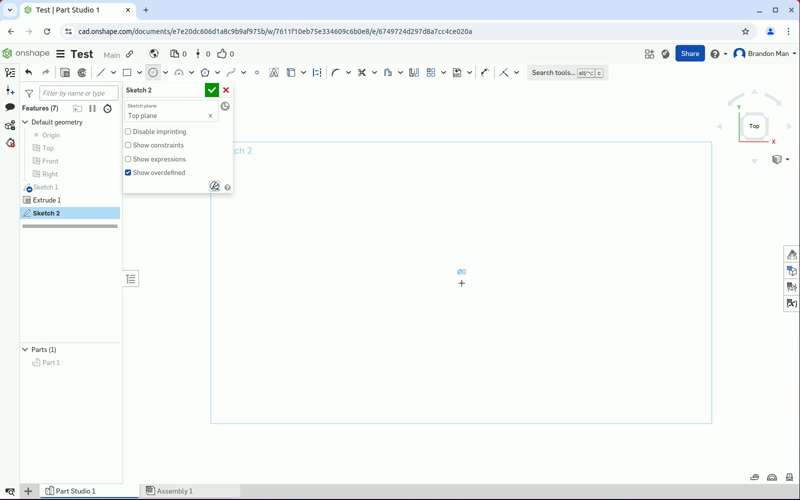
mouse_move(471, 282)
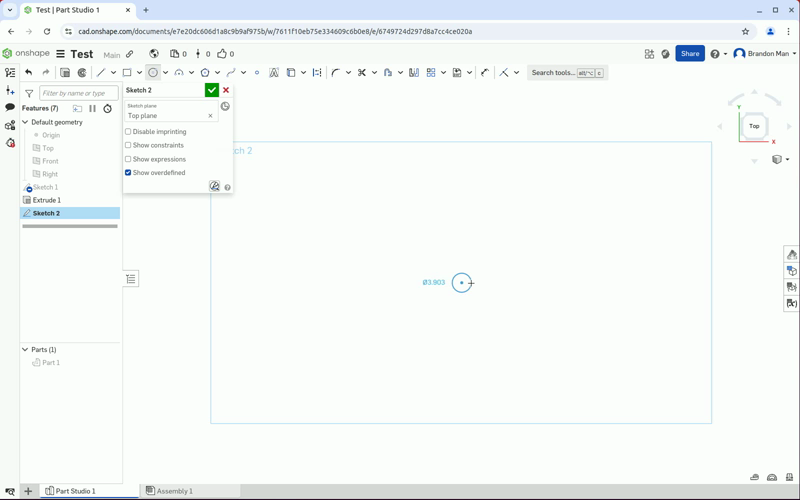
click(471, 282)
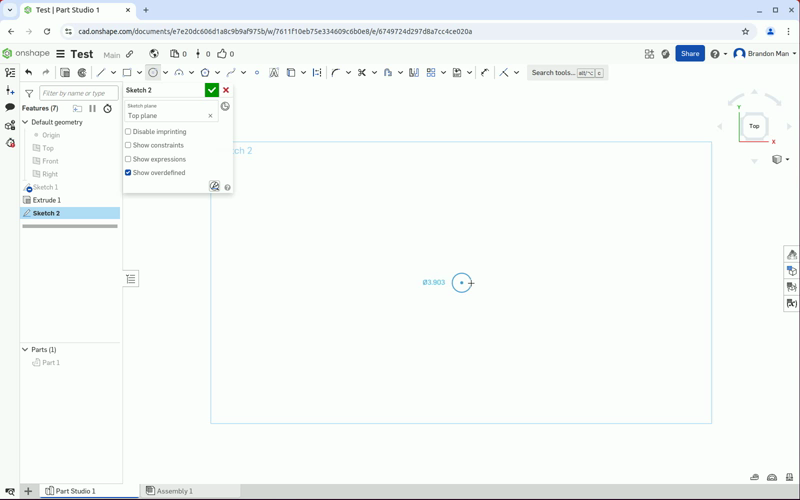
key(esc)
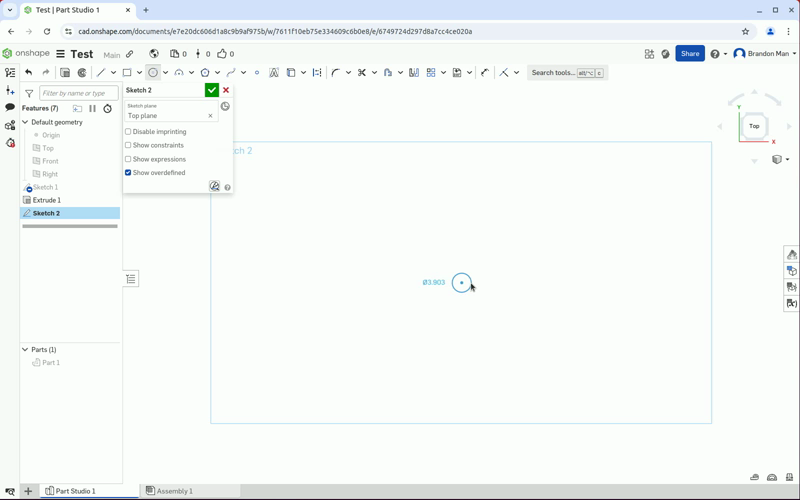
key(c)
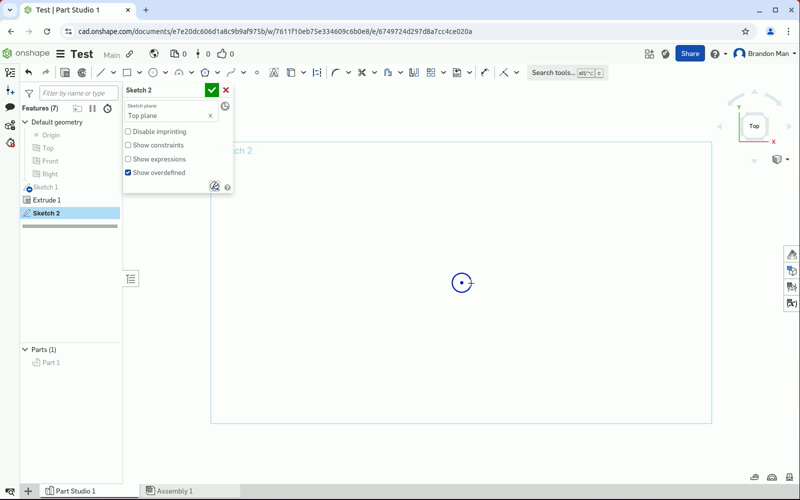
key_down(shift)
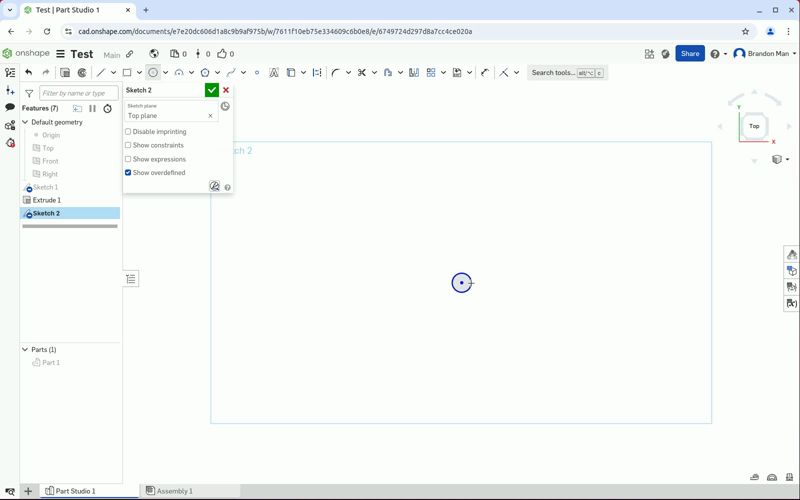
mouse_move(461, 282)
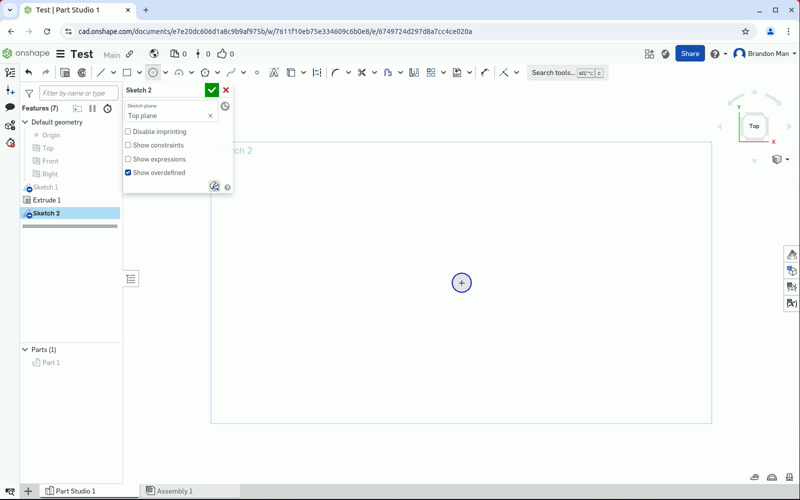
click(461, 282)
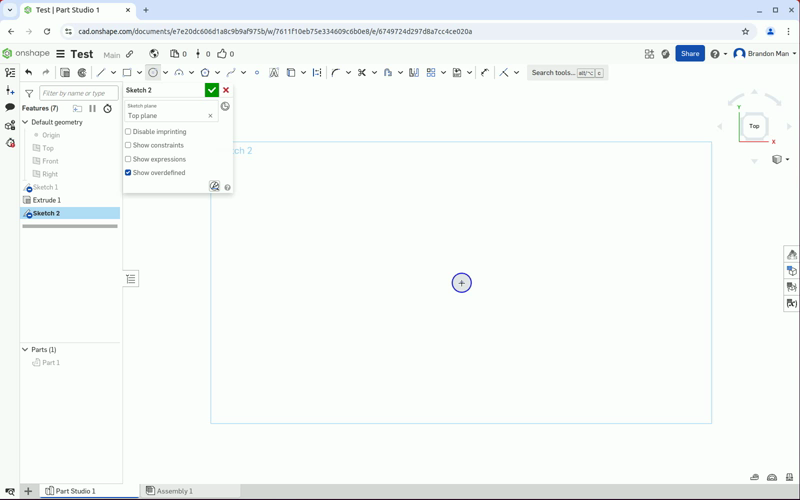
key_up(shift)
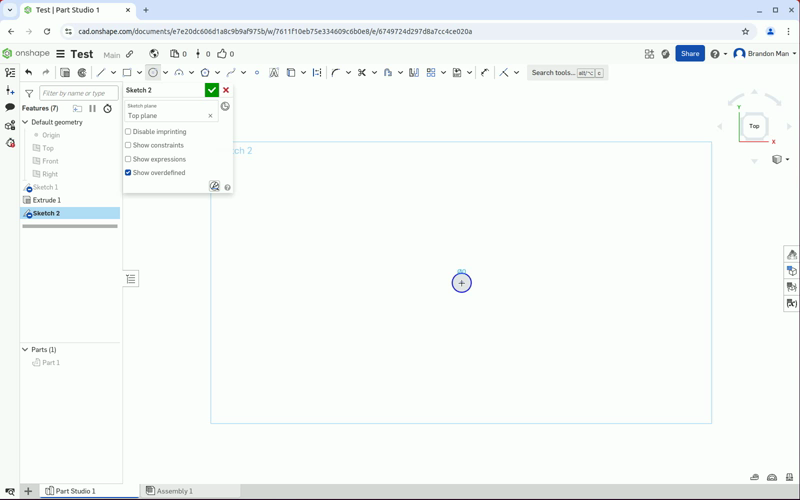
mouse_move(464, 282)
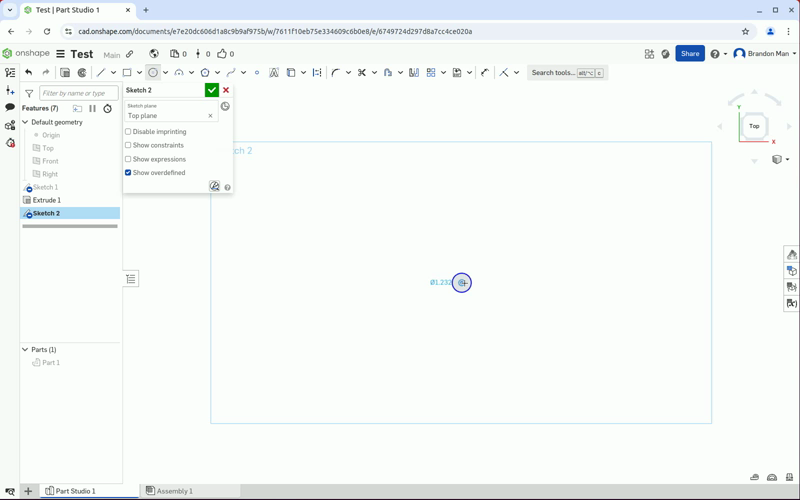
scroll(6)
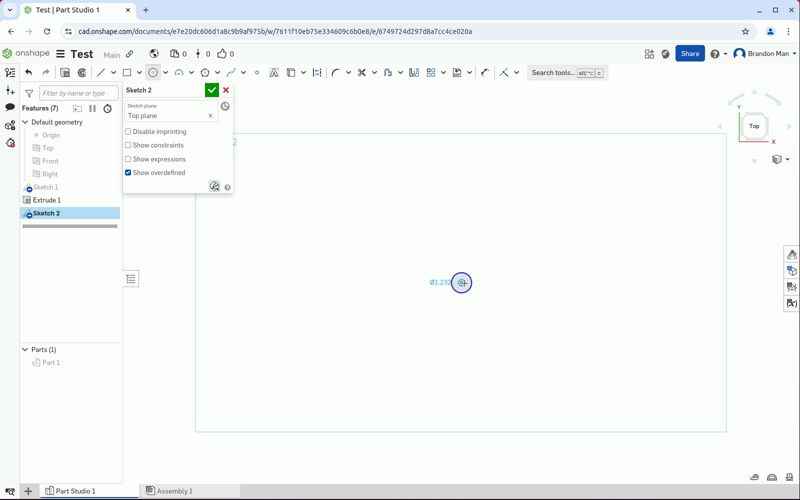
scroll(6)
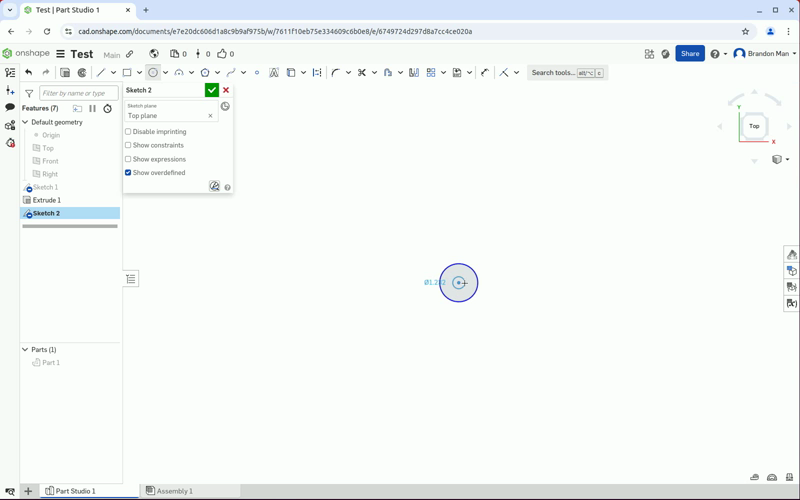
scroll(6)
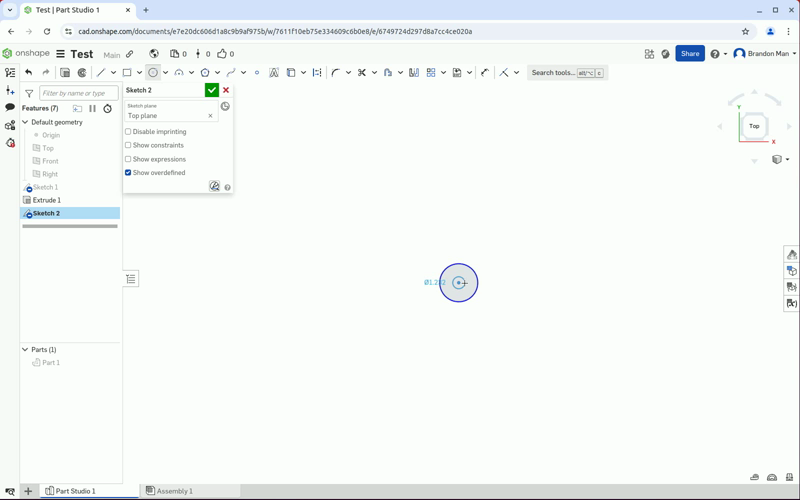
scroll(6)
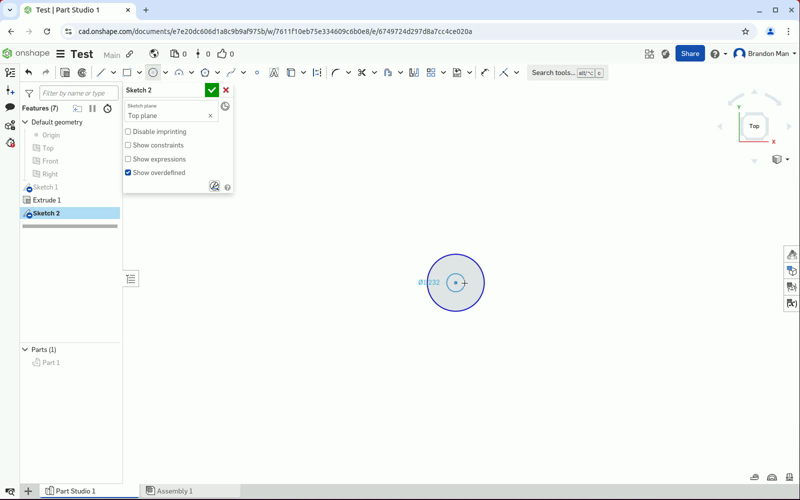
scroll(6)
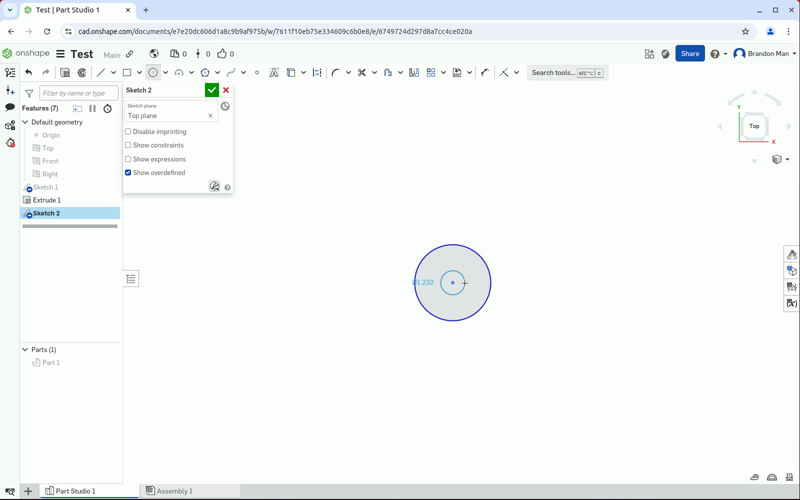
scroll(6)
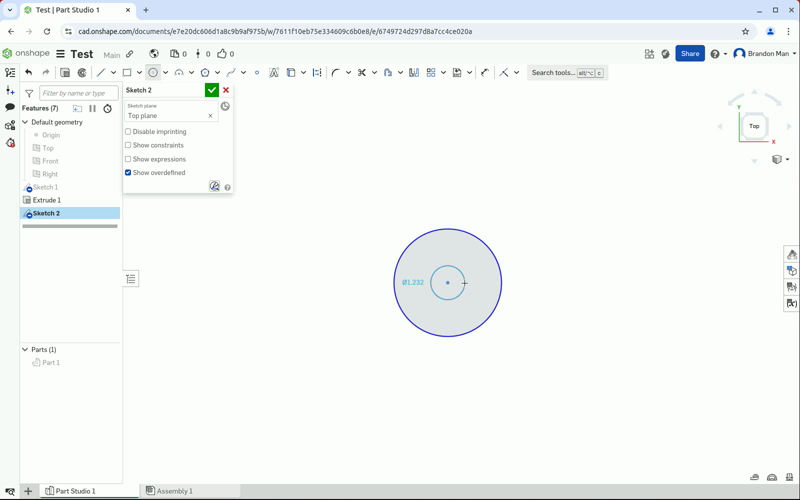
scroll(6)
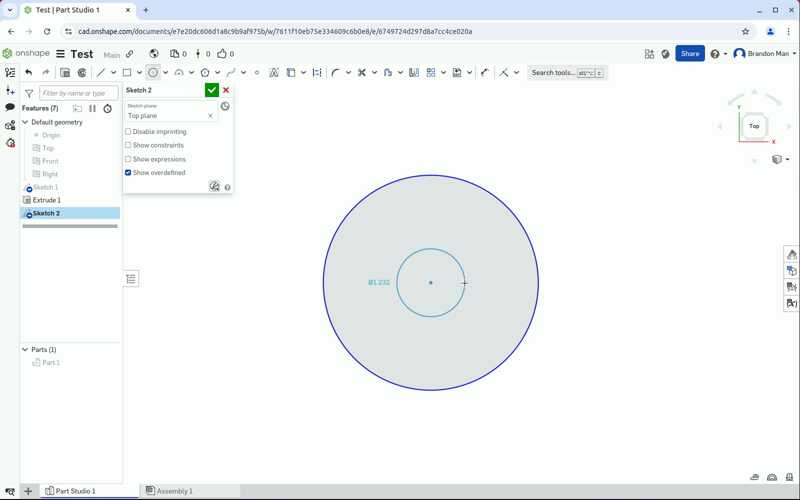
click(464, 282)
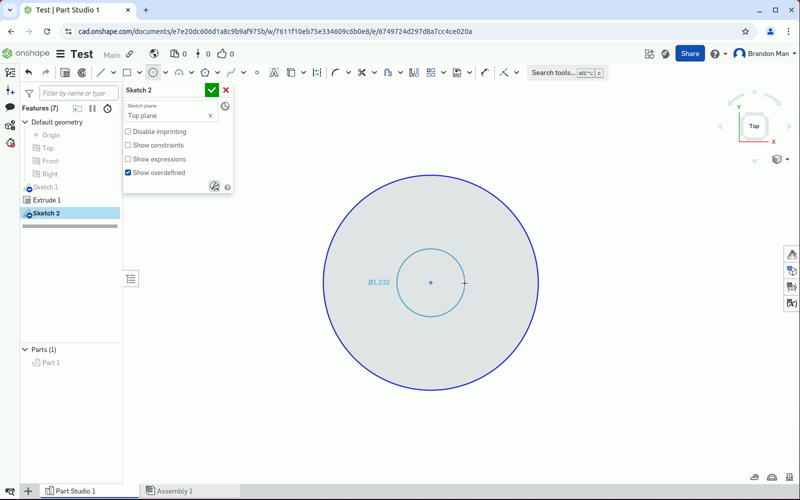
scroll(-6)
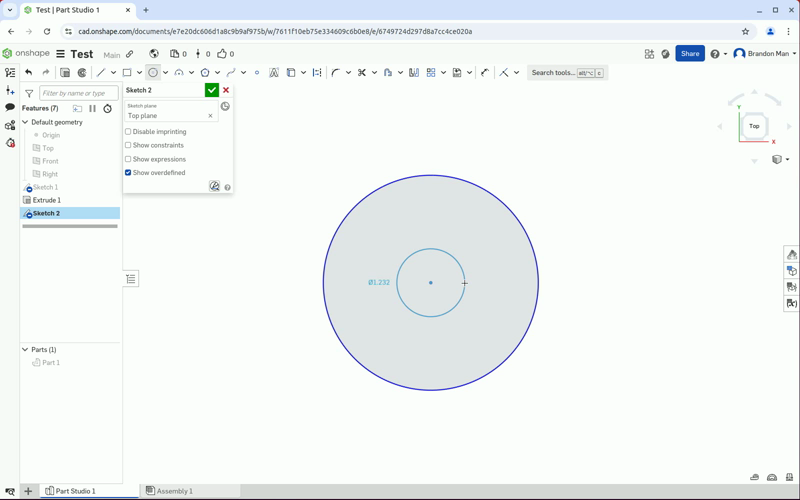
scroll(-6)
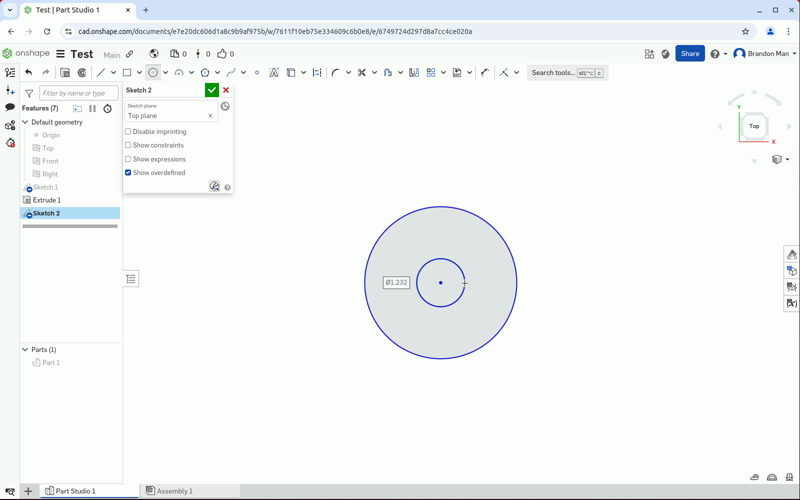
scroll(-6)
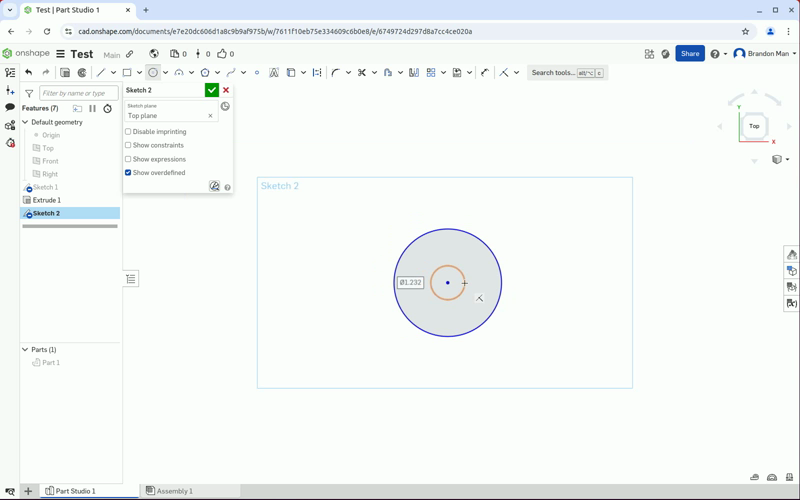
scroll(-6)
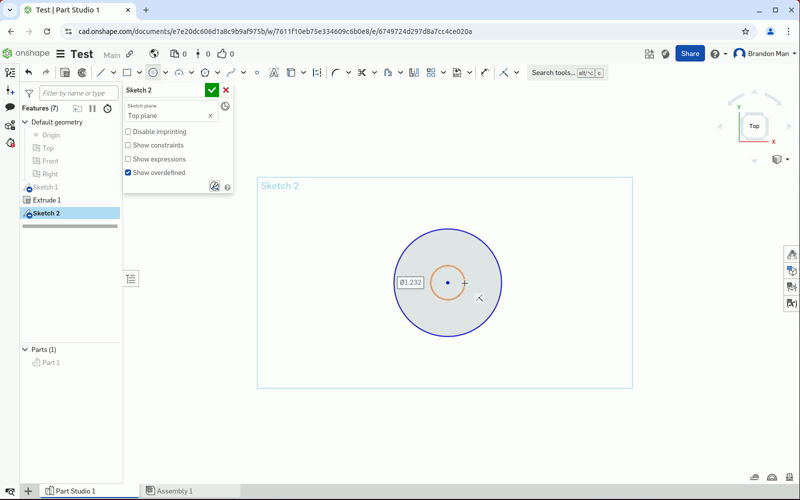
scroll(-6)
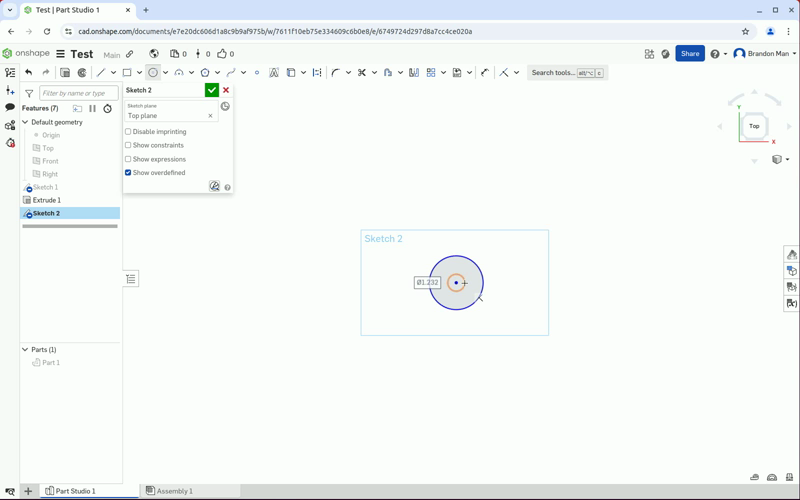
scroll(-6)
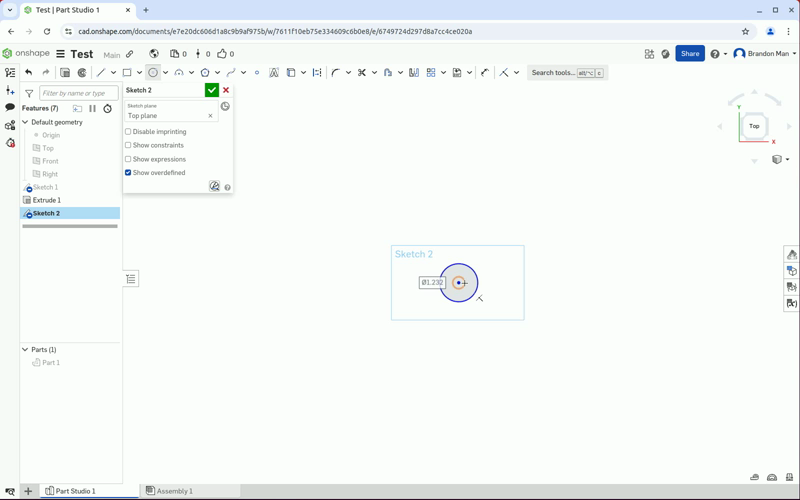
scroll(-6)
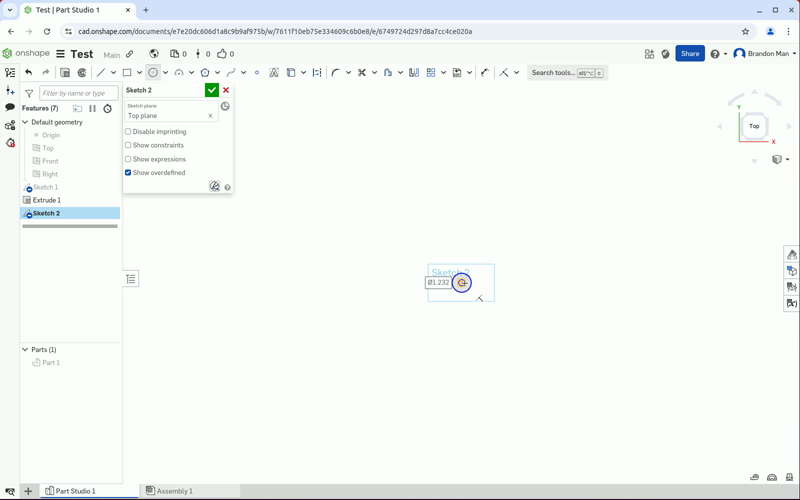
key(esc)
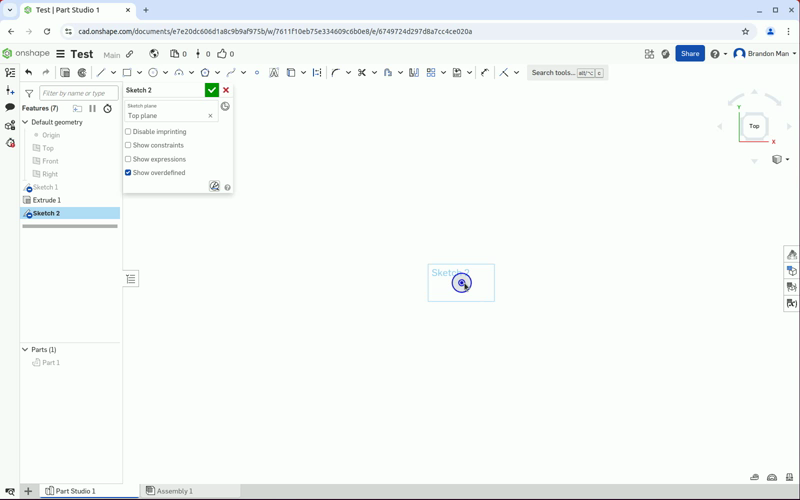
mouse_move(468, 287)
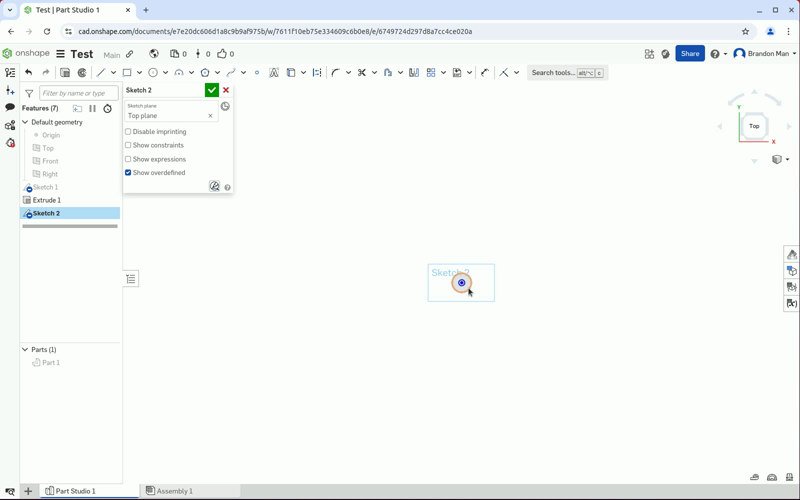
scroll(6)
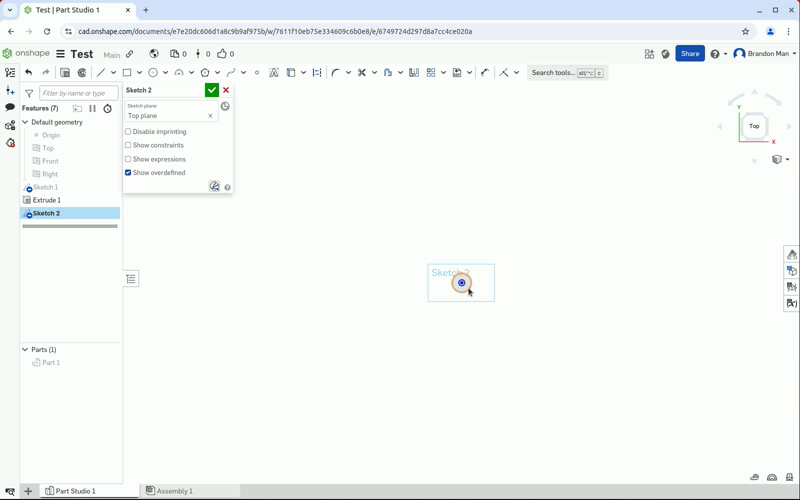
scroll(6)
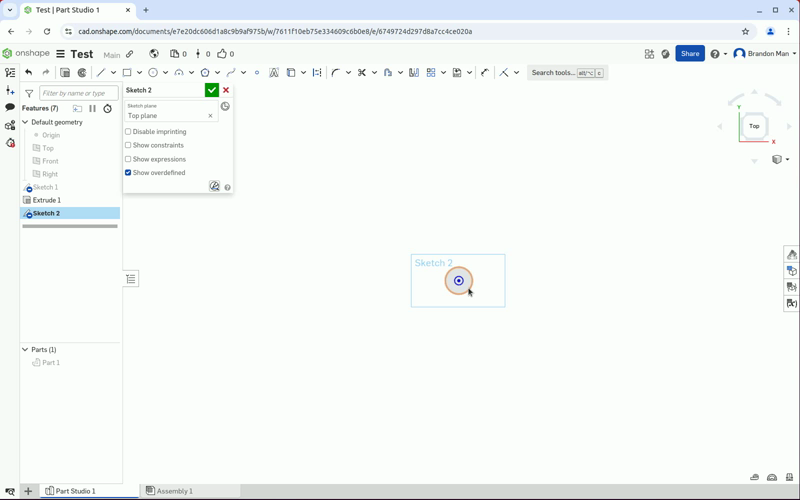
scroll(6)
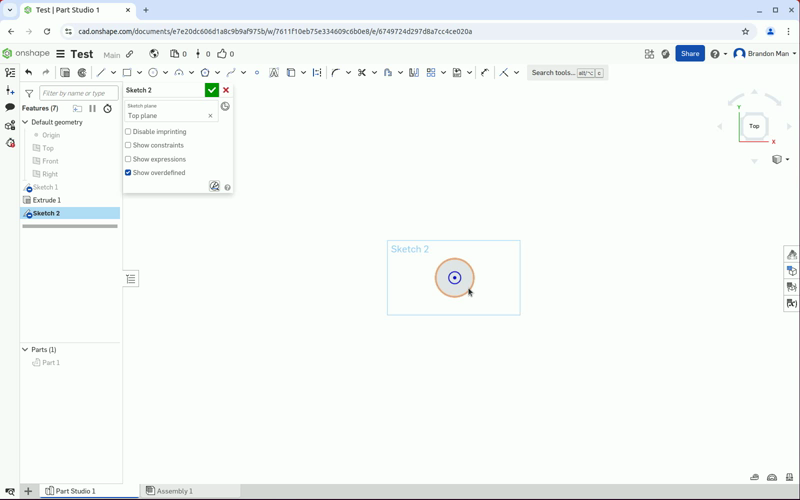
scroll(6)
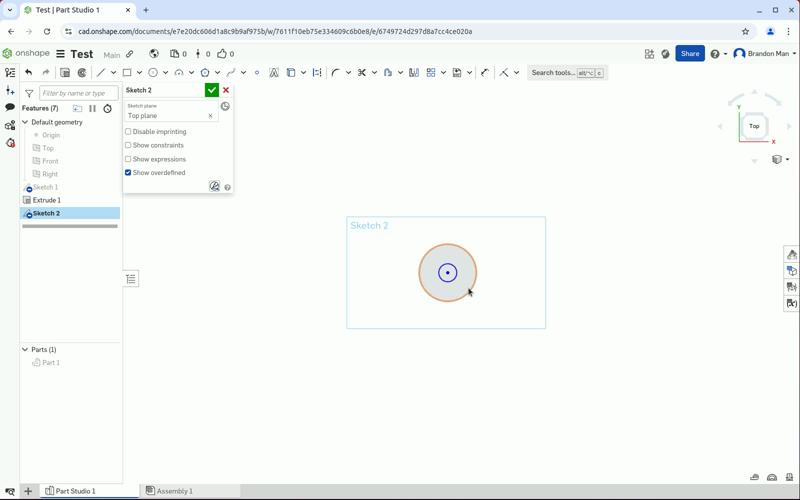
scroll(6)
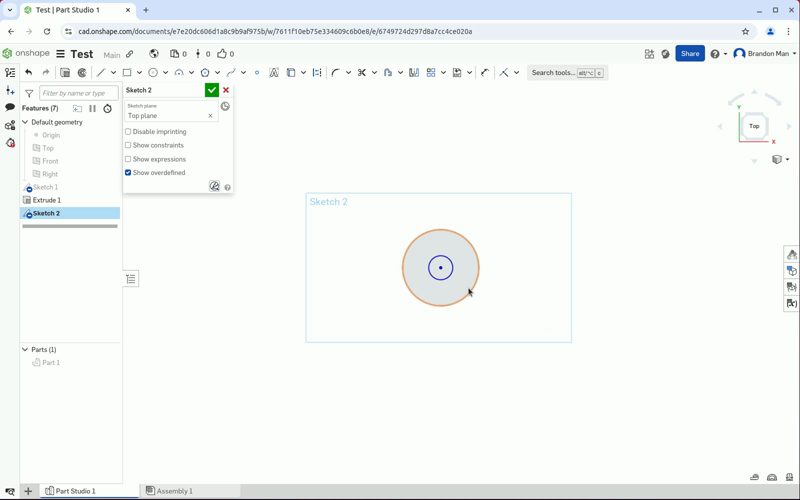
scroll(6)
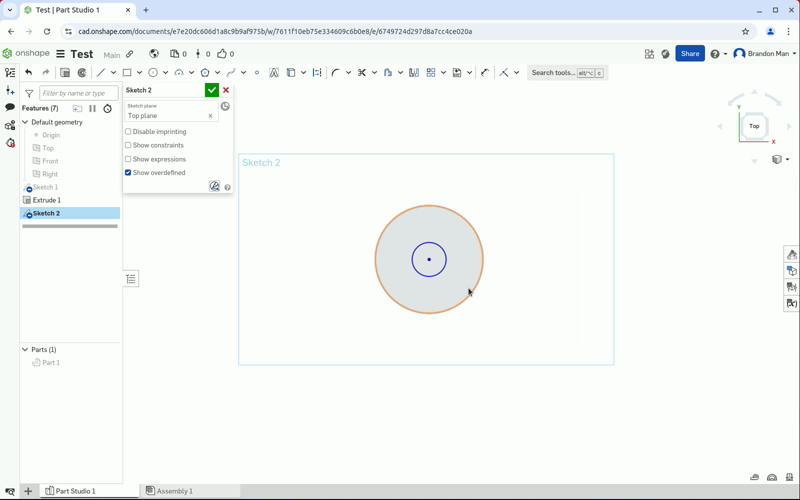
scroll(6)
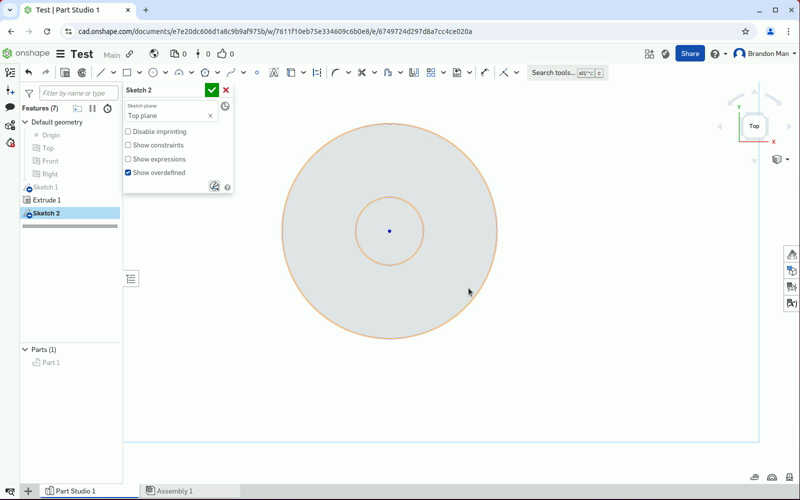
click(468, 287)
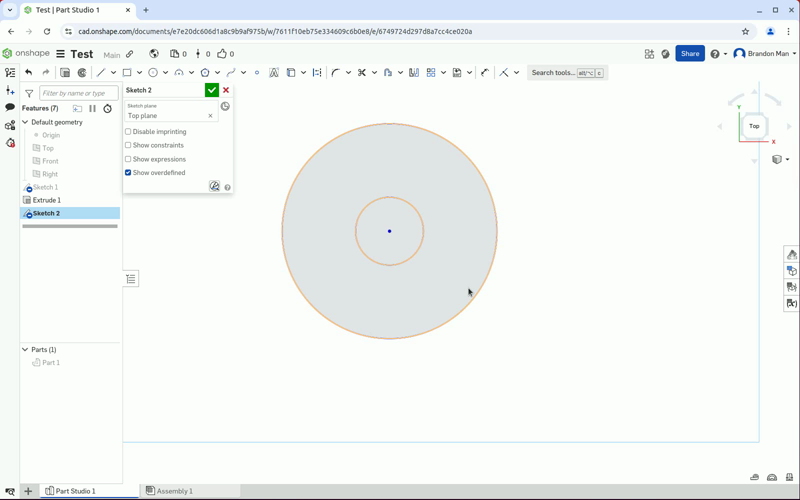
scroll(-6)
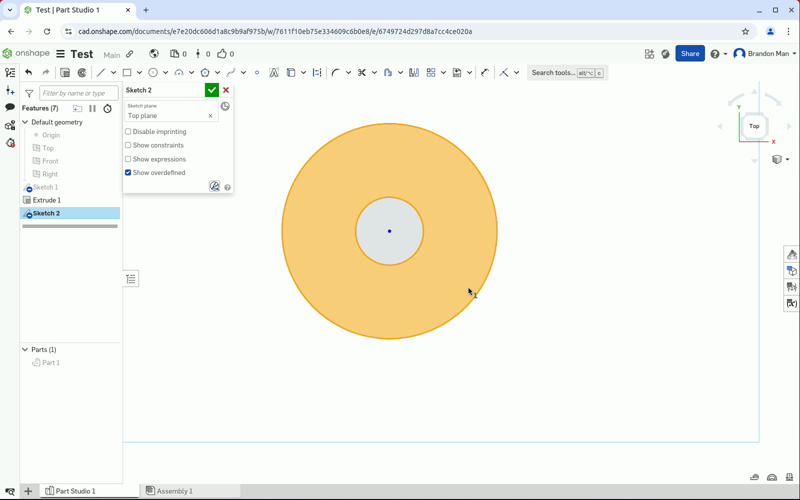
scroll(-6)
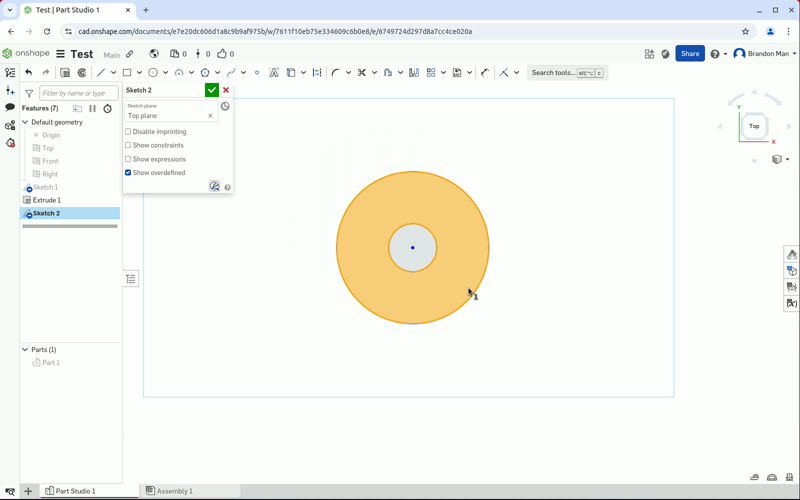
scroll(-6)
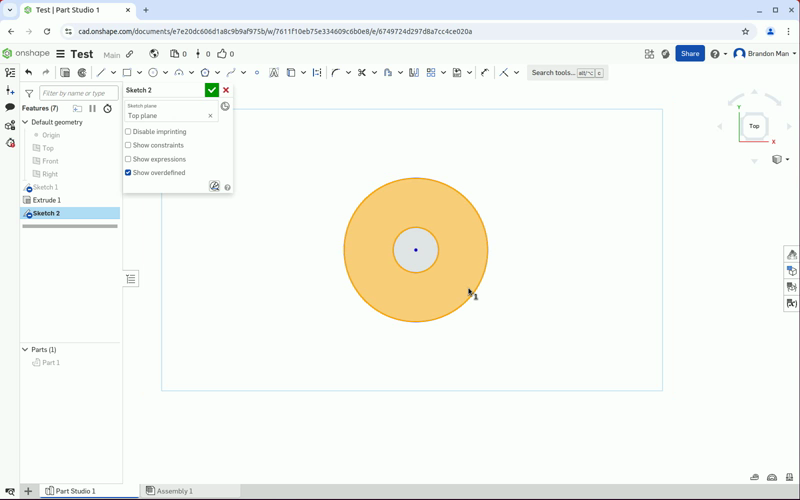
scroll(-6)
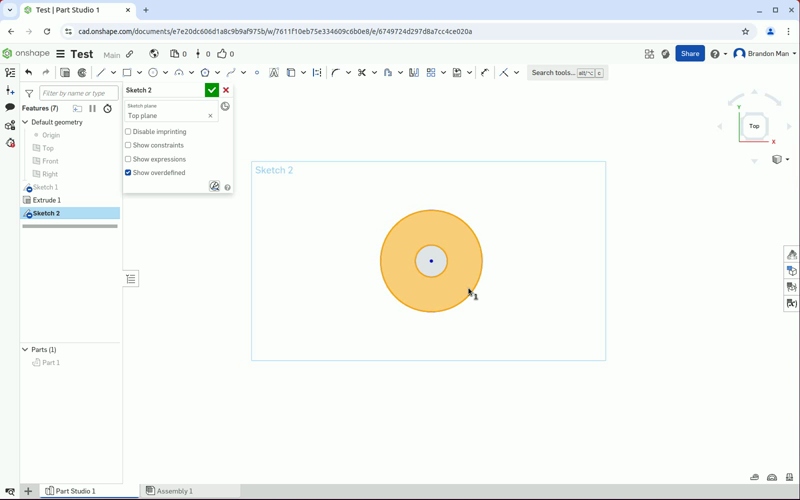
scroll(-6)
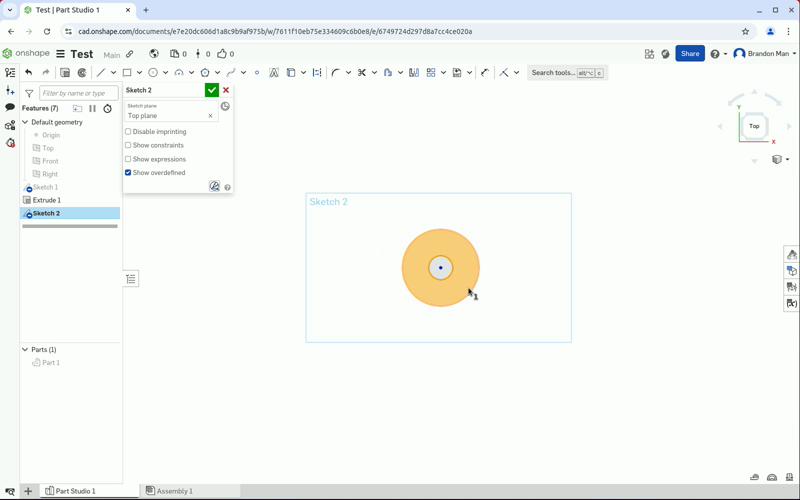
scroll(-6)
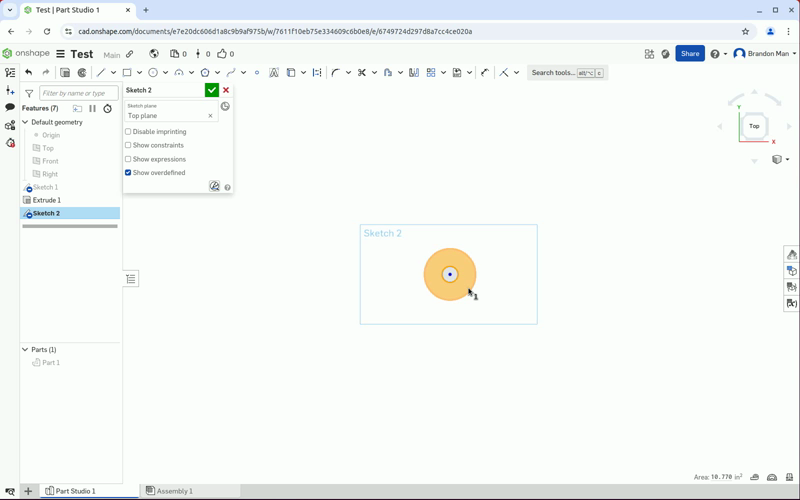
scroll(-6)
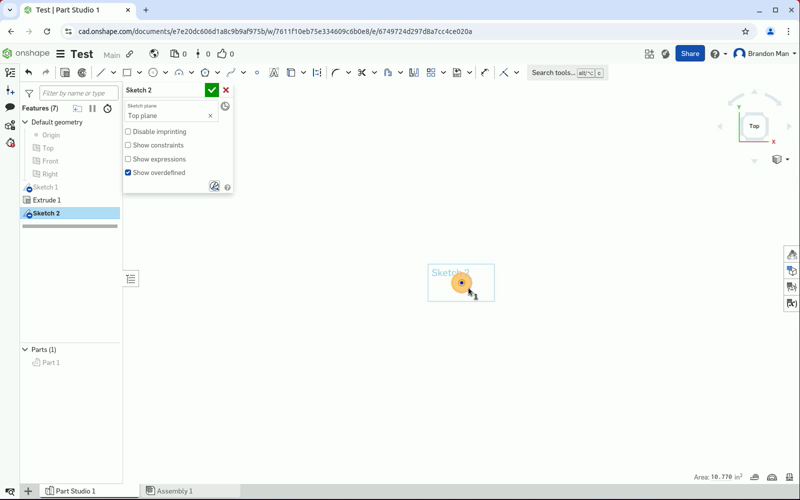
mouse_move(73, 352)
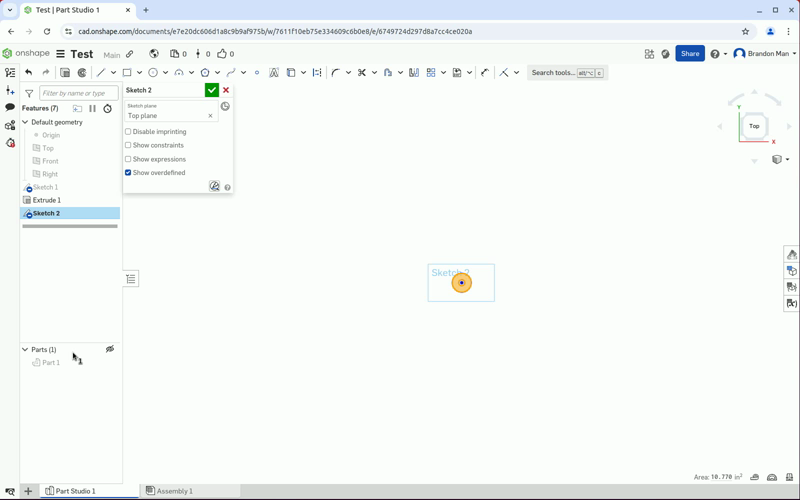
key(shift+y)
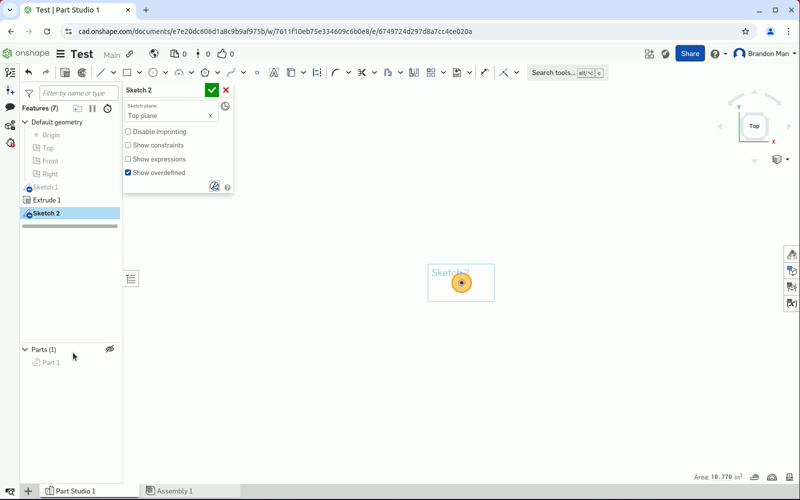
key(shift+e)
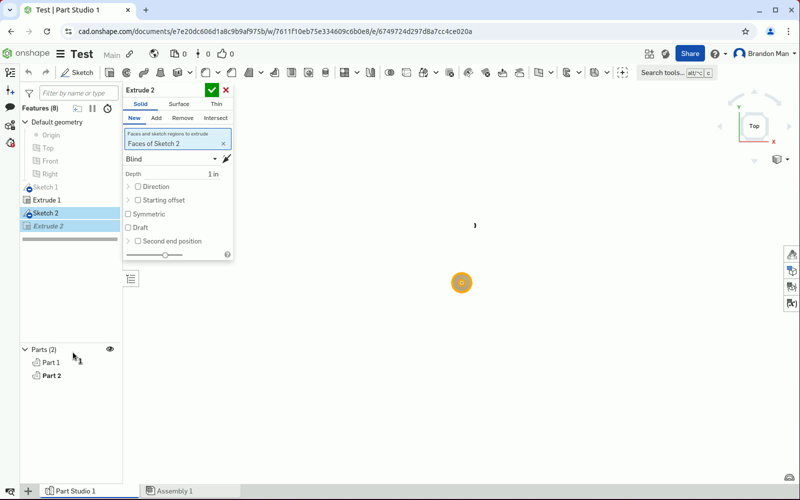
mouse_move(143, 106)
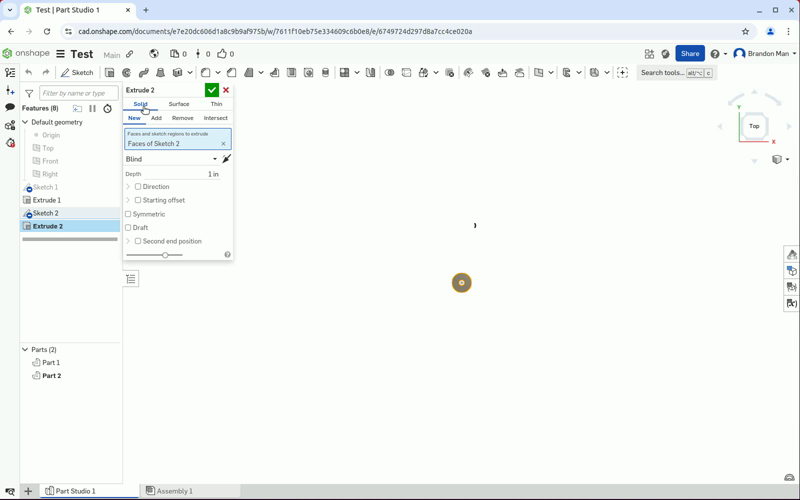
click(143, 106)
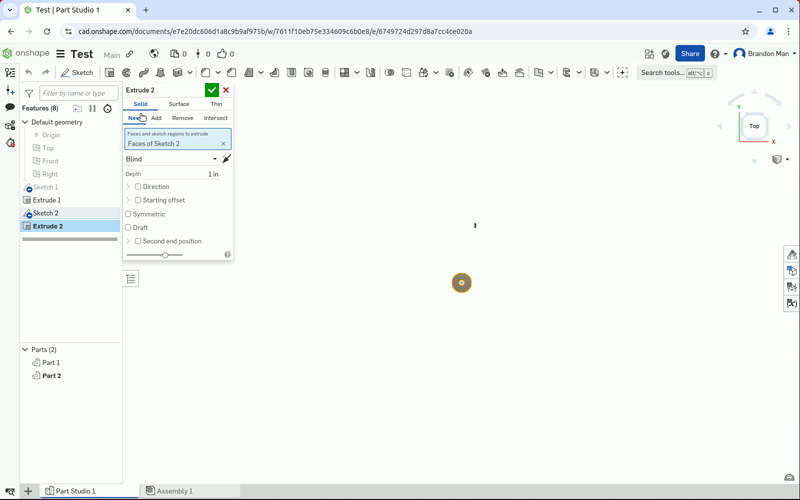
mouse_move(137, 120)
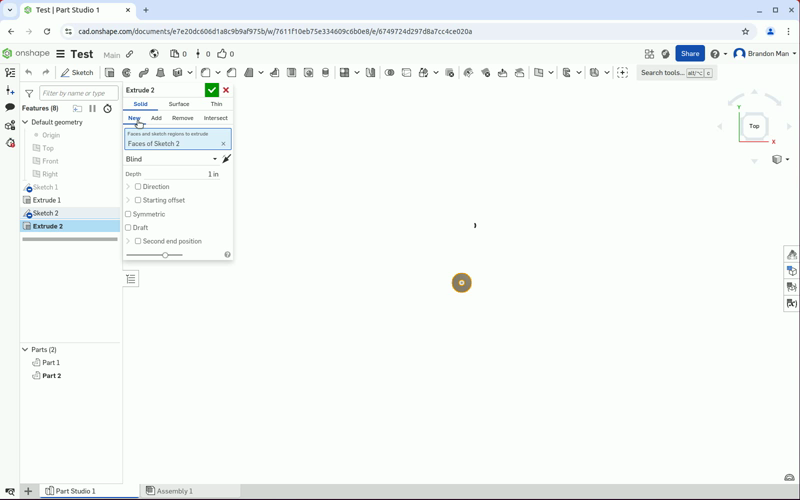
click(137, 120)
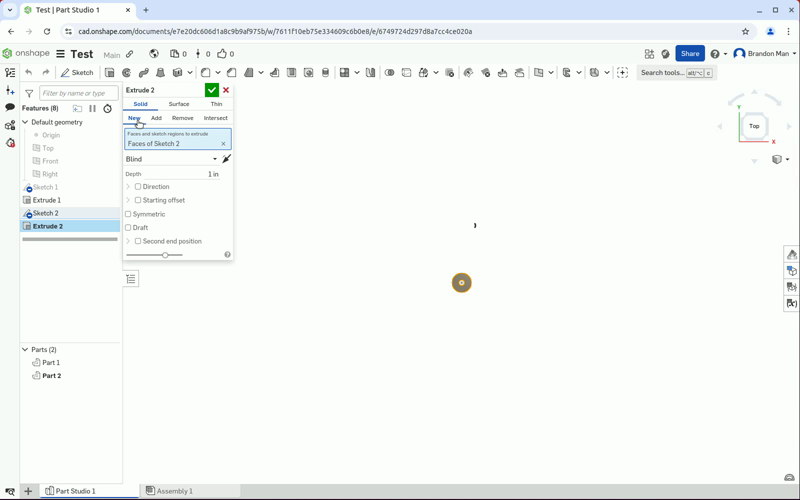
key(tab, 4)
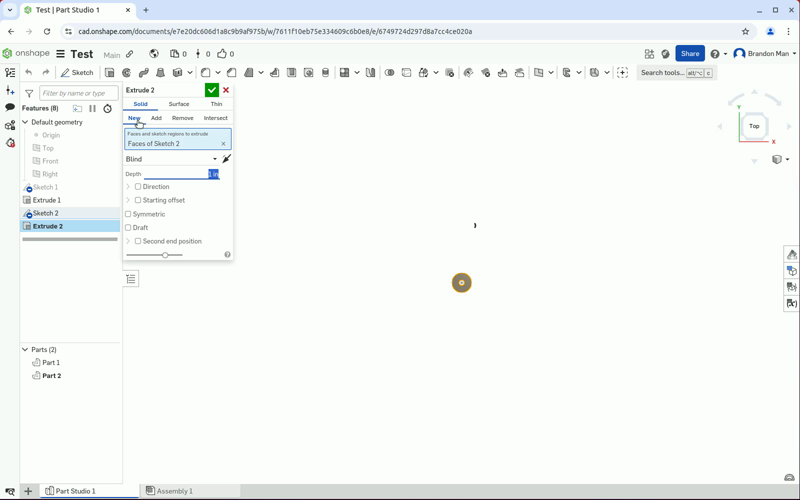
text(0.481)
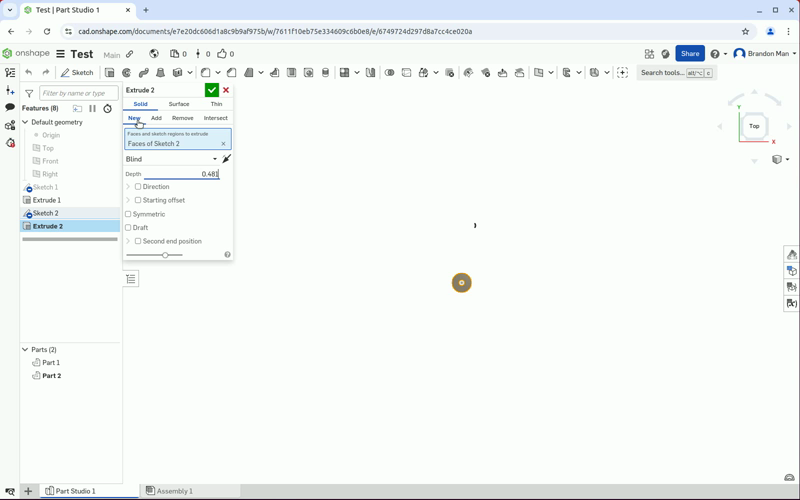
key(enter)
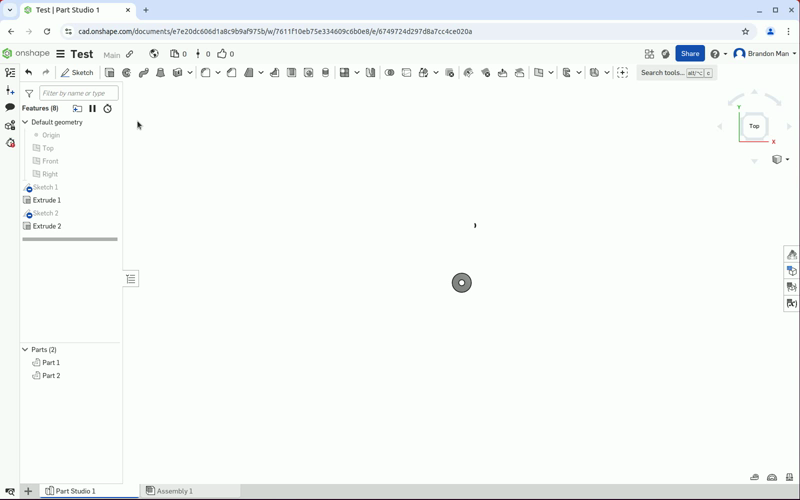
key(shift+h)
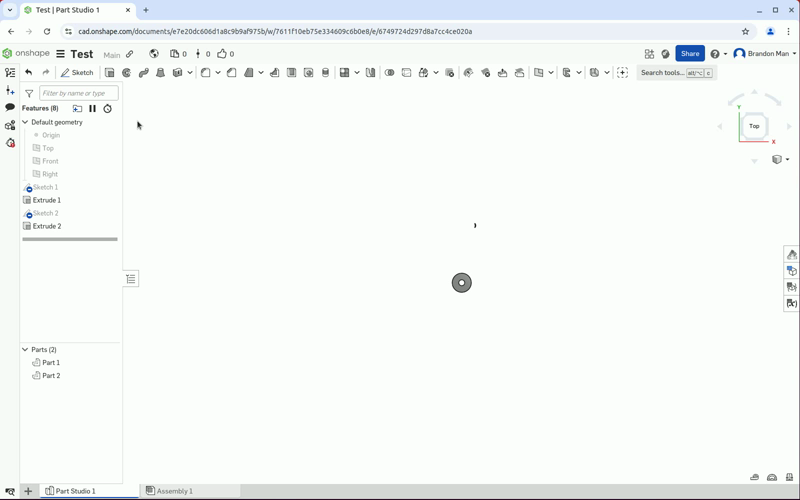
key(shift+h)
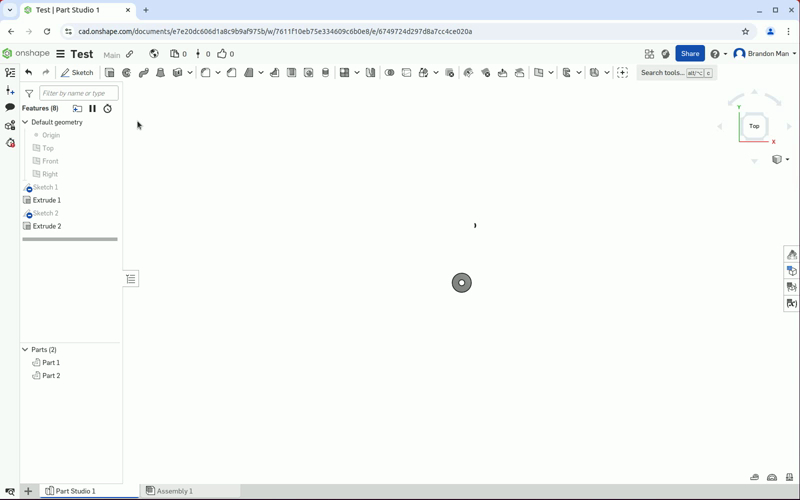
mouse_move(73, 189)
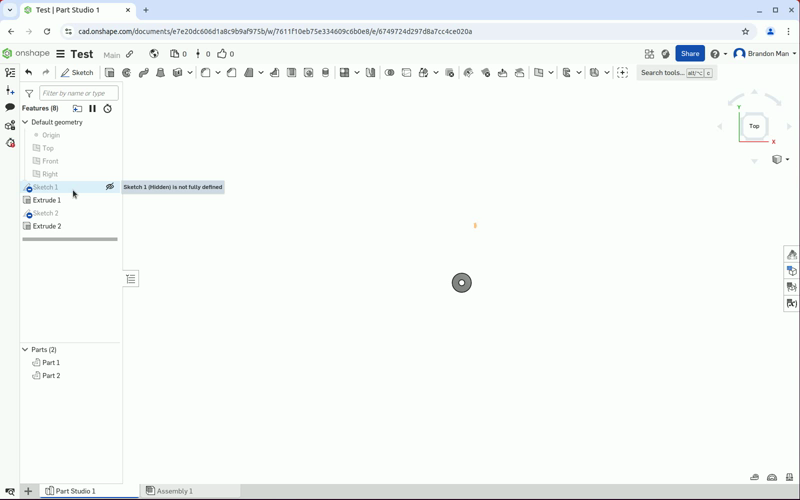
click(73, 189)
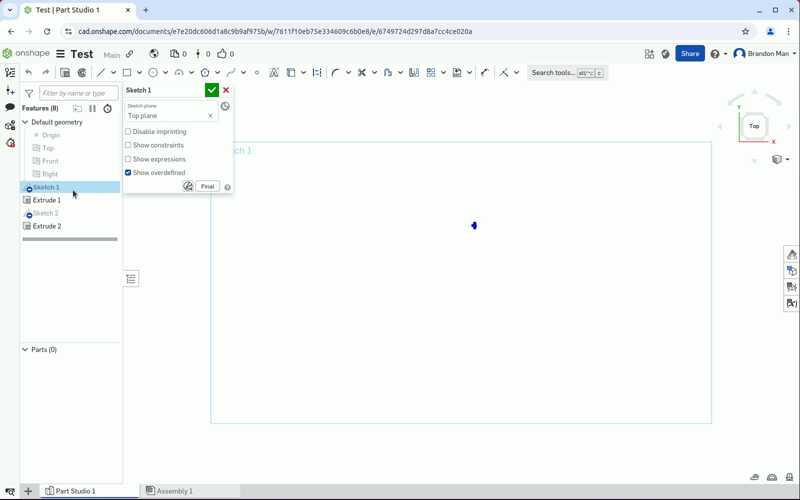
mouse_move(229, 92)
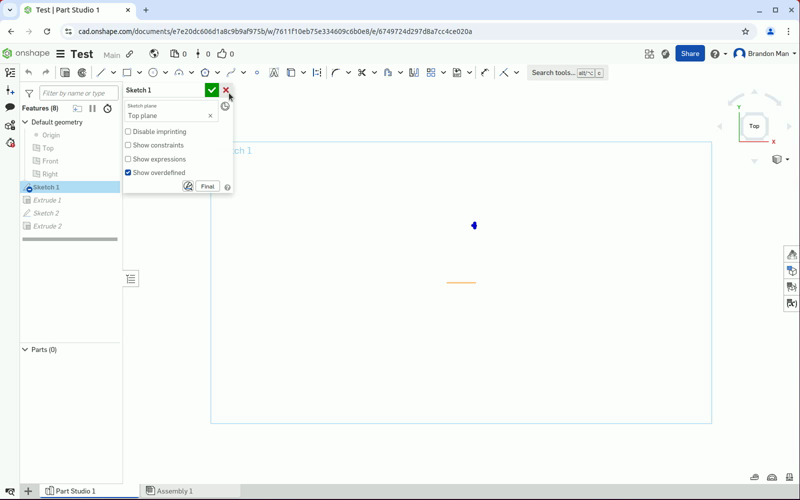
click(229, 92)
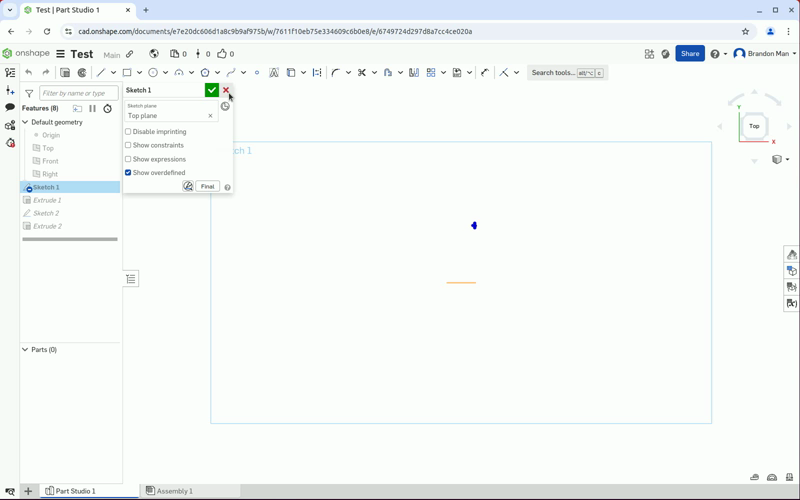
key(shift+s)
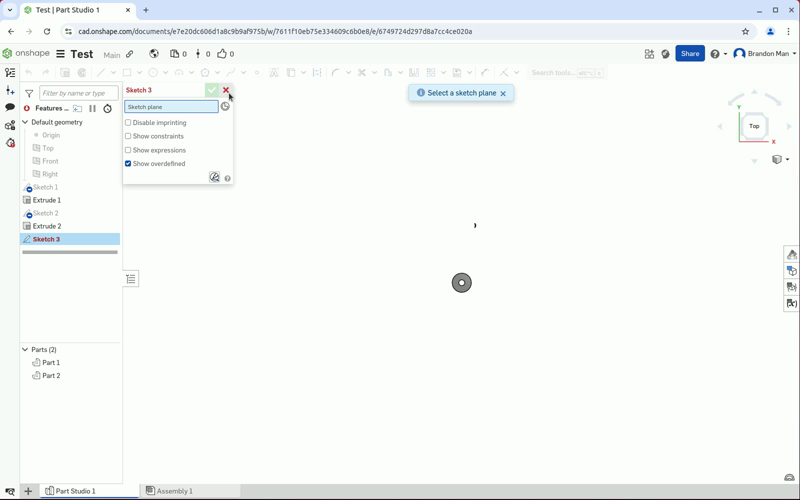
mouse_move(73, 150)
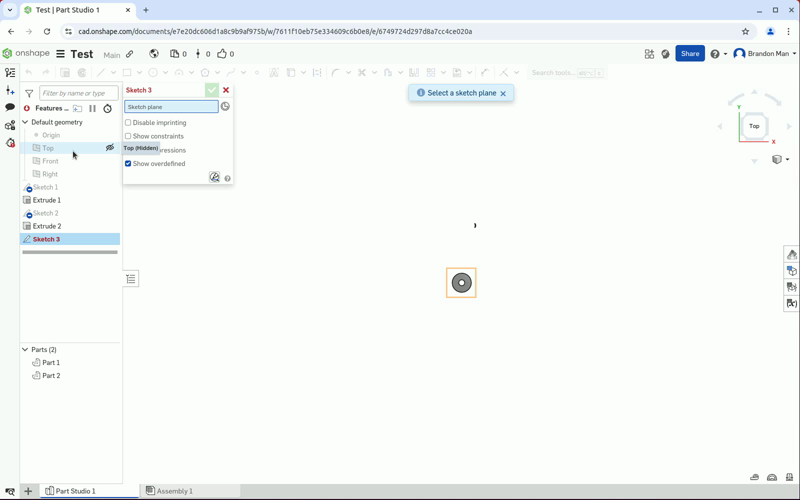
click(73, 150)
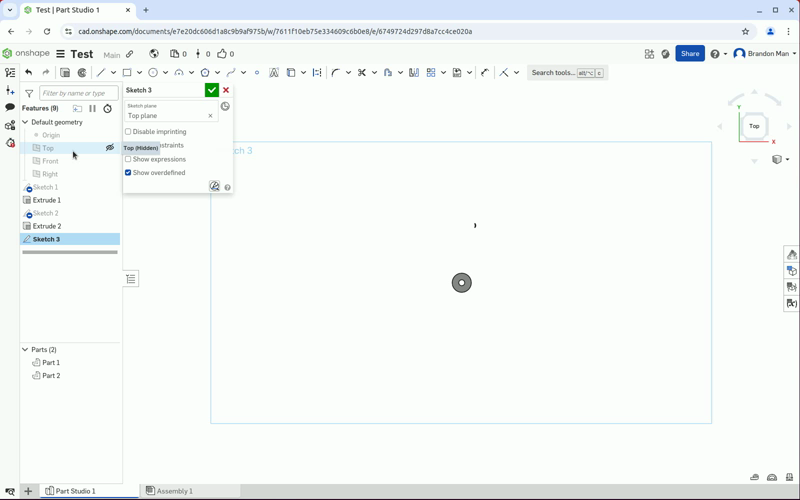
mouse_move(73, 352)
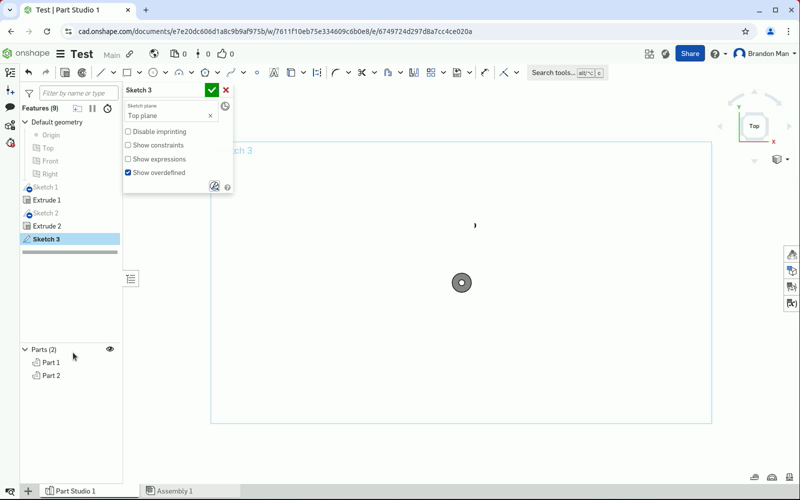
key(y)
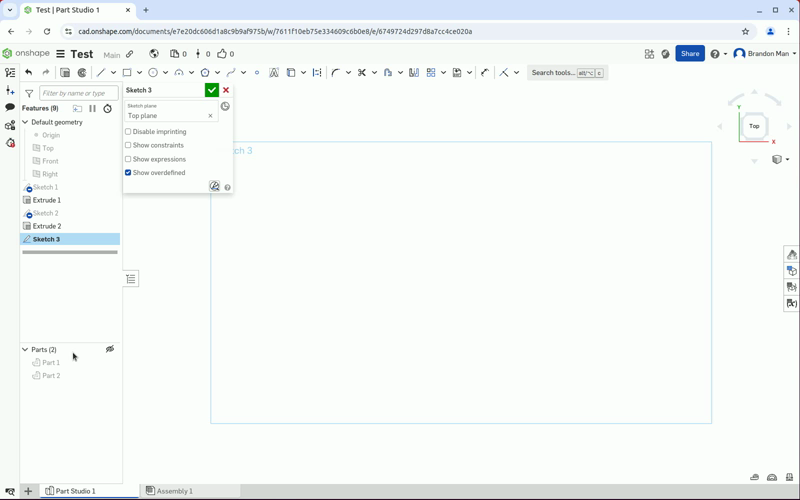
key(c)
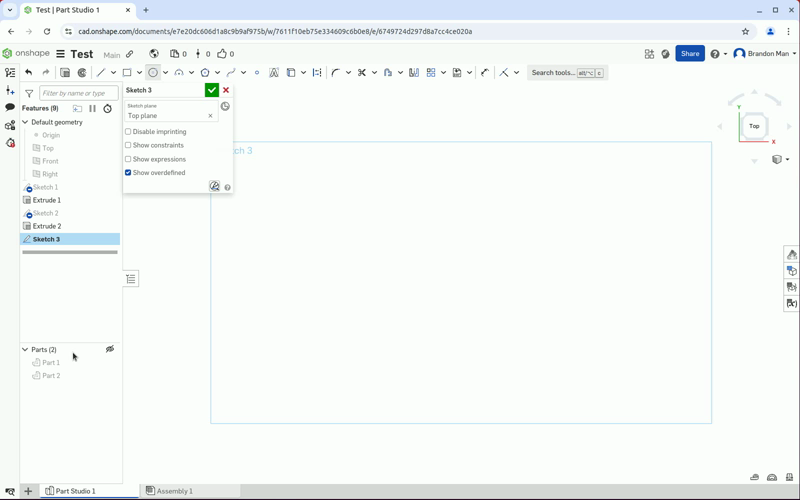
key_down(shift)
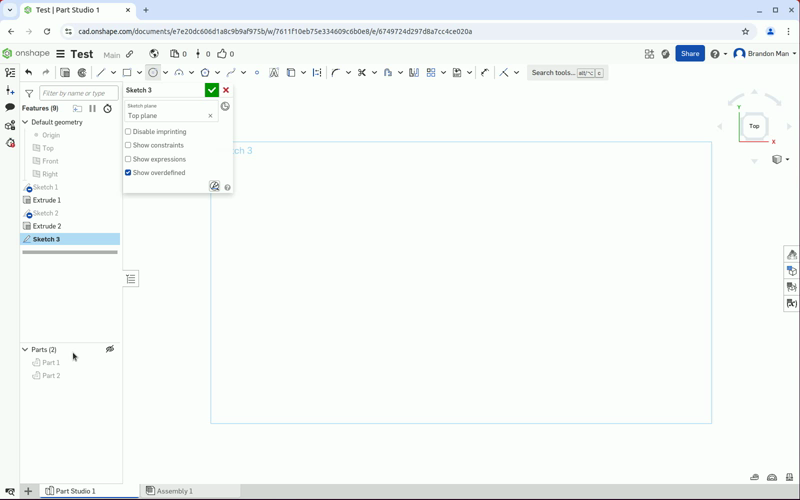
mouse_move(501, 282)
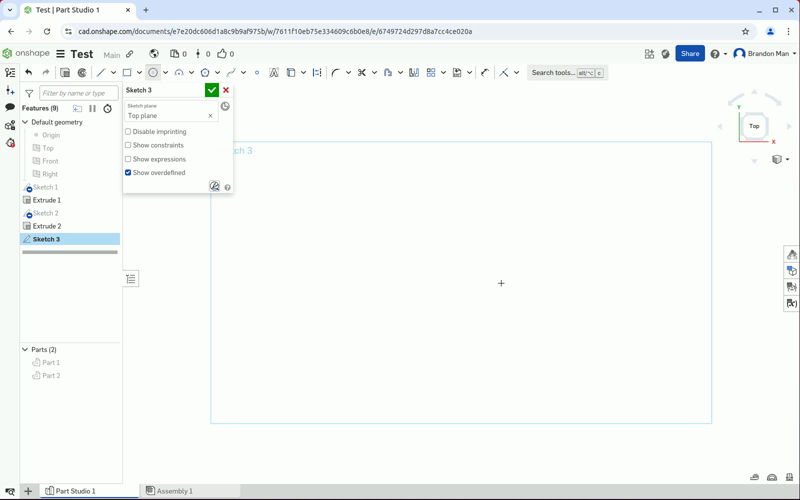
click(501, 282)
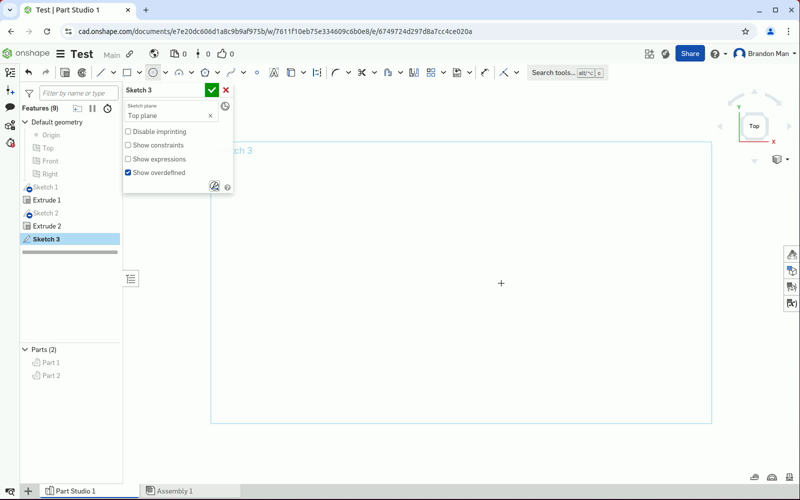
key_up(shift)
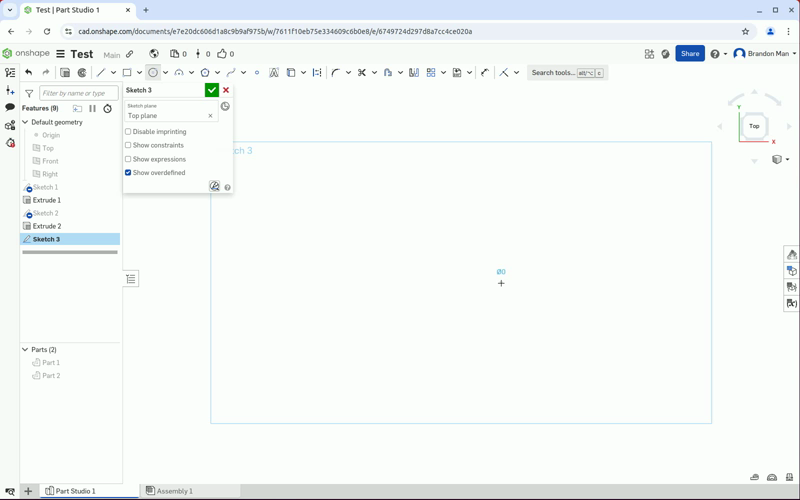
mouse_move(508, 282)
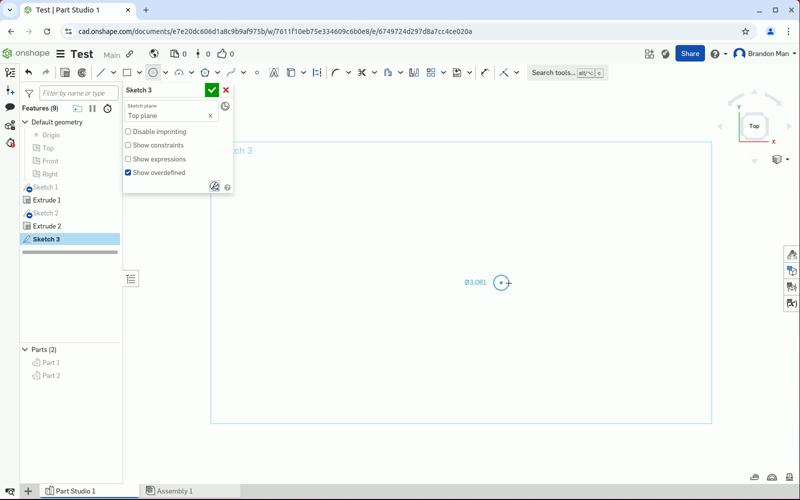
click(508, 282)
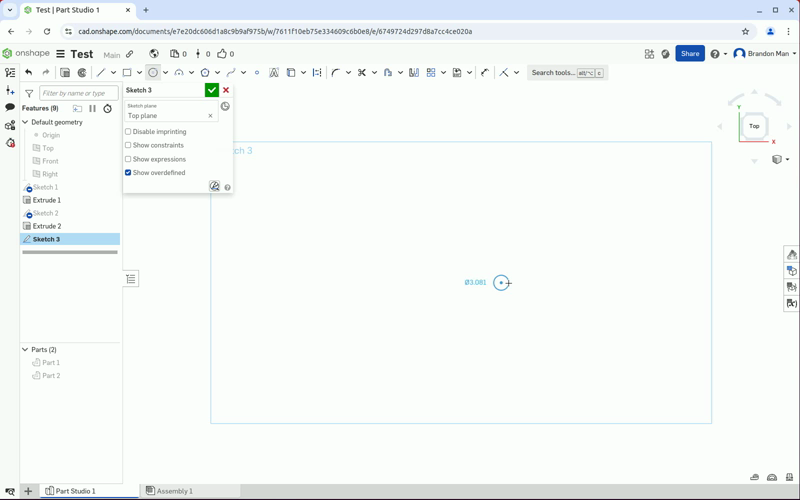
key(esc)
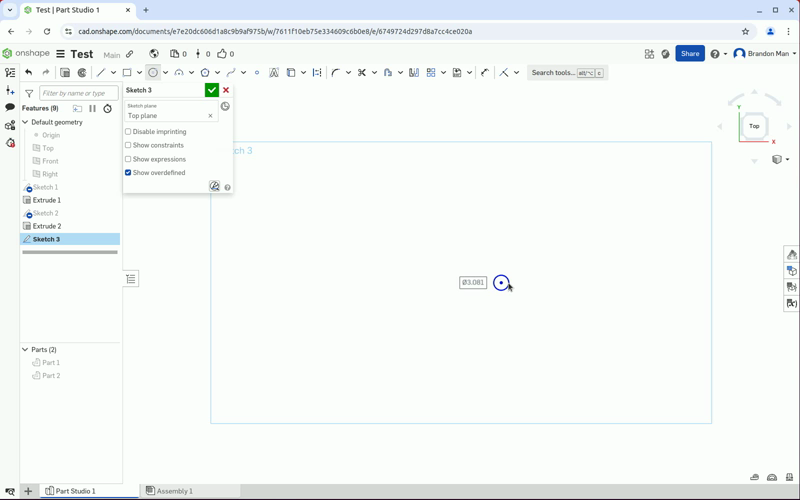
key(c)
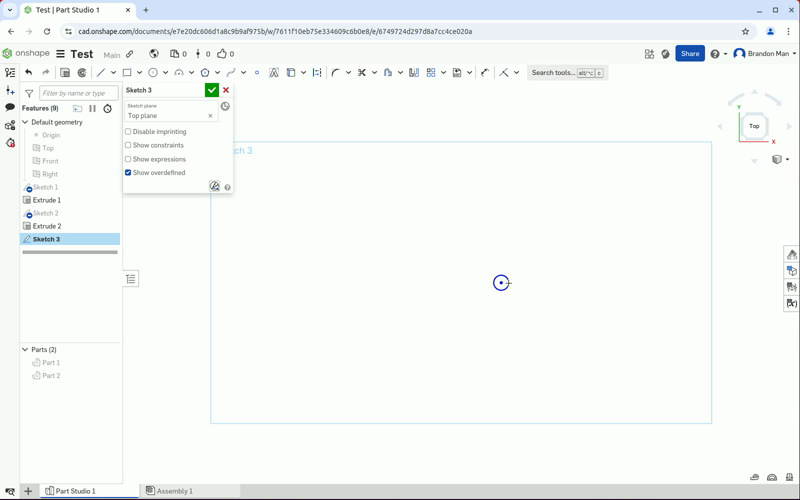
key_down(shift)
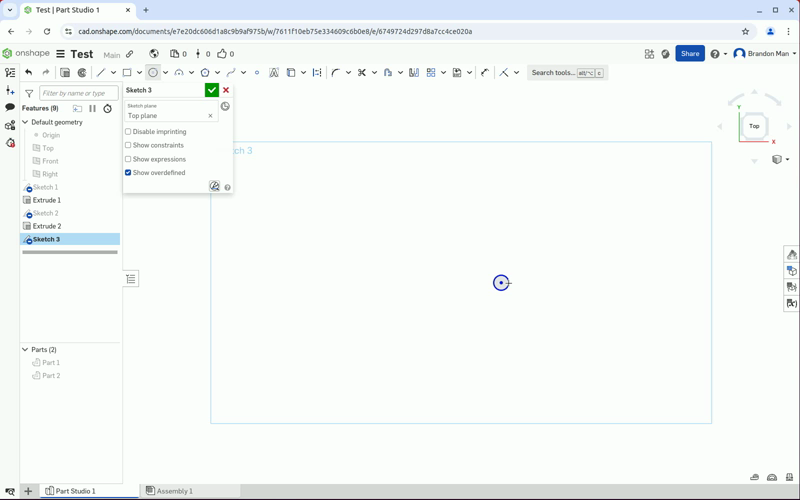
mouse_move(501, 282)
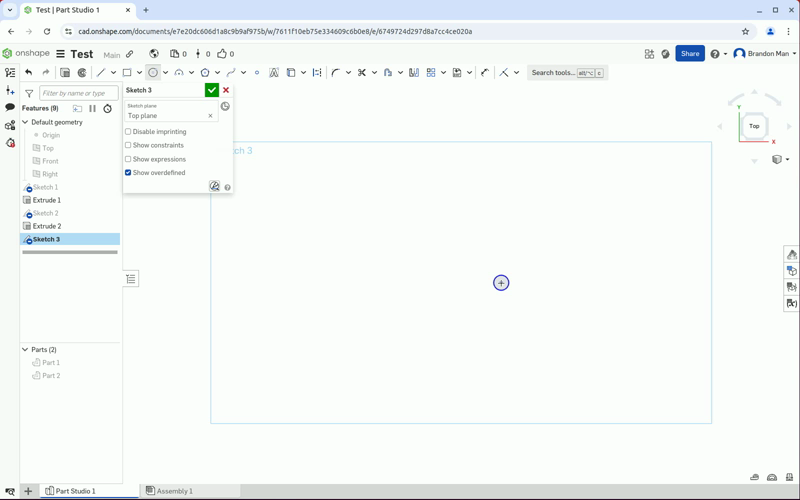
click(501, 282)
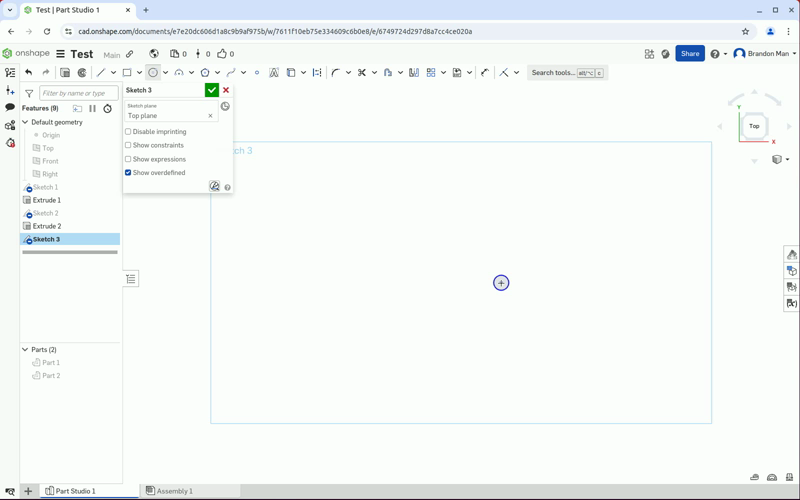
key_up(shift)
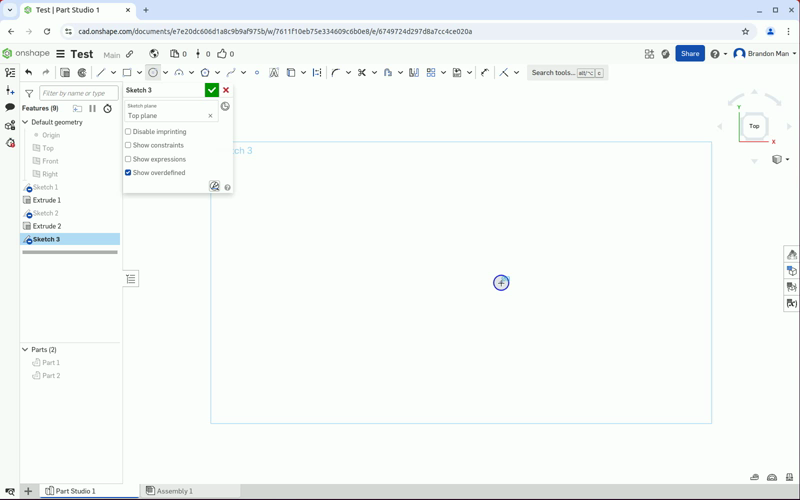
mouse_move(504, 282)
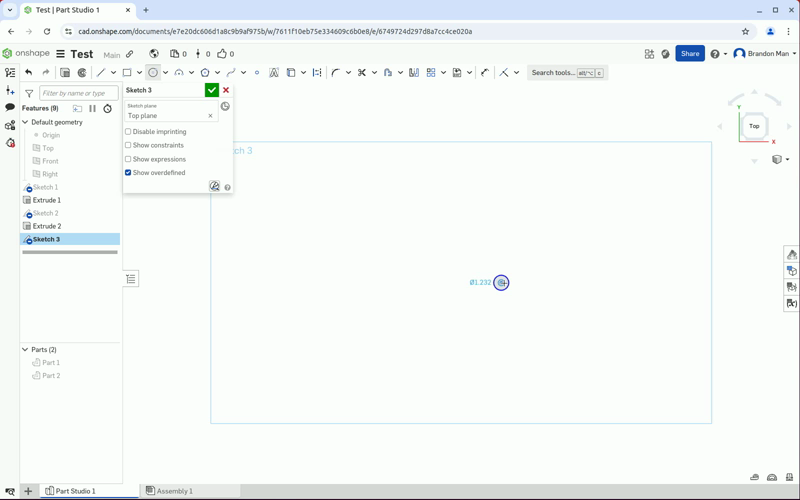
scroll(6)
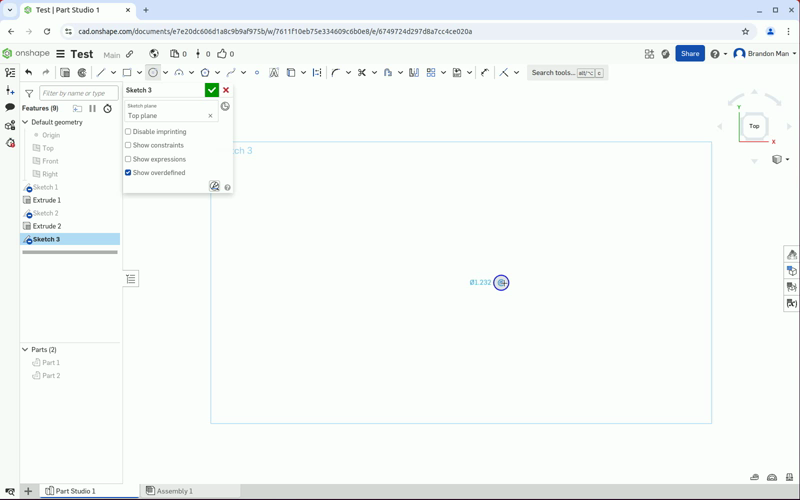
scroll(6)
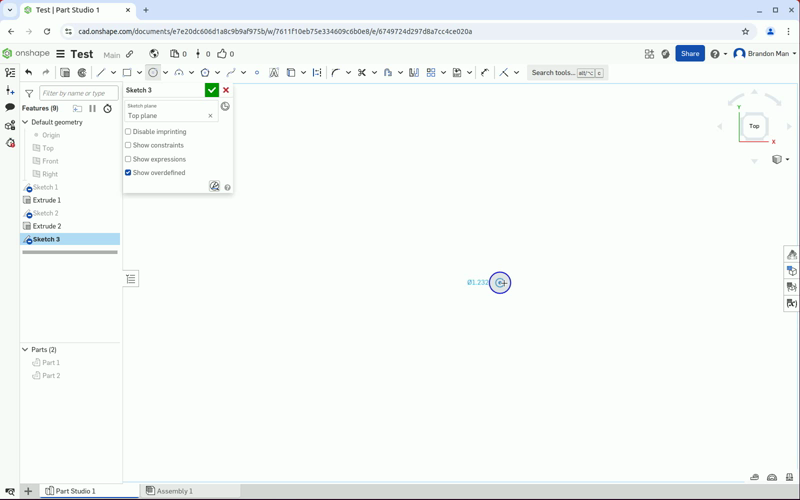
scroll(6)
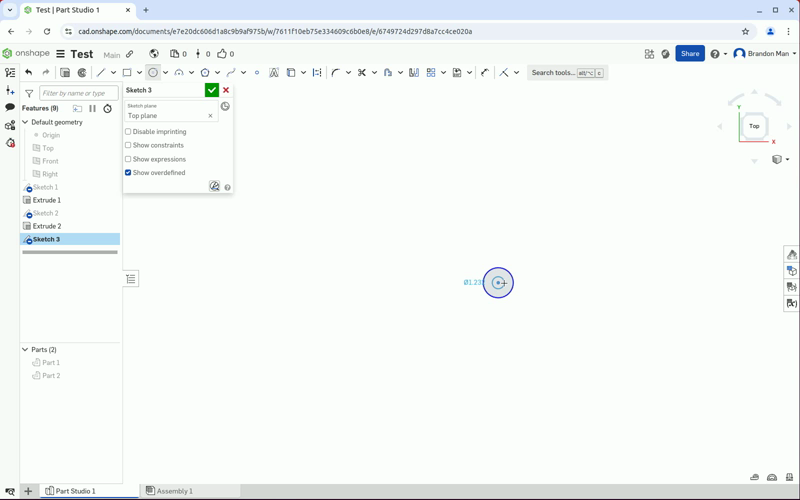
scroll(6)
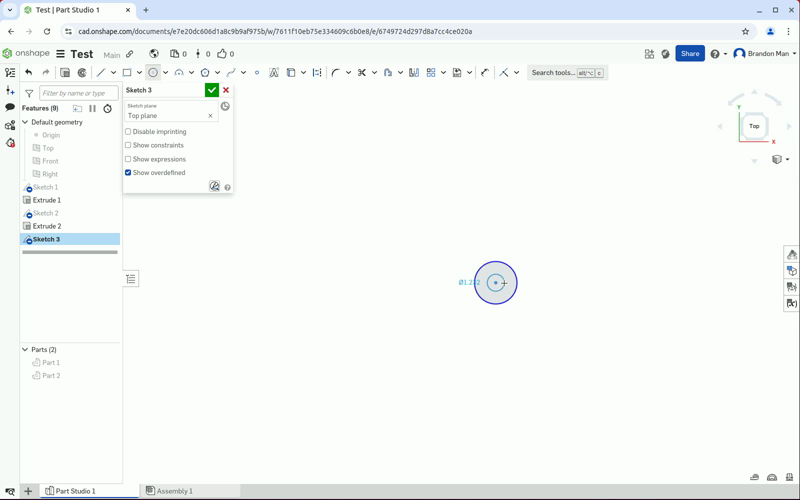
scroll(6)
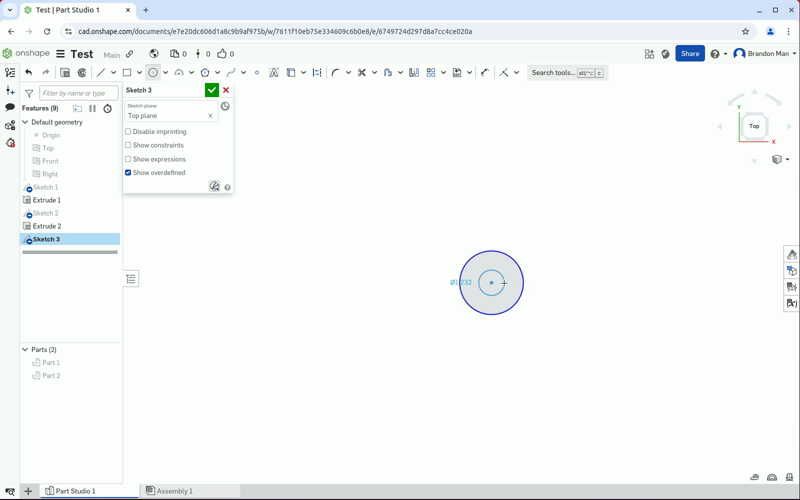
scroll(6)
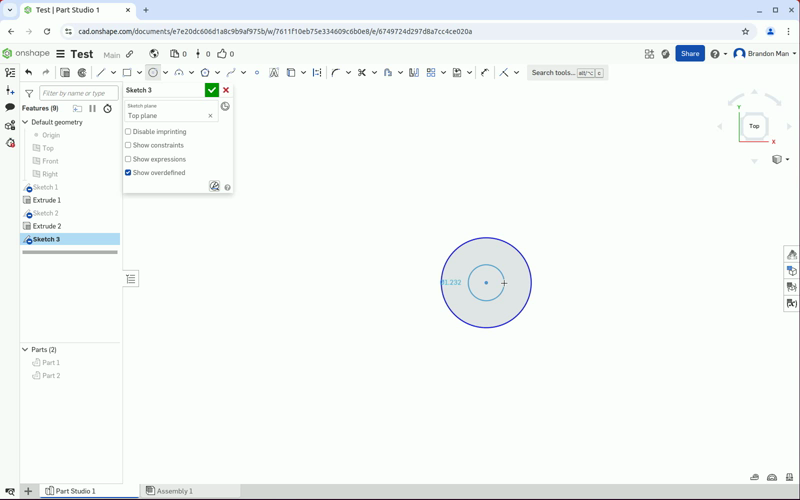
scroll(6)
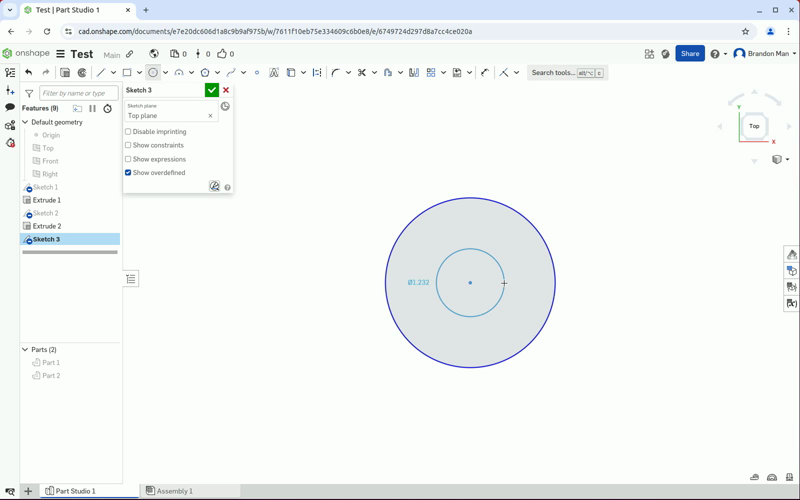
click(504, 282)
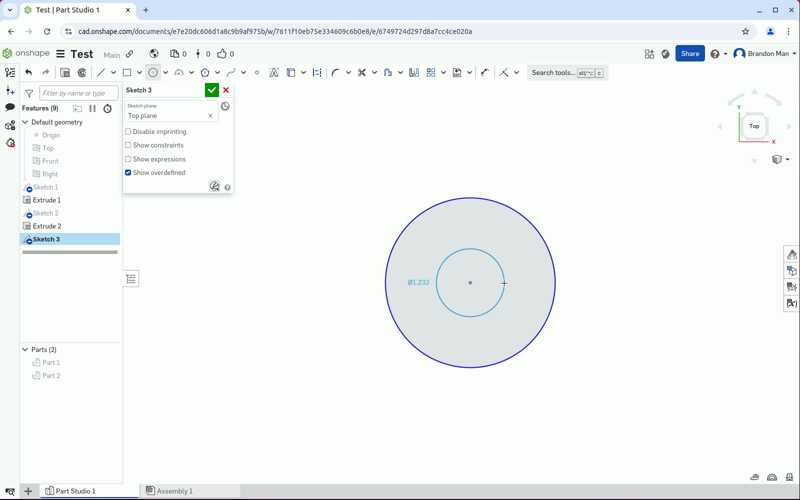
scroll(-6)
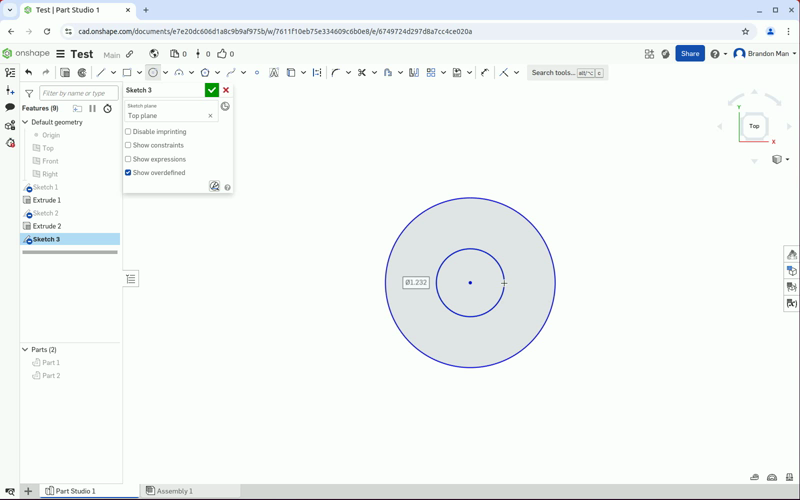
scroll(-6)
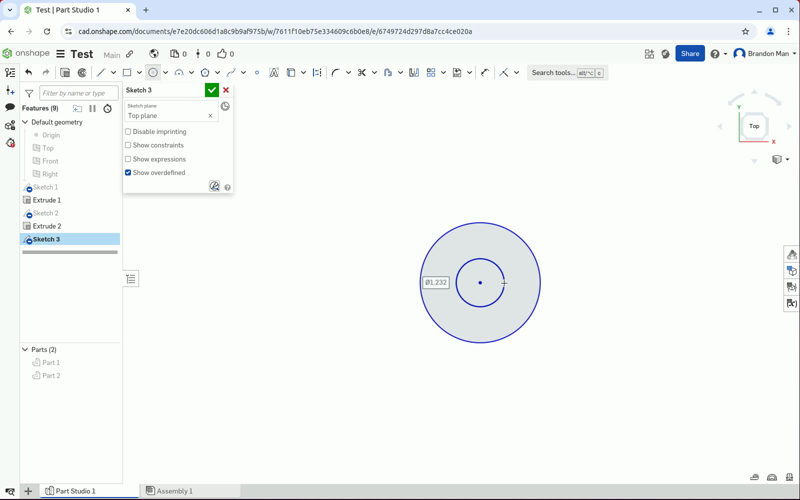
scroll(-6)
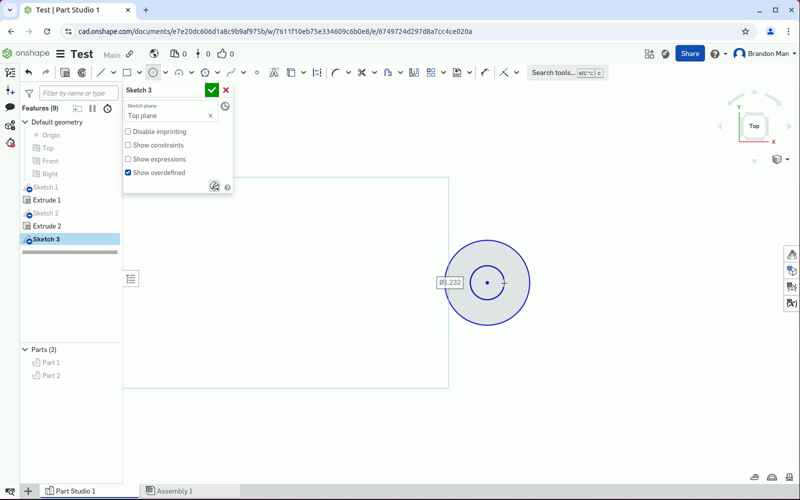
scroll(-6)
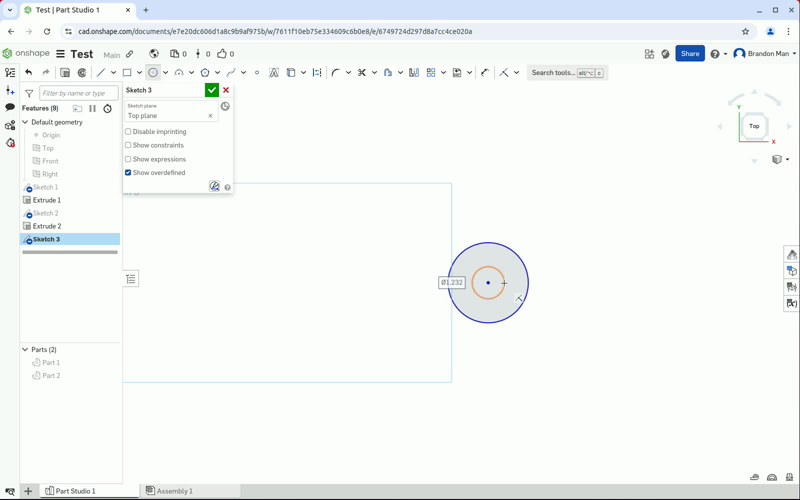
scroll(-6)
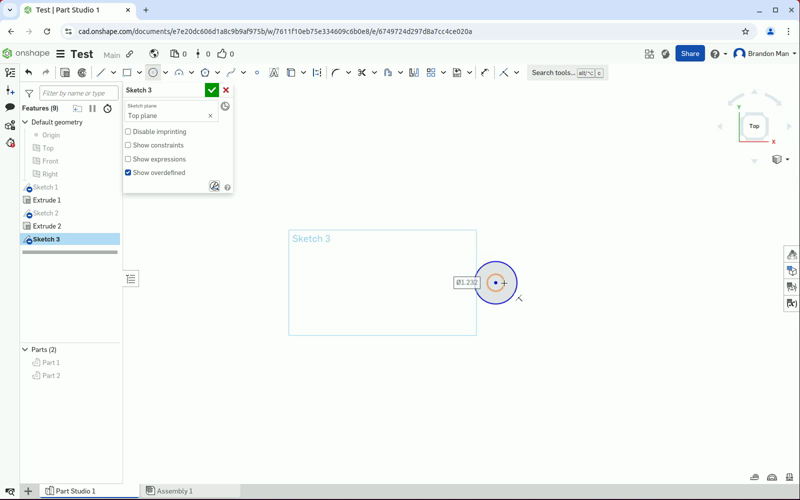
scroll(-6)
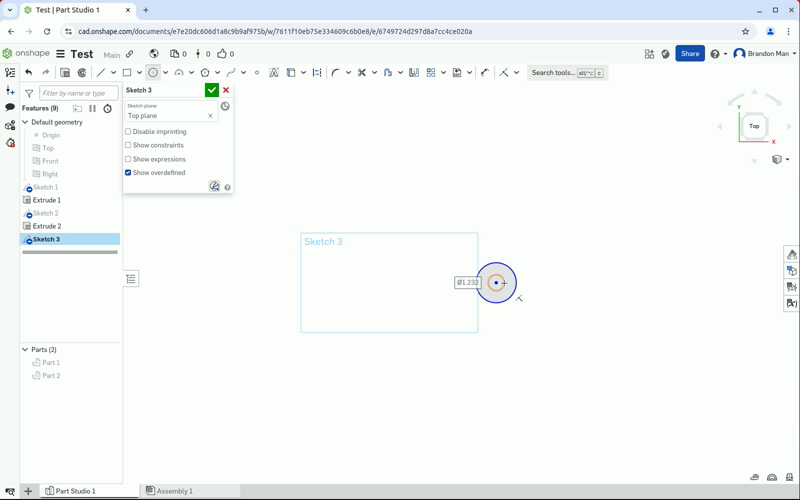
scroll(-6)
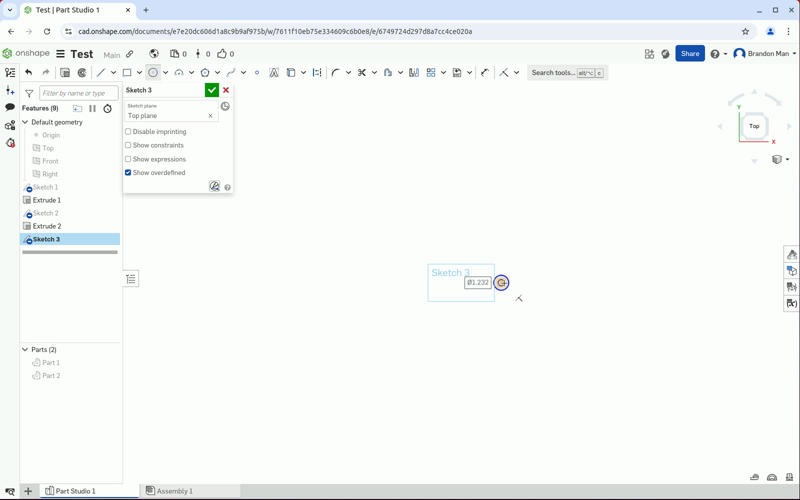
key(esc)
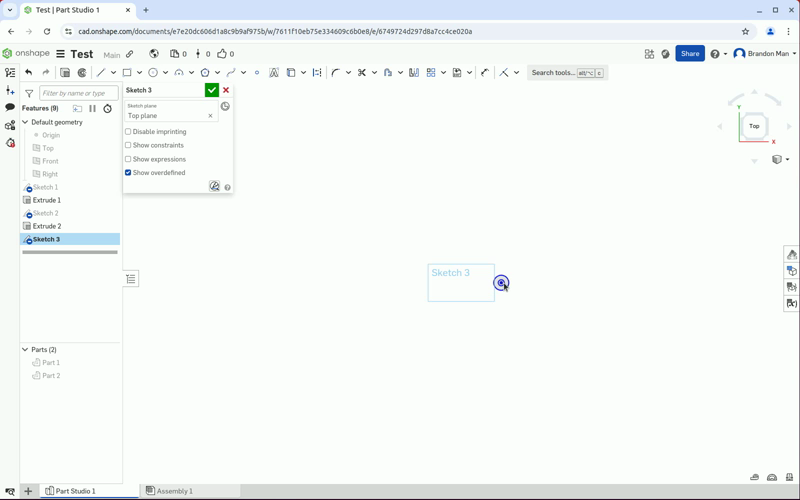
mouse_move(504, 289)
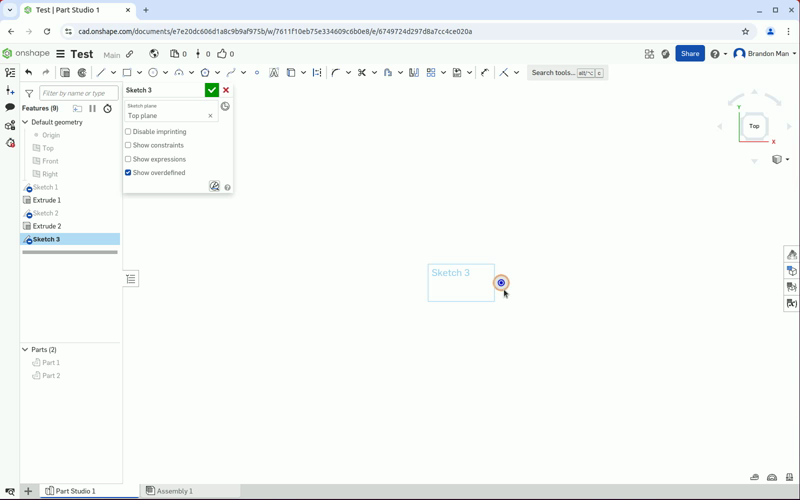
scroll(6)
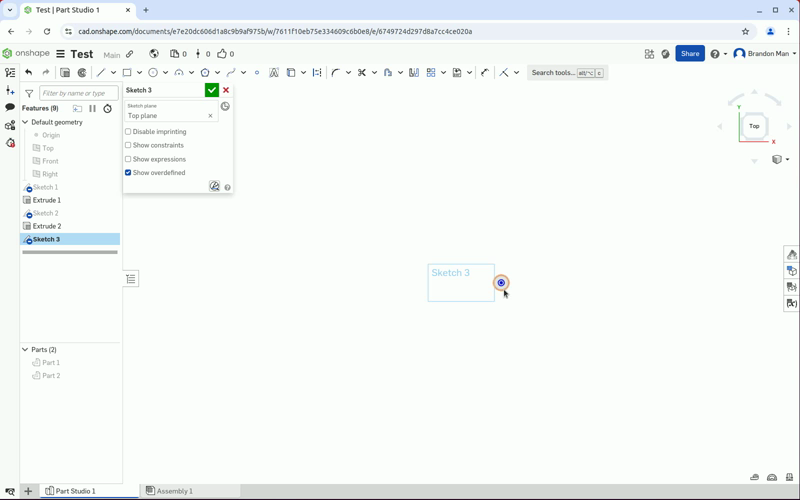
scroll(6)
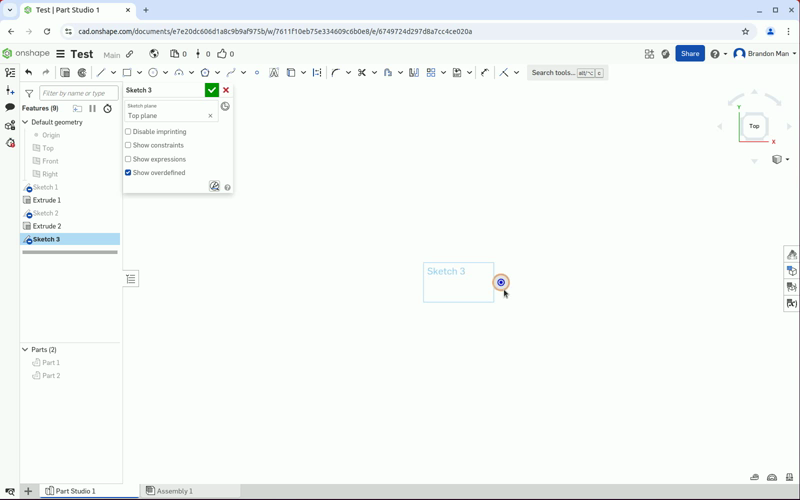
scroll(6)
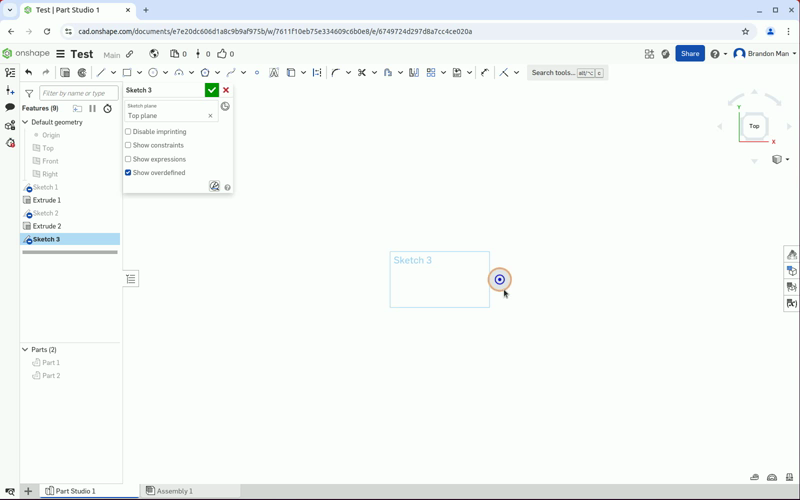
scroll(6)
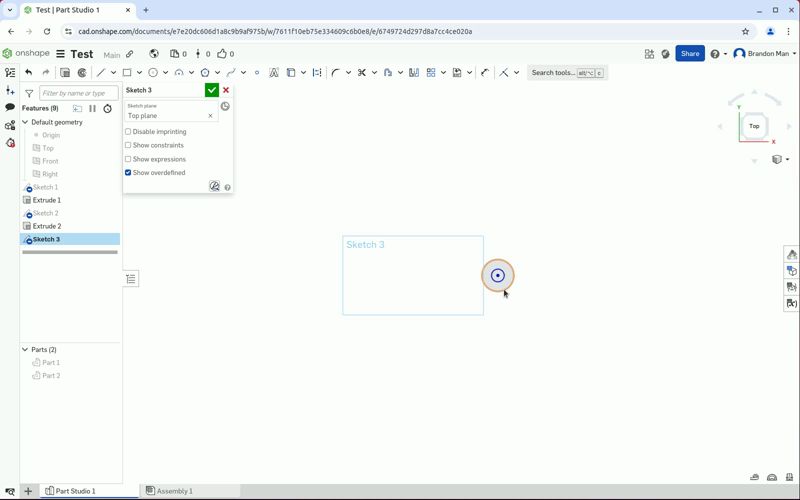
scroll(6)
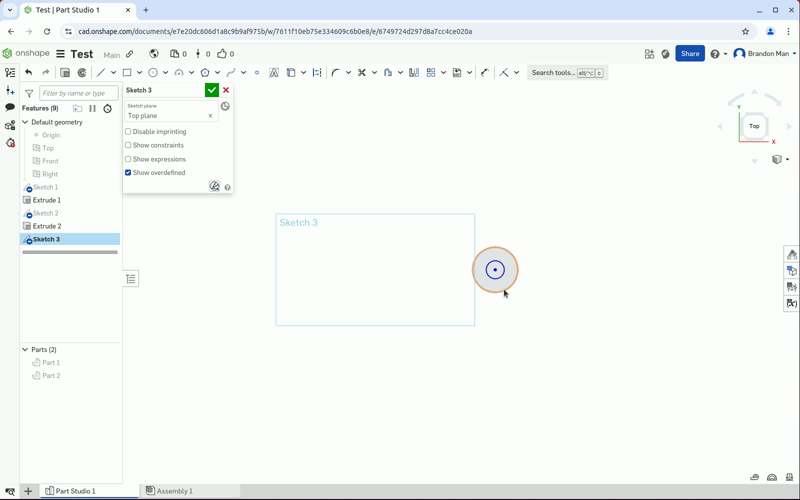
scroll(6)
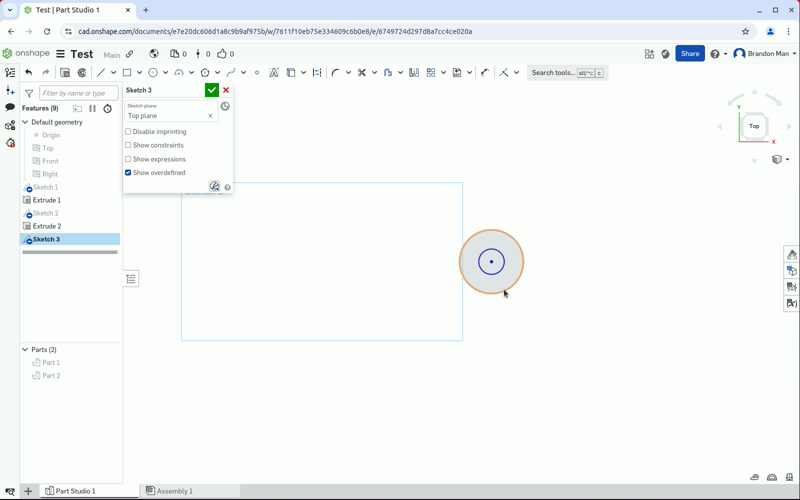
scroll(6)
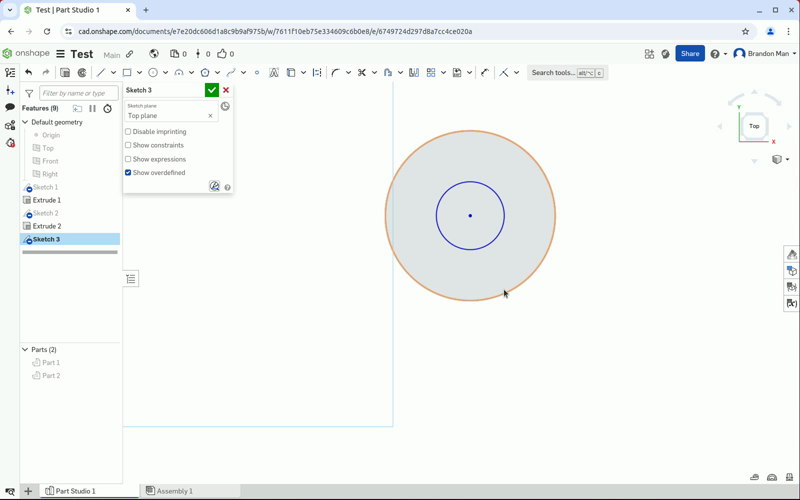
click(504, 289)
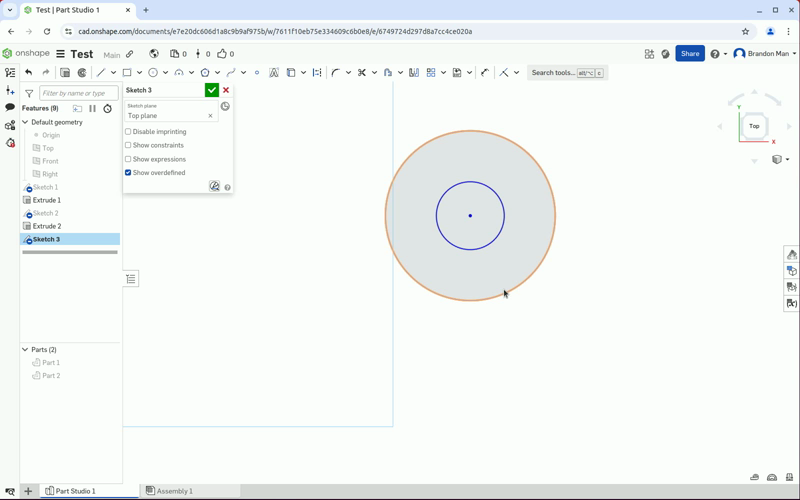
scroll(-6)
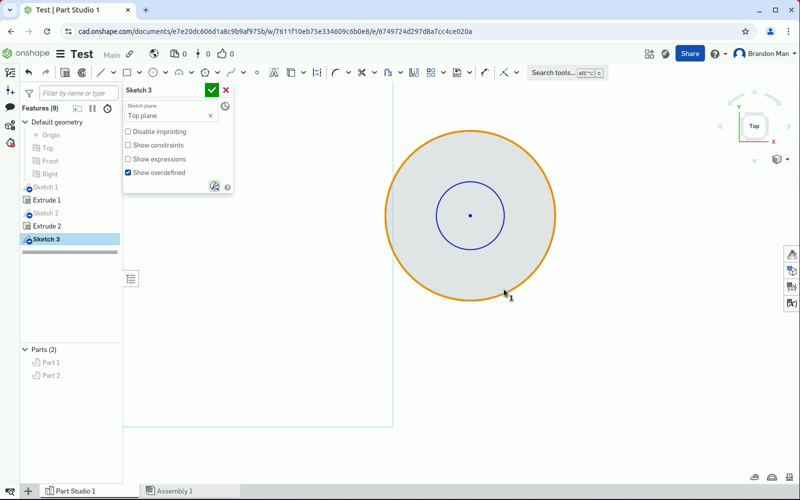
scroll(-6)
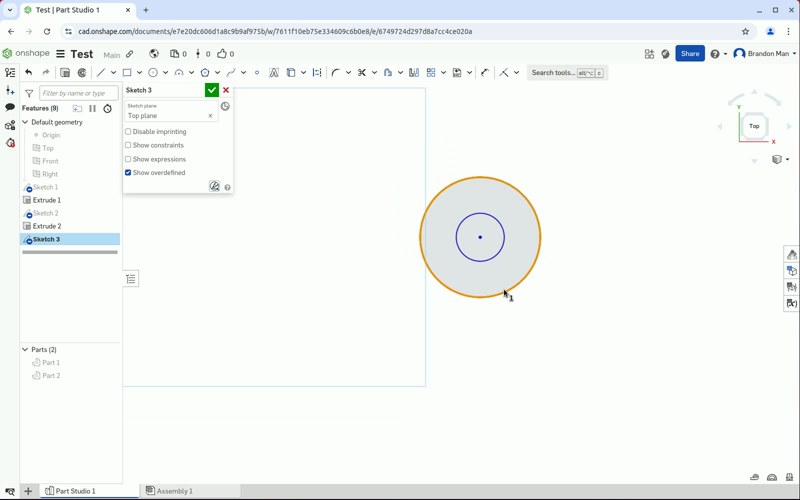
scroll(-6)
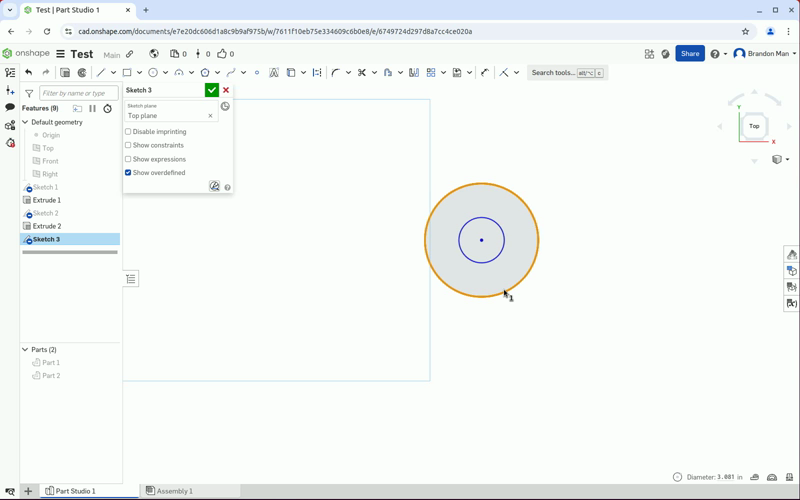
scroll(-6)
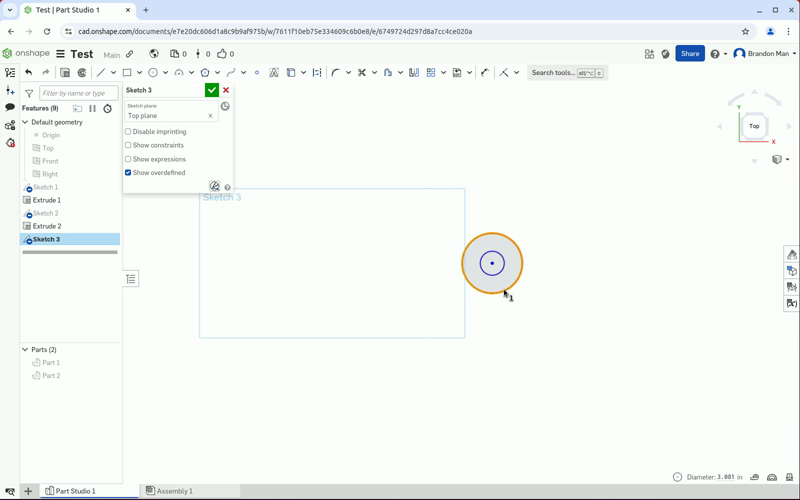
scroll(-6)
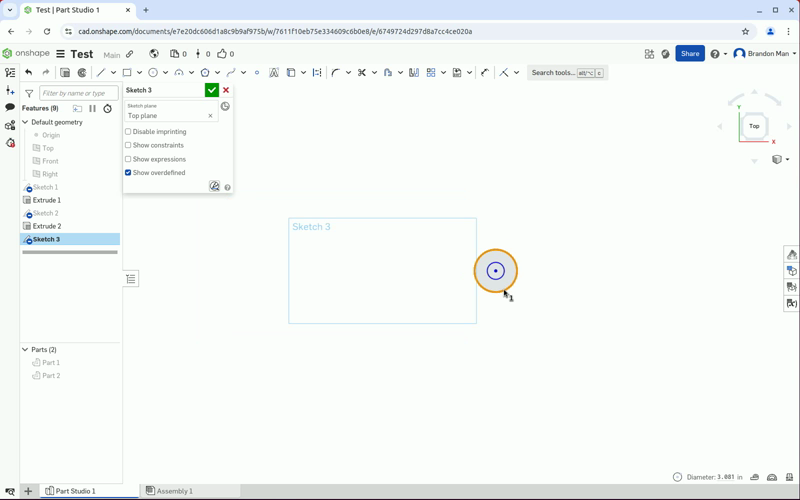
scroll(-6)
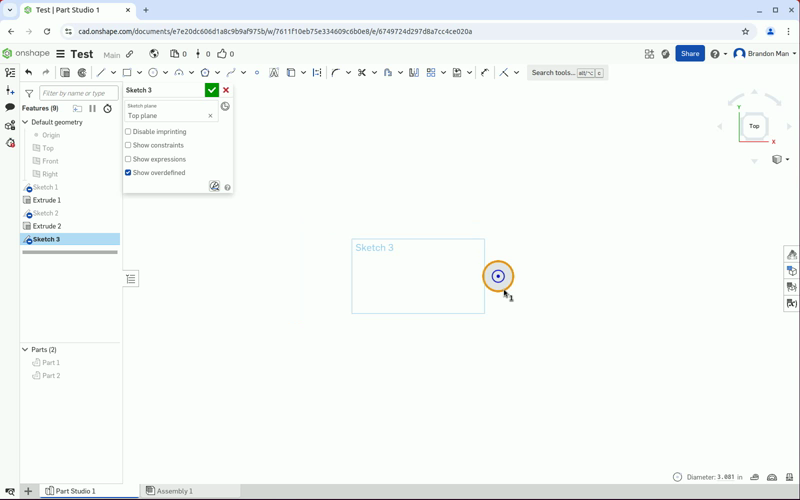
scroll(-6)
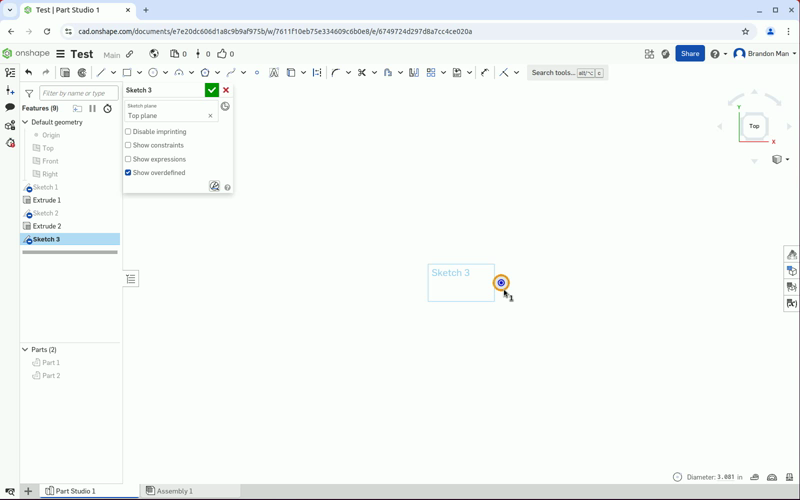
mouse_move(73, 352)
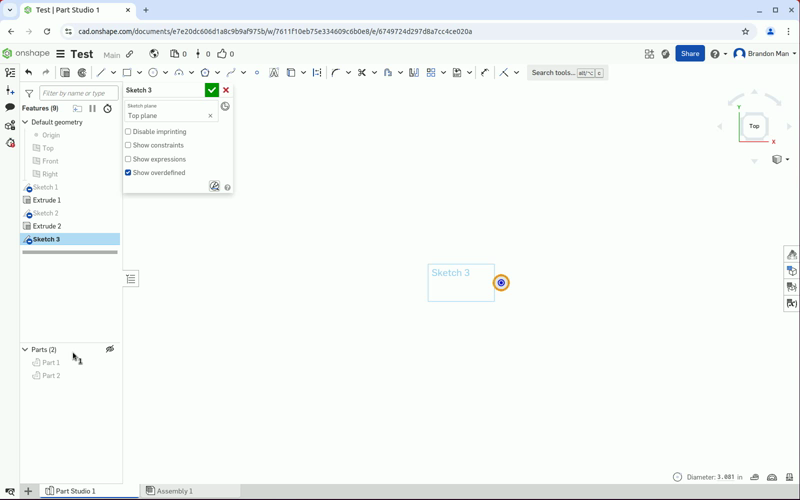
key(shift+y)
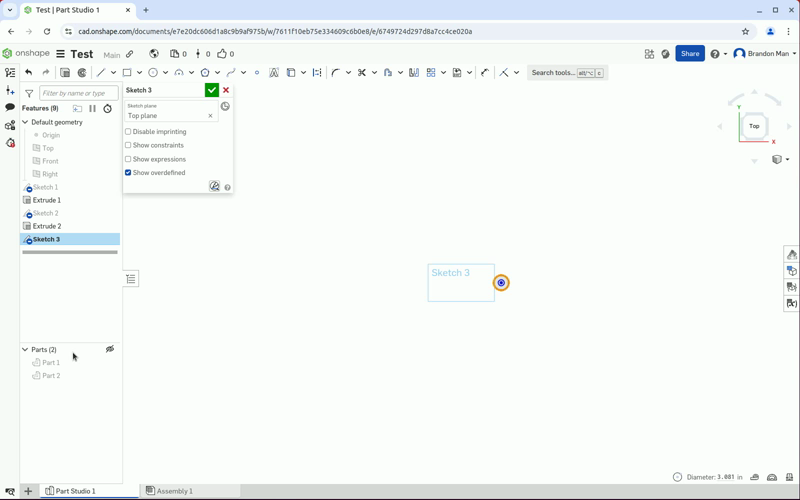
key(shift+e)
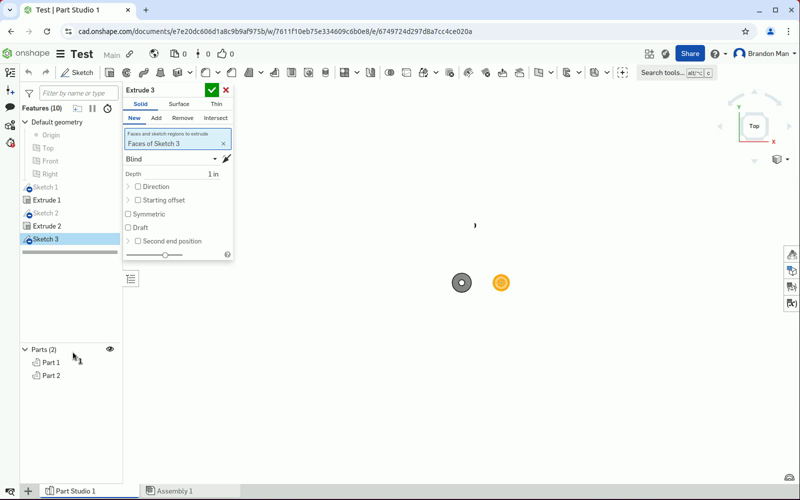
mouse_move(143, 106)
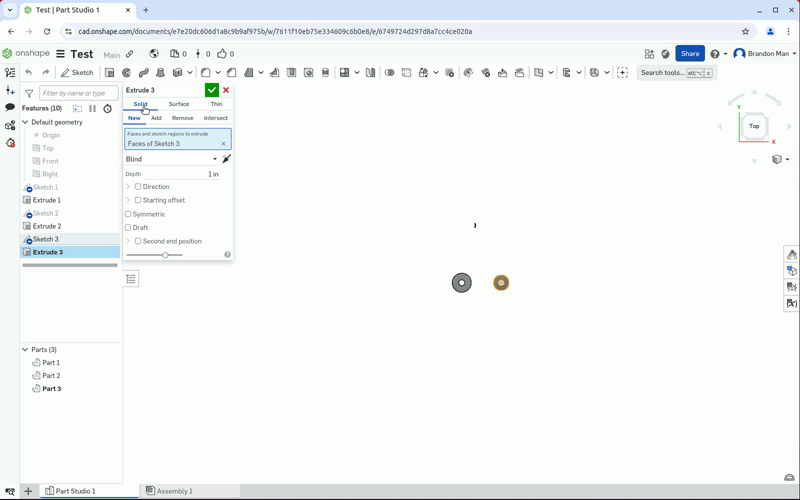
click(143, 106)
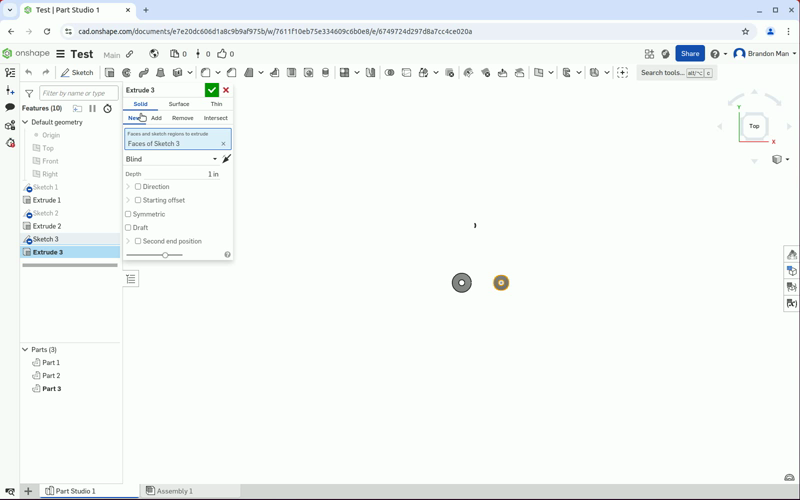
mouse_move(137, 120)
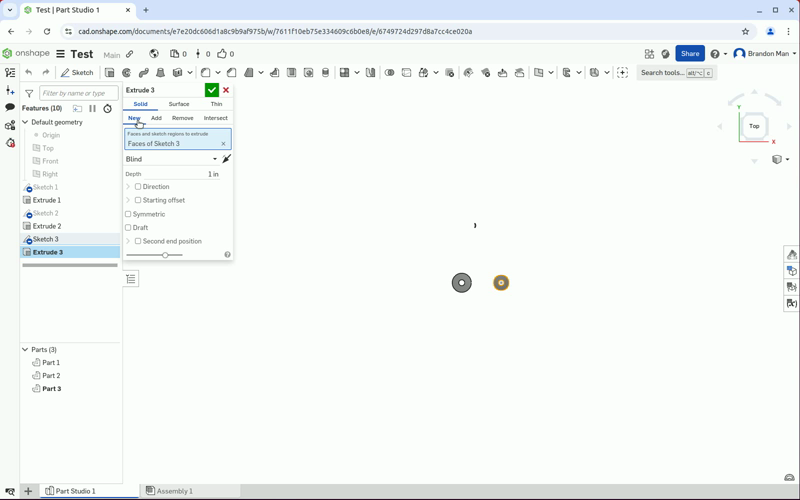
click(137, 120)
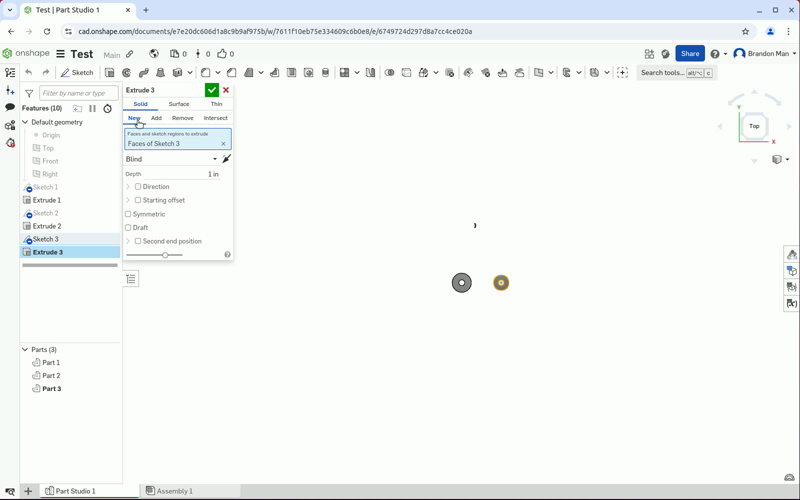
key(tab, 4)
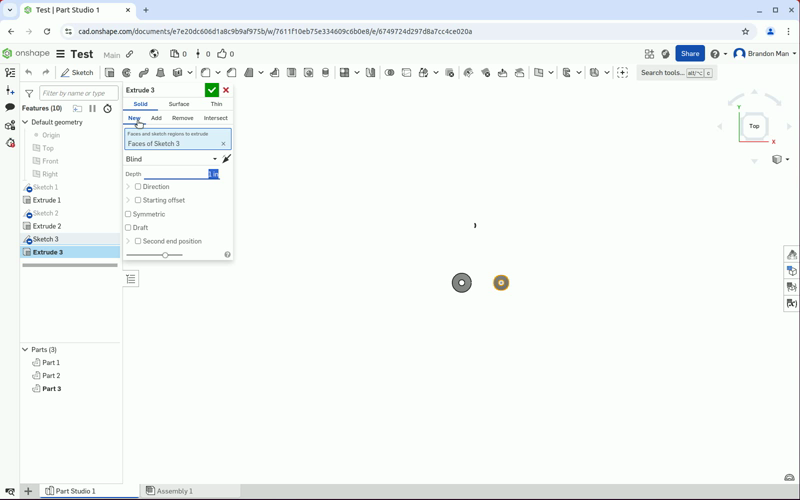
text(0.481)
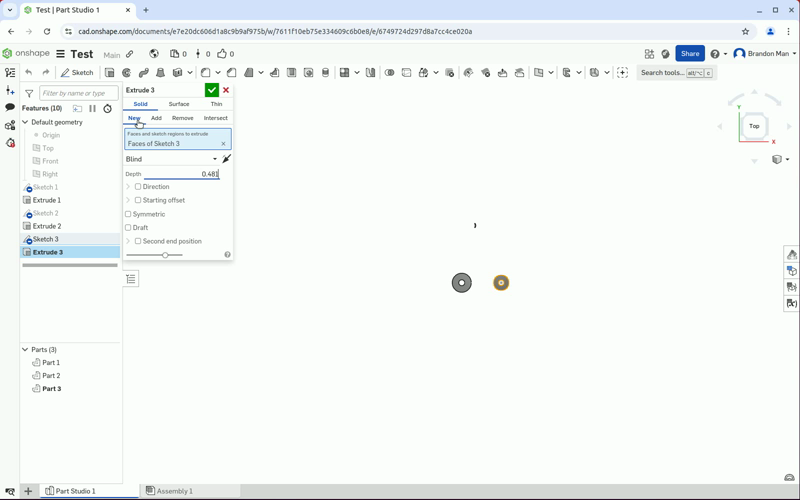
key(enter)
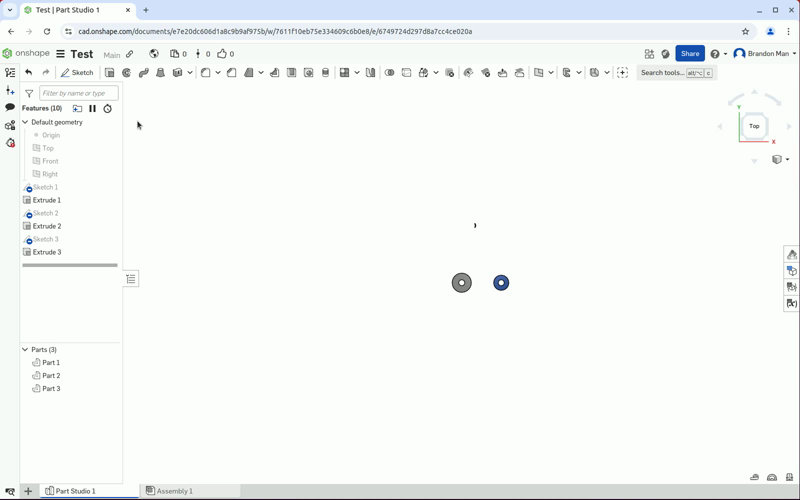
key(shift+h)
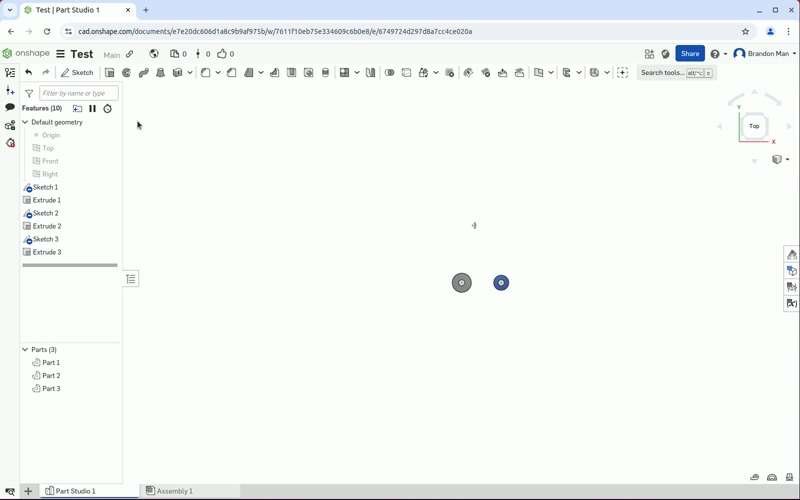
key(shift+h)
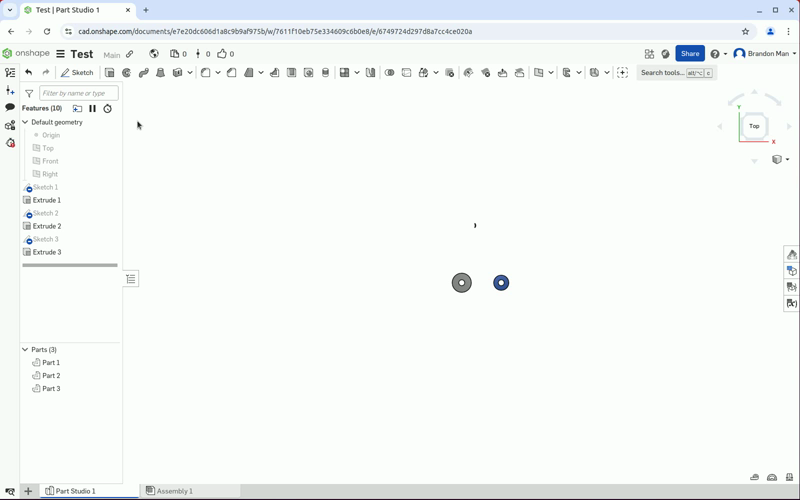
mouse_move(73, 189)
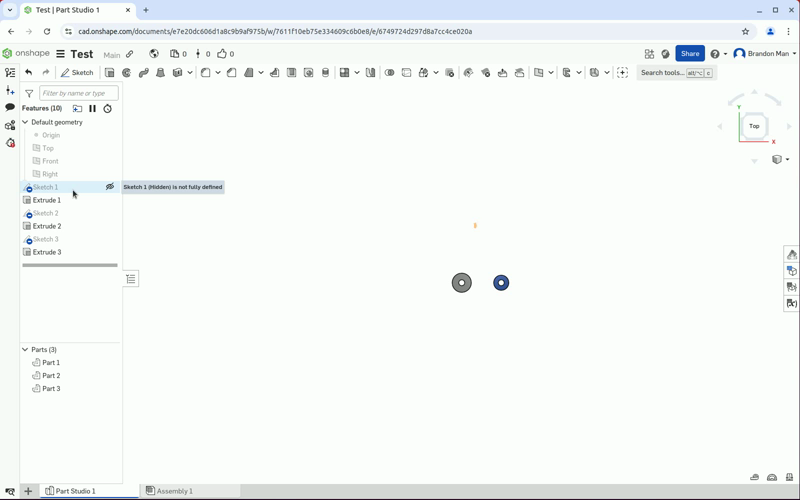
click(73, 189)
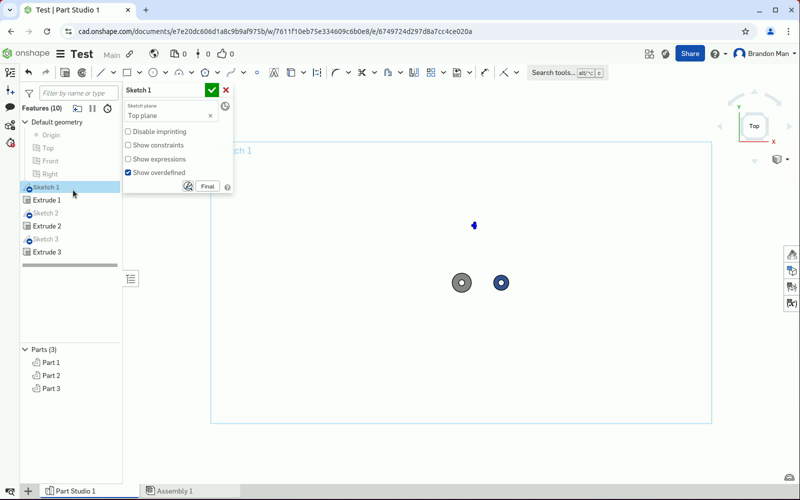
mouse_move(229, 92)
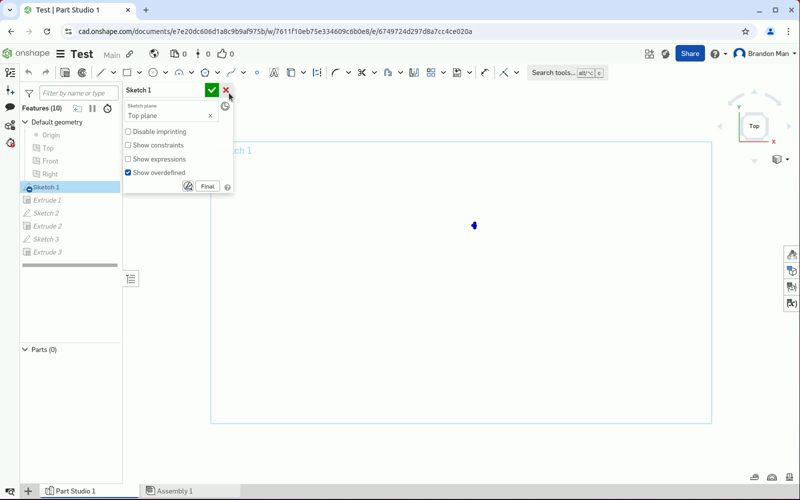
click(229, 92)
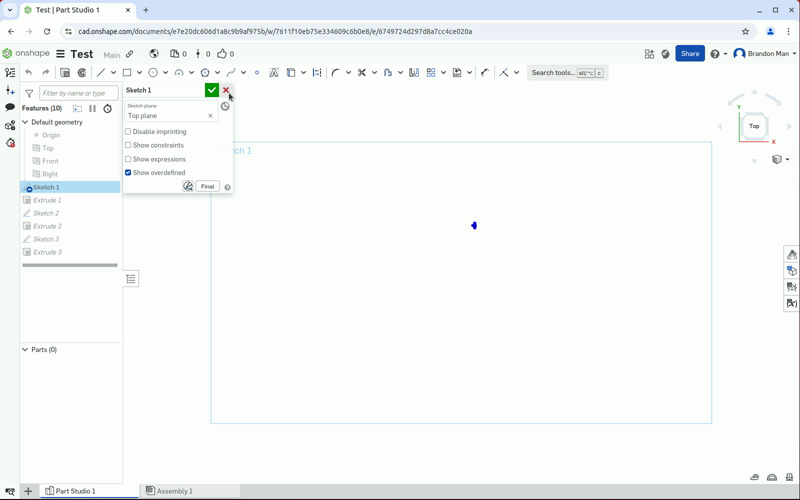
key(shift+s)
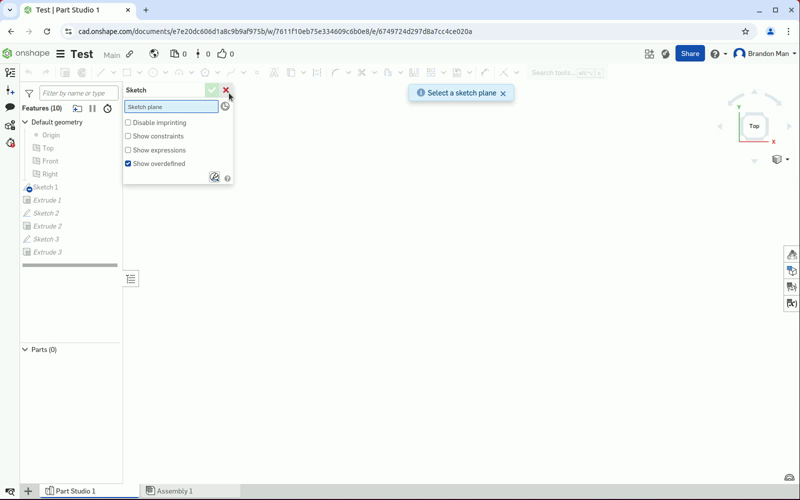
mouse_move(73, 150)
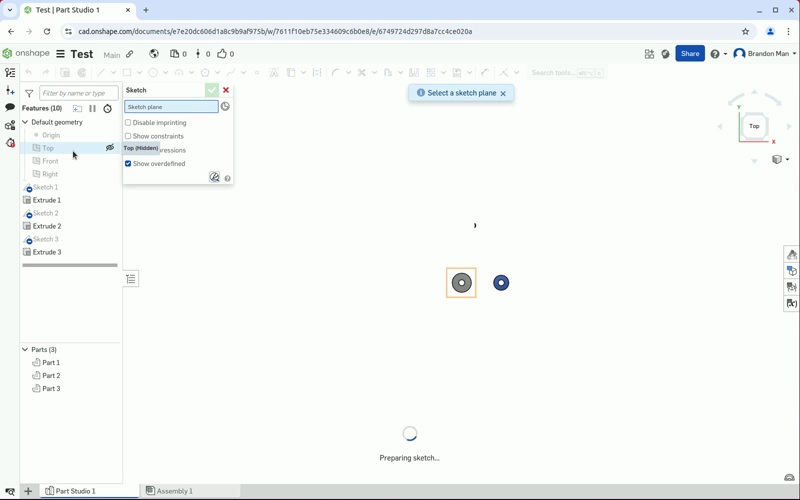
click(73, 150)
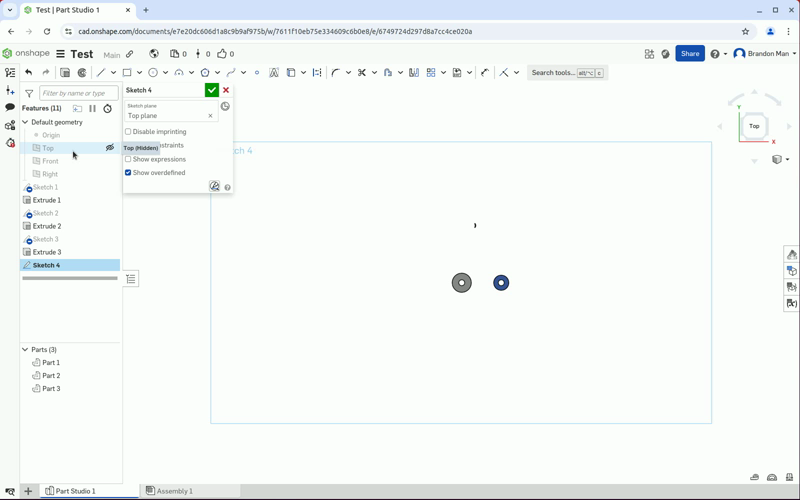
mouse_move(73, 352)
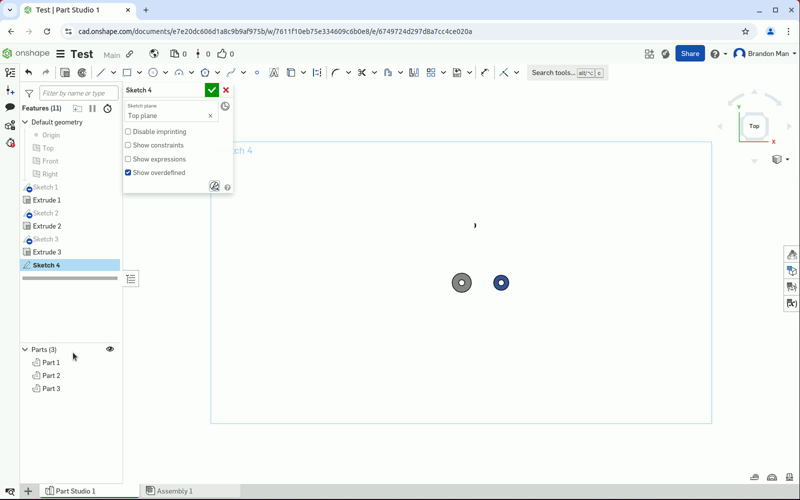
key(y)
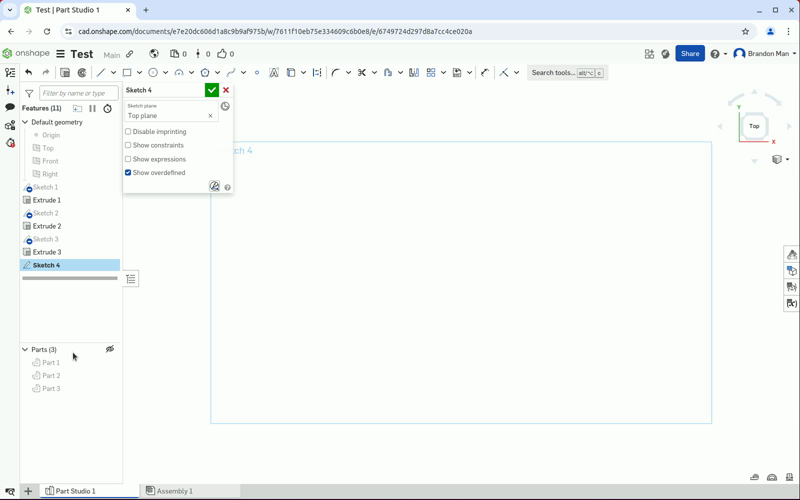
key(c)
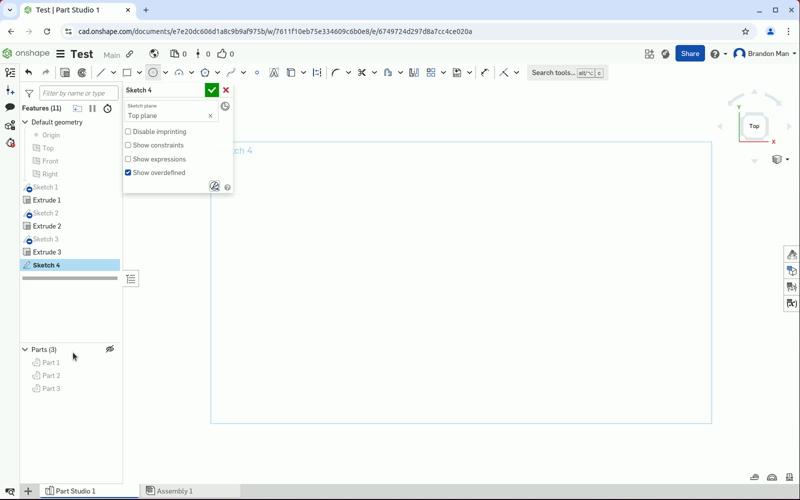
key_down(shift)
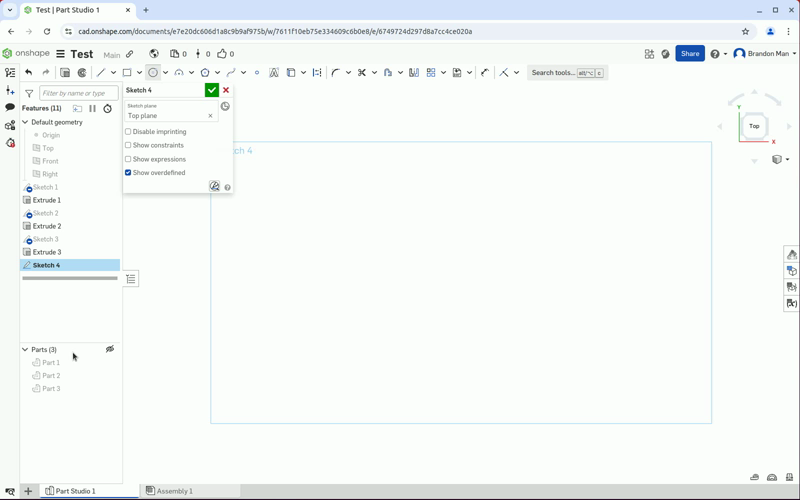
mouse_move(461, 178)
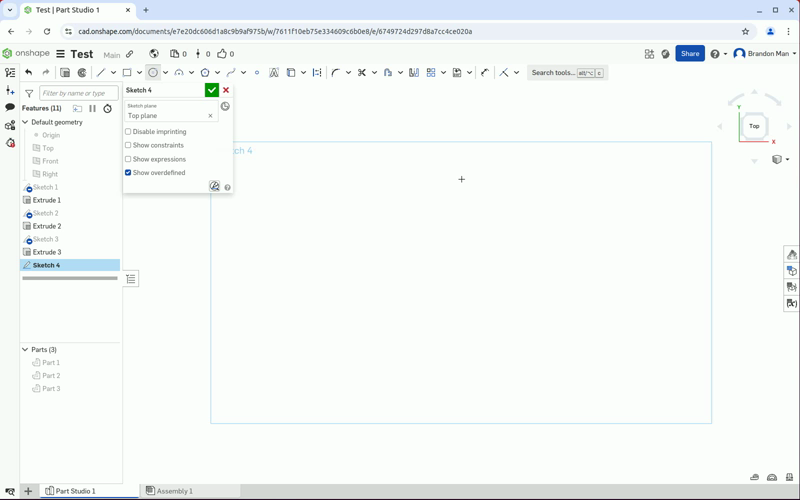
click(461, 178)
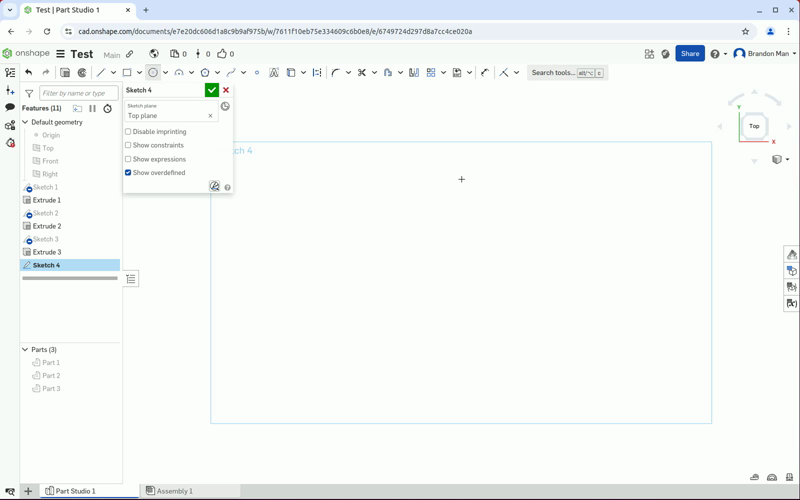
key_up(shift)
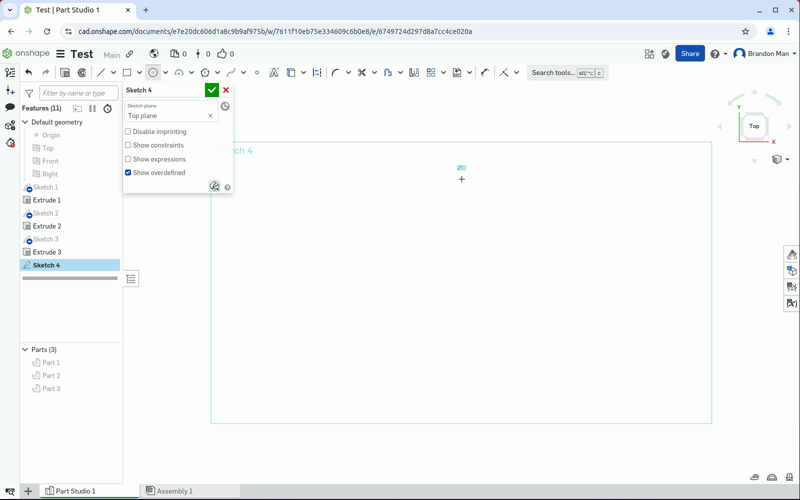
mouse_move(471, 178)
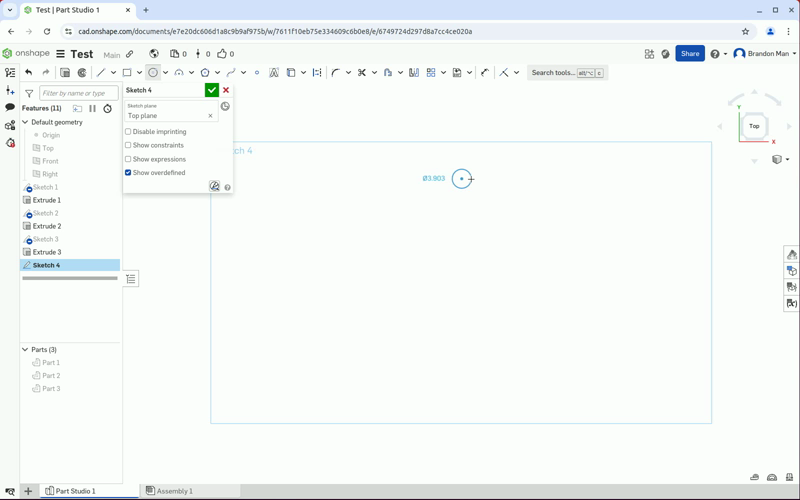
click(471, 178)
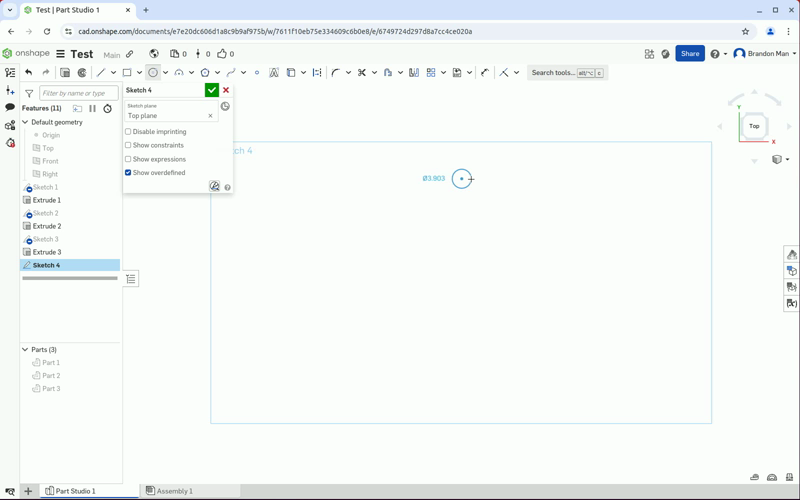
key(esc)
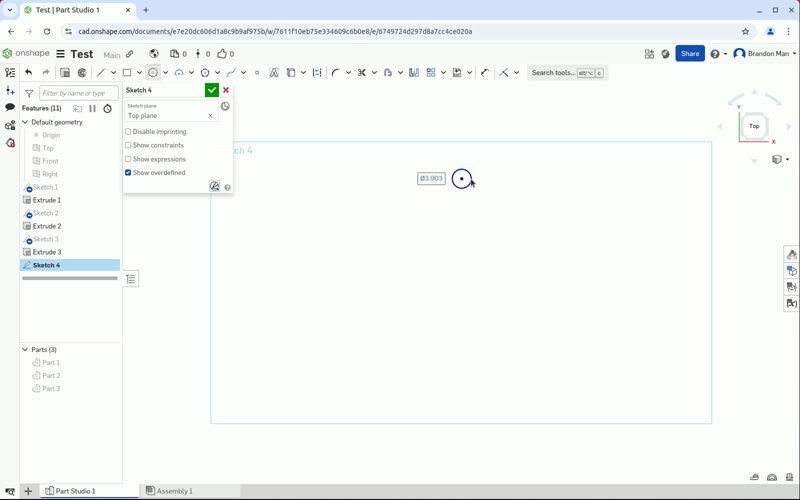
key(c)
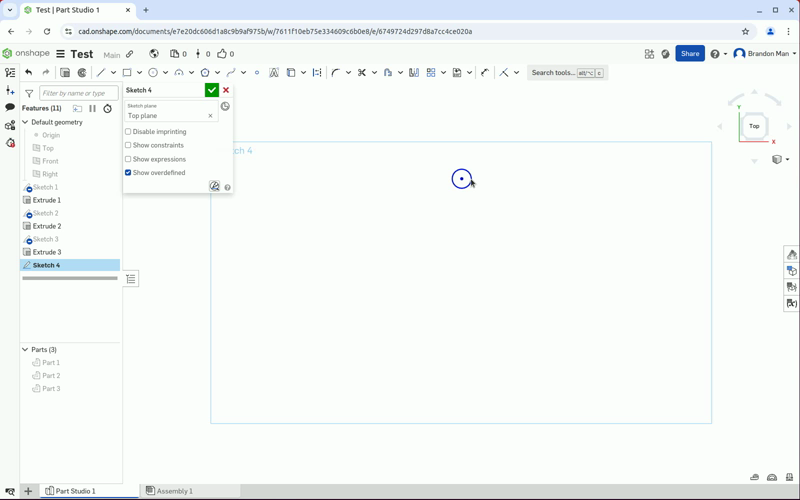
key_down(shift)
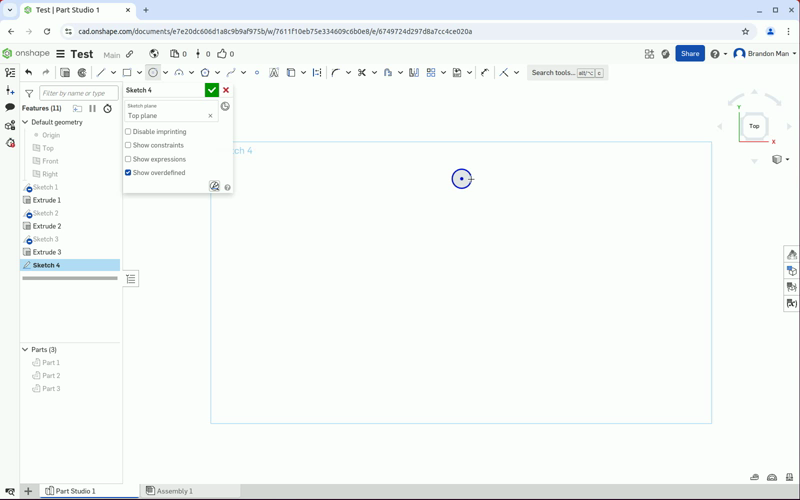
mouse_move(461, 178)
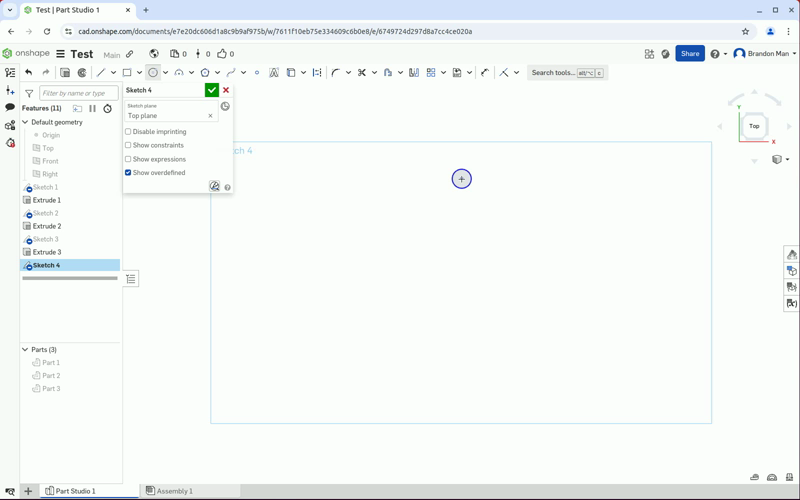
click(461, 178)
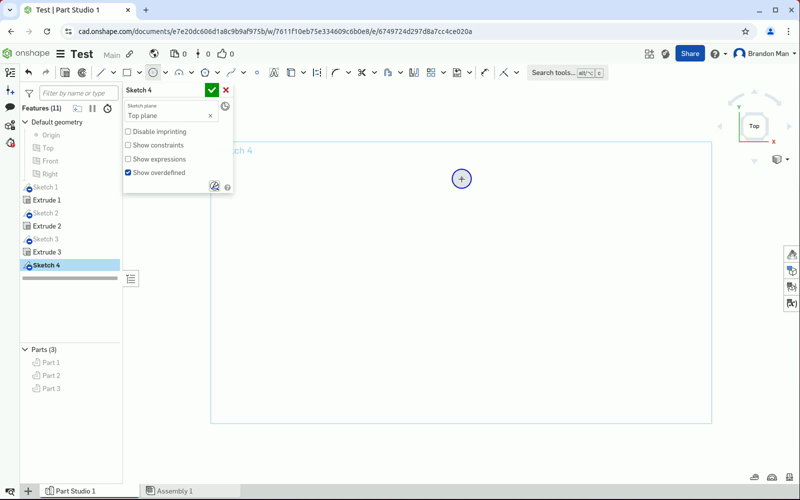
key_up(shift)
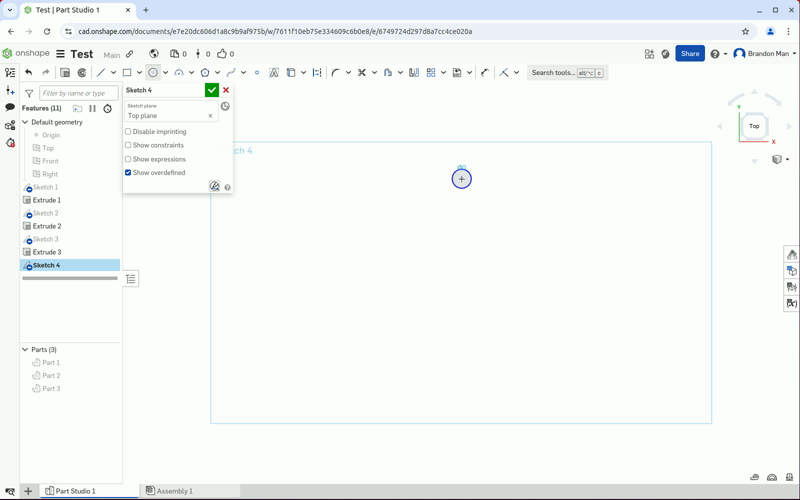
mouse_move(464, 178)
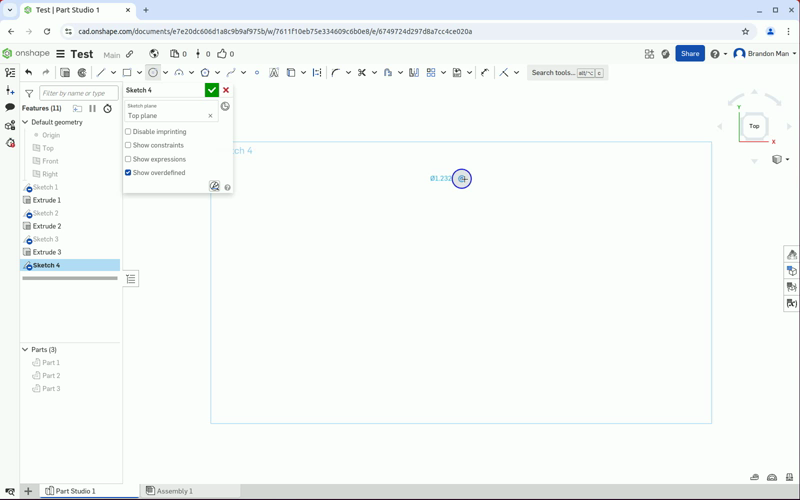
scroll(6)
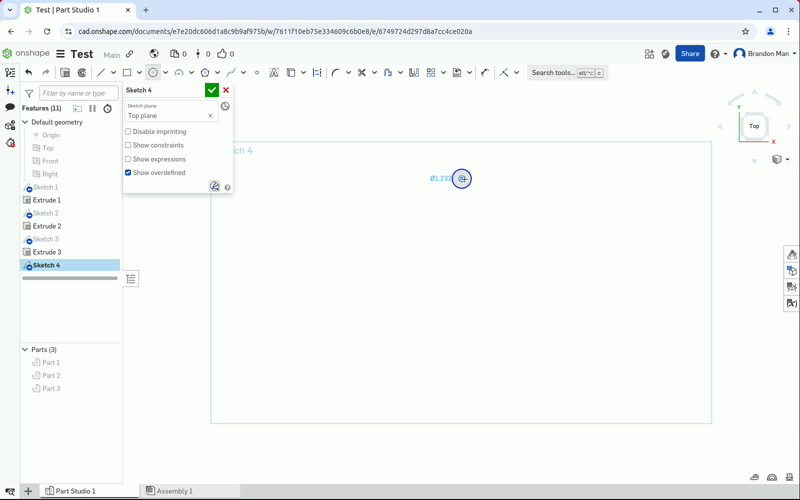
scroll(6)
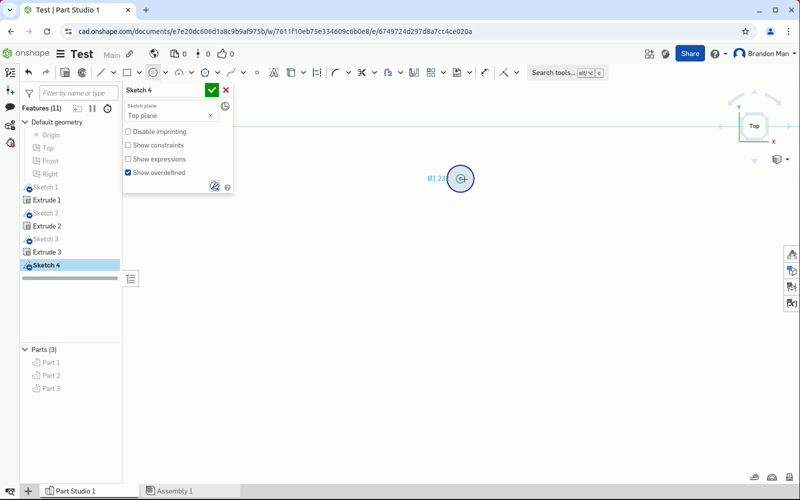
scroll(6)
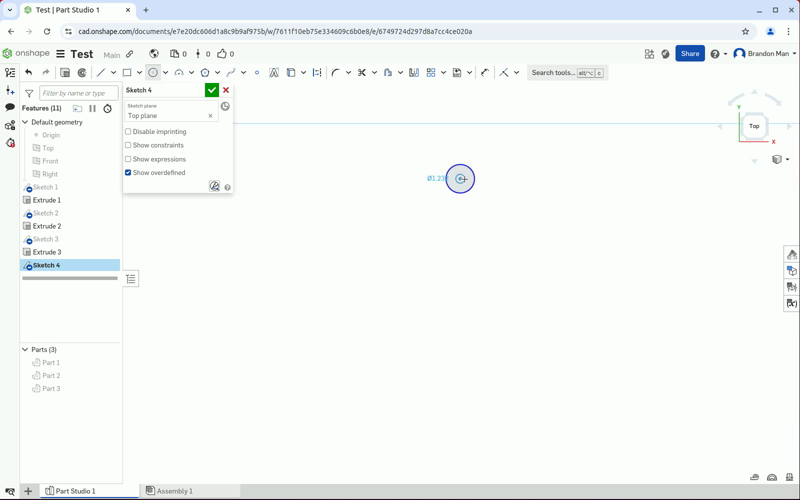
scroll(6)
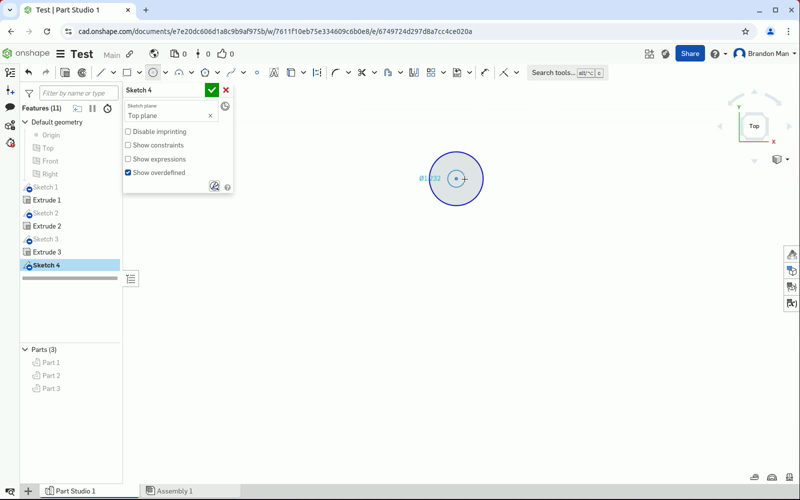
scroll(6)
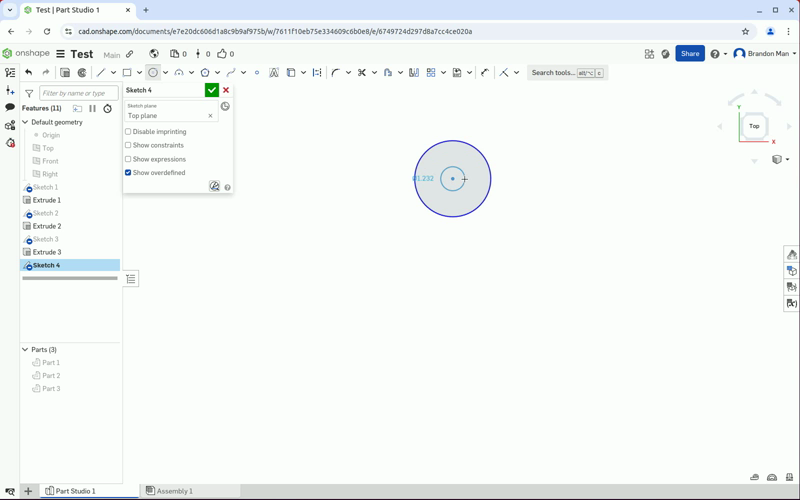
scroll(6)
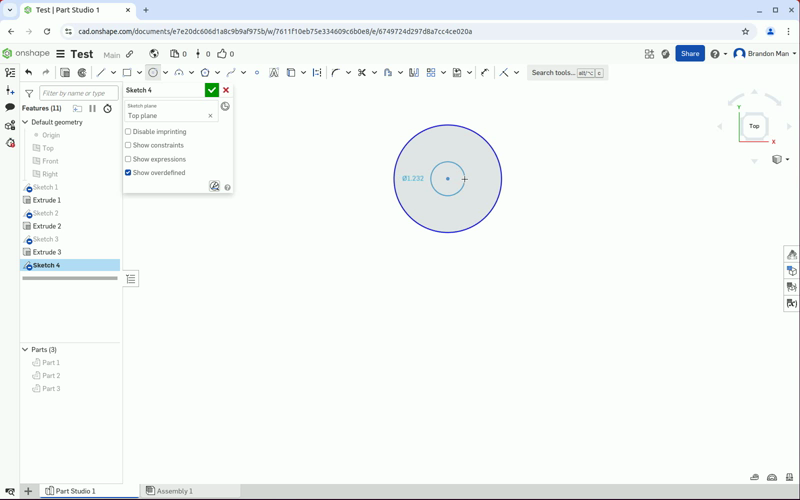
scroll(6)
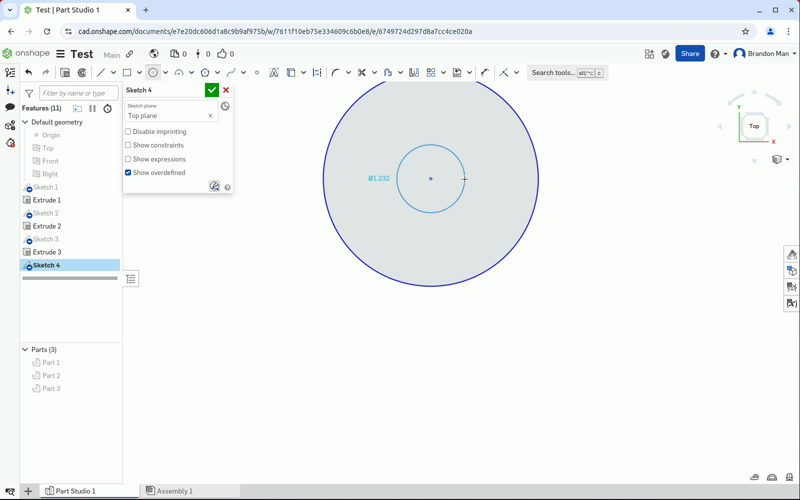
click(464, 178)
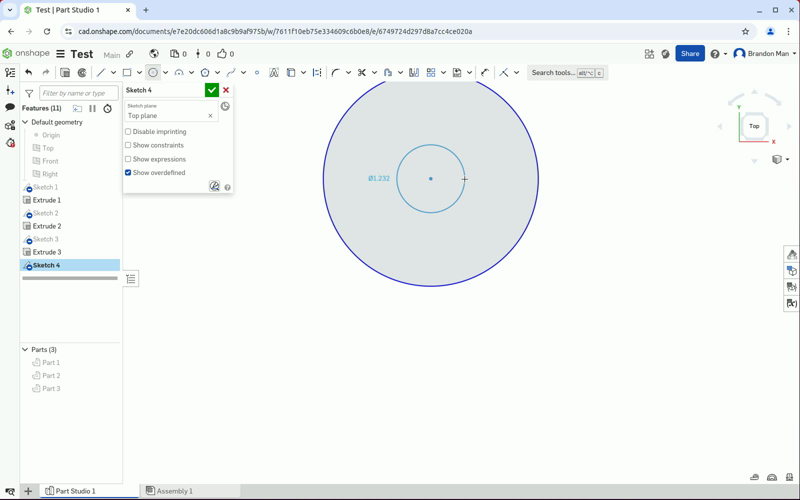
scroll(-6)
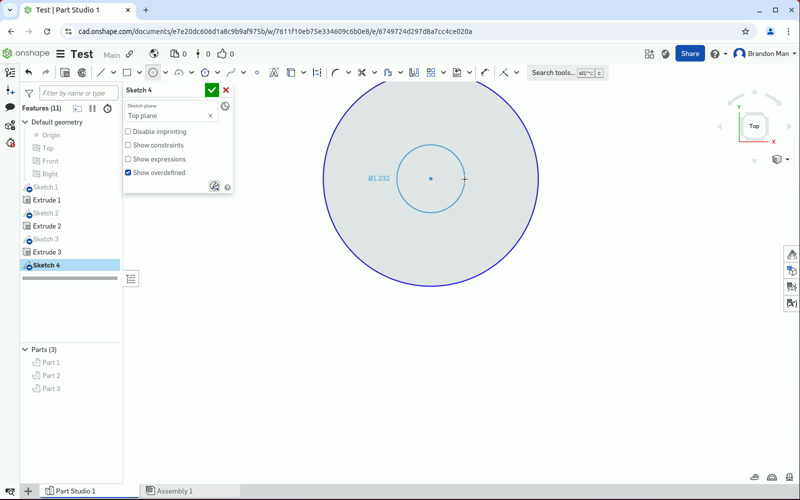
scroll(-6)
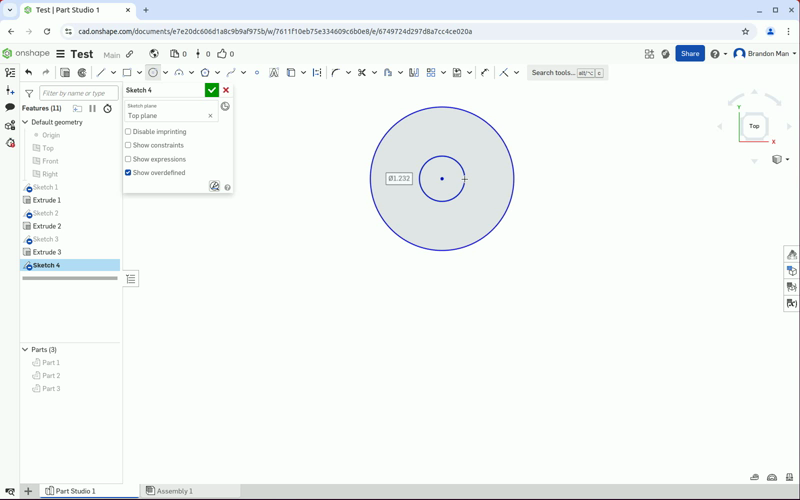
scroll(-6)
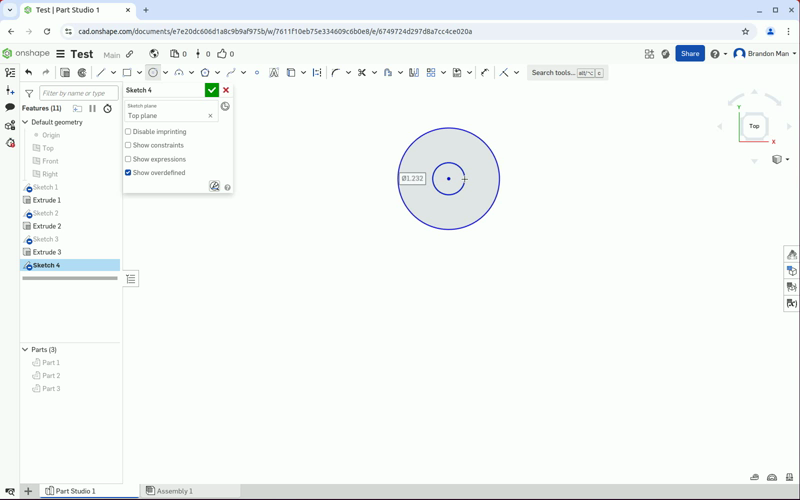
scroll(-6)
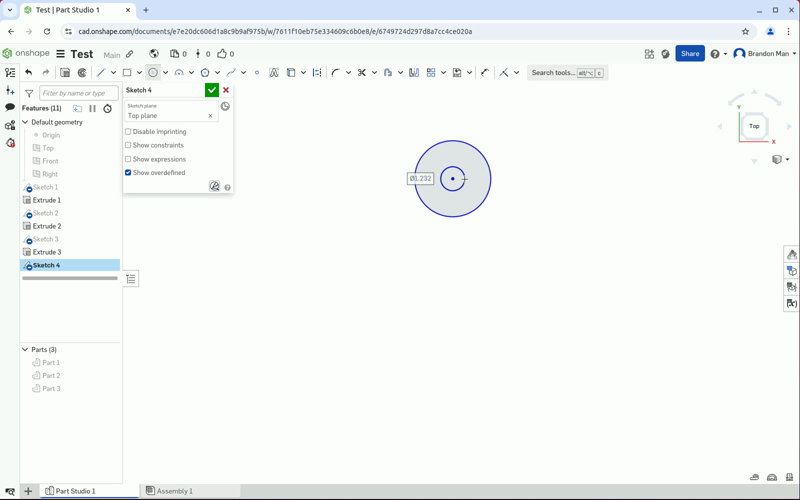
scroll(-6)
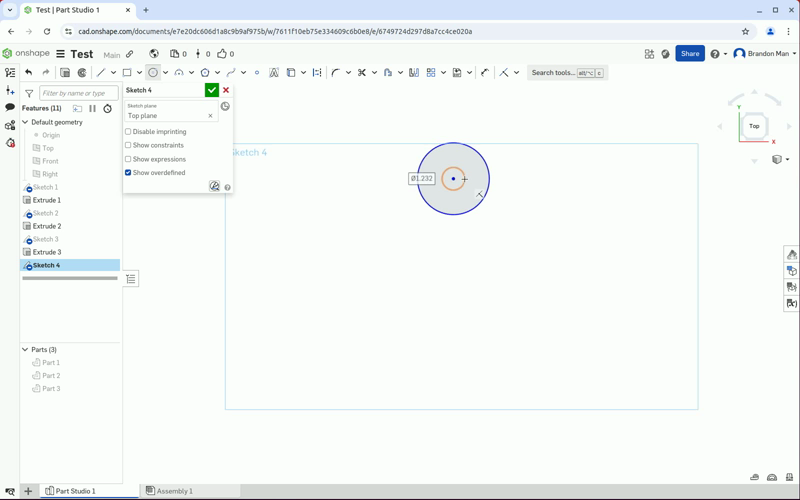
scroll(-6)
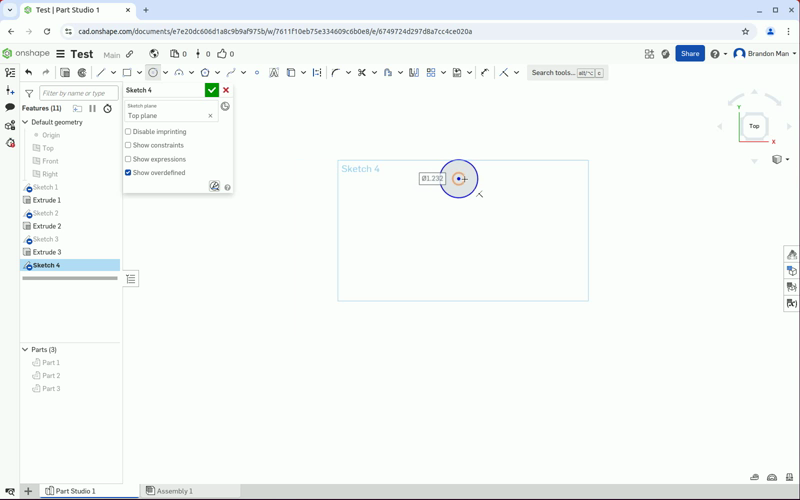
scroll(-6)
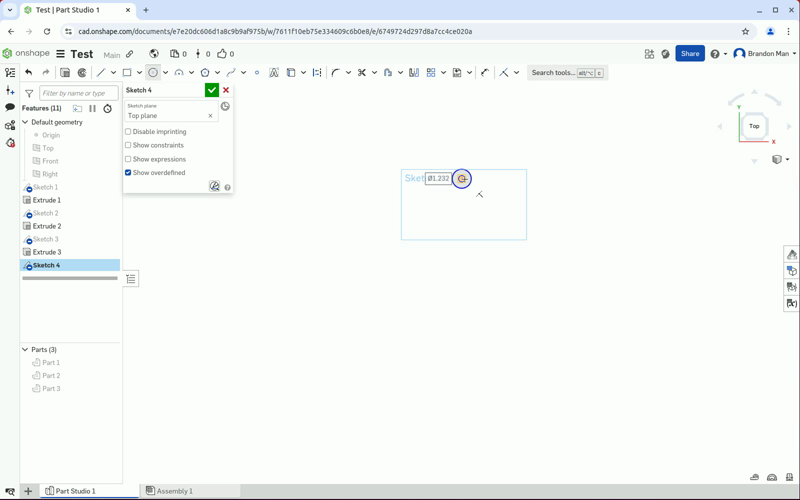
key(esc)
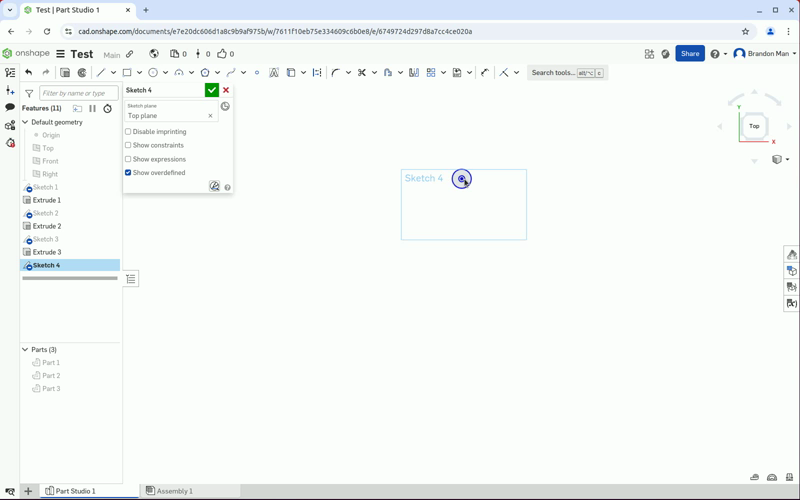
mouse_move(458, 176)
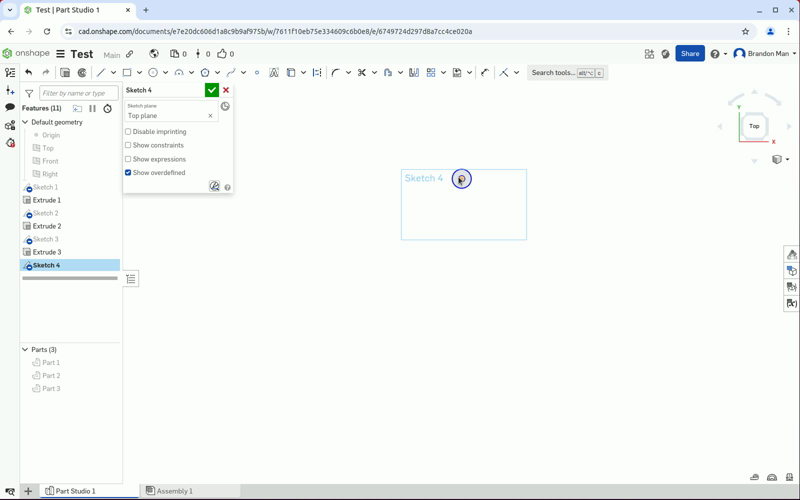
scroll(6)
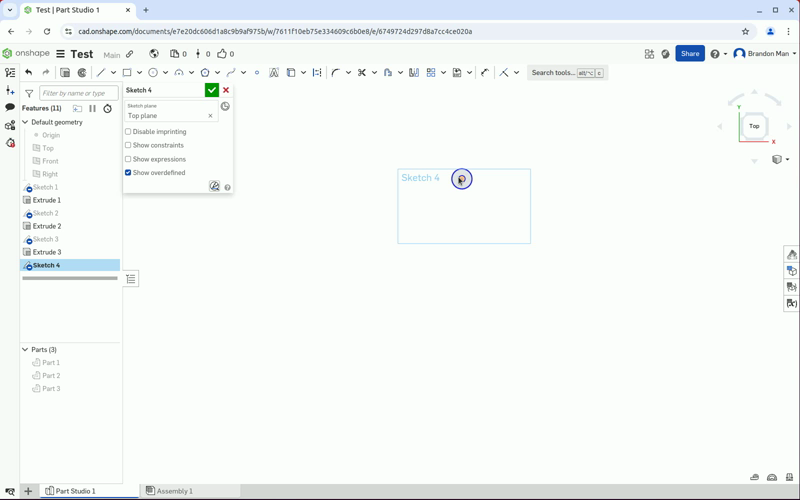
scroll(6)
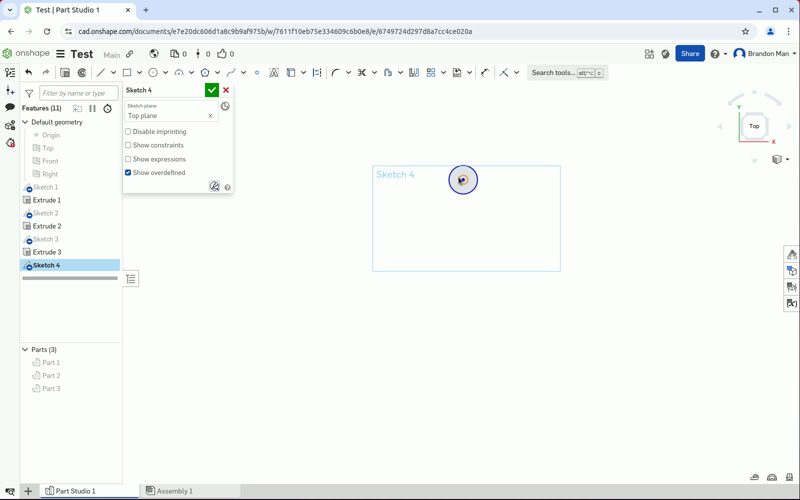
scroll(6)
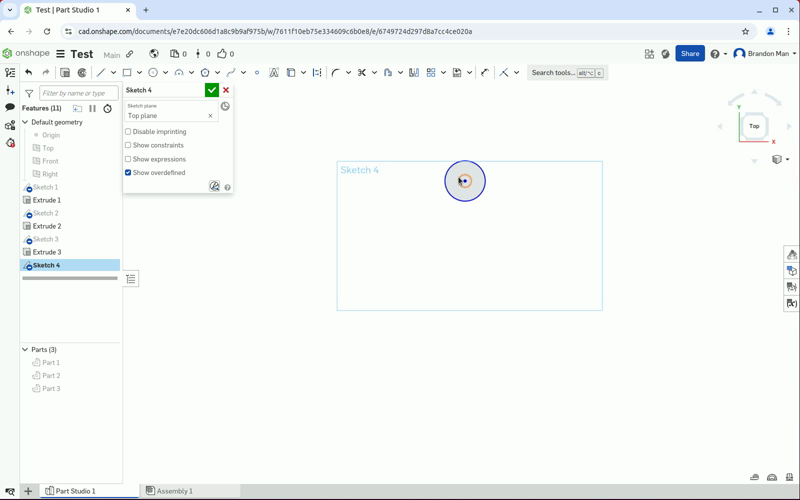
scroll(6)
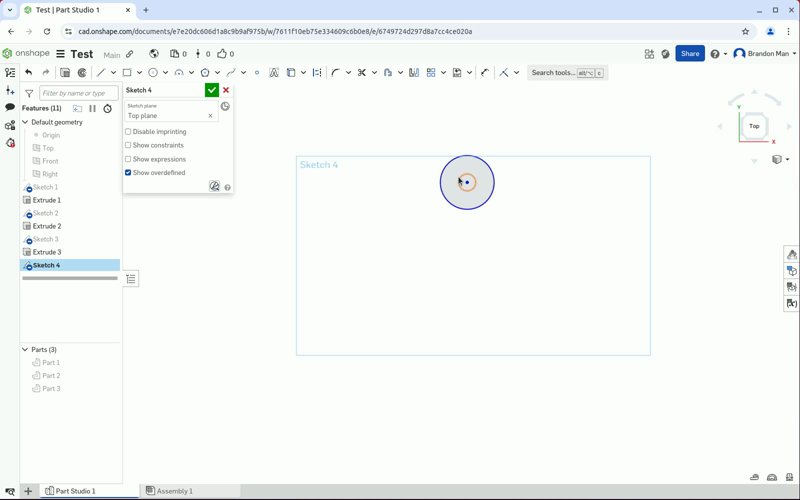
scroll(6)
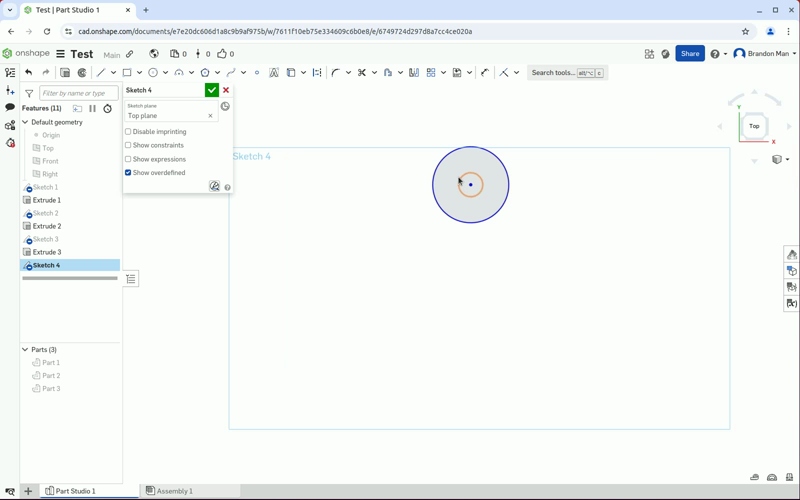
scroll(6)
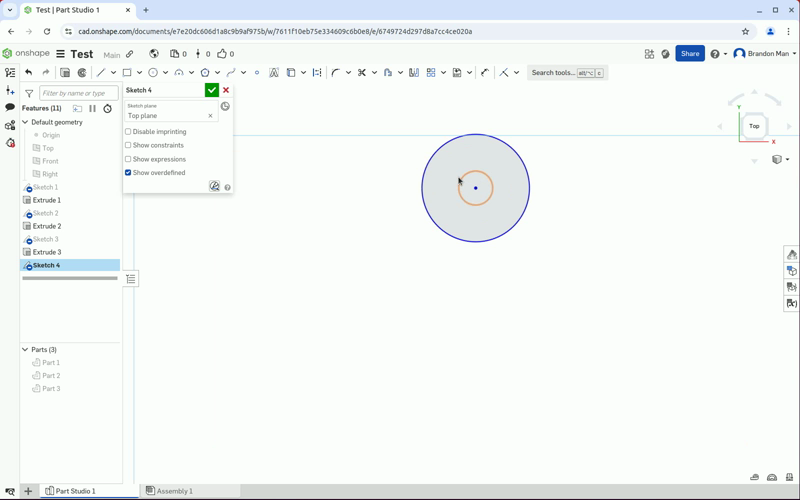
scroll(6)
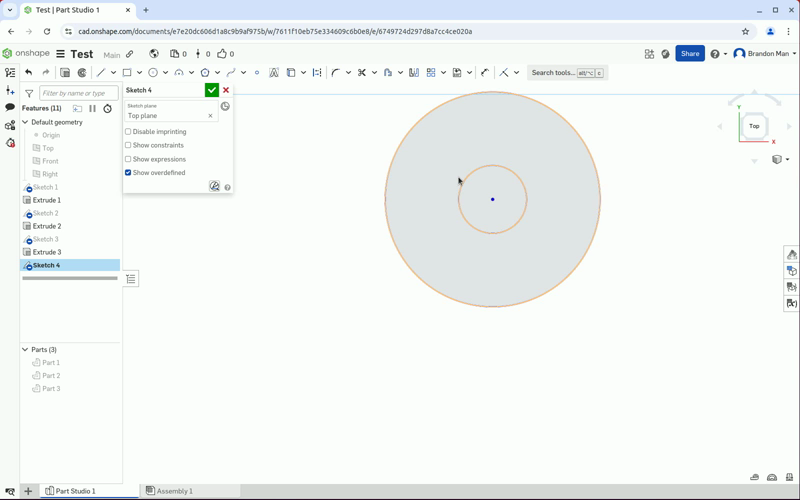
click(458, 176)
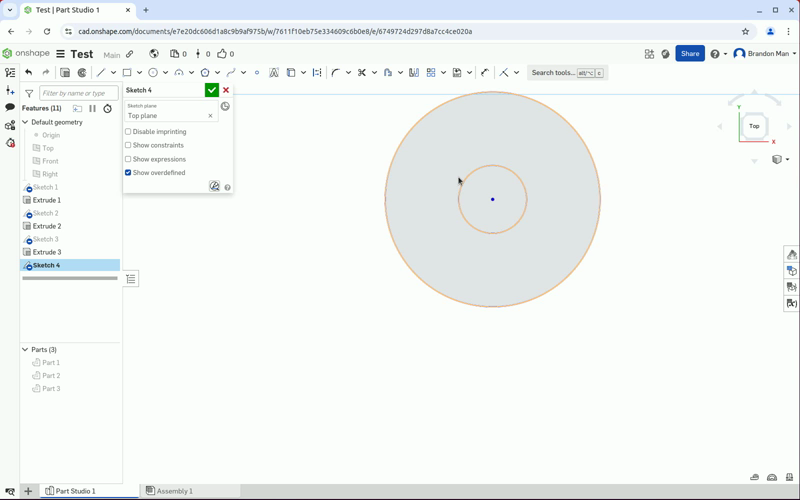
scroll(-6)
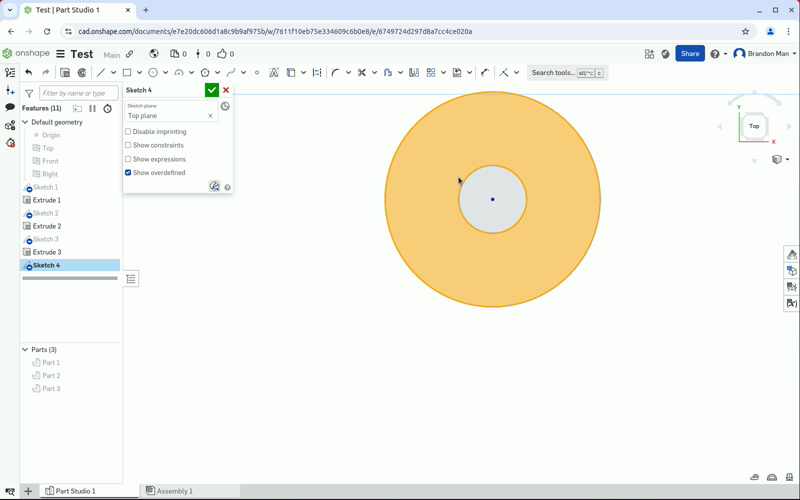
scroll(-6)
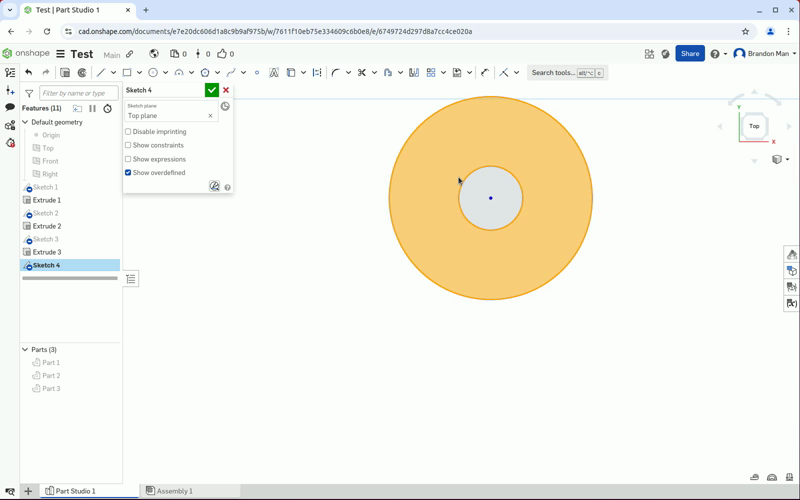
scroll(-6)
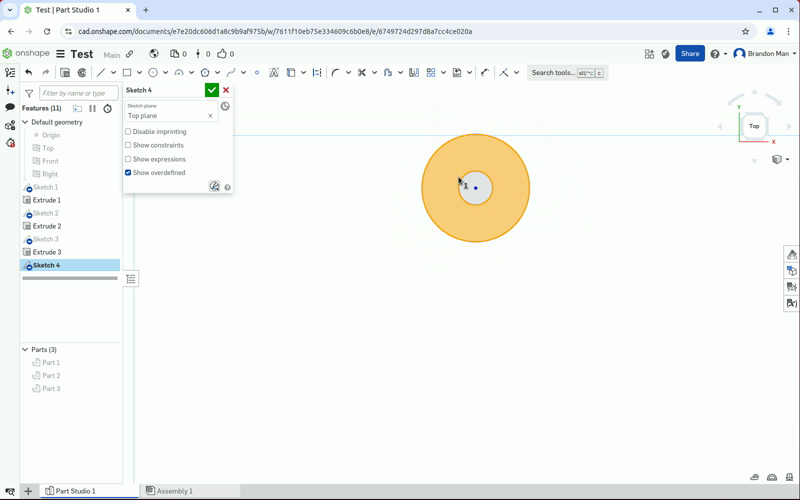
scroll(-6)
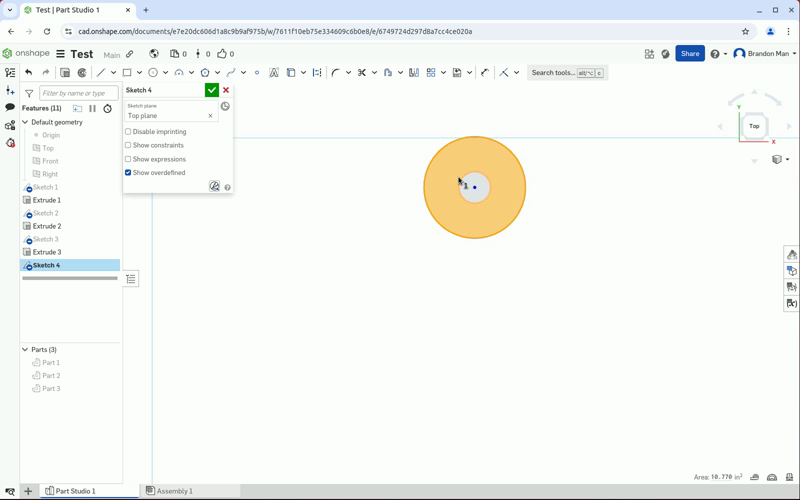
scroll(-6)
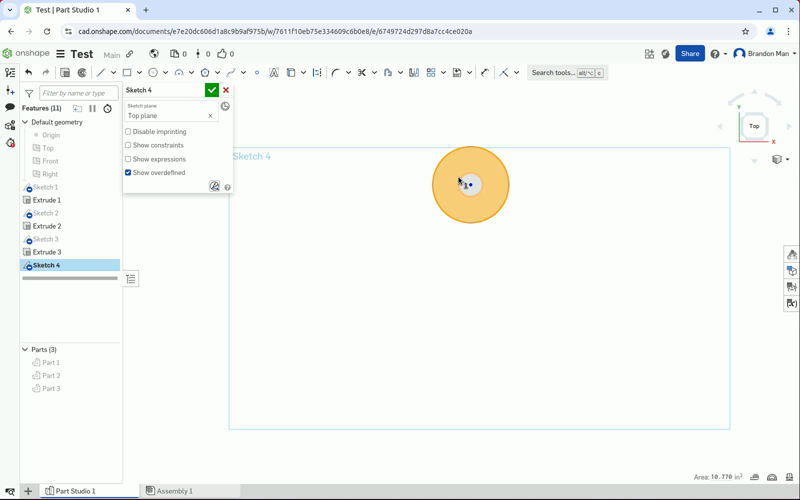
scroll(-6)
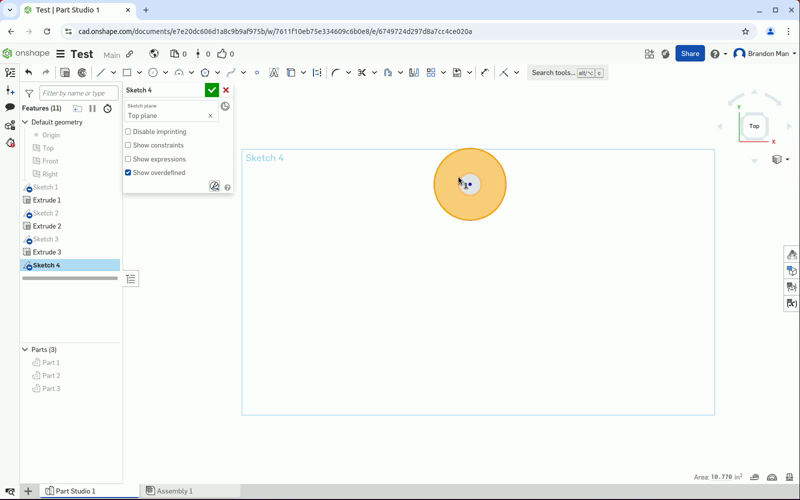
scroll(-6)
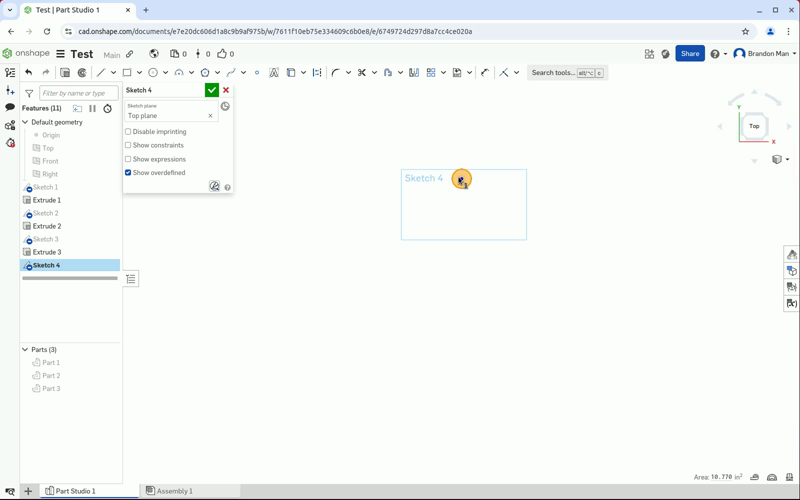
mouse_move(73, 352)
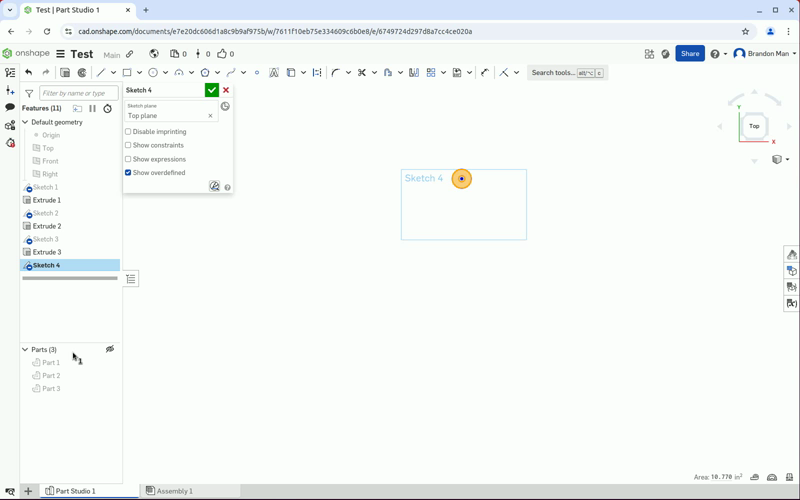
key(shift+y)
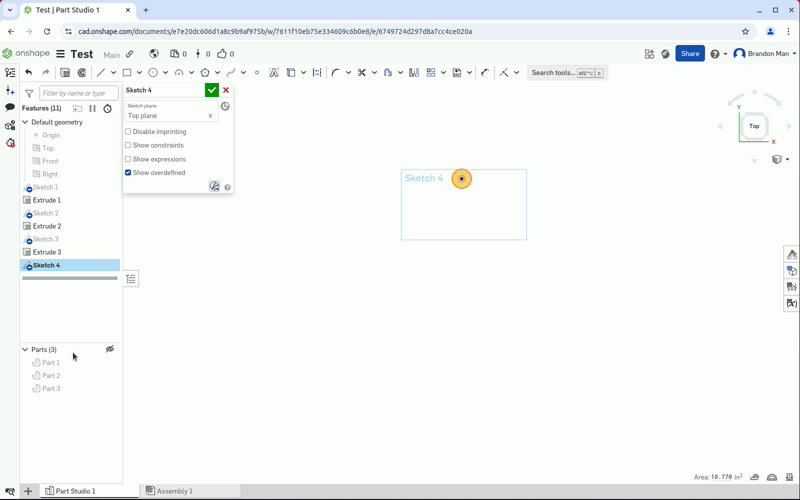
key(shift+e)
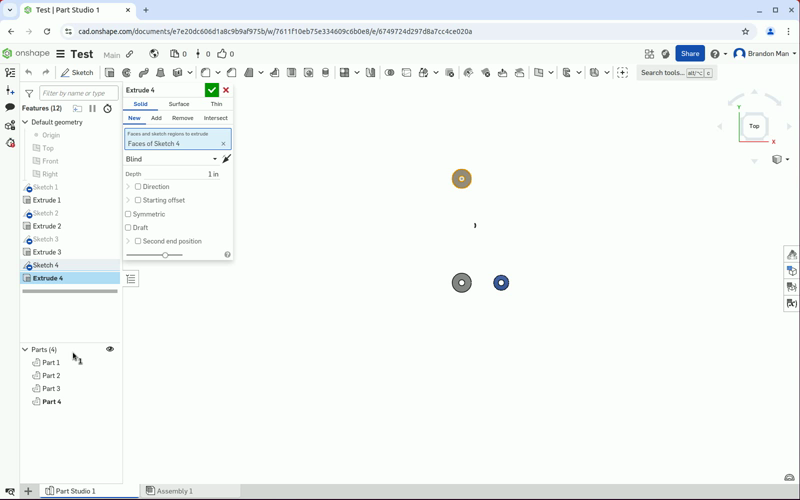
mouse_move(143, 106)
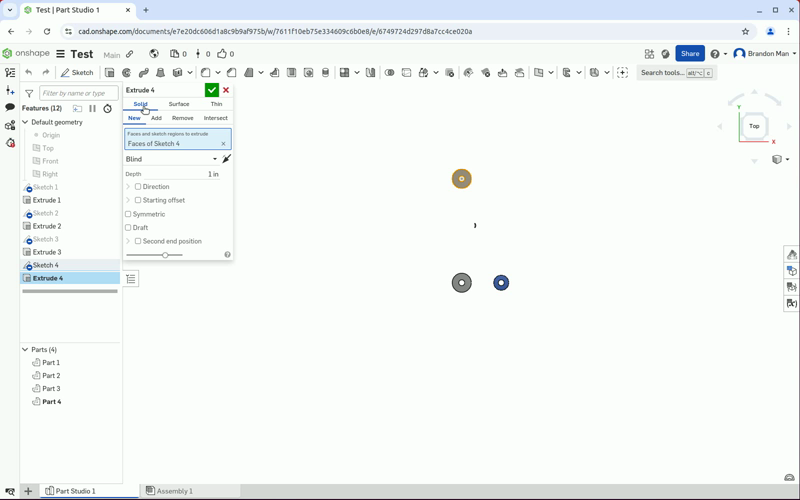
click(143, 106)
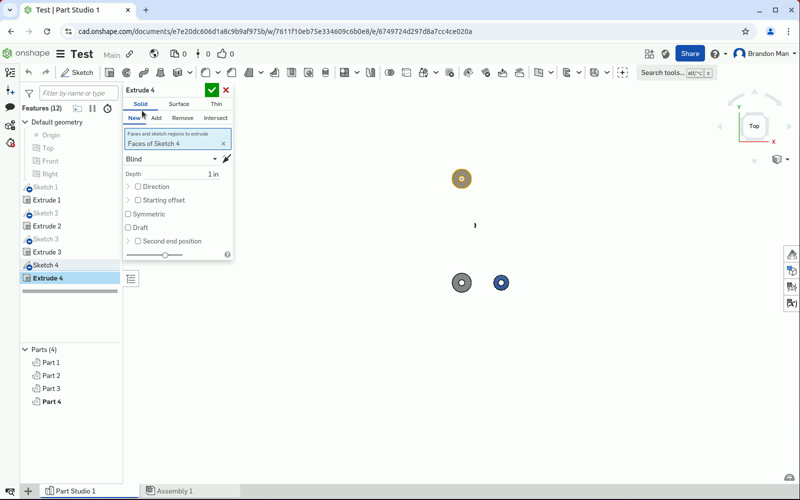
mouse_move(137, 120)
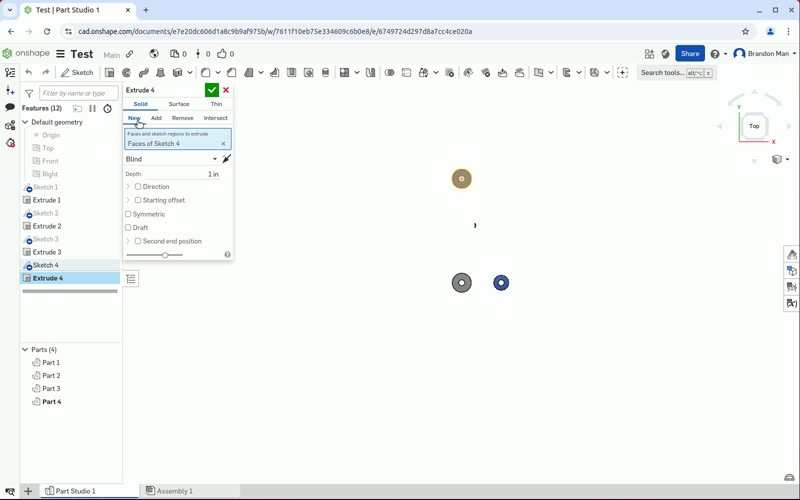
click(137, 120)
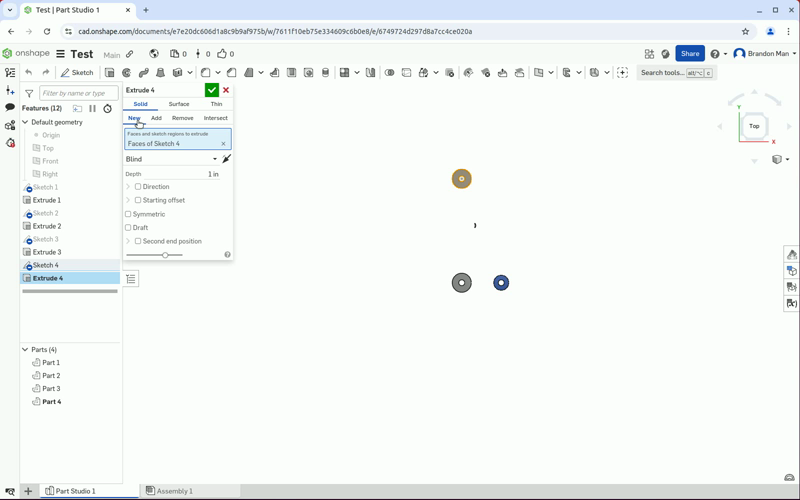
key(tab, 4)
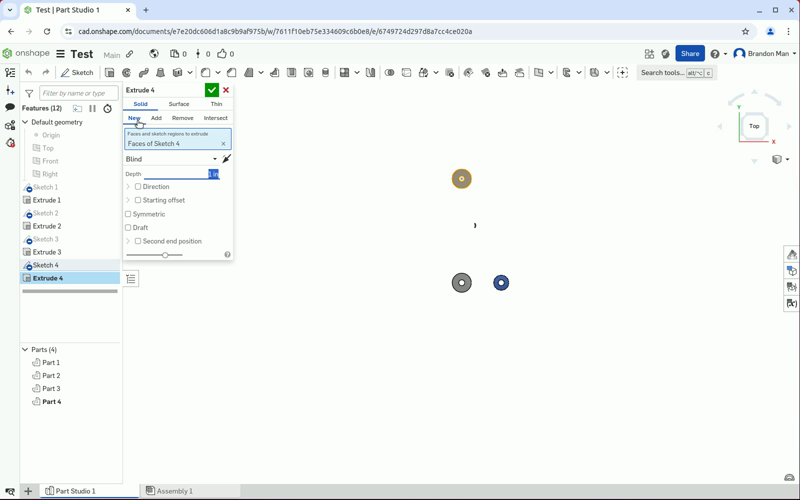
text(0.481)
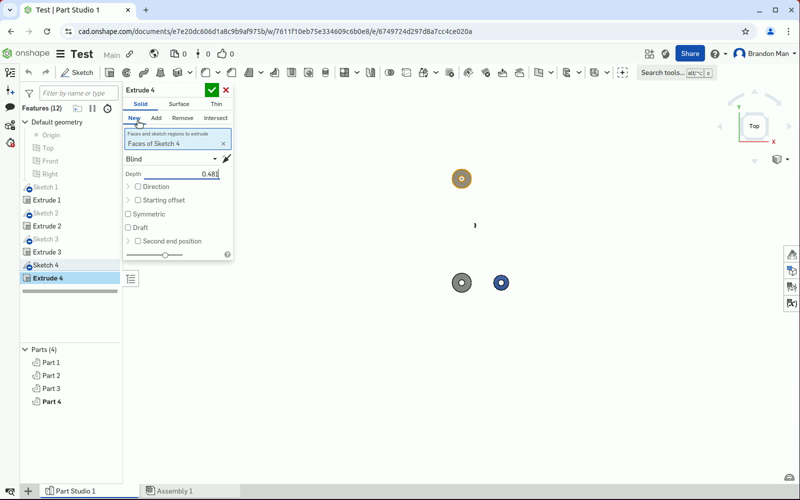
key(enter)
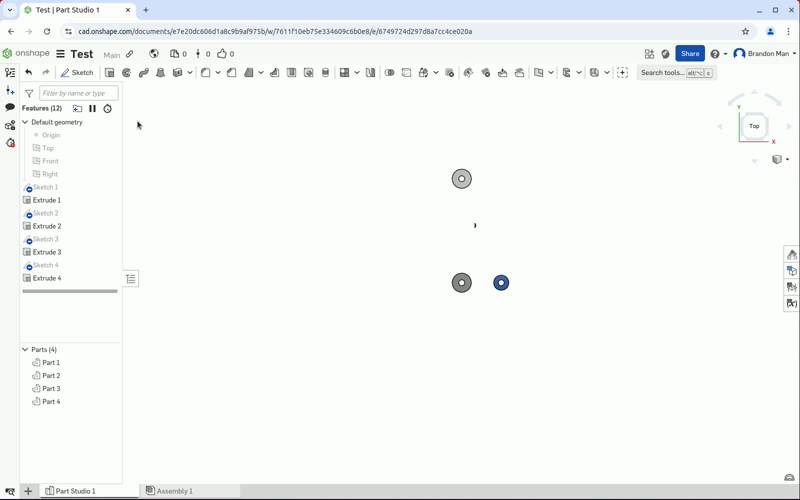
key(shift+h)
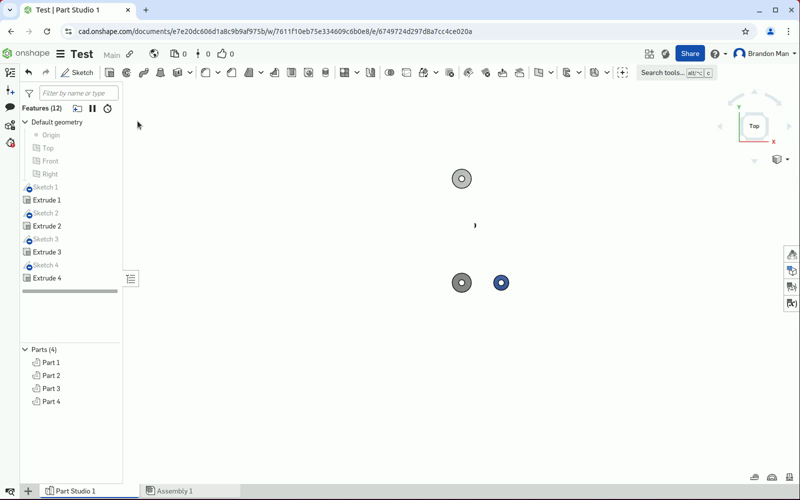
key(shift+h)
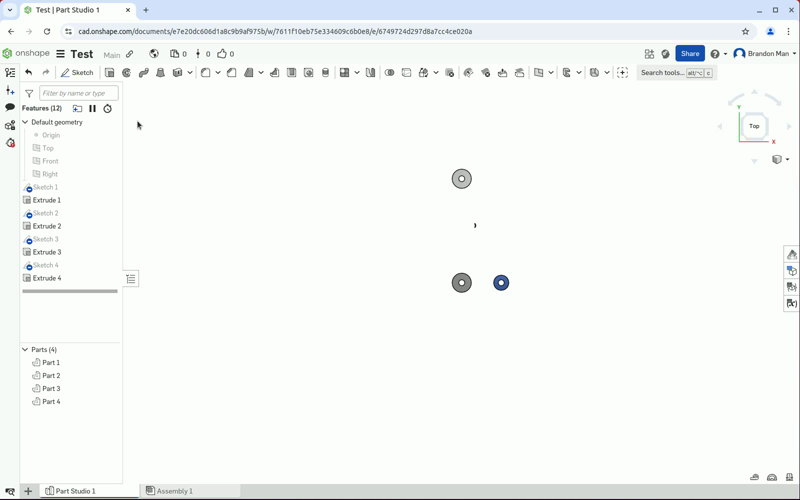
mouse_move(73, 189)
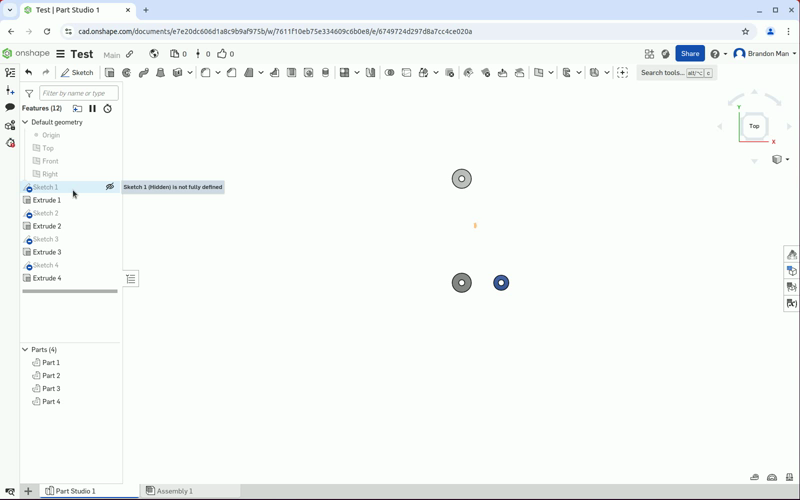
click(73, 189)
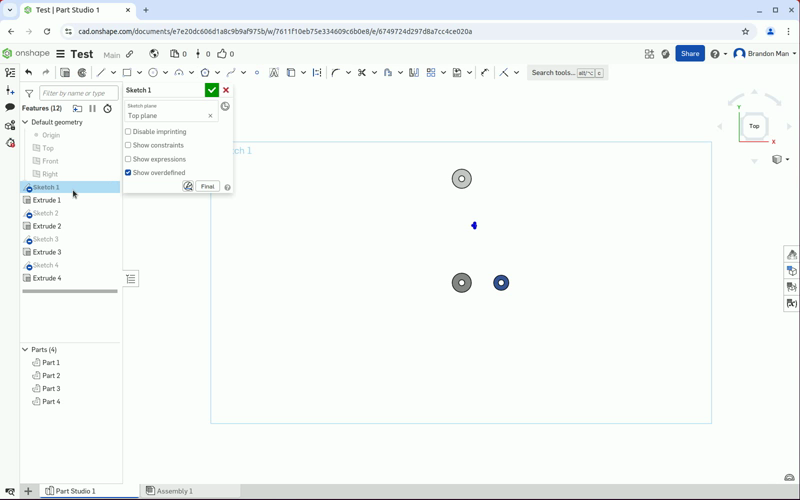
mouse_move(229, 92)
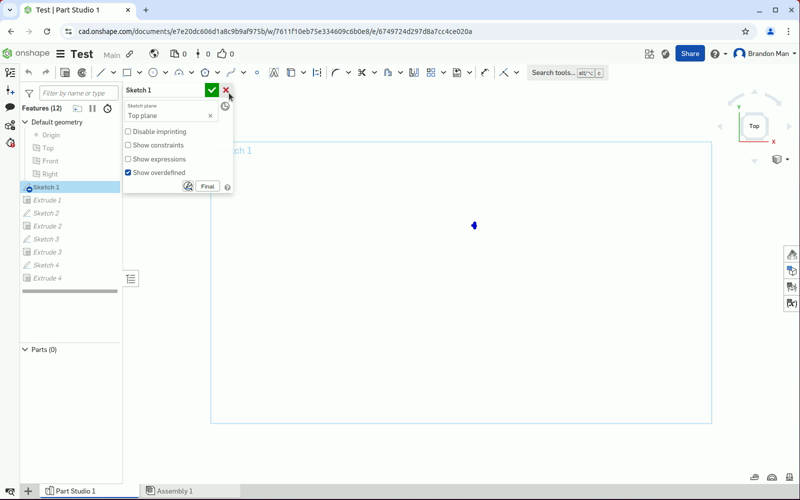
click(229, 92)
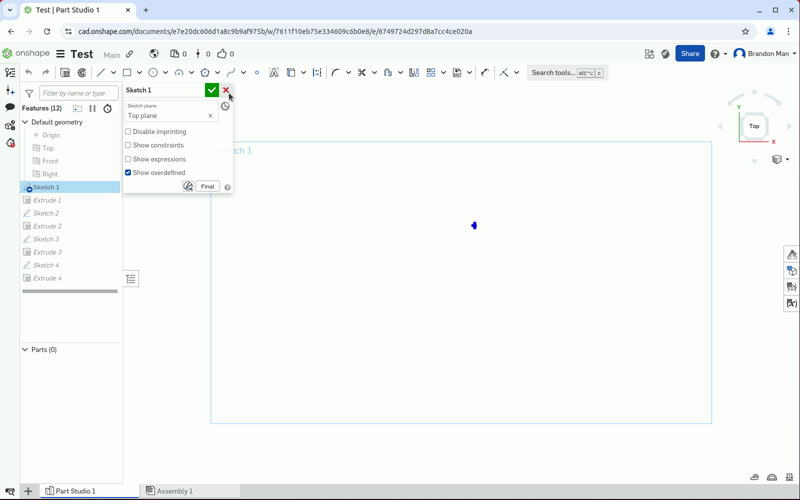
key(shift+s)
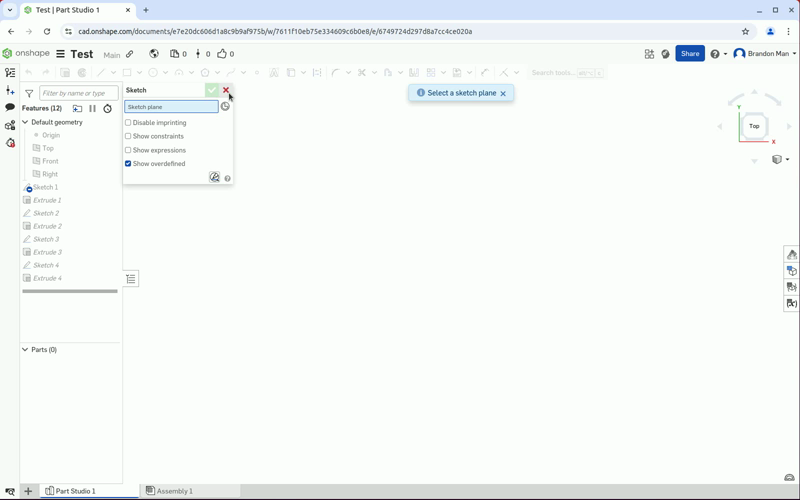
mouse_move(73, 150)
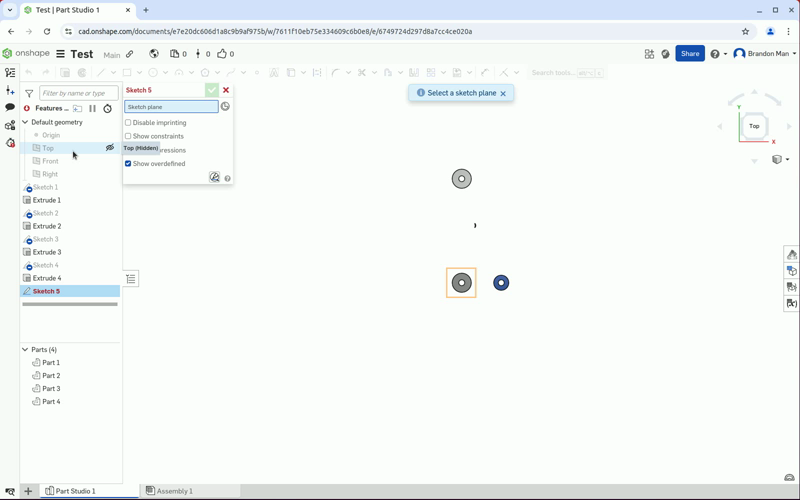
click(73, 150)
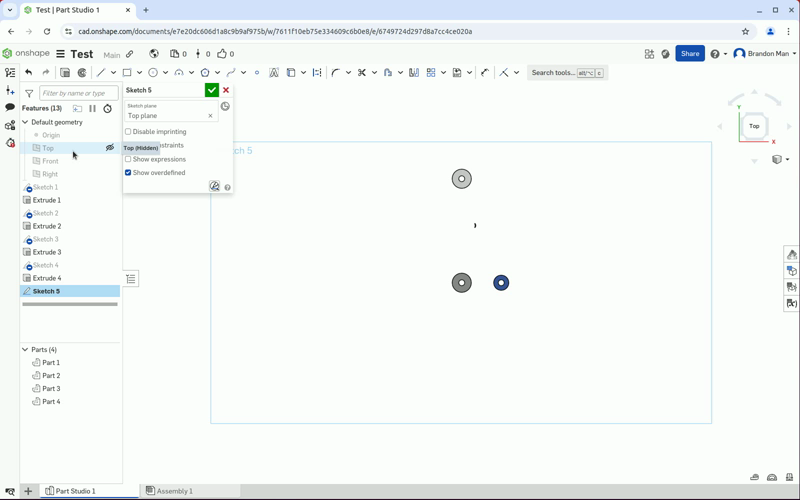
mouse_move(73, 352)
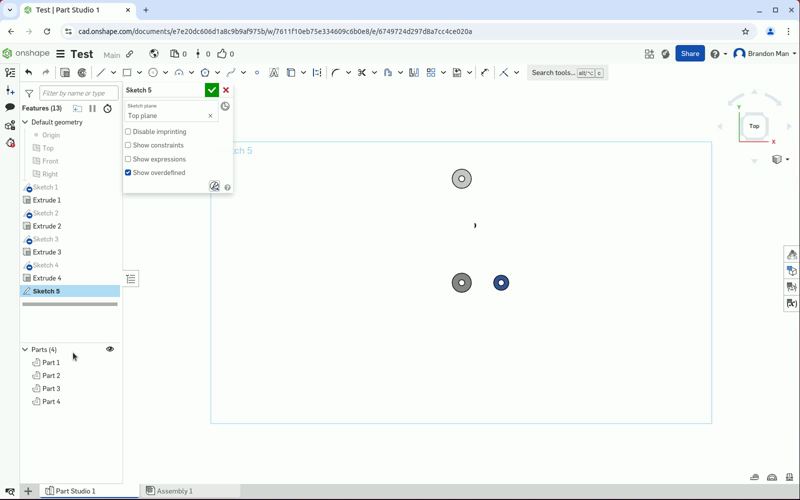
key(y)
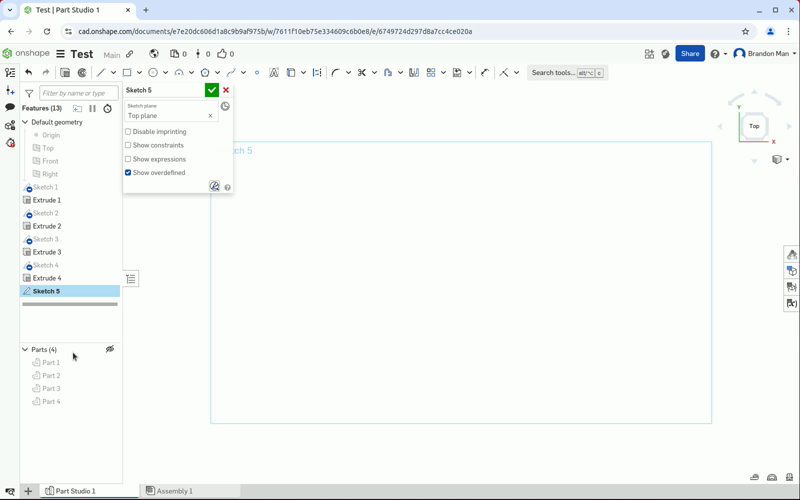
key(l)
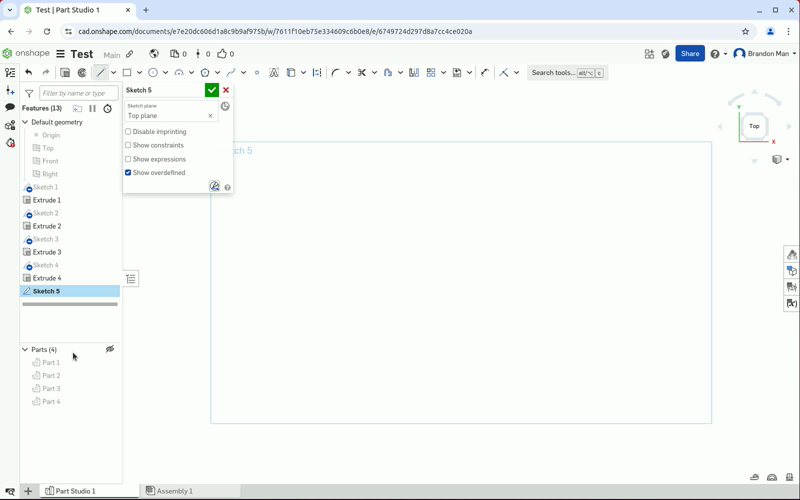
key_down(shift)
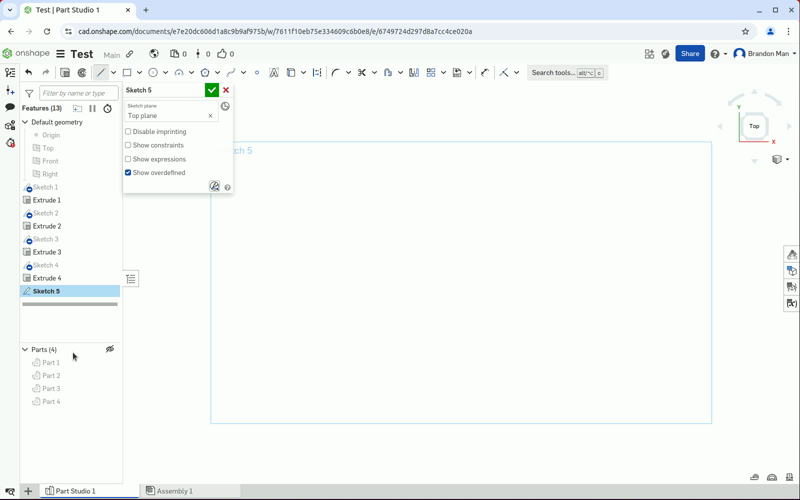
mouse_move(446, 226)
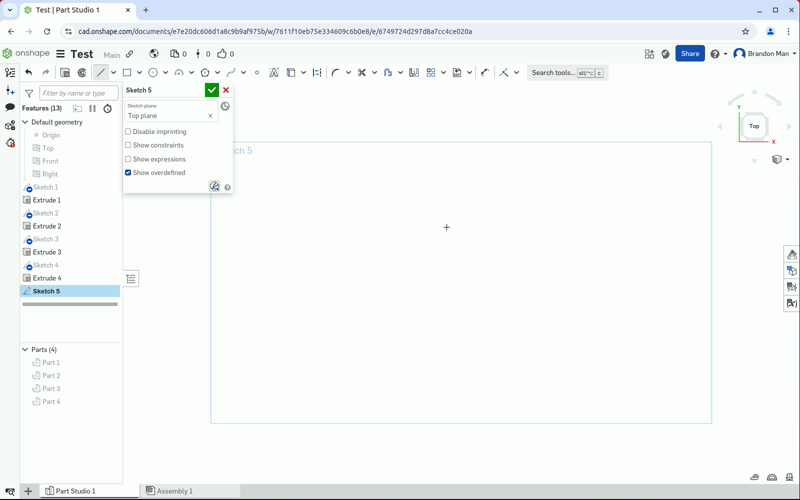
click(446, 226)
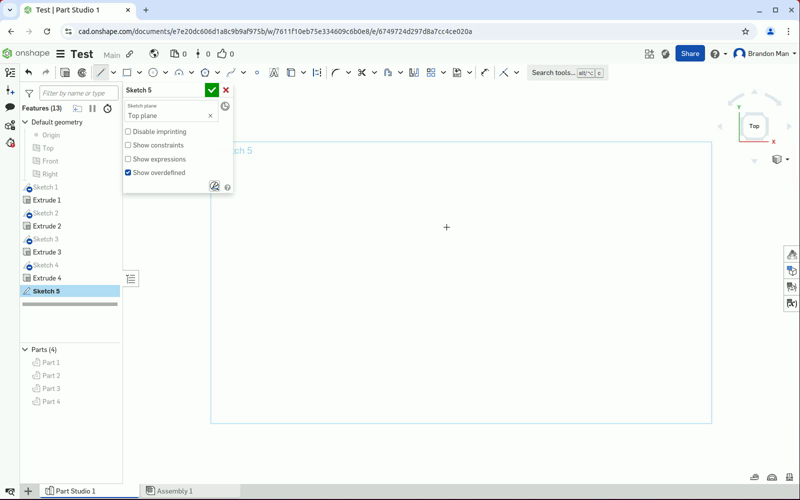
key_up(shift)
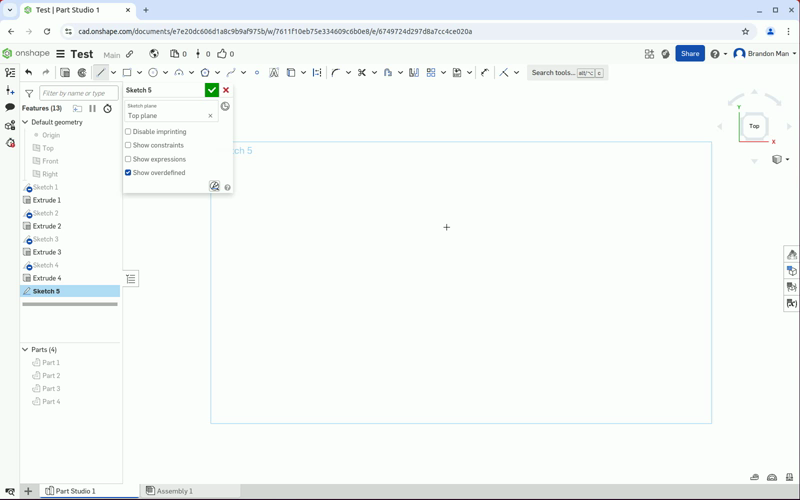
key_down(shift)
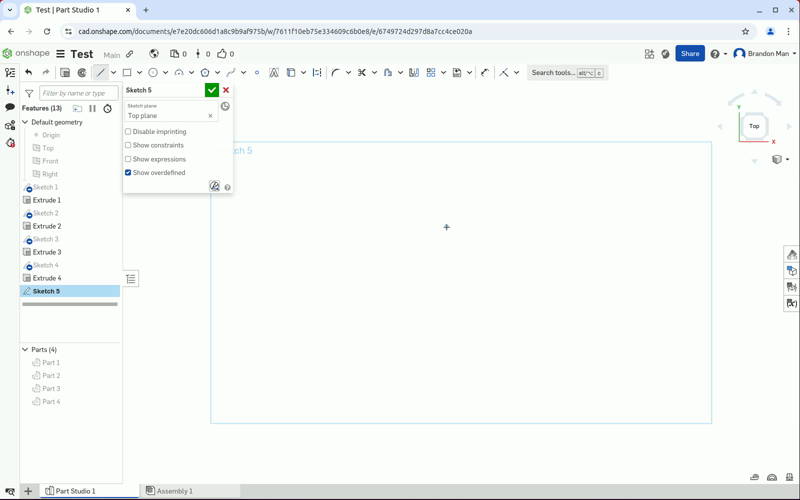
mouse_move(476, 226)
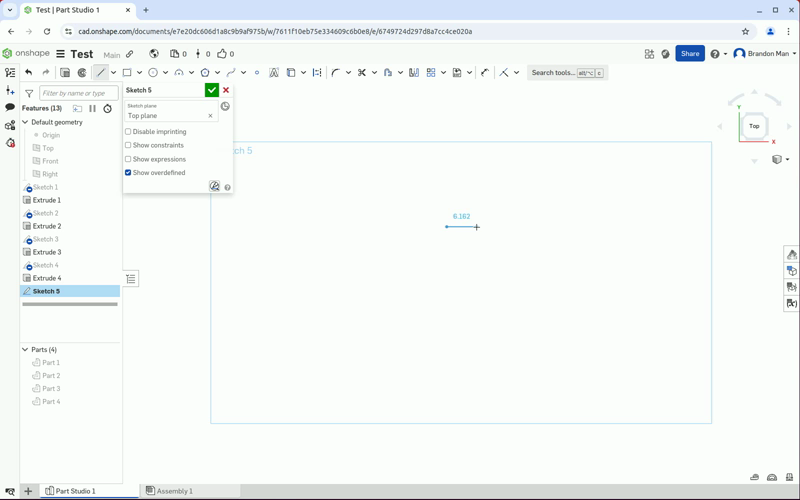
mouse_move(452, 284)
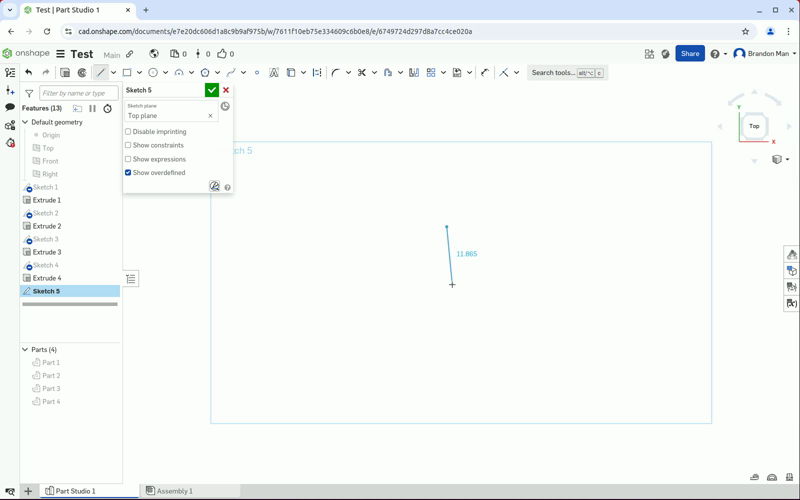
click(452, 284)
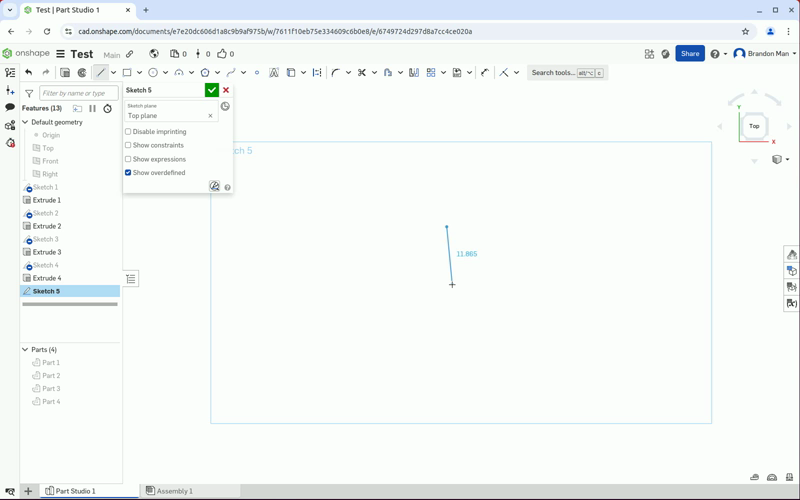
key_up(shift)
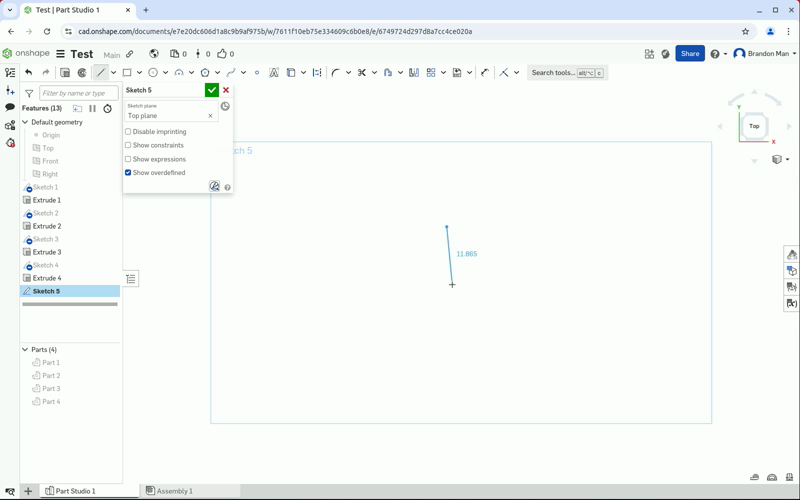
key(esc)
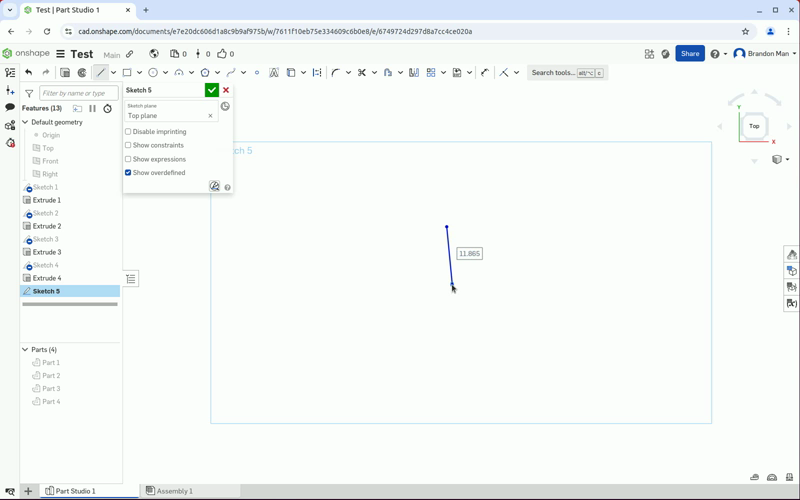
key(a)
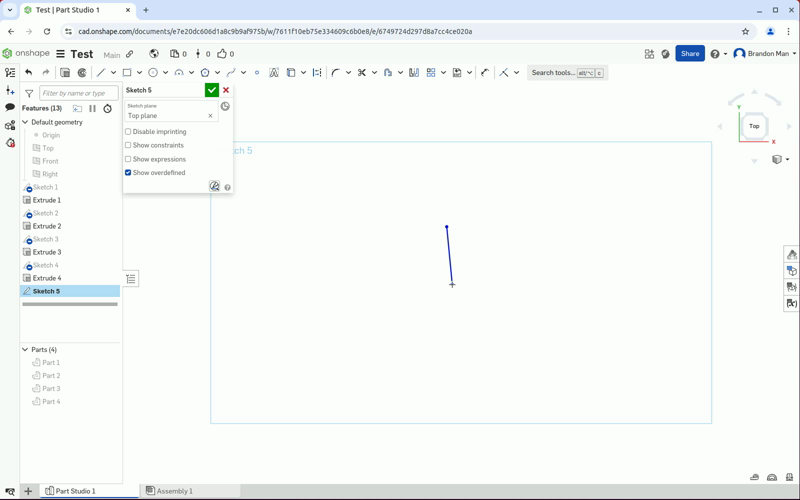
mouse_move(452, 284)
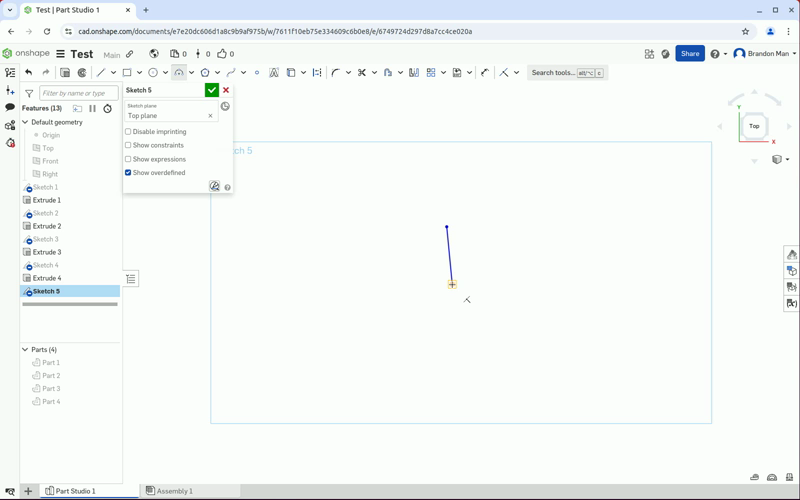
click(452, 284)
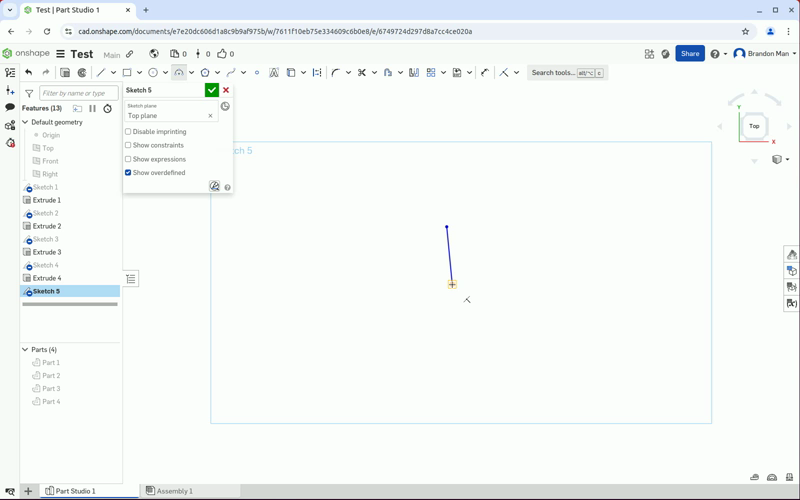
key_down(shift)
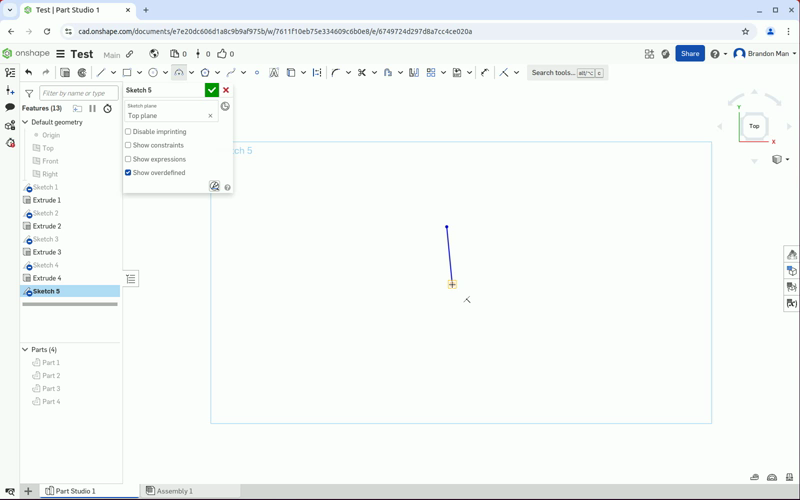
mouse_move(461, 291)
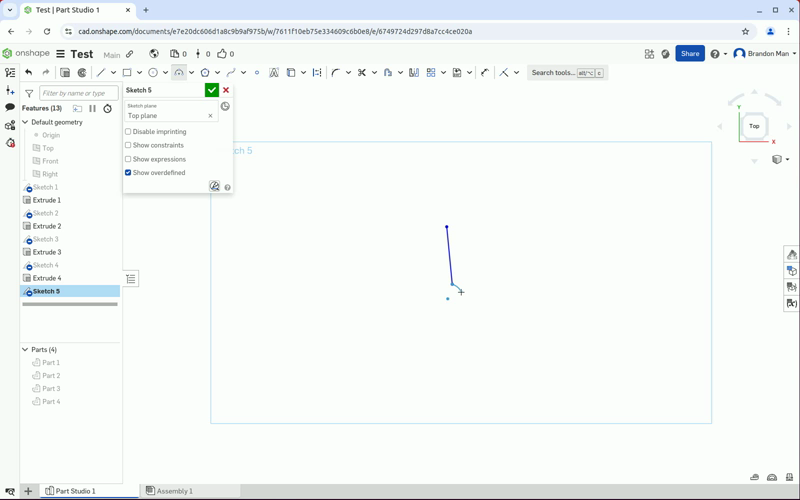
click(461, 291)
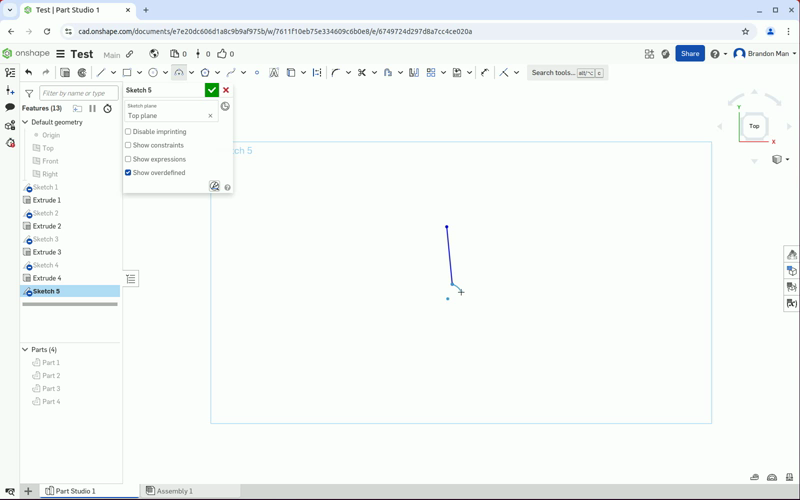
mouse_move(466, 276)
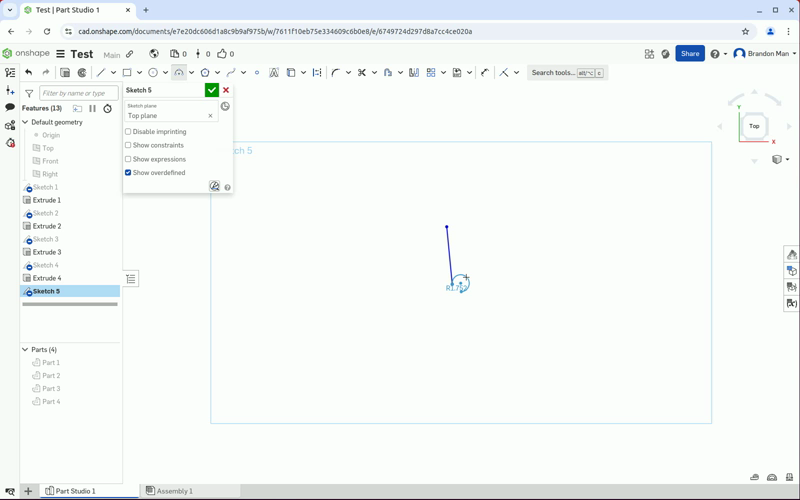
click(466, 276)
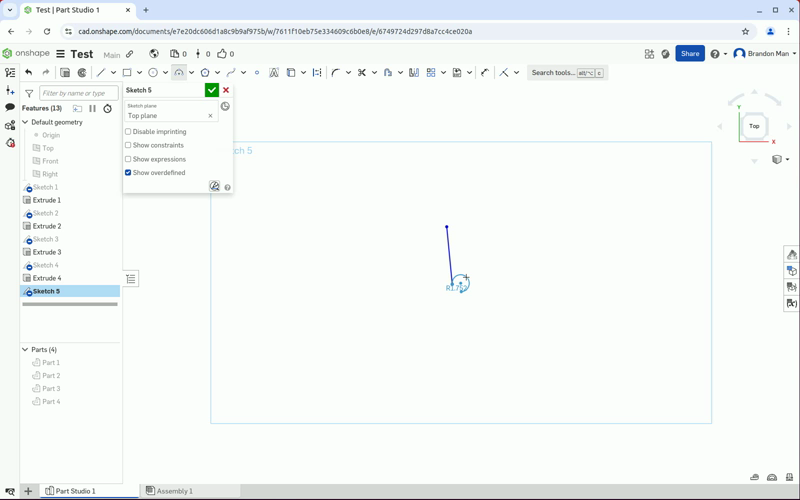
key_up(shift)
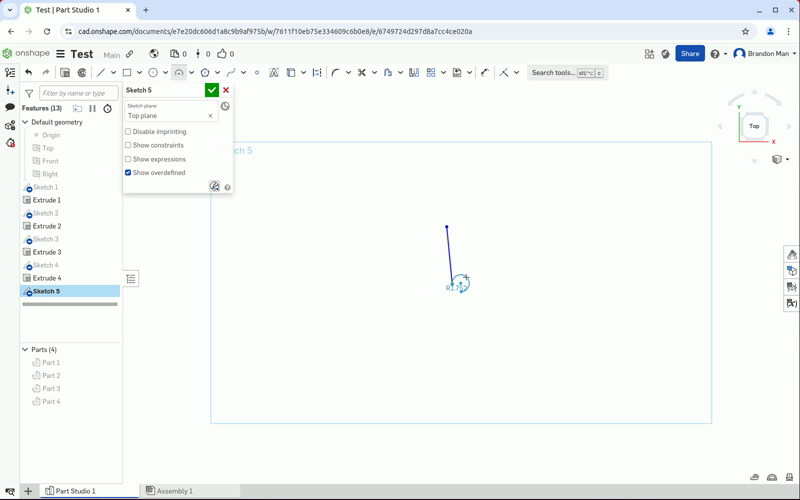
key(esc)
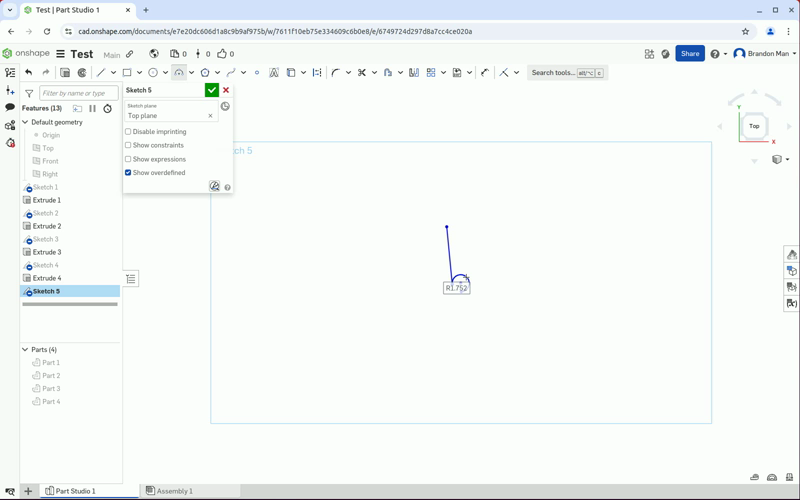
key(l)
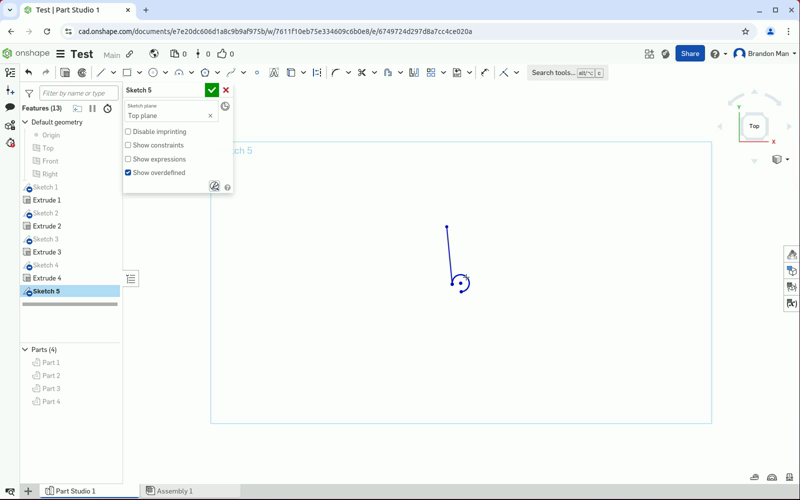
mouse_move(461, 291)
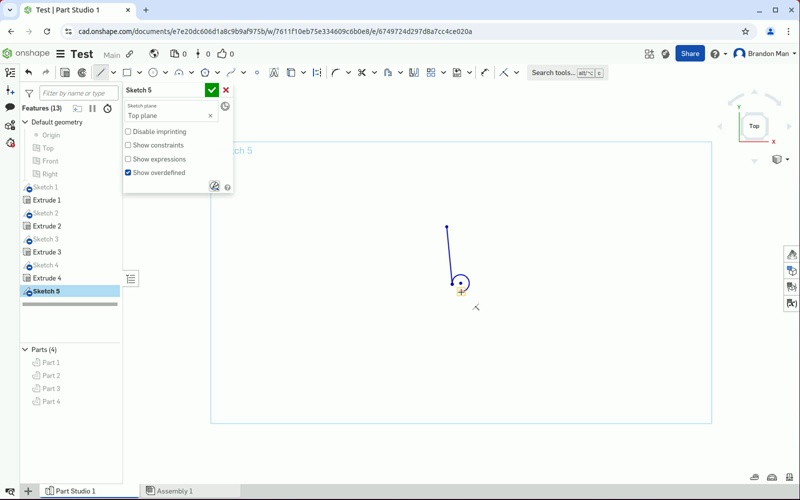
click(461, 291)
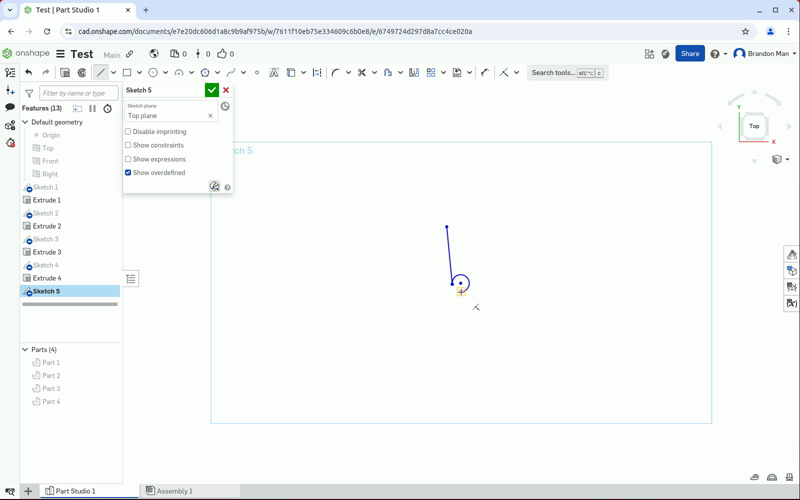
key_down(shift)
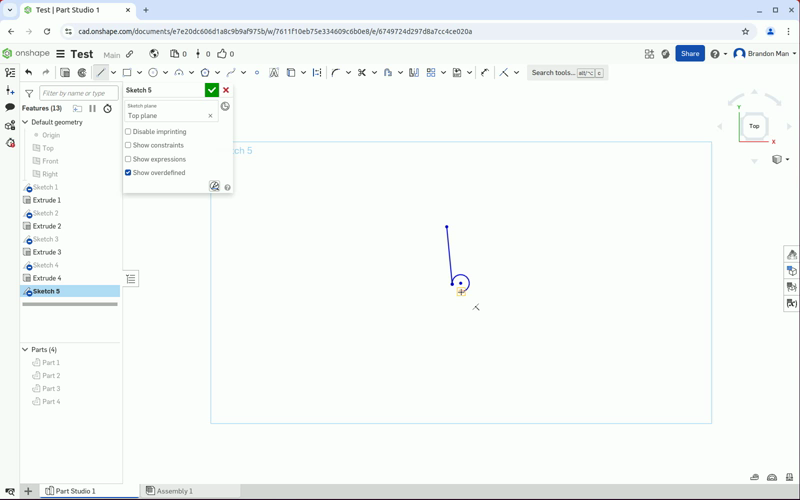
mouse_move(491, 291)
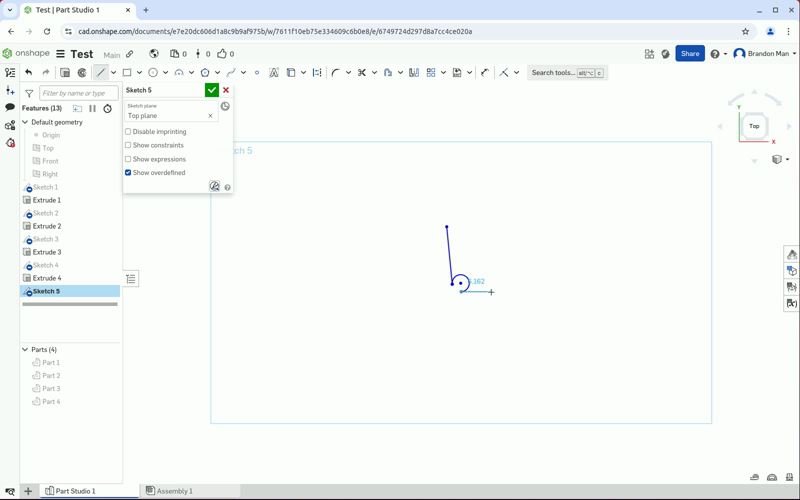
mouse_move(502, 290)
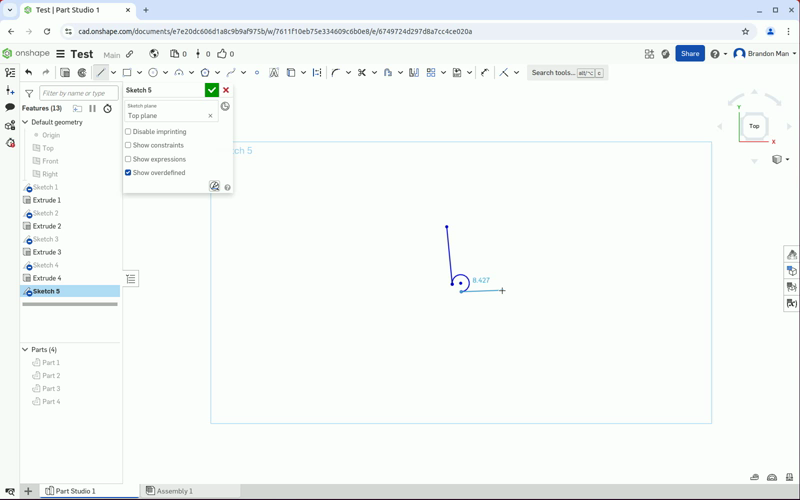
click(502, 290)
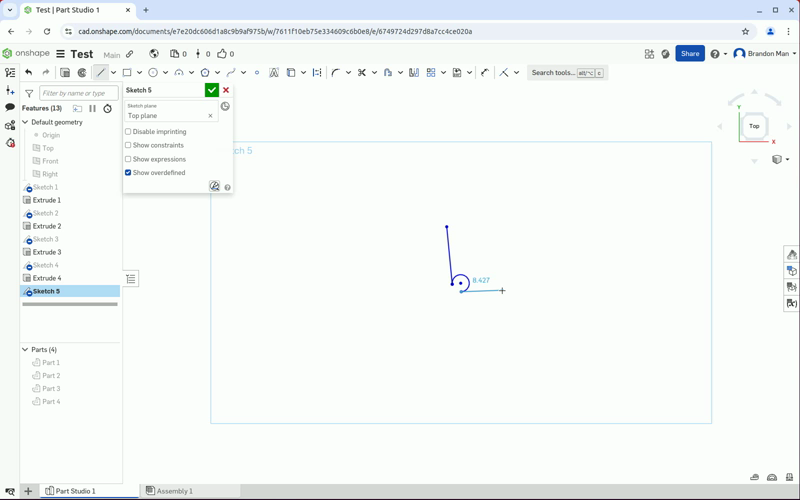
key_up(shift)
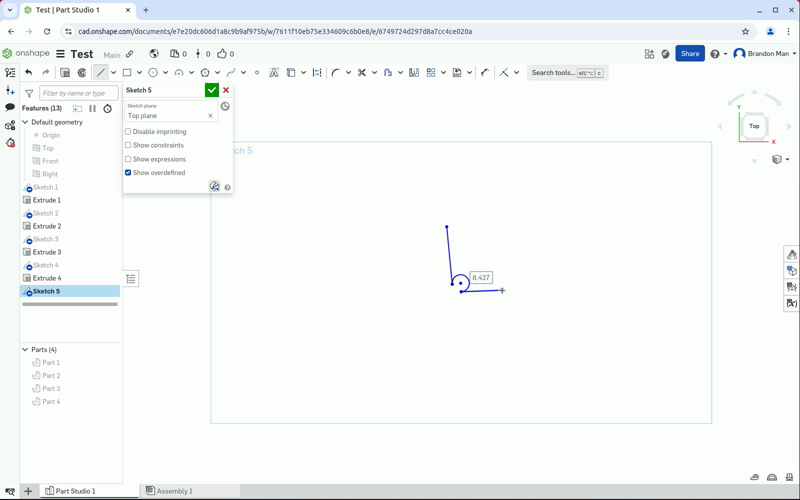
key(esc)
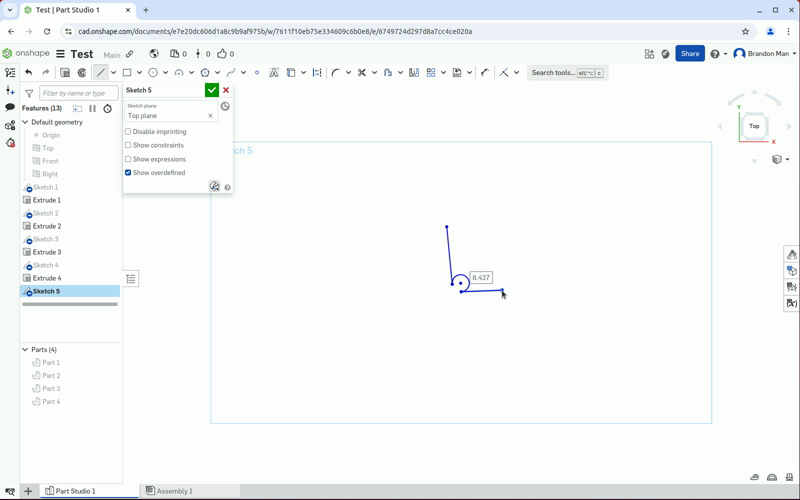
key(a)
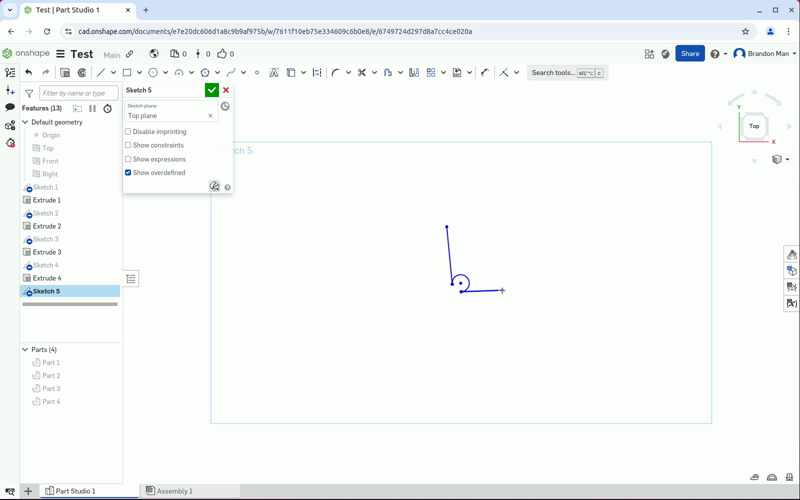
mouse_move(502, 290)
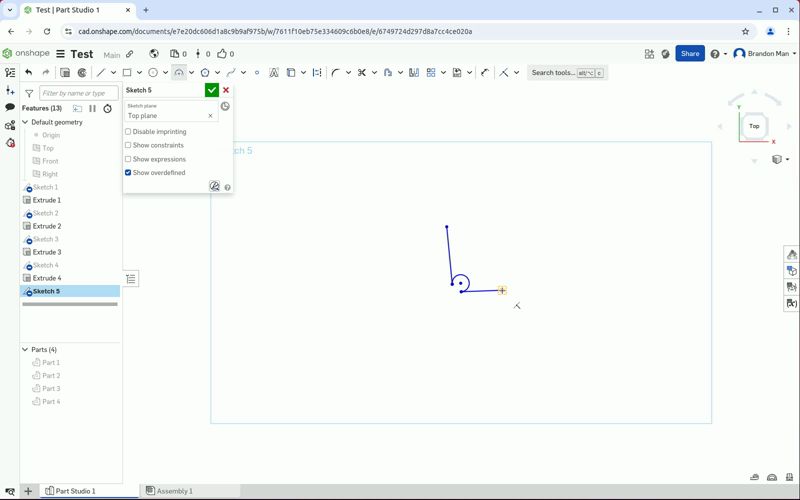
click(502, 290)
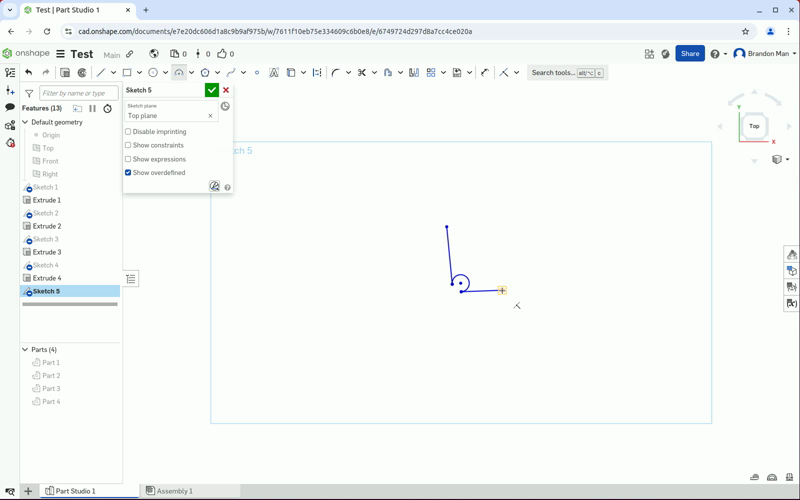
key_down(shift)
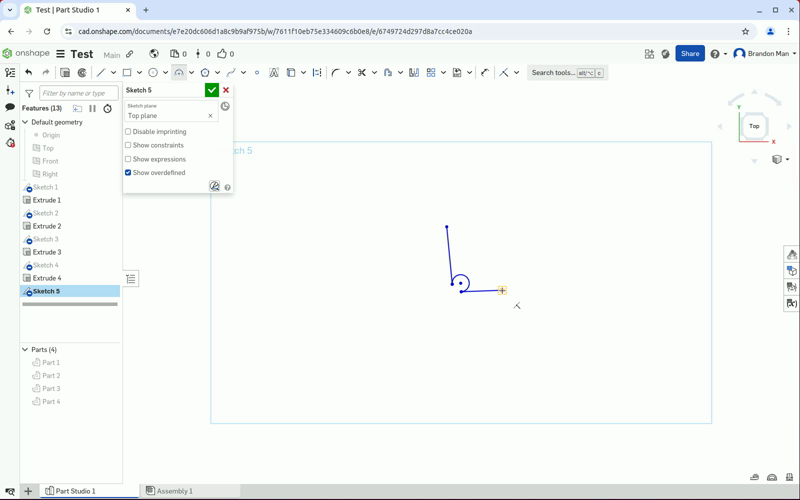
mouse_move(502, 276)
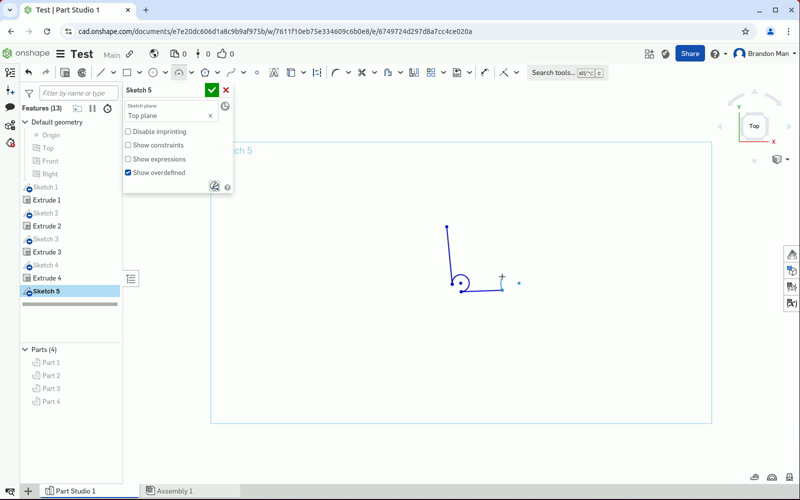
click(502, 276)
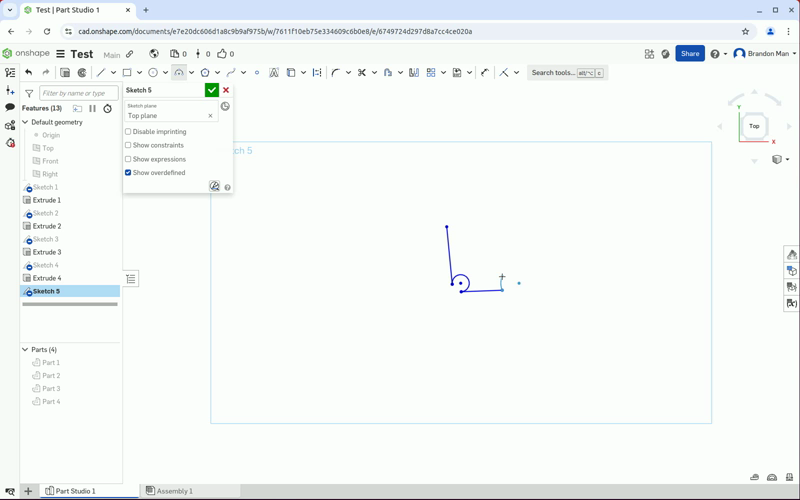
mouse_move(494, 282)
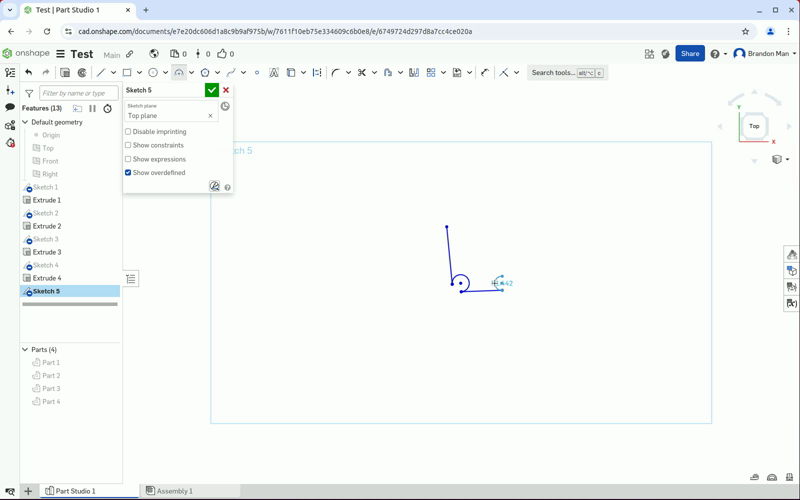
click(494, 282)
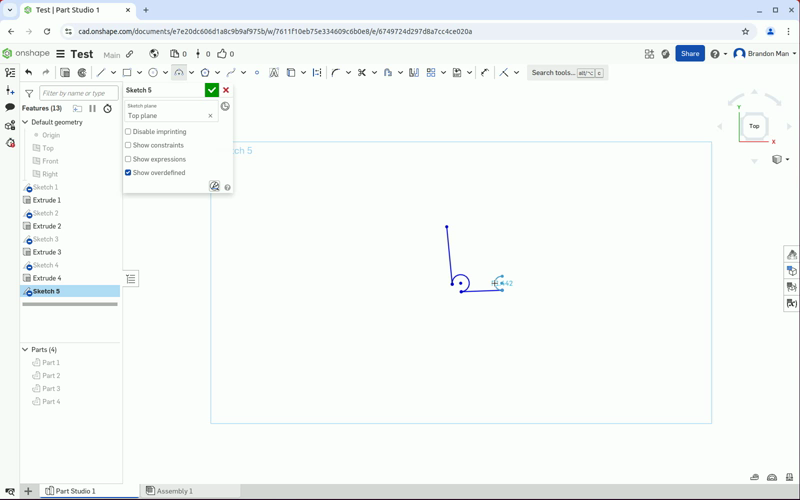
key_up(shift)
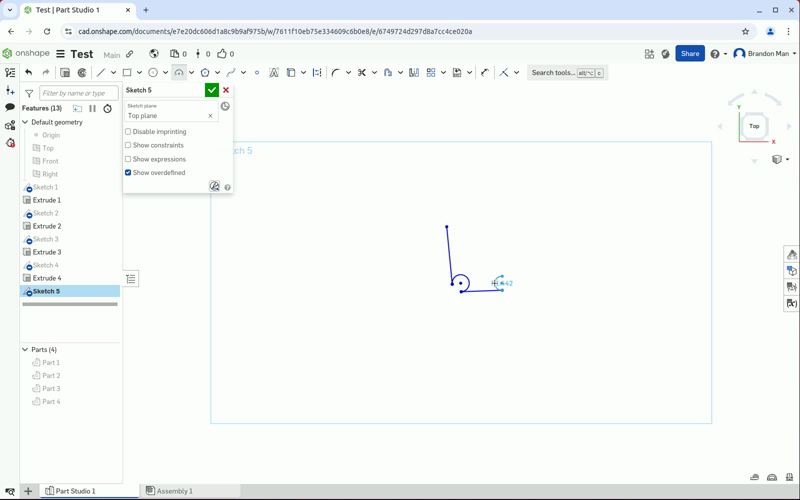
key(esc)
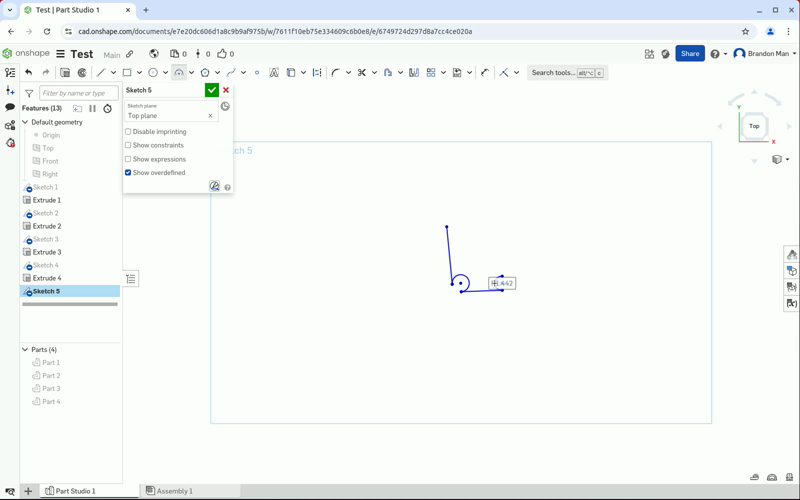
key(l)
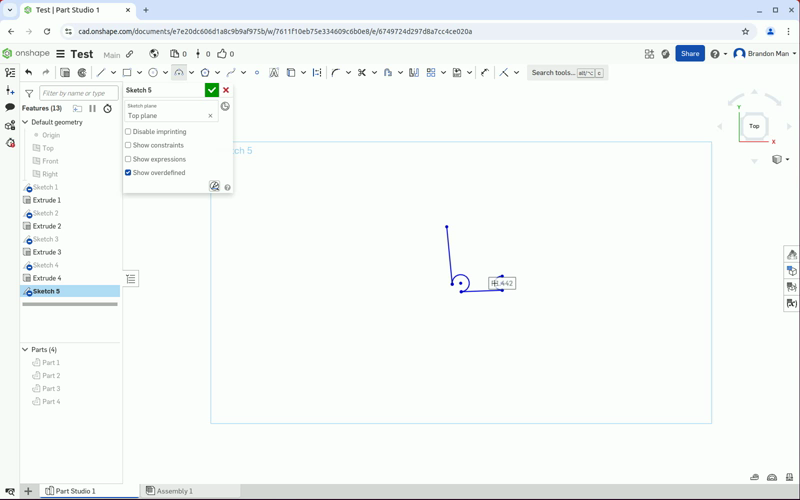
mouse_move(502, 276)
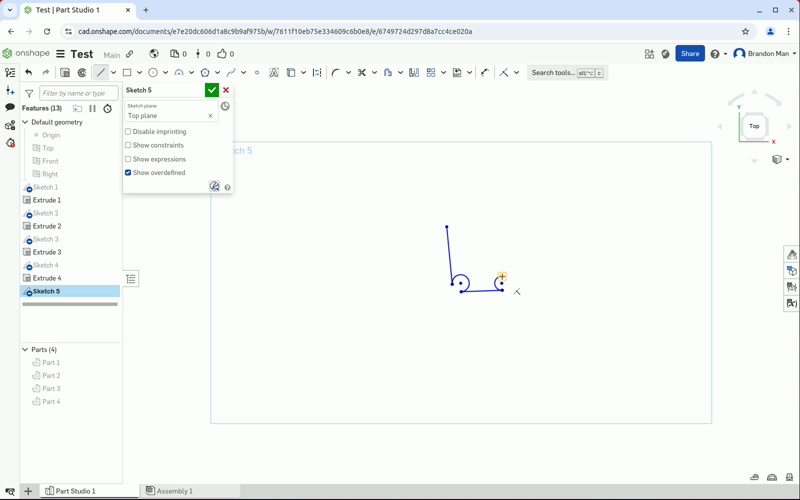
click(502, 276)
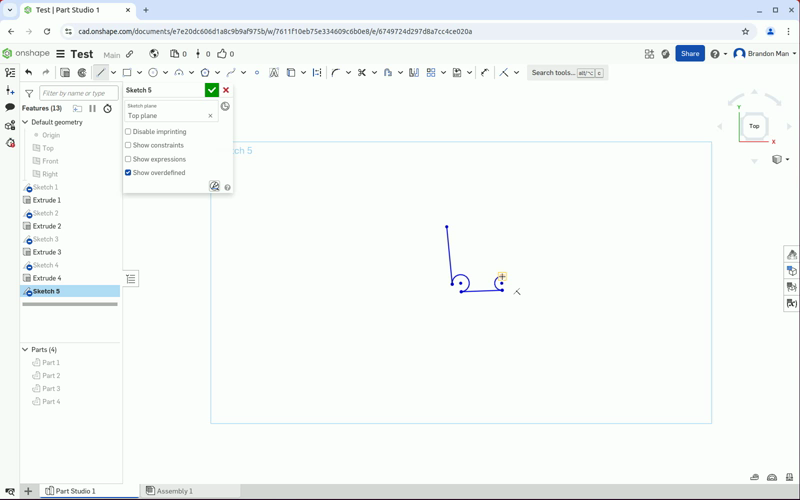
key_down(shift)
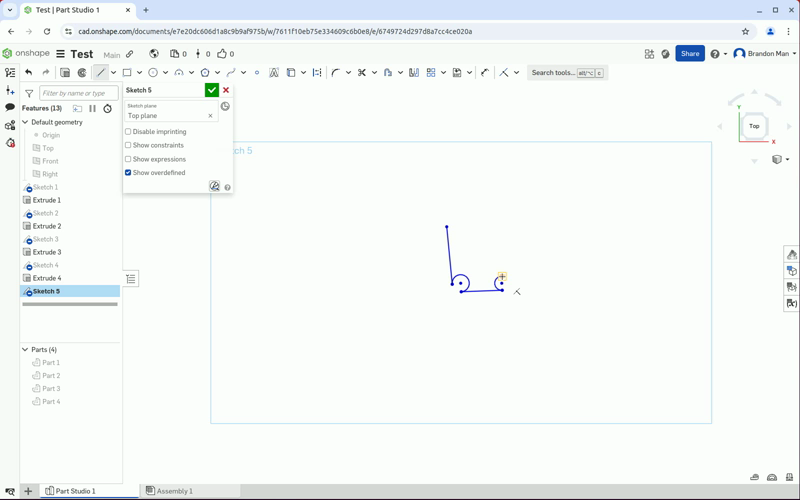
mouse_move(532, 276)
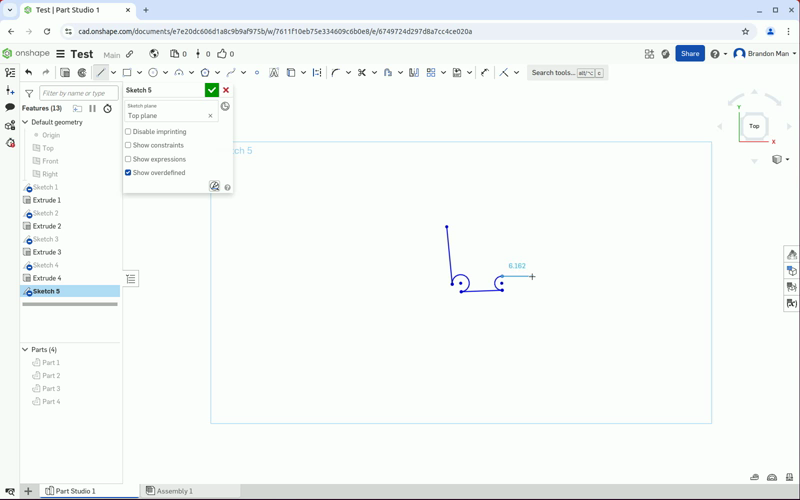
mouse_move(478, 275)
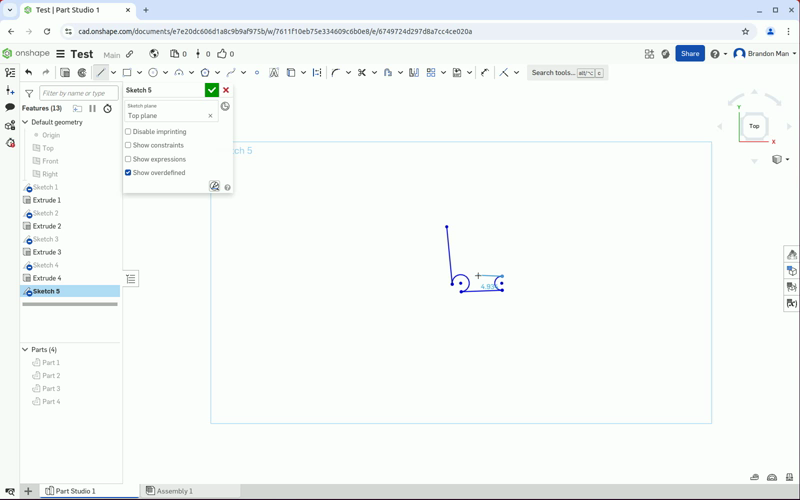
click(478, 275)
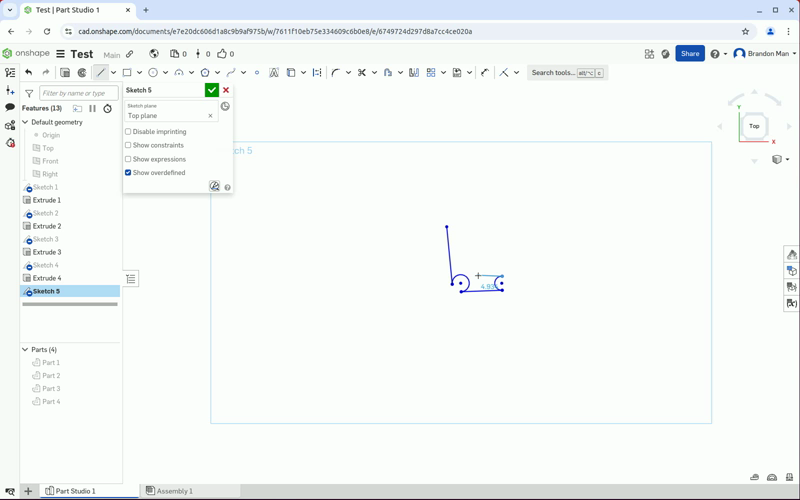
key_up(shift)
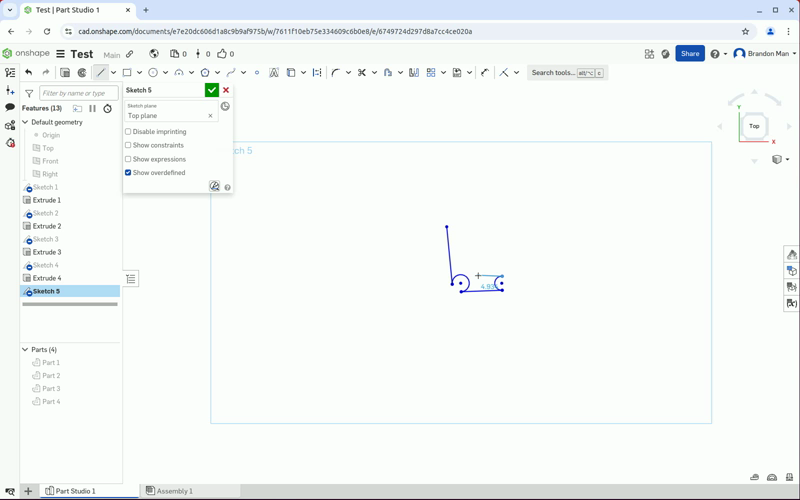
key(esc)
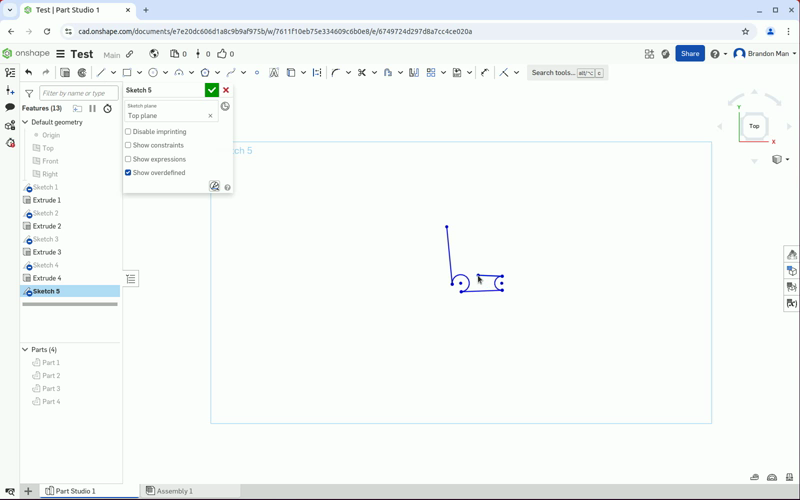
key(a)
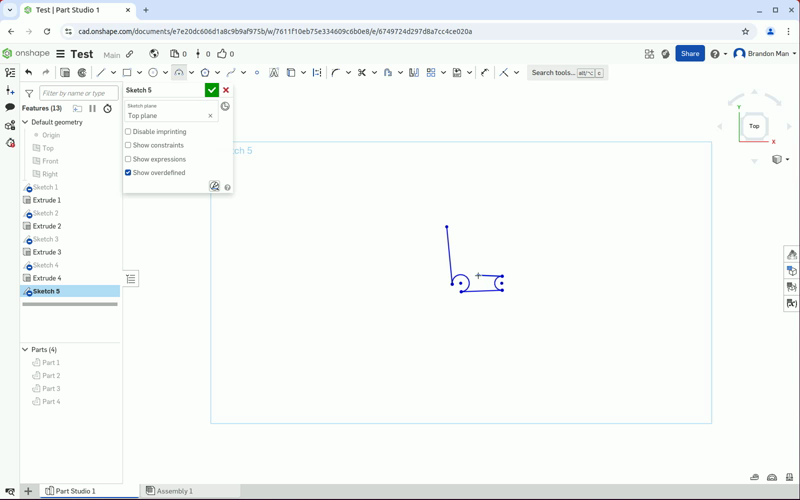
mouse_move(478, 275)
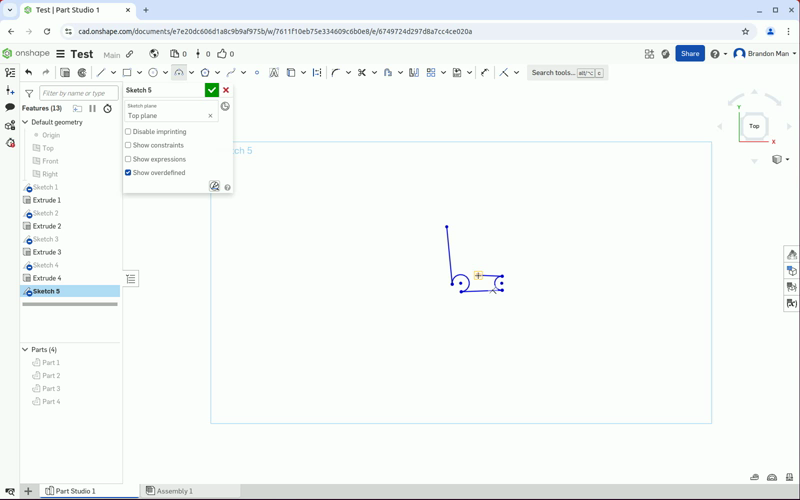
click(478, 275)
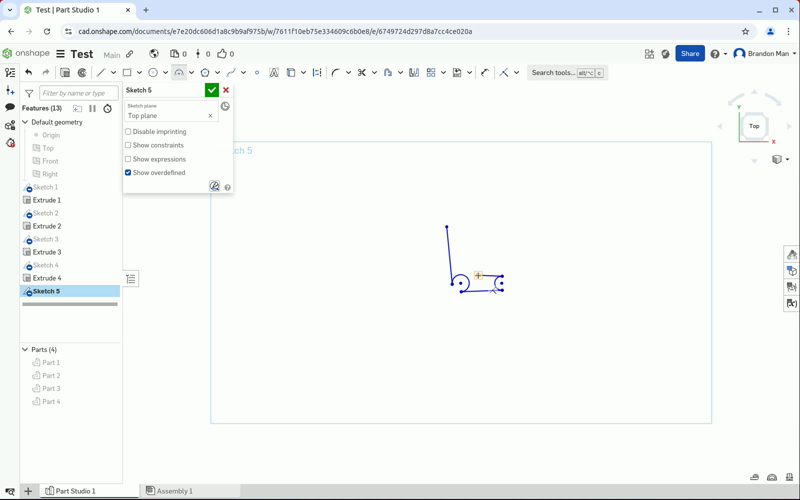
key_down(shift)
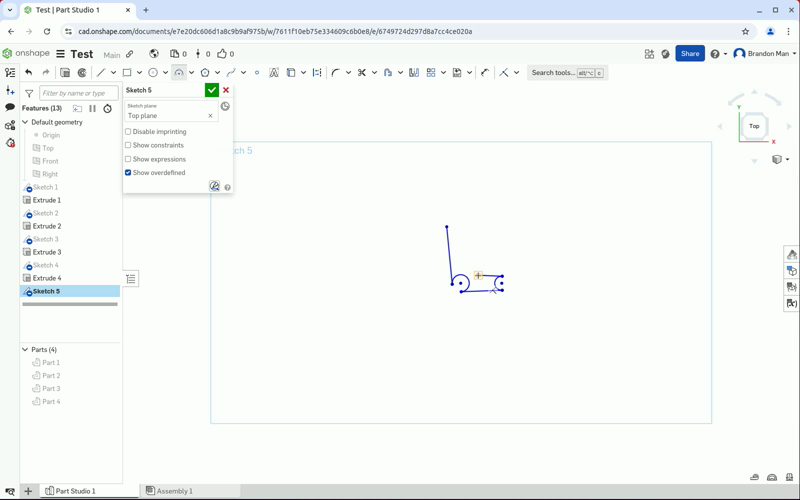
mouse_move(471, 267)
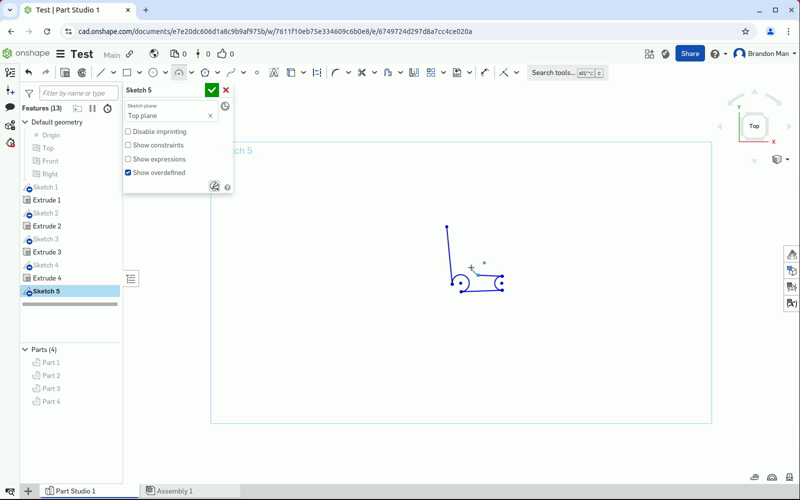
click(471, 267)
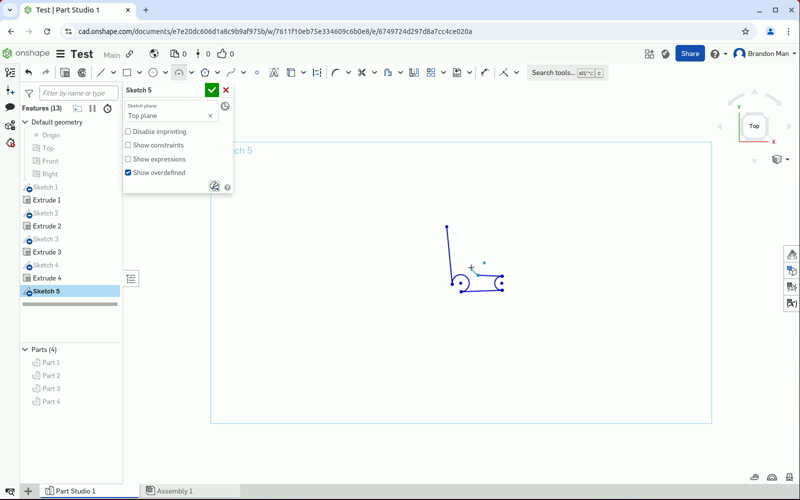
mouse_move(472, 272)
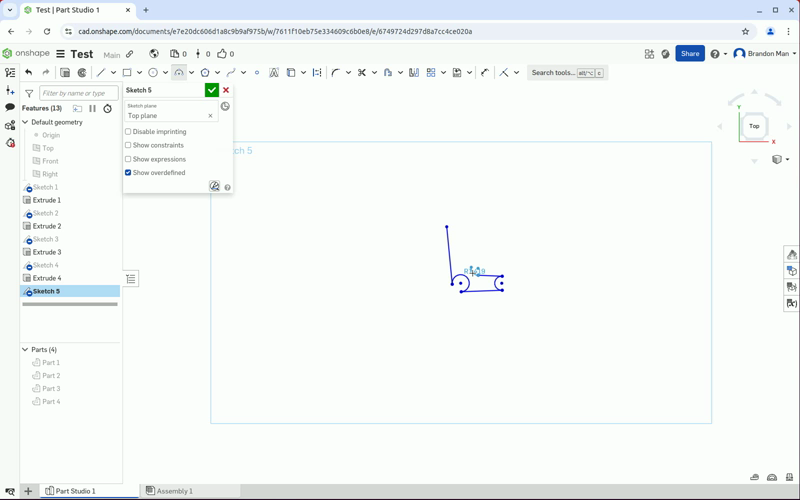
click(472, 272)
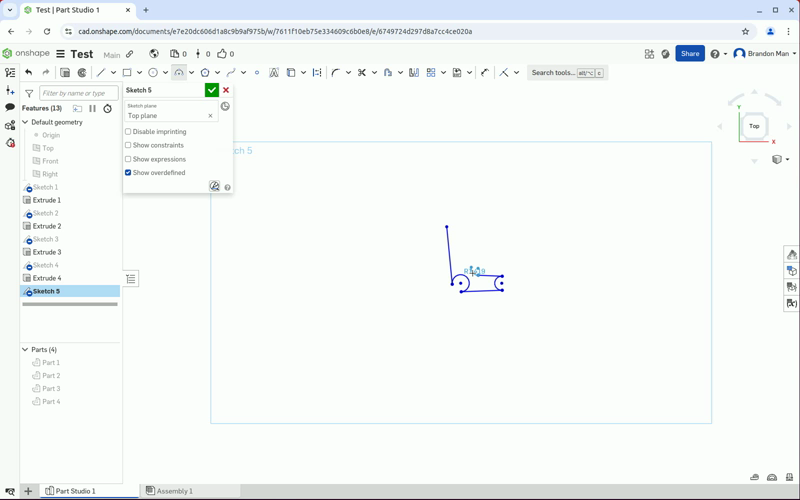
key_up(shift)
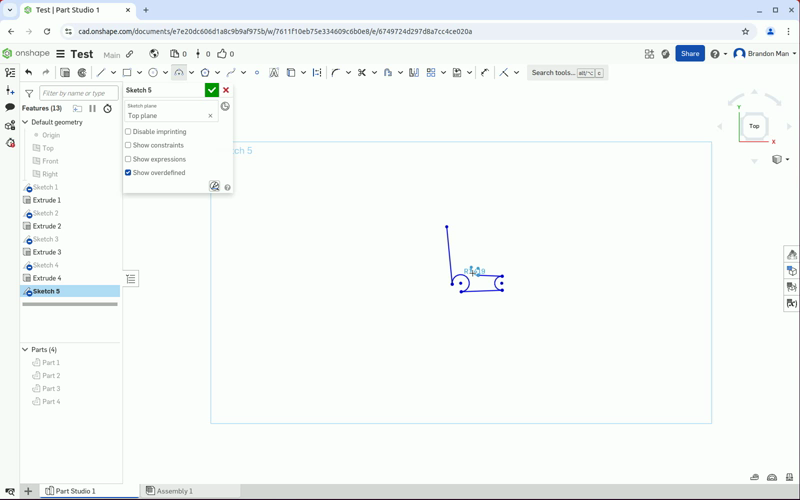
key(esc)
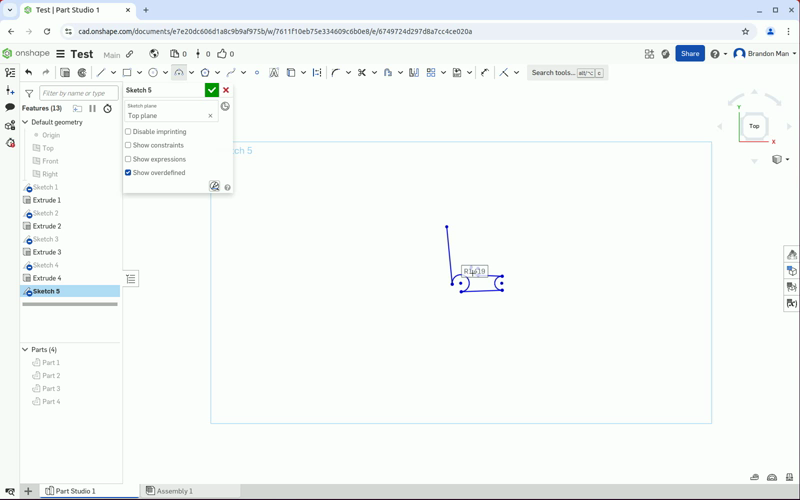
key(l)
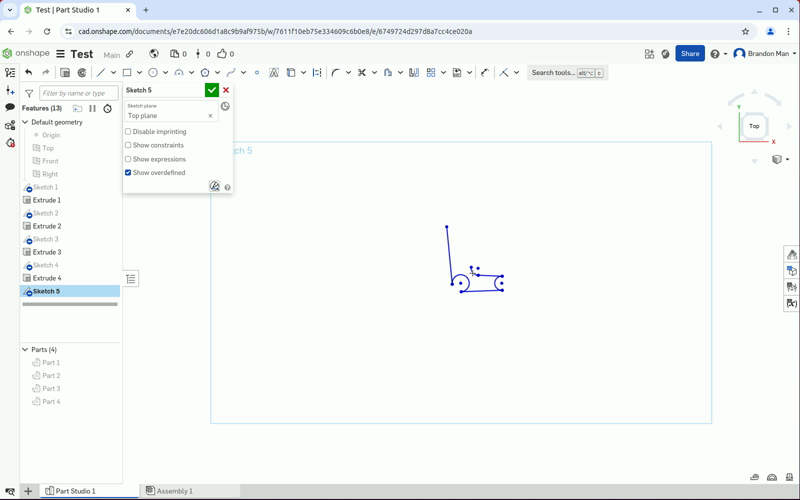
mouse_move(471, 267)
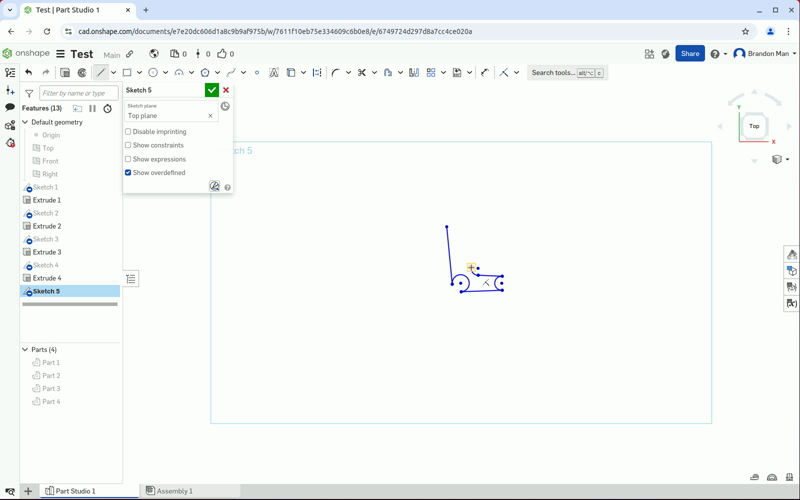
click(471, 267)
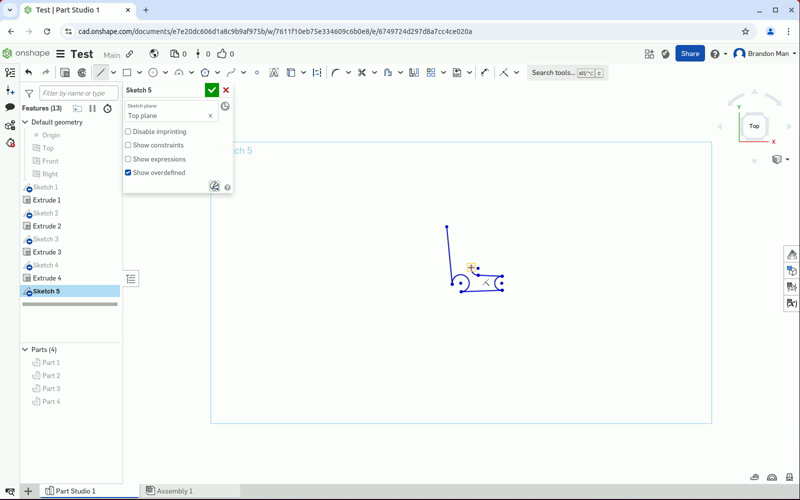
key_down(shift)
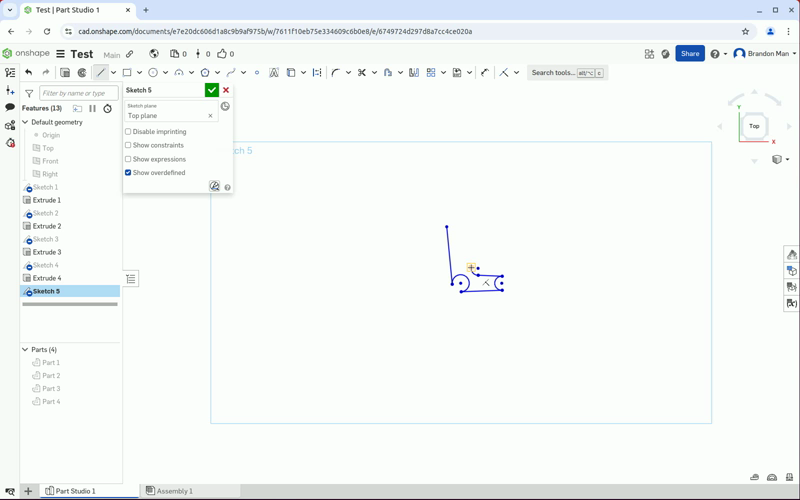
mouse_move(501, 267)
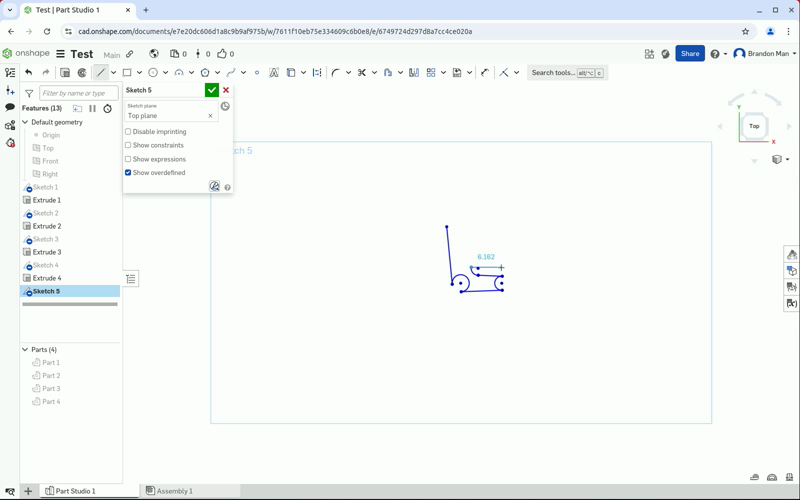
mouse_move(475, 226)
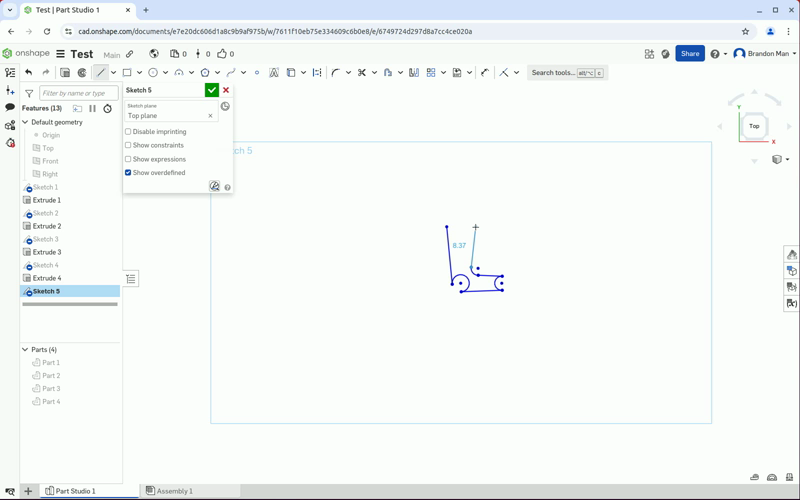
click(475, 226)
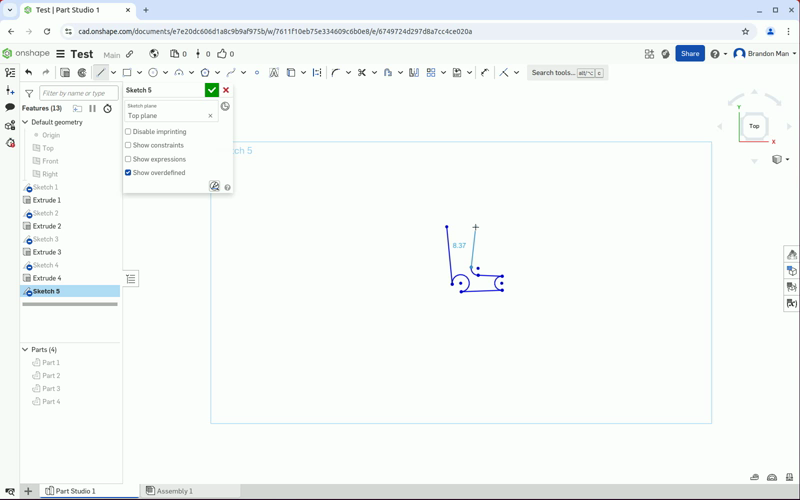
key_up(shift)
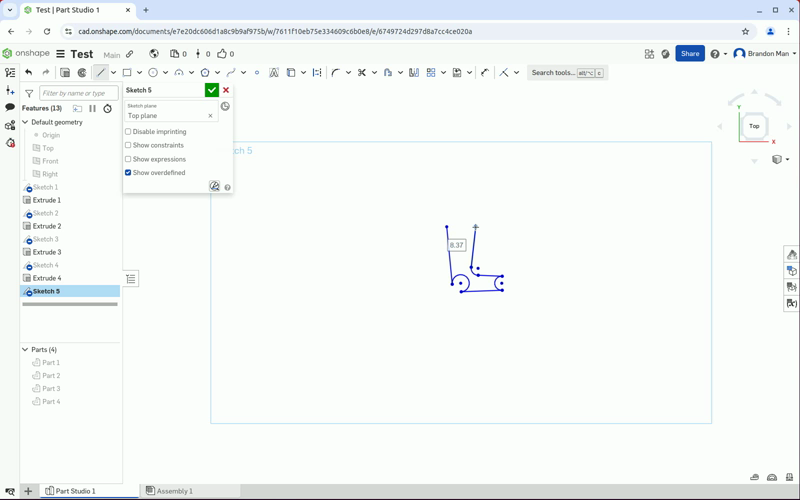
key(esc)
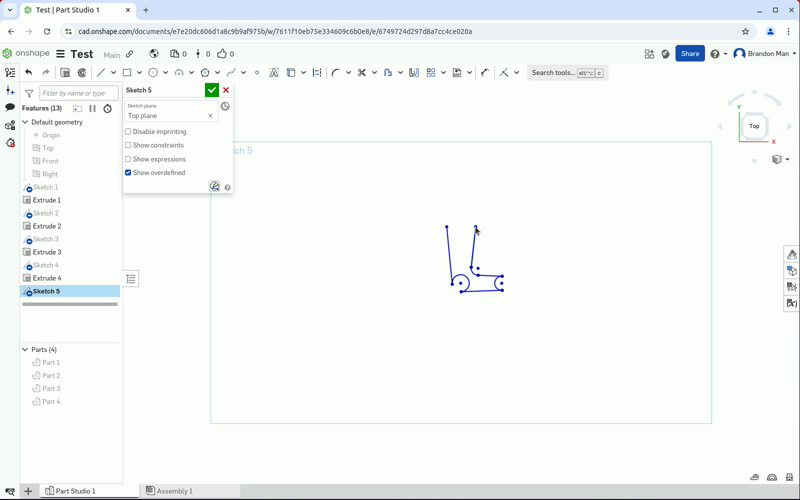
key(a)
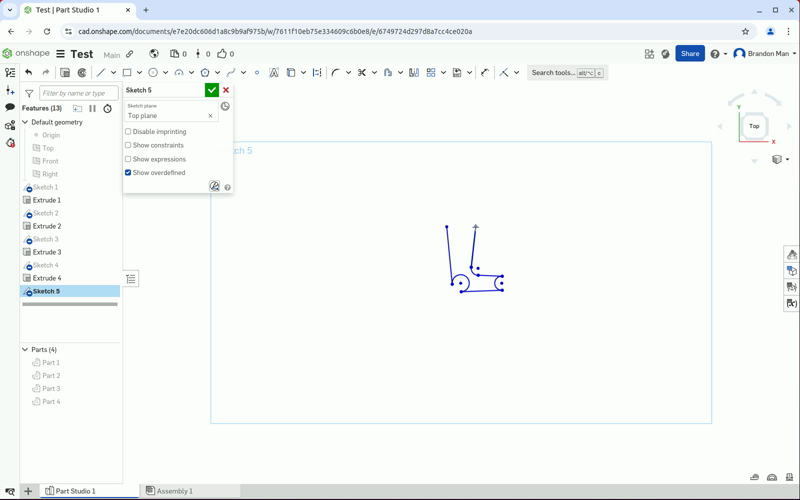
mouse_move(475, 226)
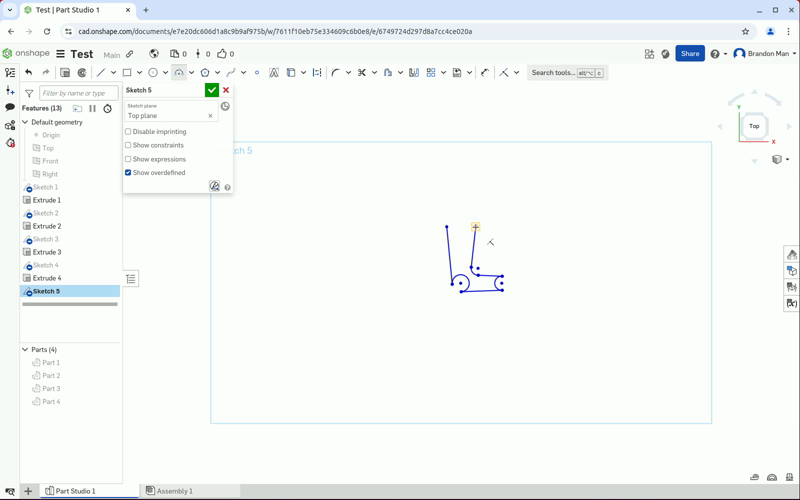
click(475, 226)
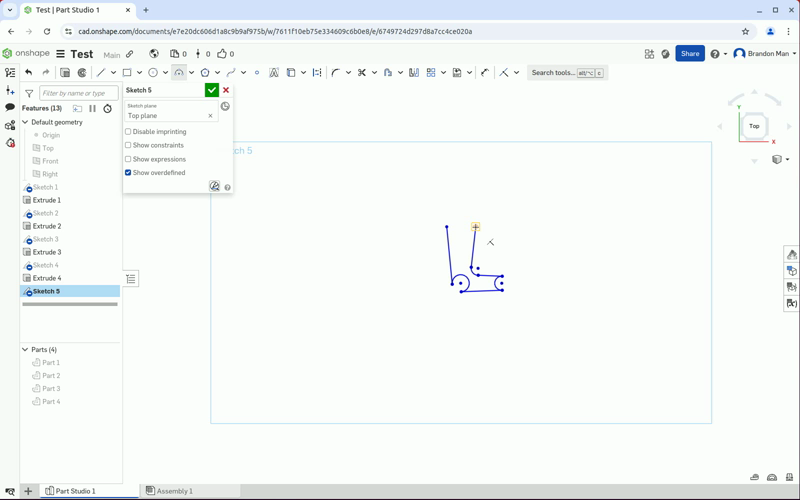
mouse_move(446, 226)
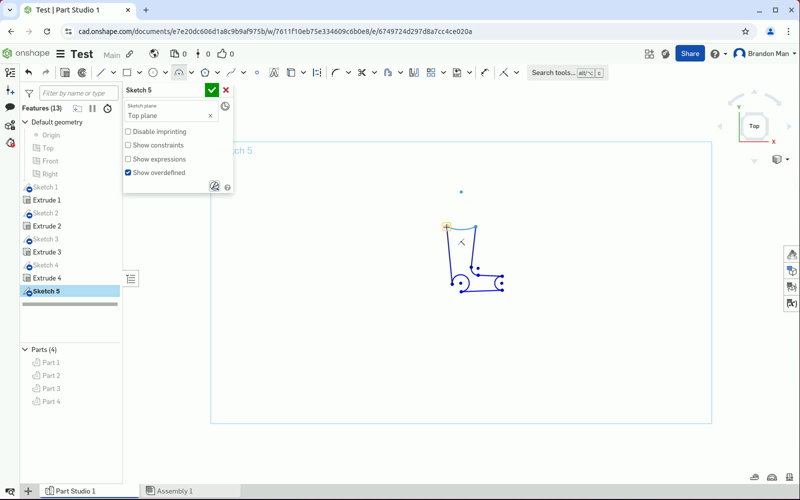
click(446, 226)
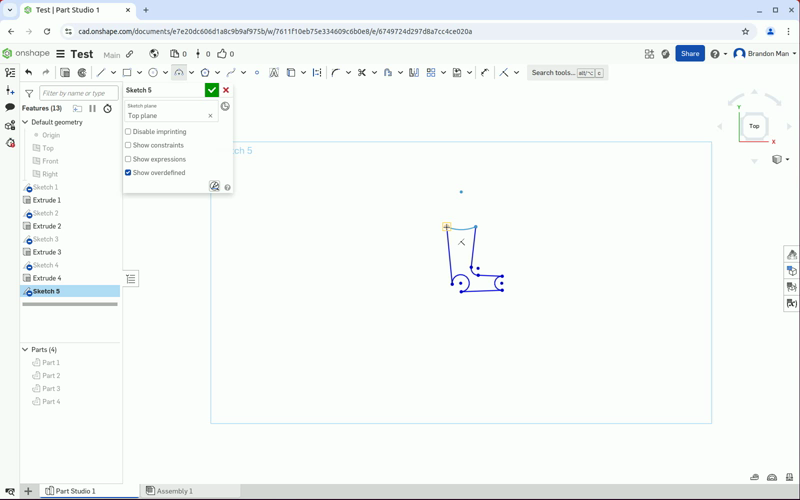
key_down(shift)
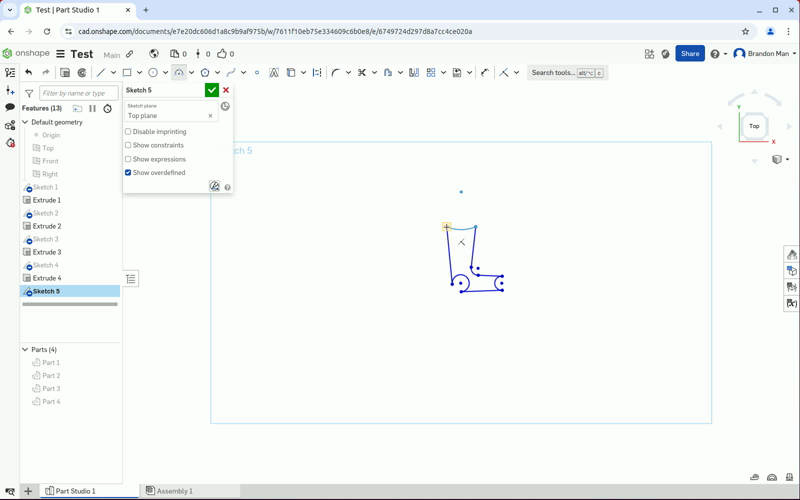
mouse_move(461, 239)
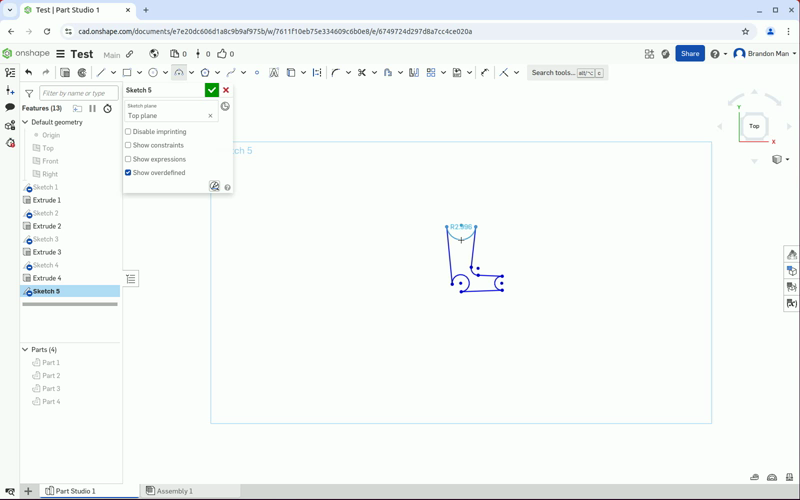
click(461, 239)
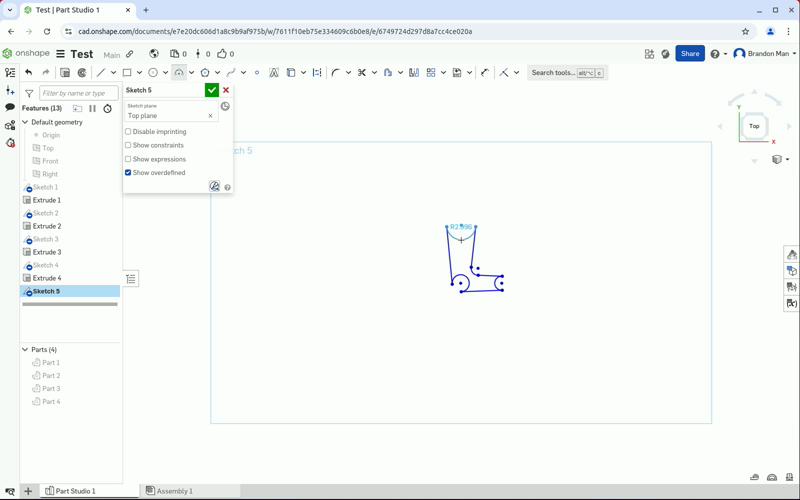
key_up(shift)
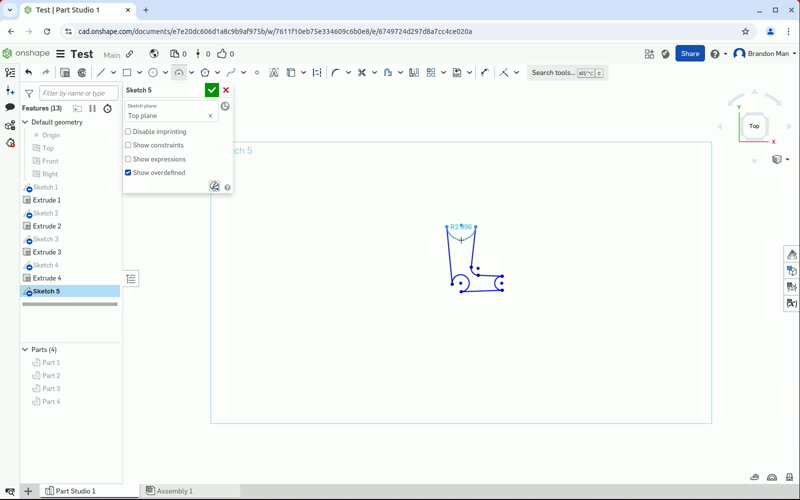
key(esc)
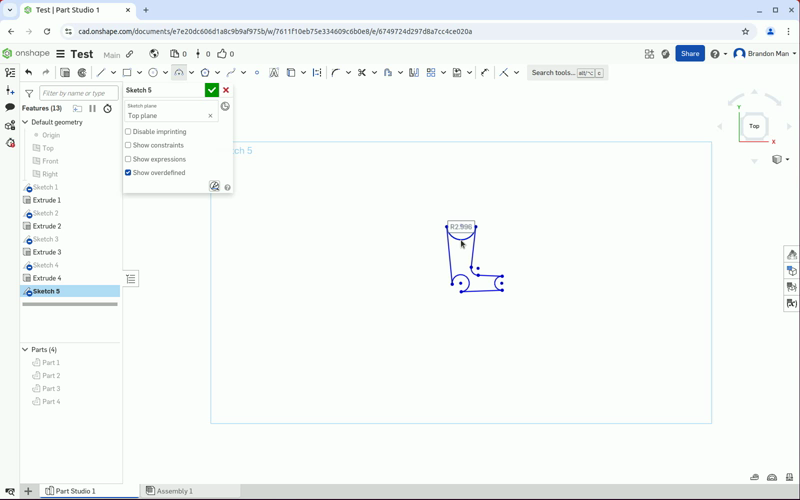
mouse_move(457, 255)
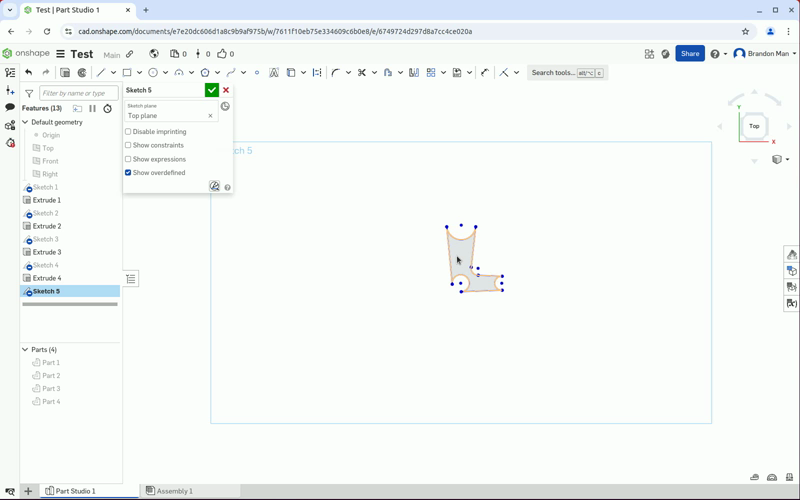
scroll(6)
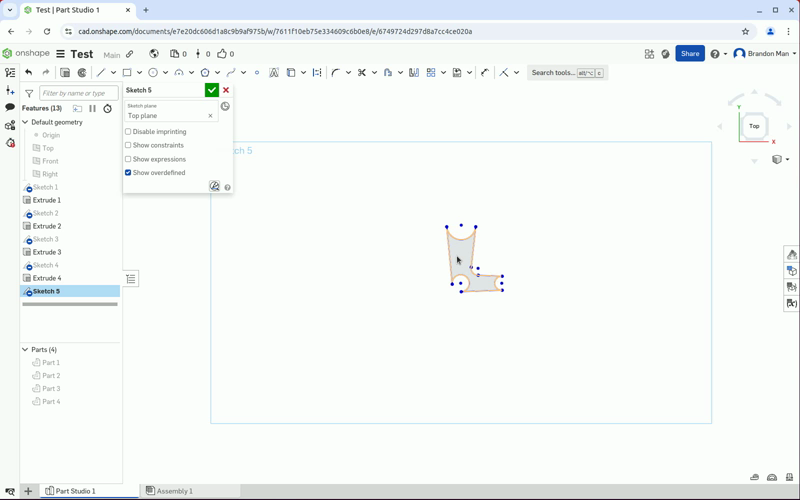
scroll(6)
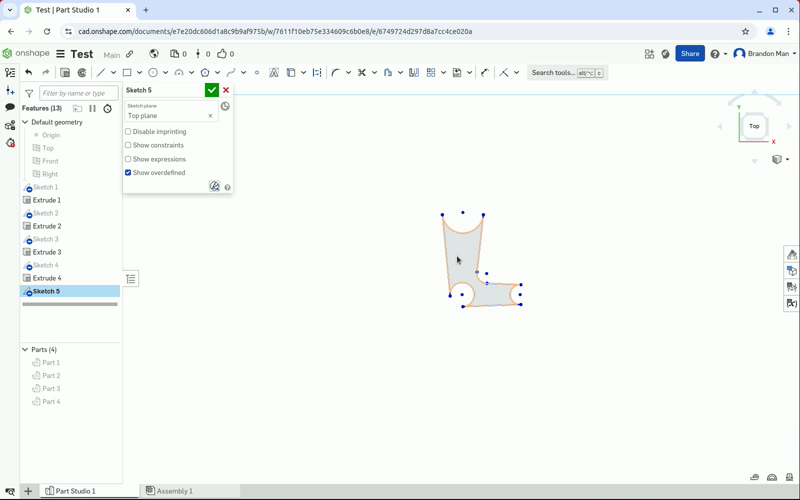
scroll(6)
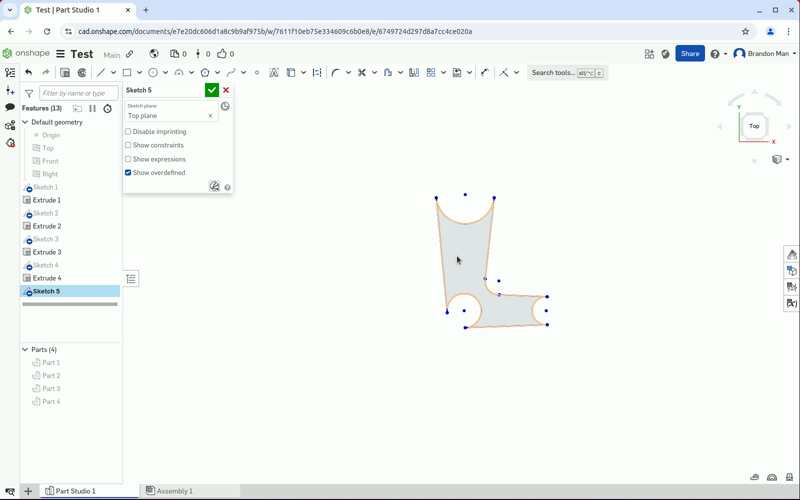
scroll(6)
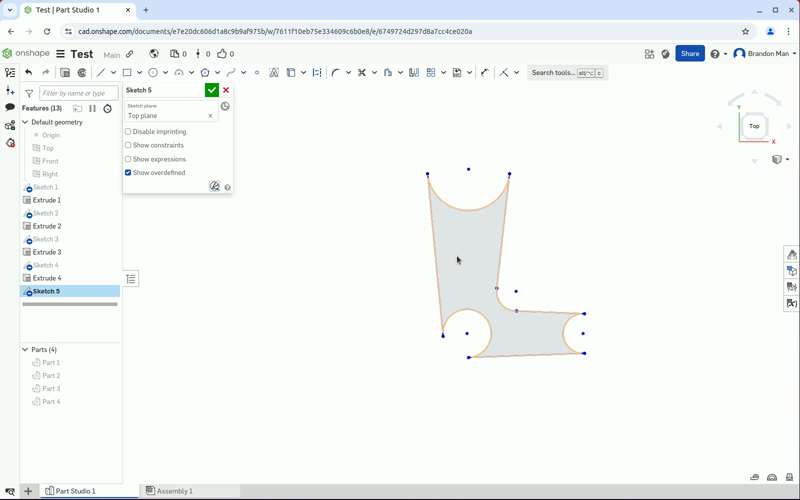
scroll(6)
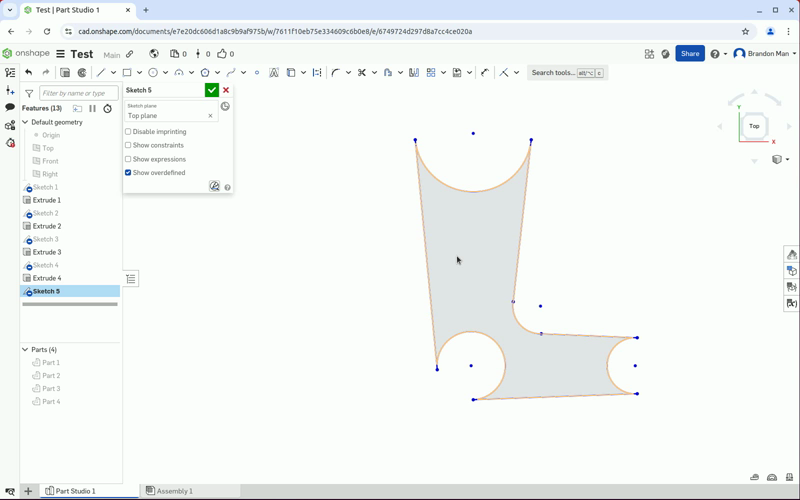
scroll(6)
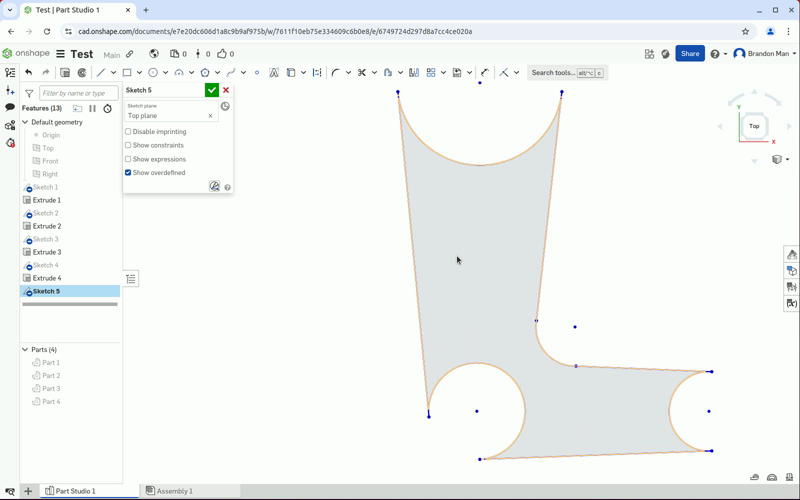
scroll(6)
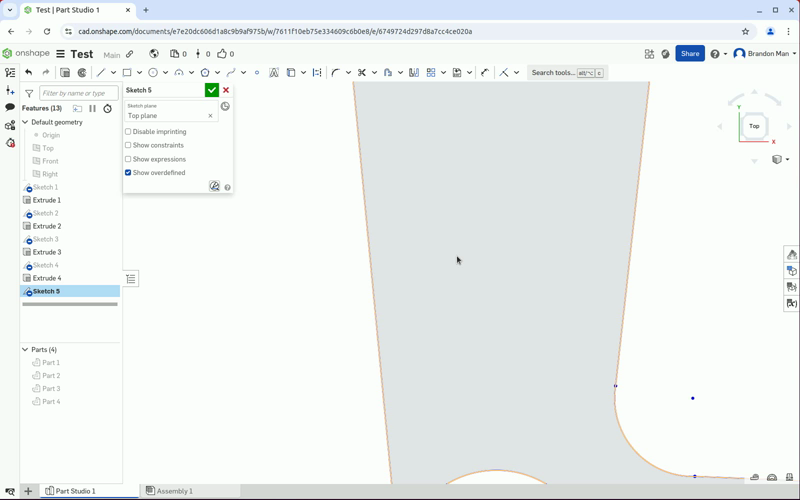
click(457, 255)
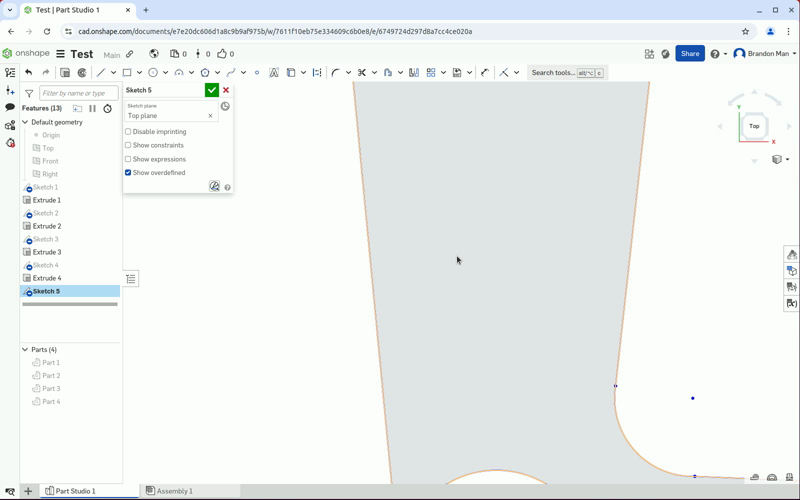
scroll(-6)
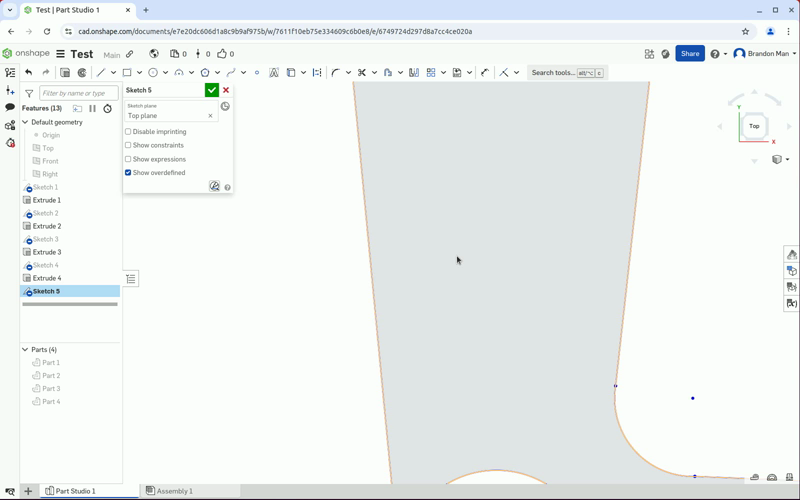
scroll(-6)
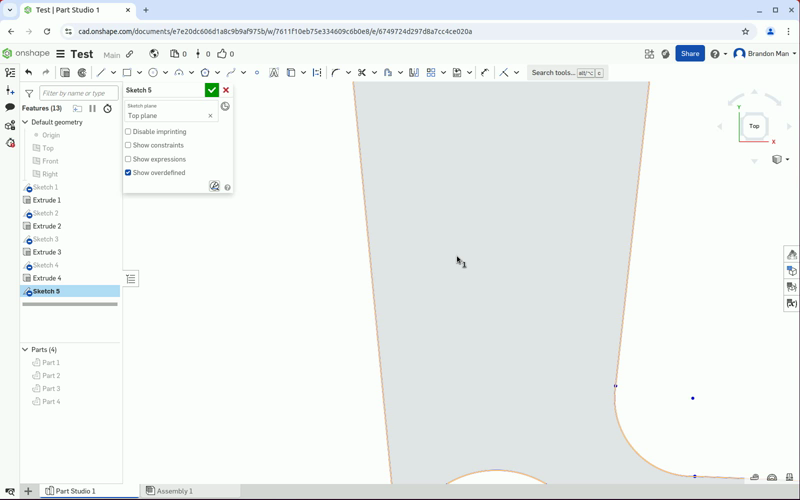
scroll(-6)
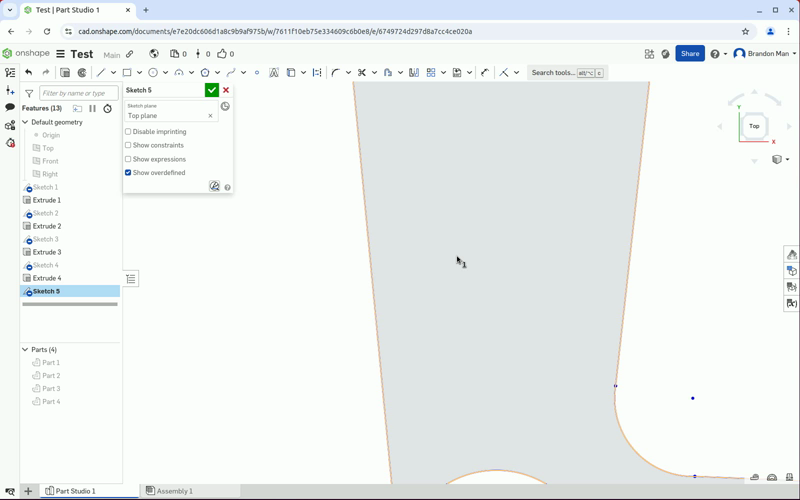
scroll(-6)
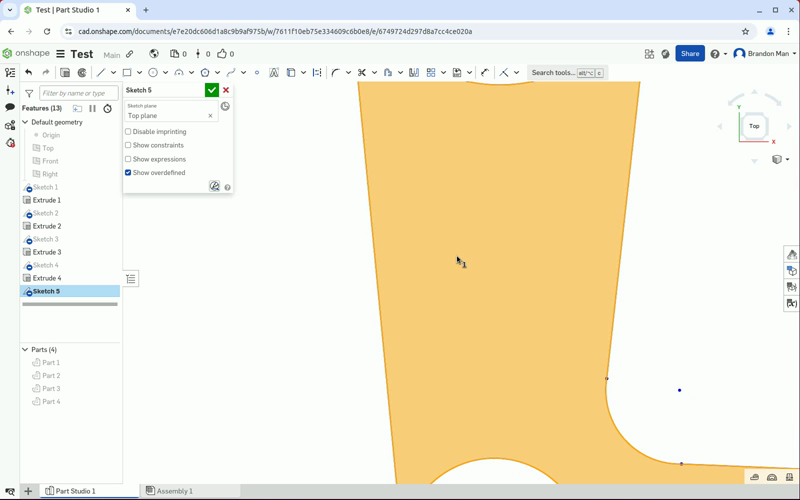
scroll(-6)
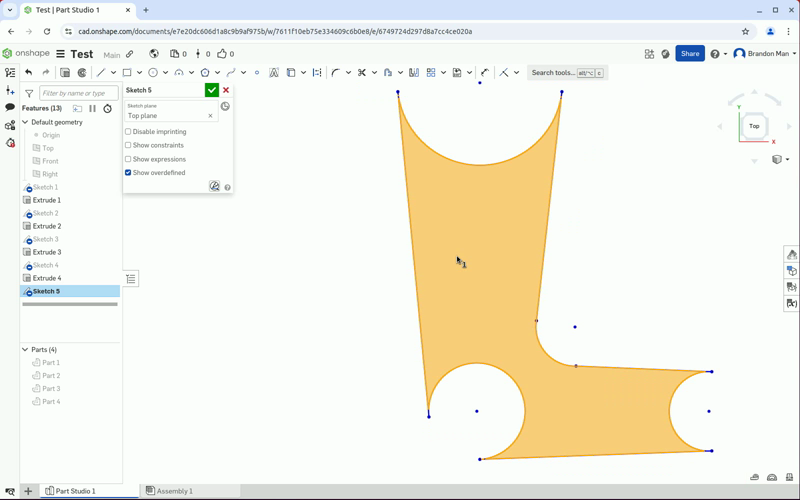
scroll(-6)
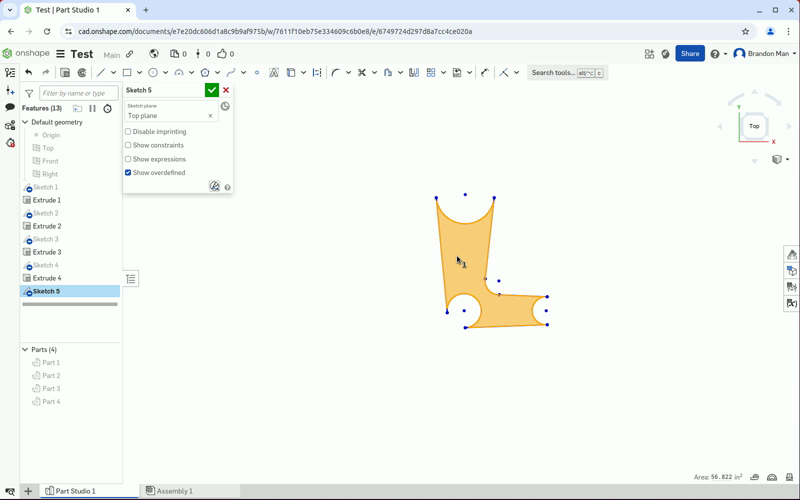
scroll(-6)
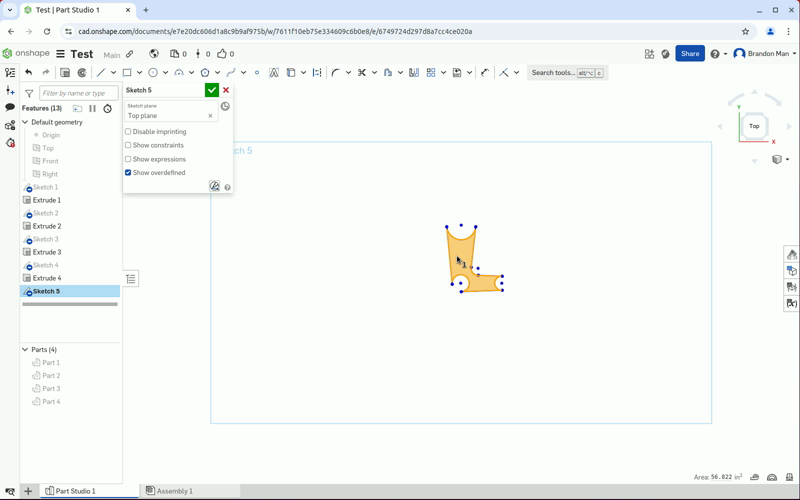
mouse_move(73, 352)
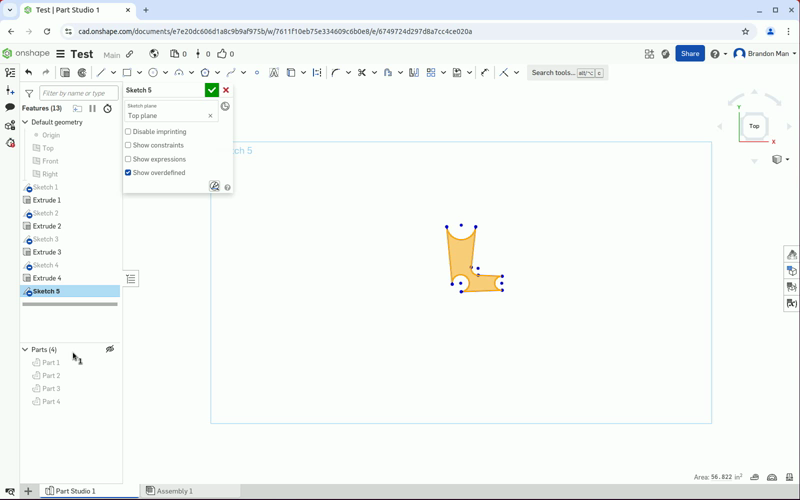
key(shift+y)
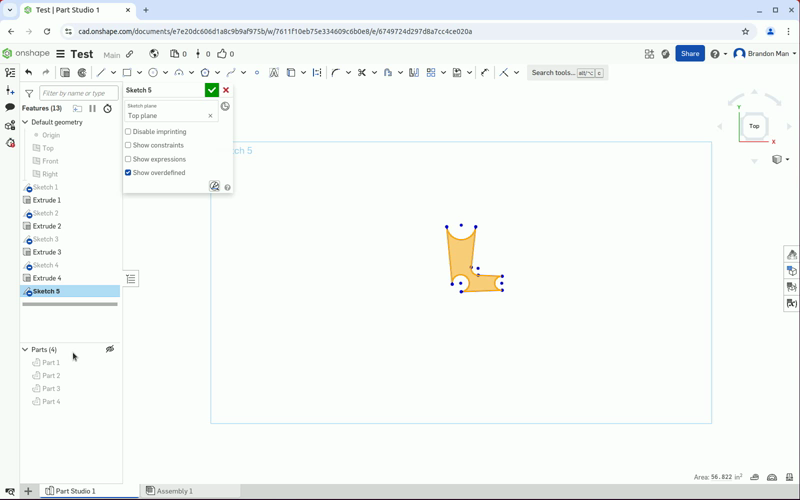
key(shift+e)
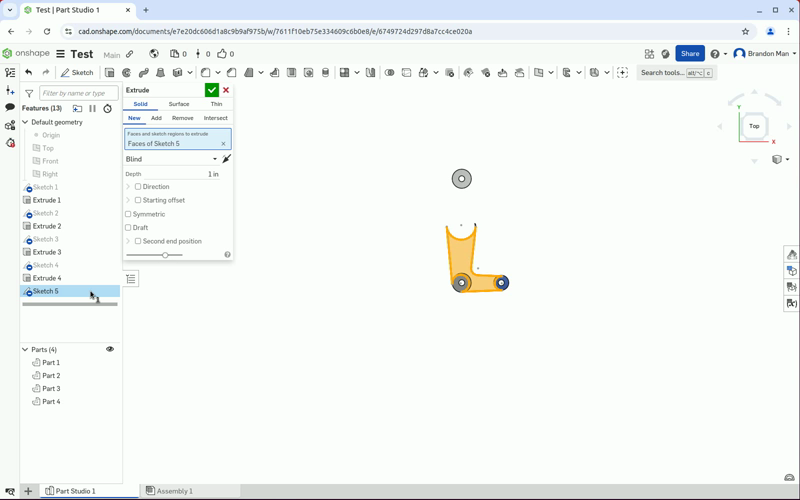
mouse_move(143, 106)
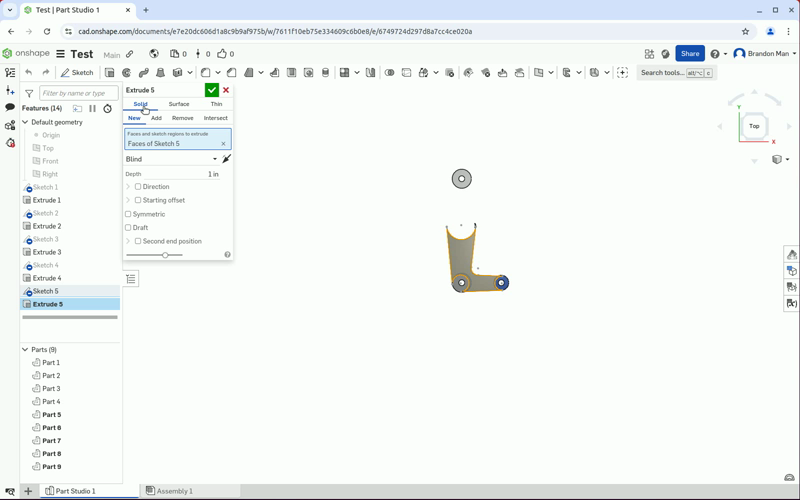
click(143, 106)
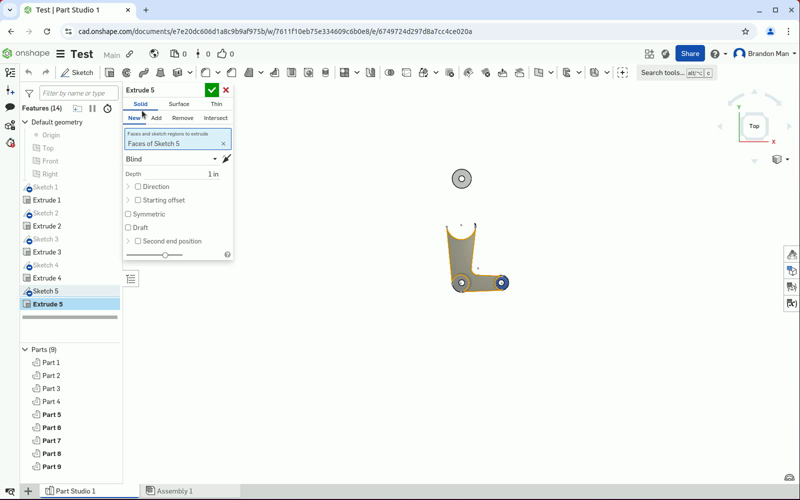
mouse_move(137, 120)
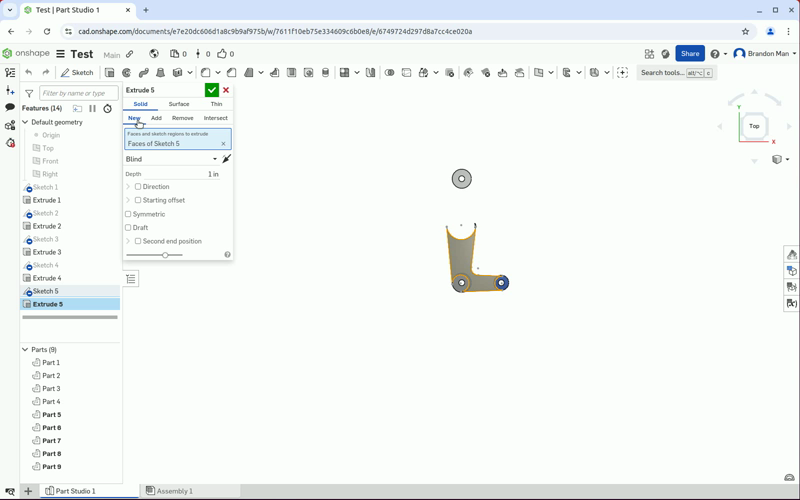
click(137, 120)
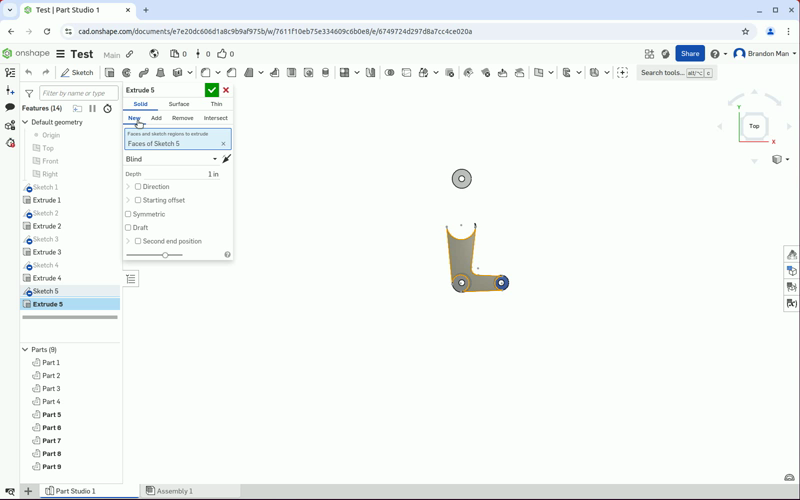
key(tab, 4)
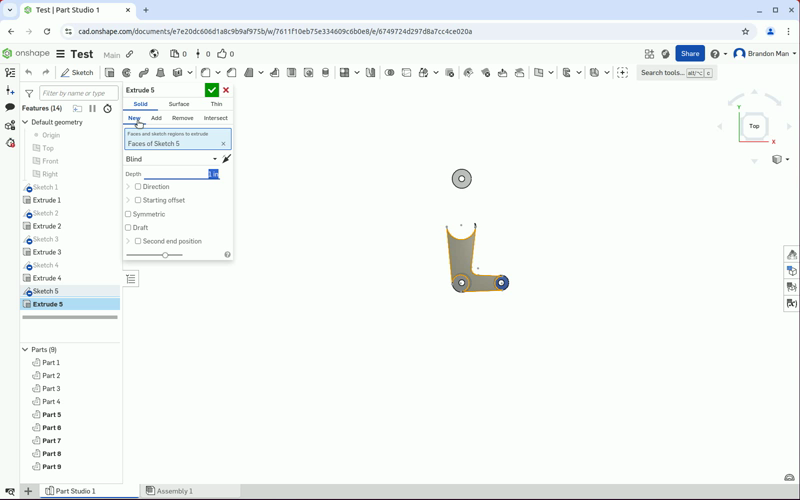
text(0.481)
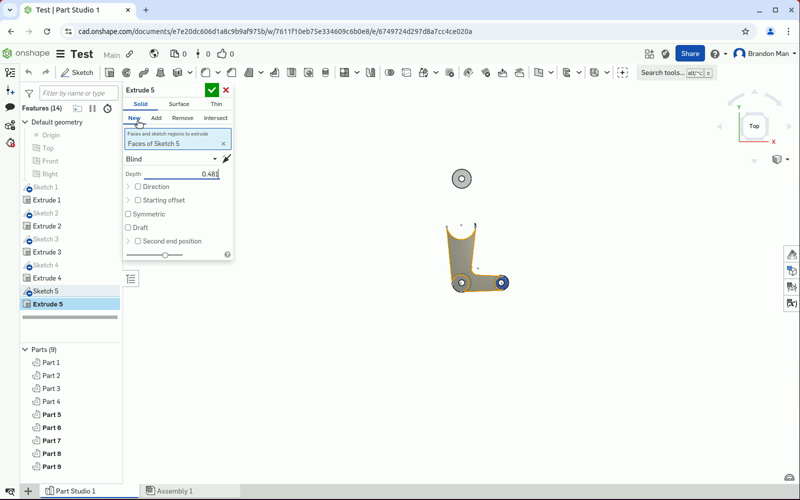
key(enter)
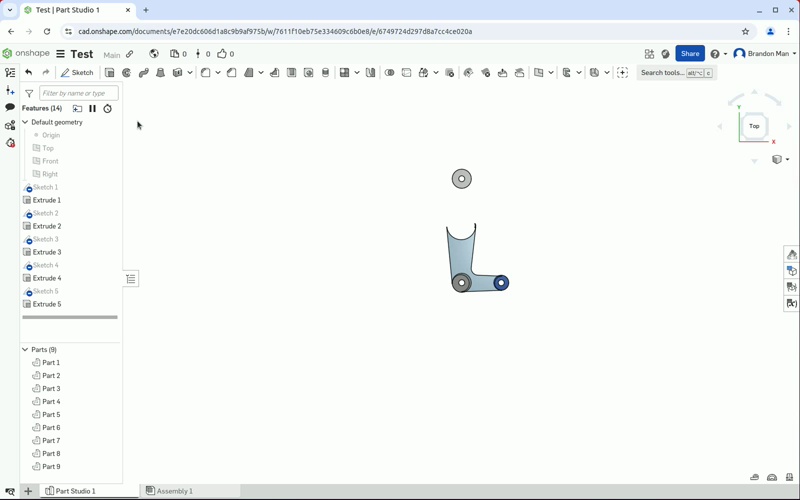
key(shift+h)
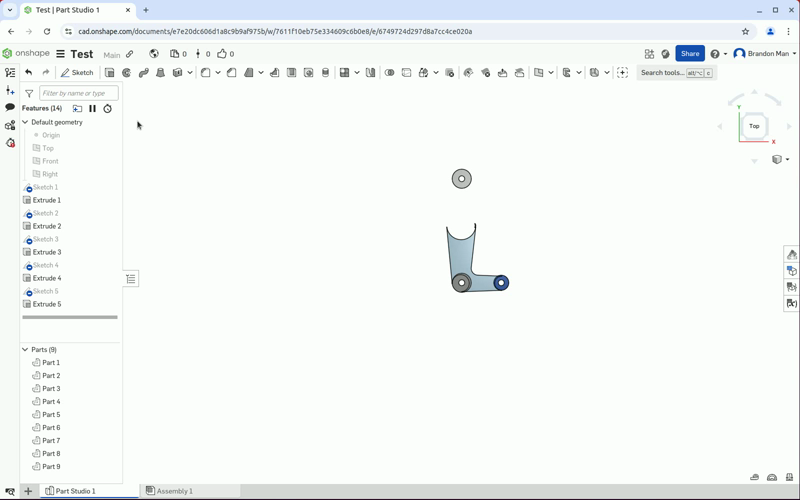
key(shift+h)
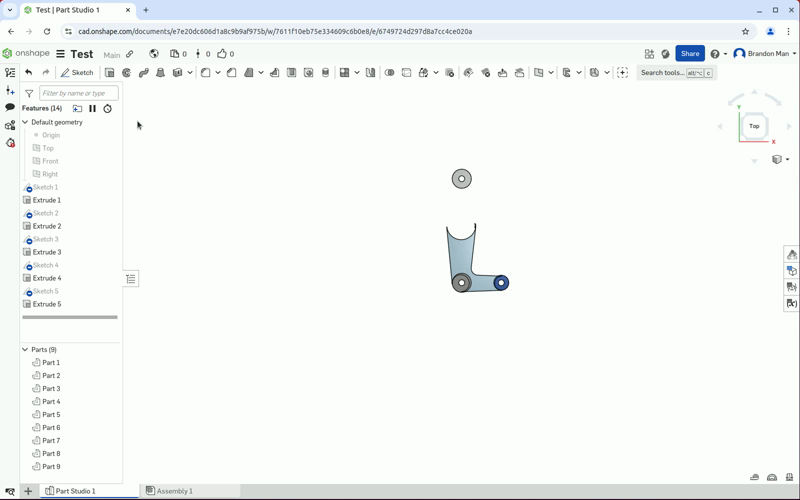
mouse_move(73, 189)
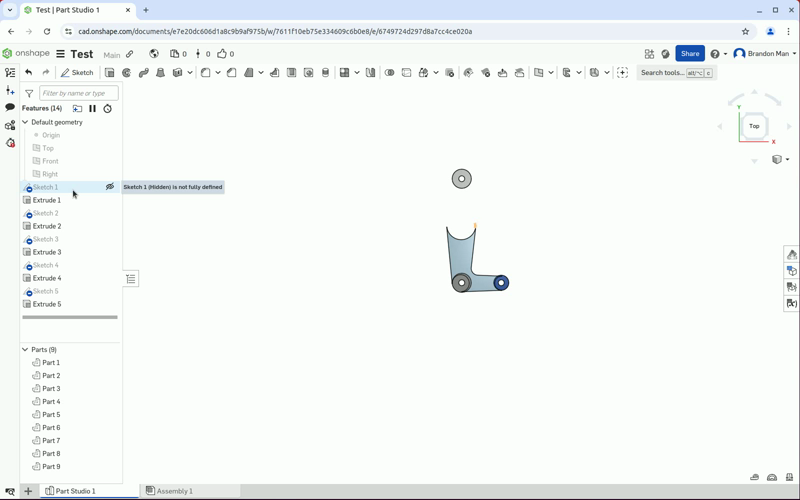
click(73, 189)
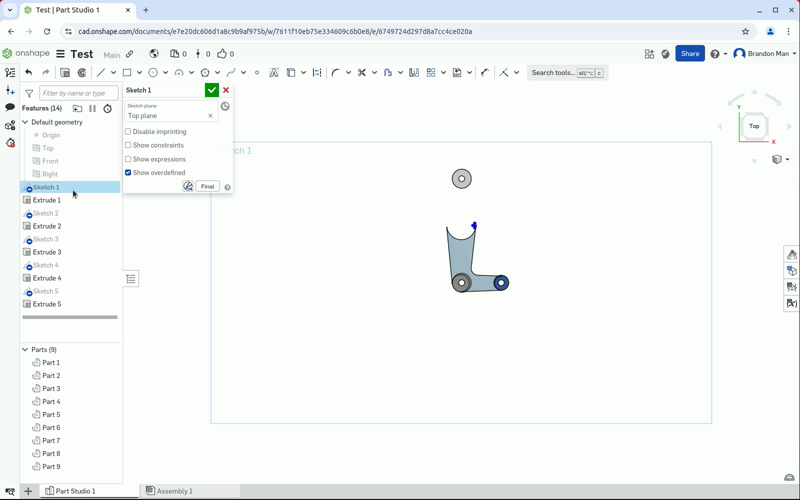
mouse_move(229, 92)
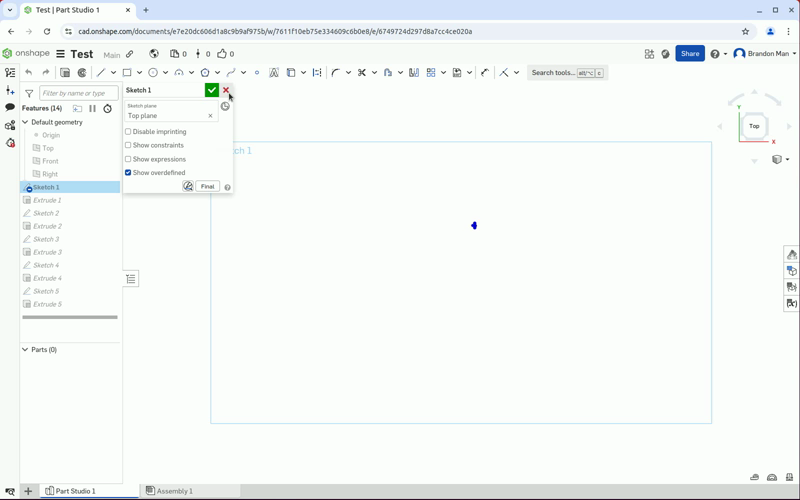
click(229, 92)
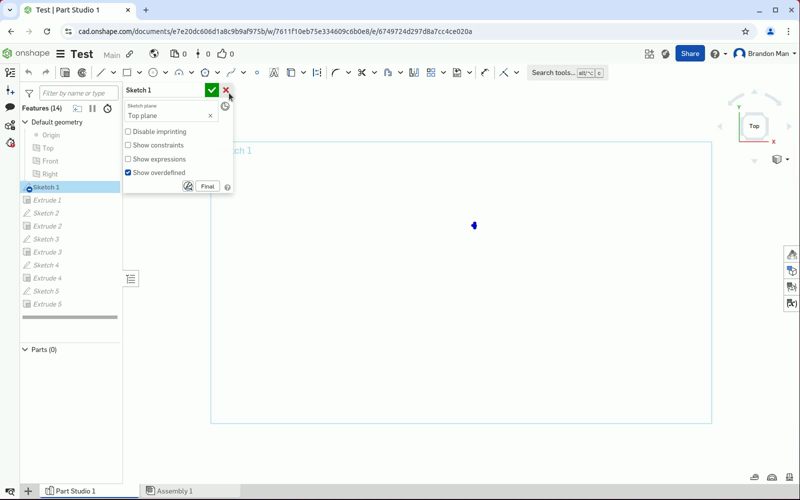
key(shift+s)
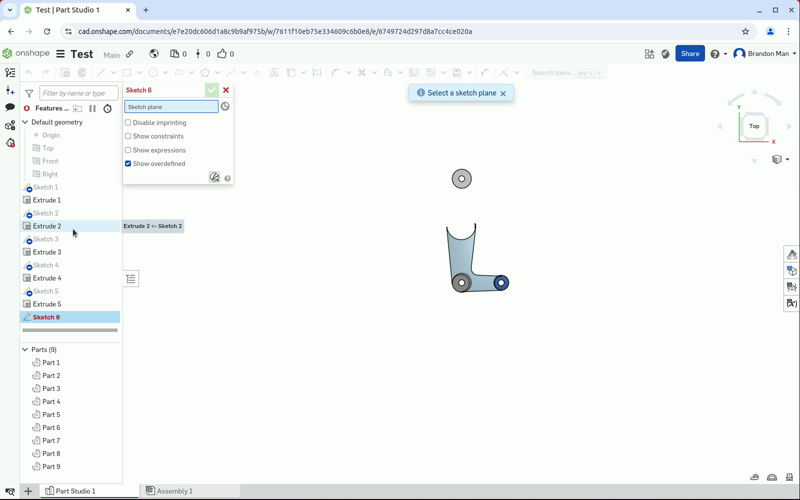
scroll(3)
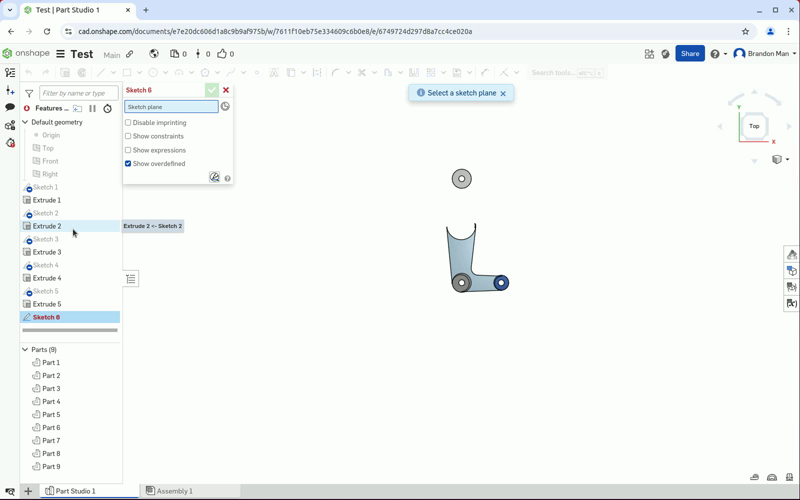
mouse_move(73, 150)
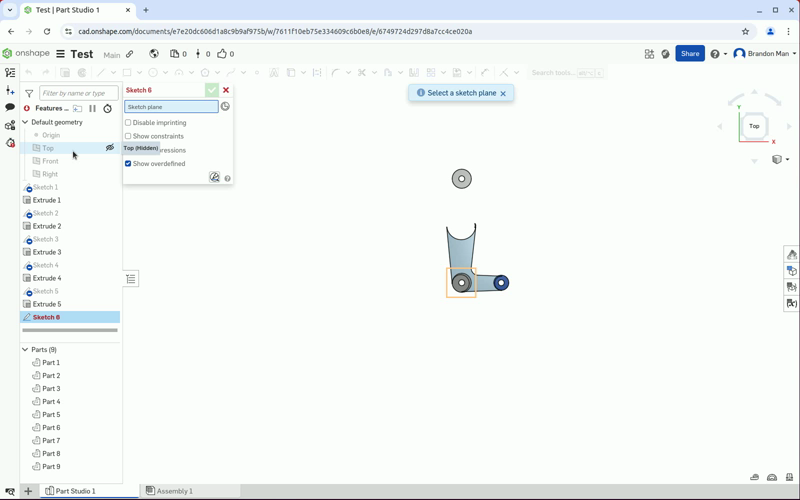
click(73, 150)
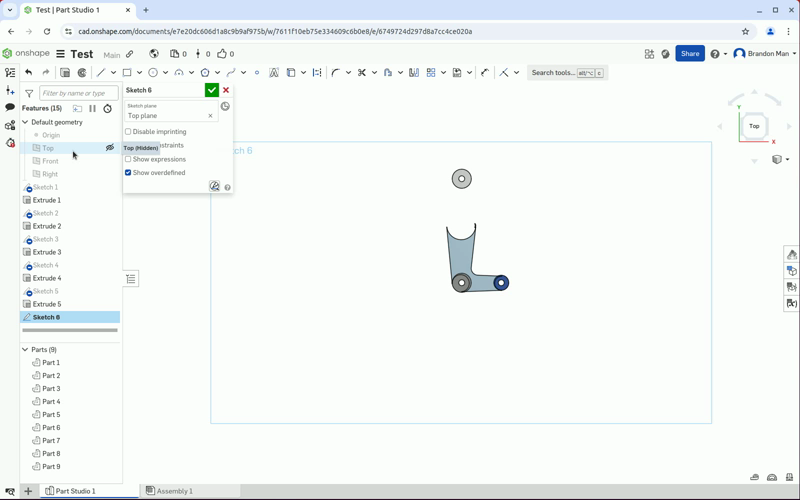
mouse_move(73, 352)
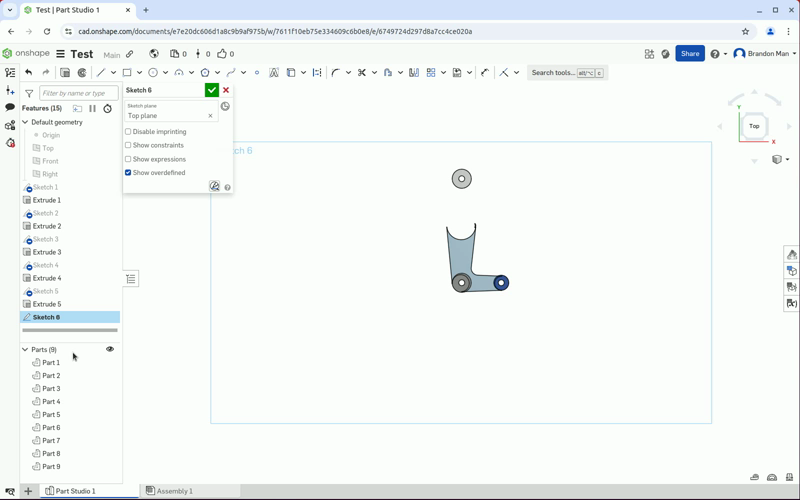
key(y)
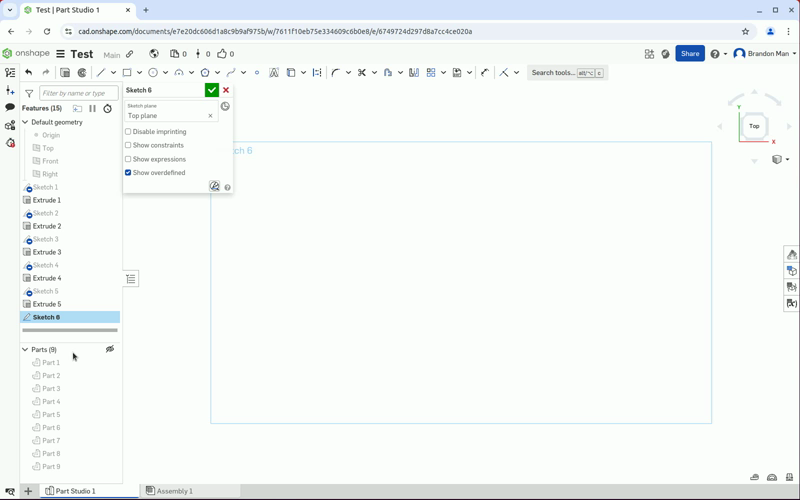
key(a)
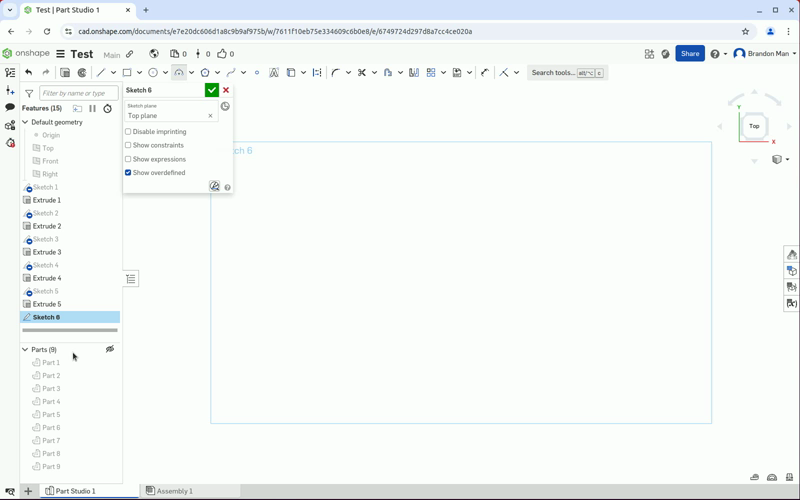
key_down(shift)
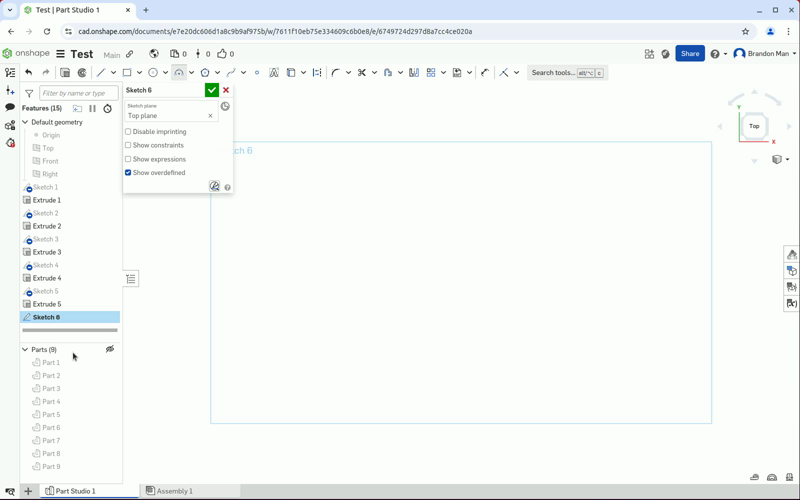
mouse_move(446, 223)
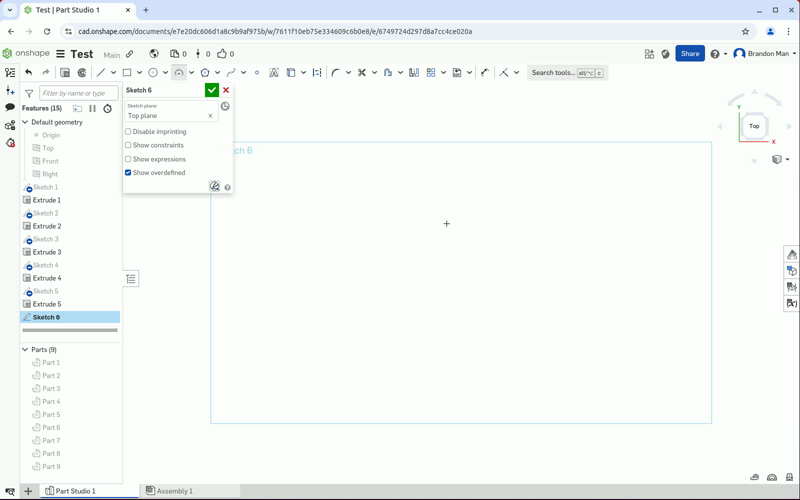
click(446, 223)
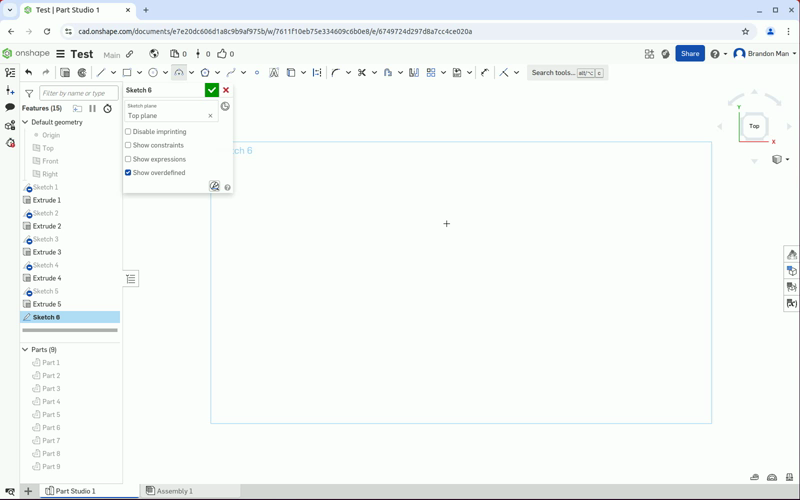
key_up(shift)
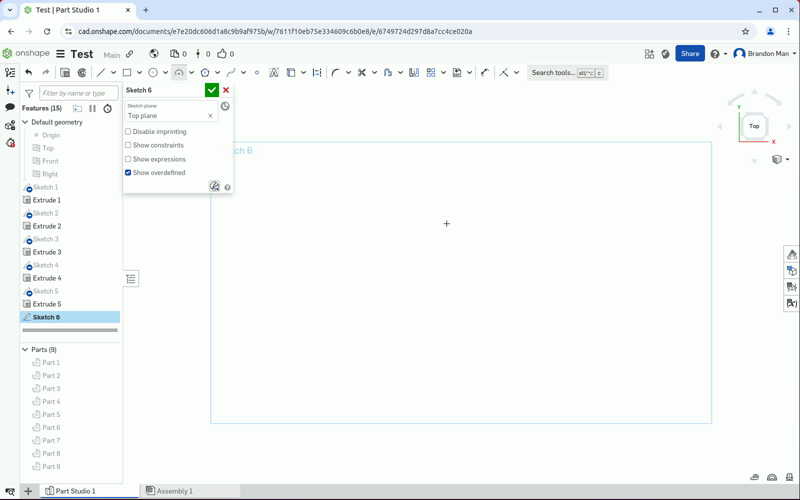
key_down(shift)
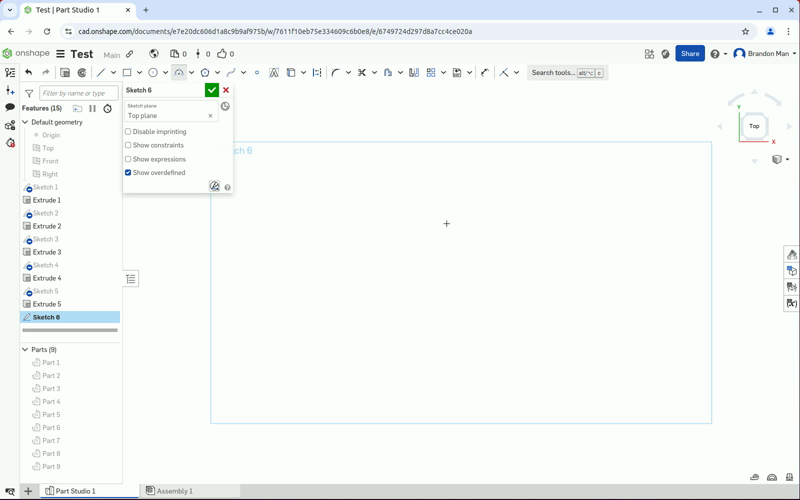
mouse_move(476, 223)
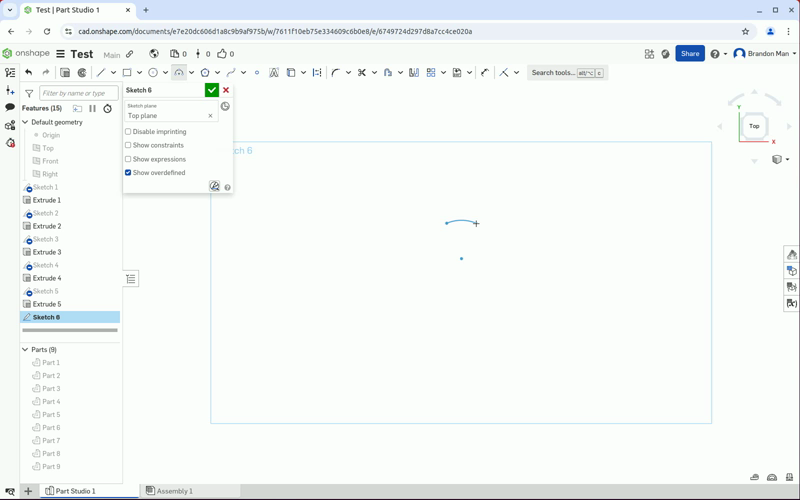
click(476, 223)
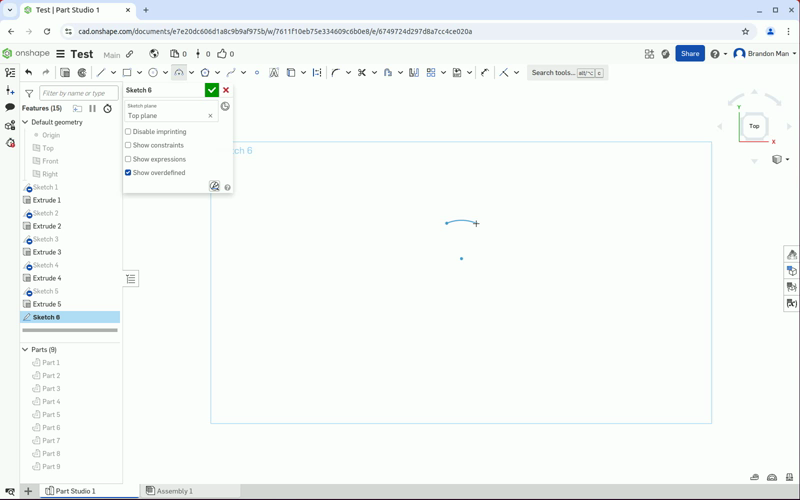
mouse_move(461, 210)
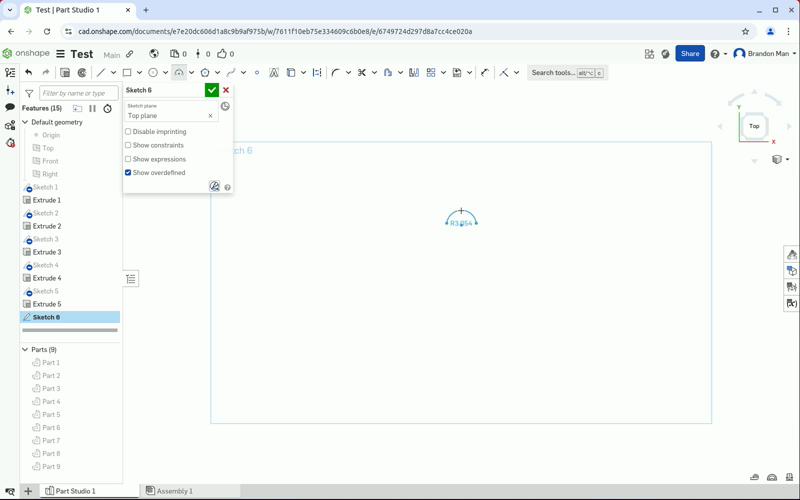
click(461, 210)
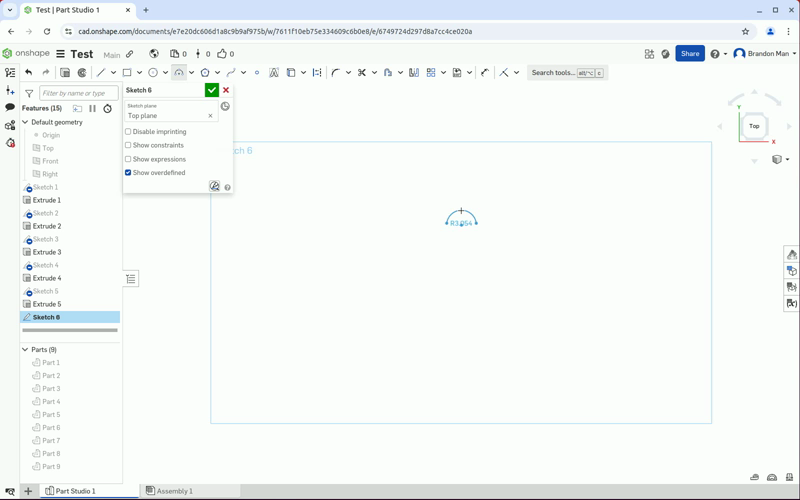
key_up(shift)
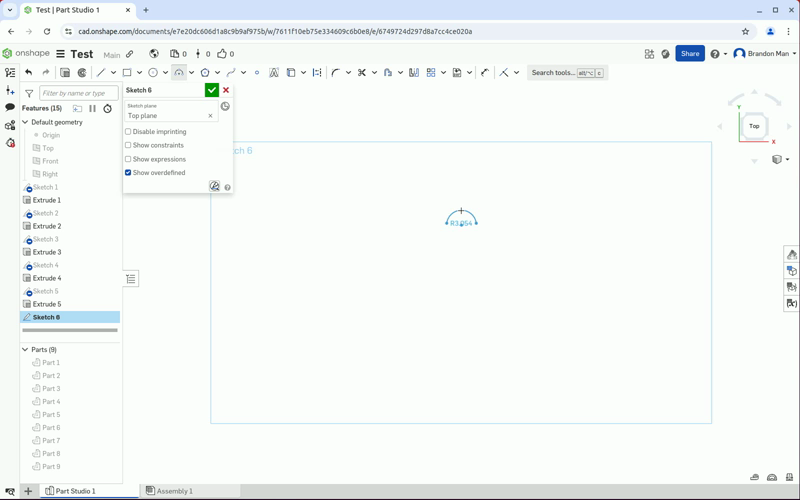
key(esc)
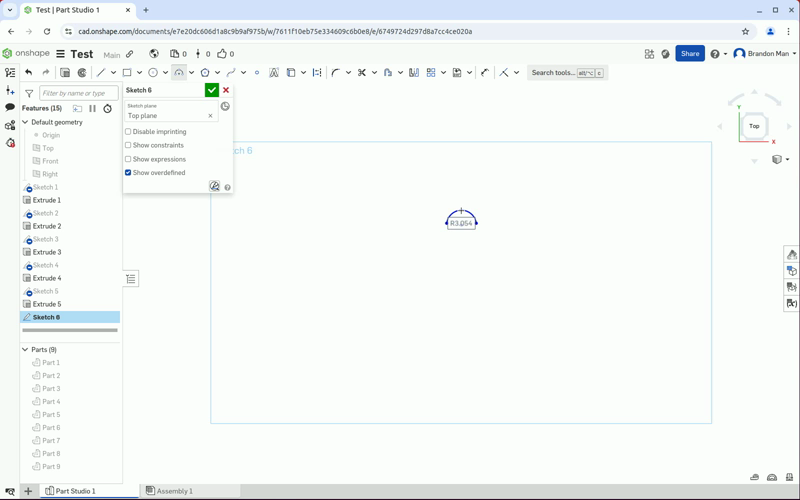
key(l)
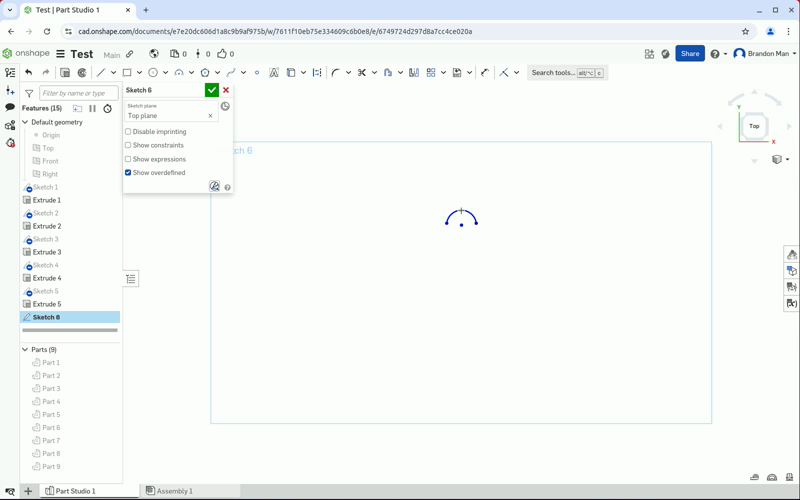
mouse_move(476, 223)
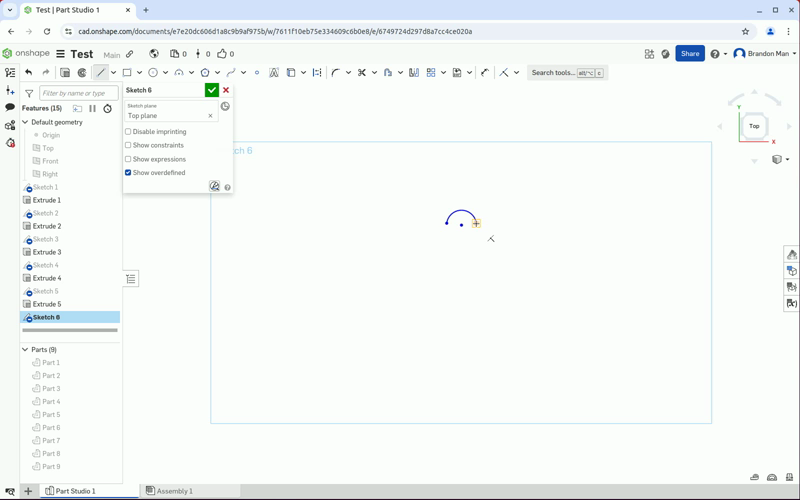
click(476, 223)
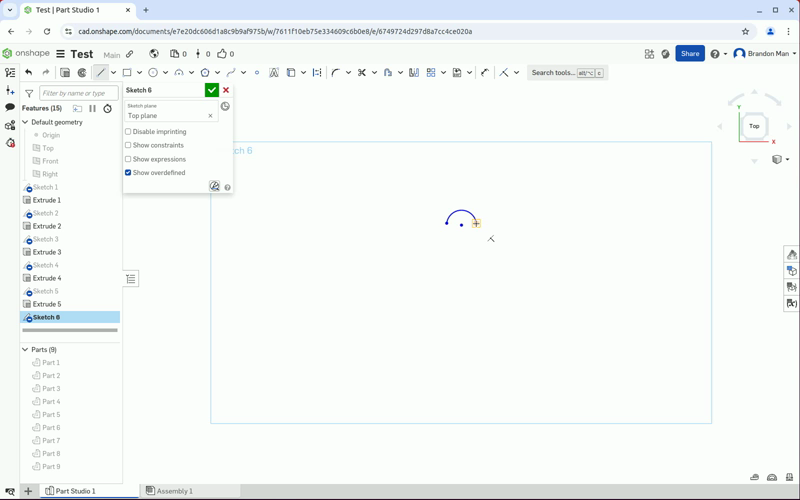
key_down(shift)
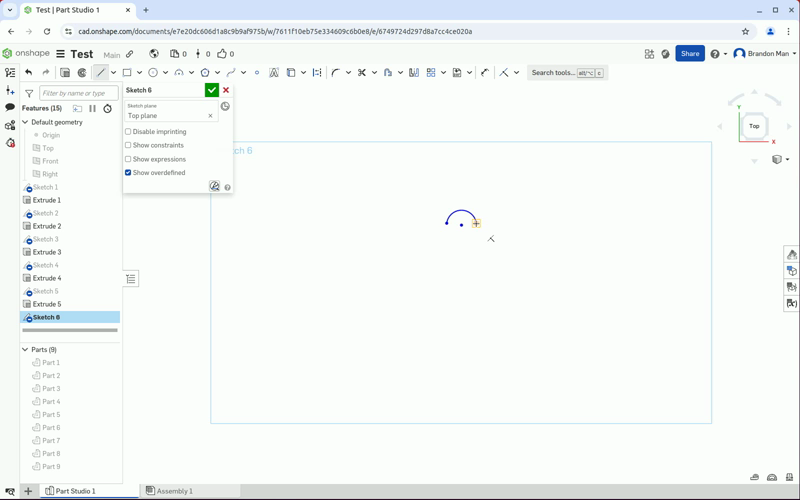
mouse_move(506, 223)
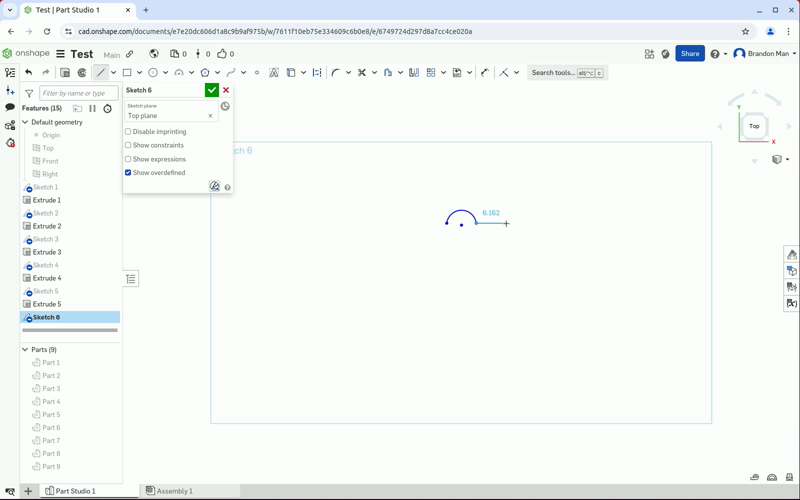
mouse_move(470, 176)
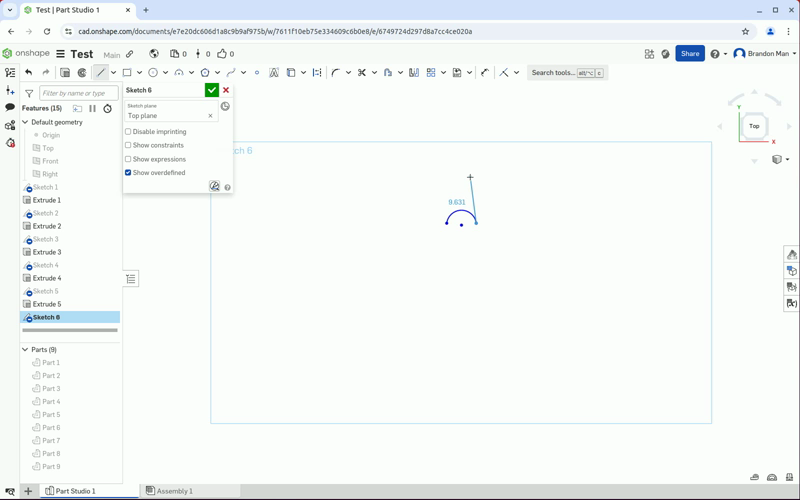
click(470, 176)
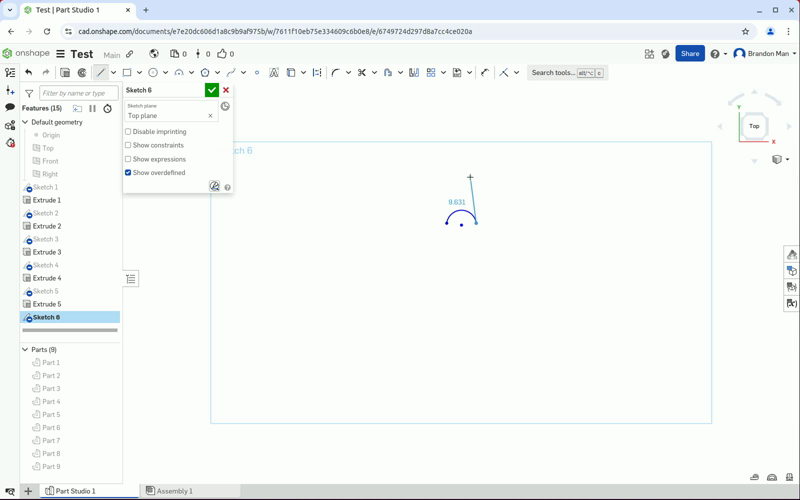
key_up(shift)
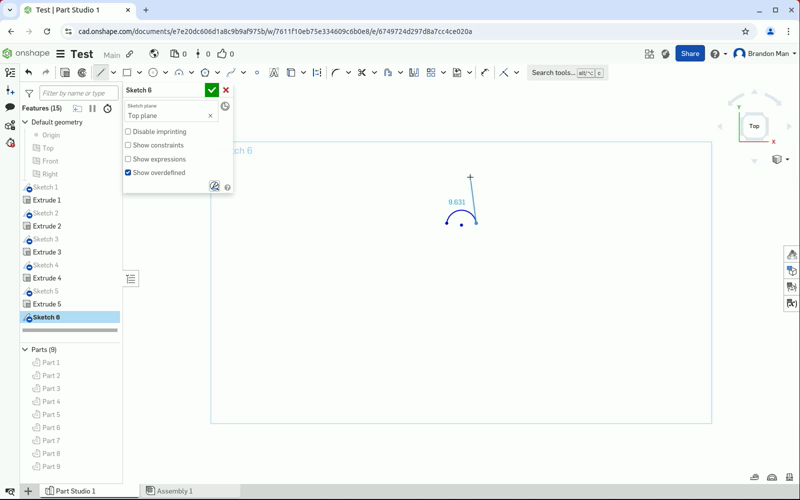
key(esc)
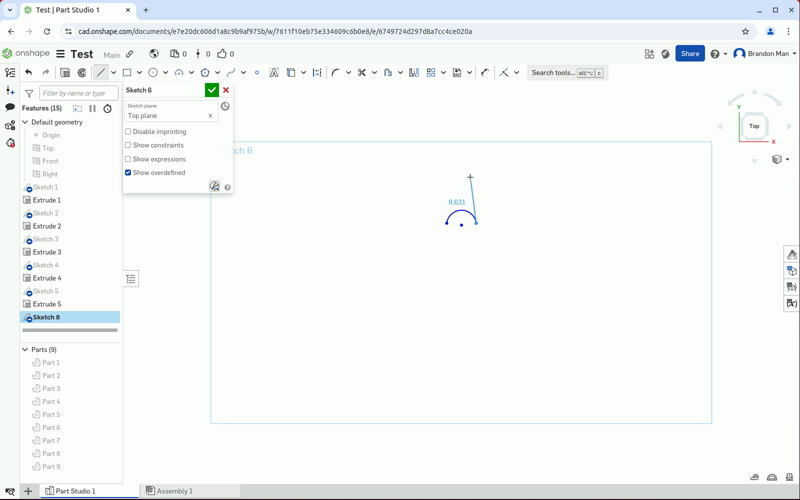
key(a)
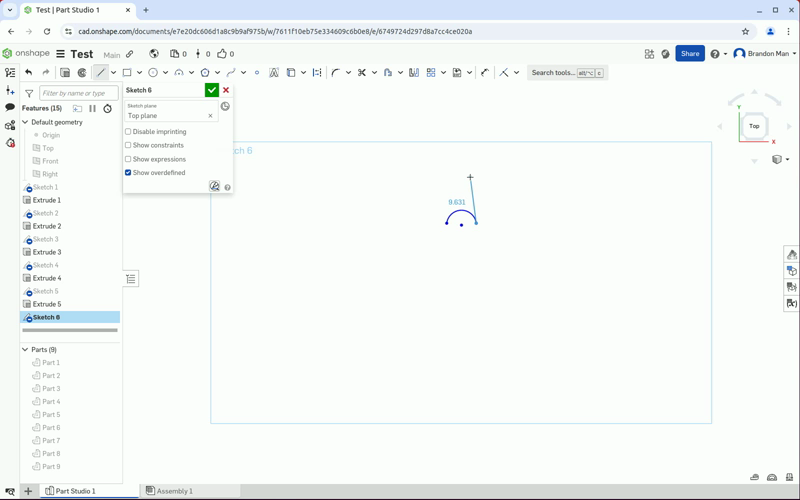
mouse_move(470, 176)
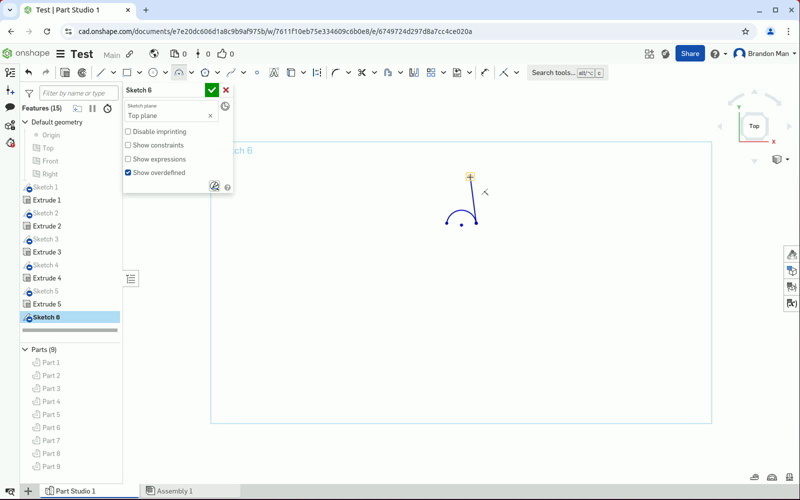
click(470, 176)
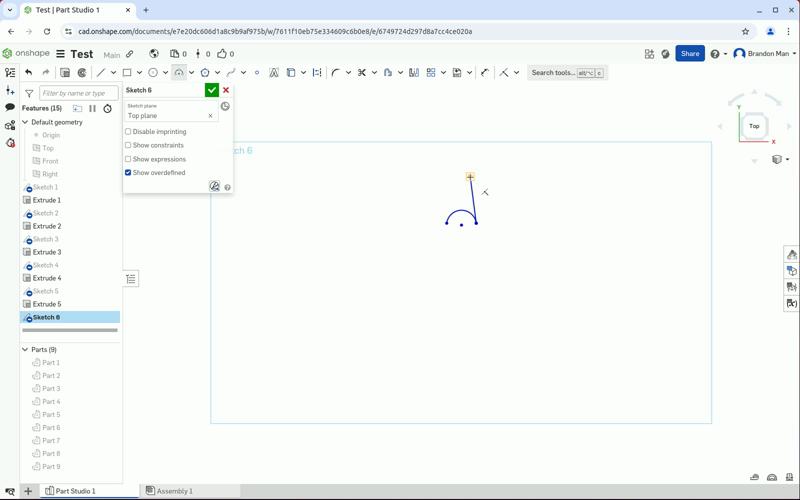
key_down(shift)
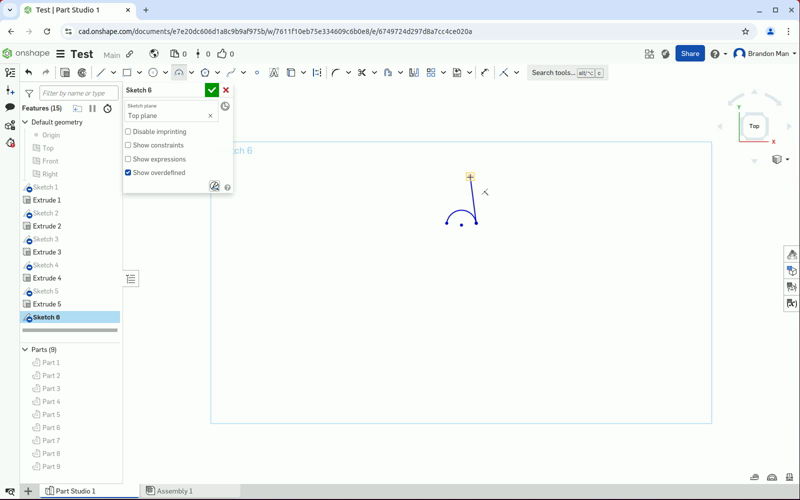
mouse_move(452, 176)
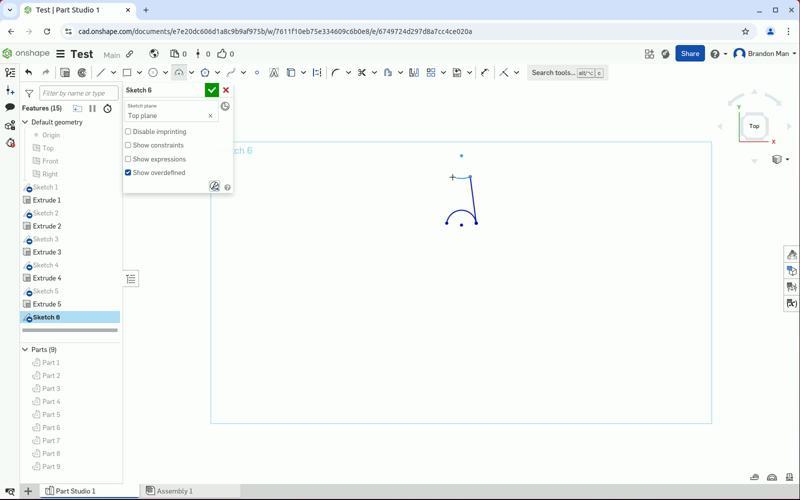
click(452, 176)
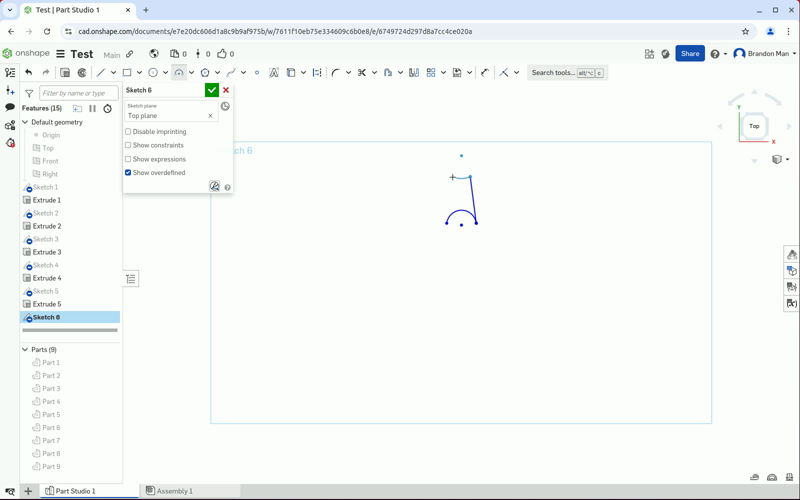
mouse_move(461, 186)
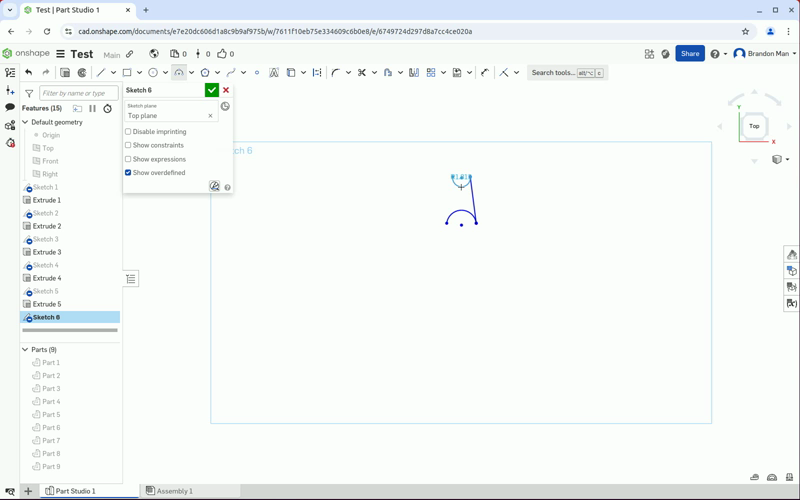
click(461, 186)
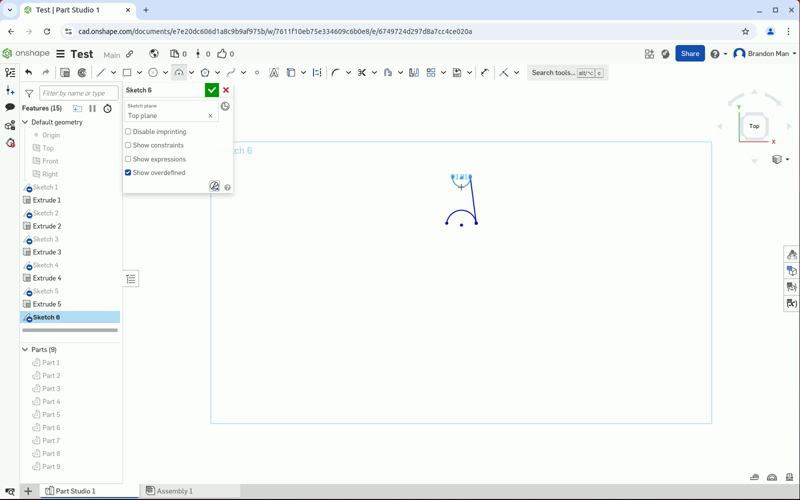
key_up(shift)
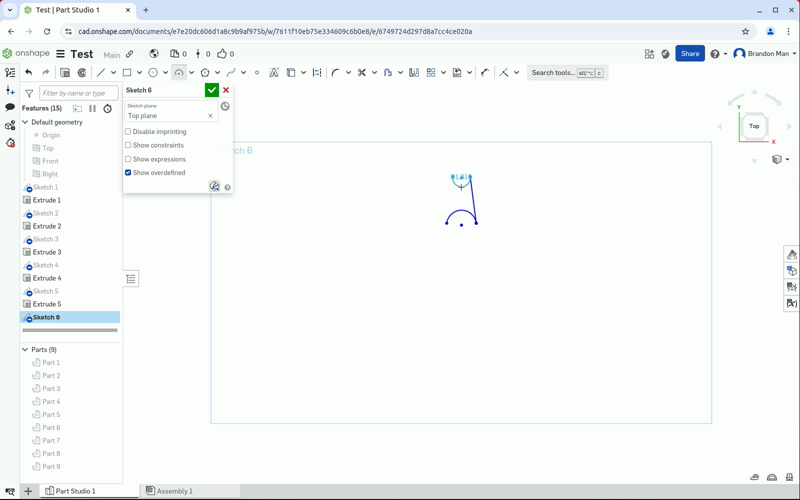
key(esc)
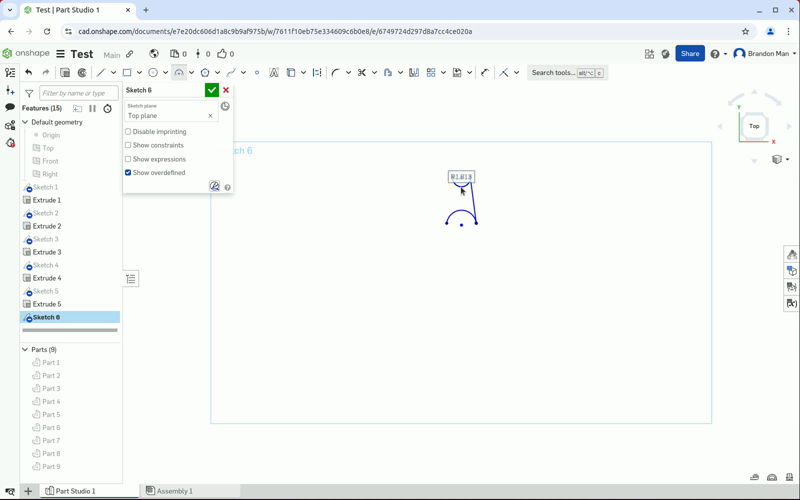
key(l)
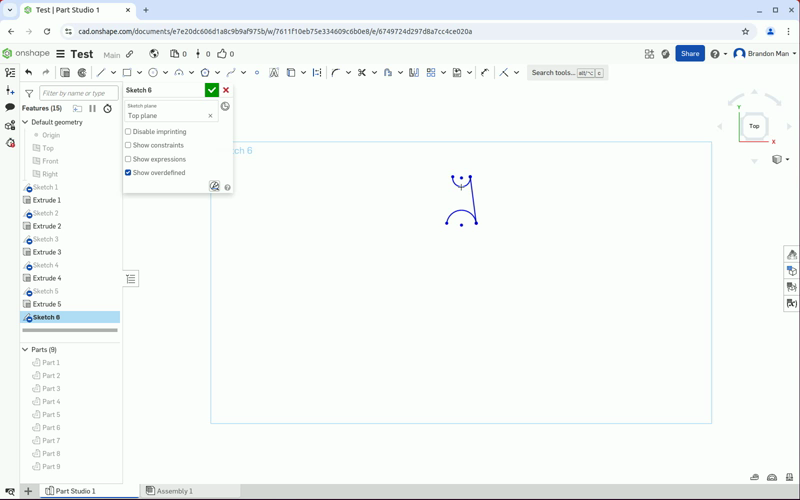
mouse_move(452, 176)
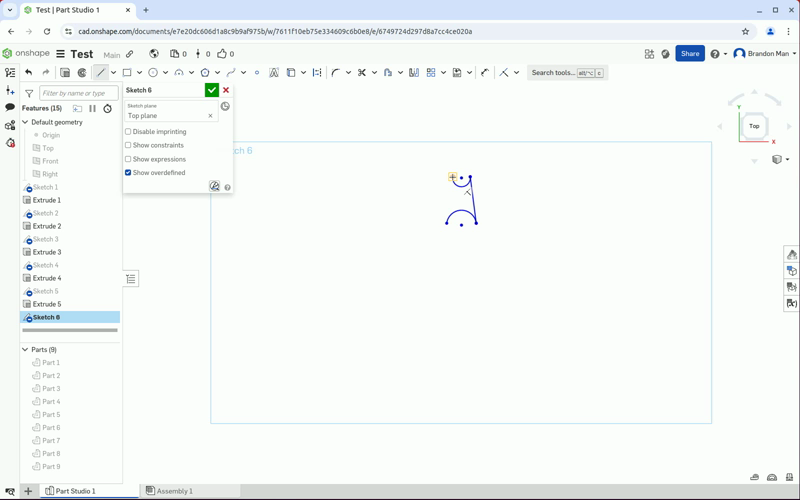
click(452, 176)
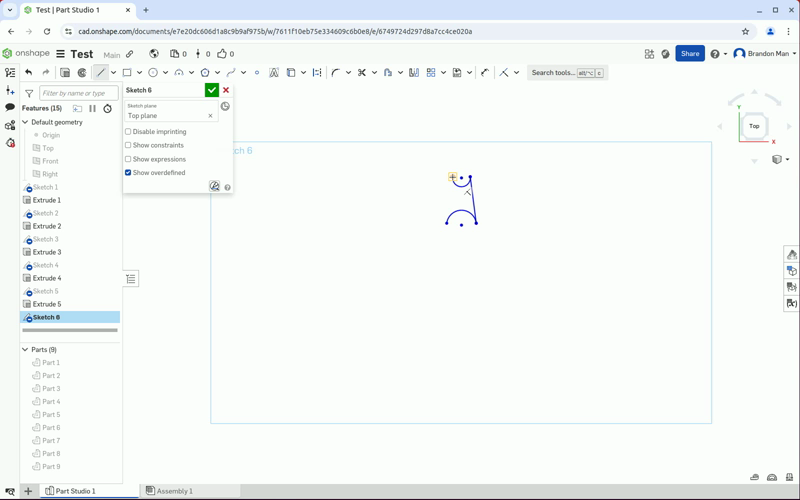
mouse_move(482, 176)
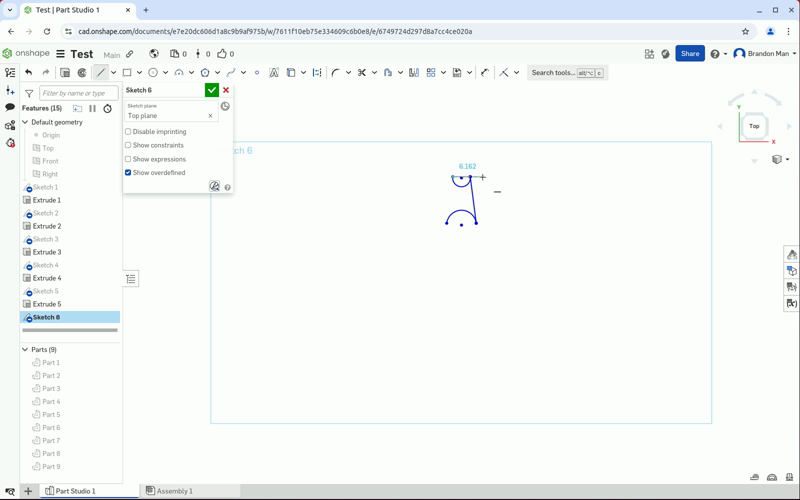
key_down(shift)
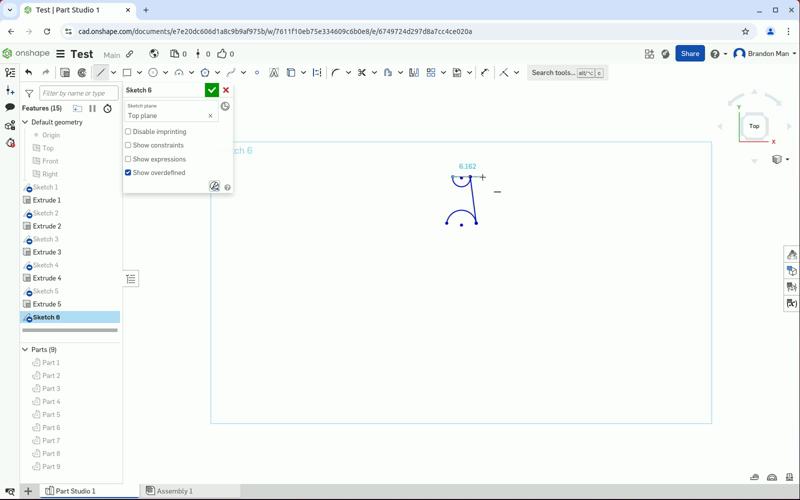
mouse_move(446, 223)
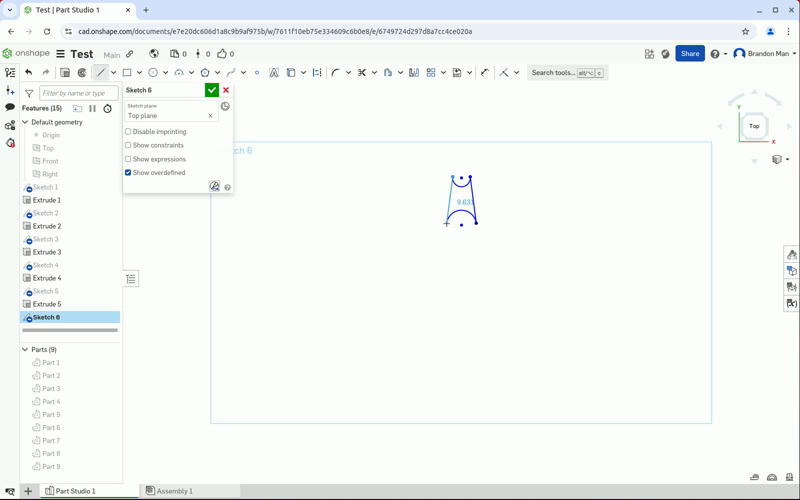
key_up(shift)
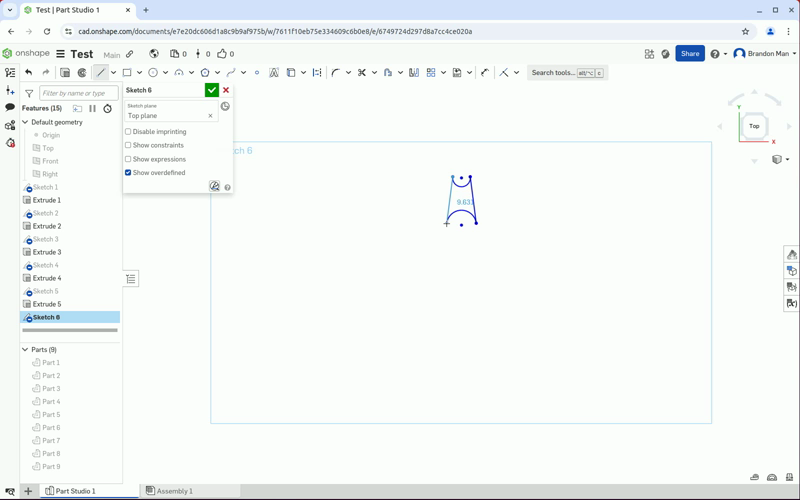
click(446, 223)
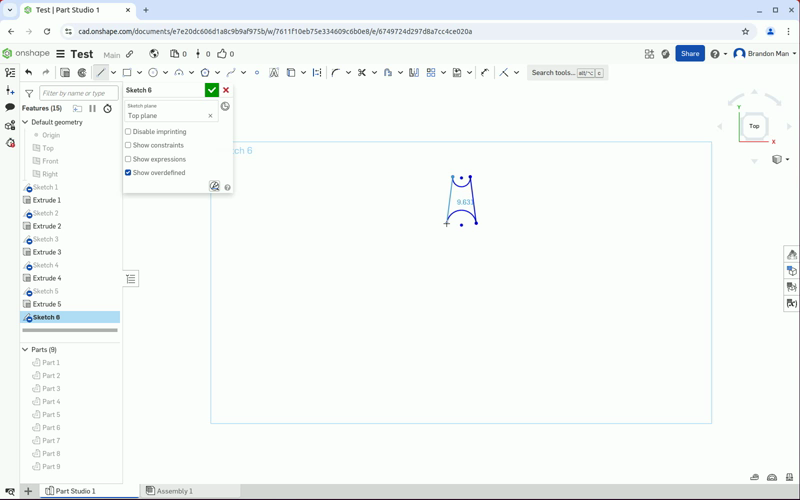
key(esc)
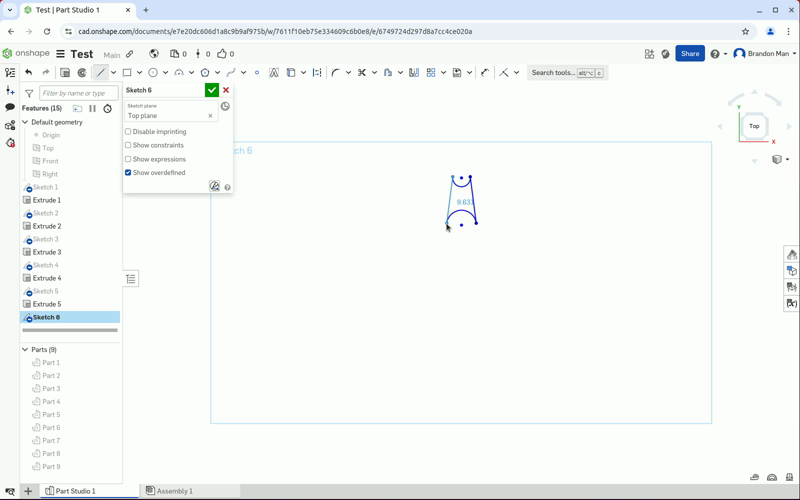
key(c)
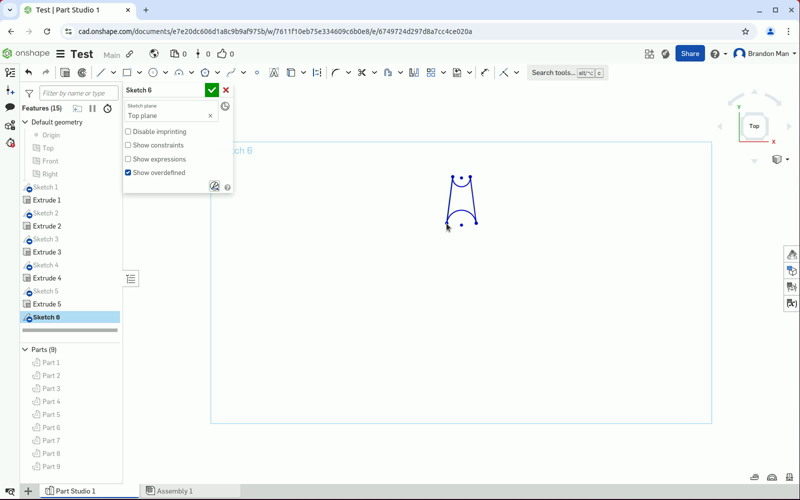
key_down(shift)
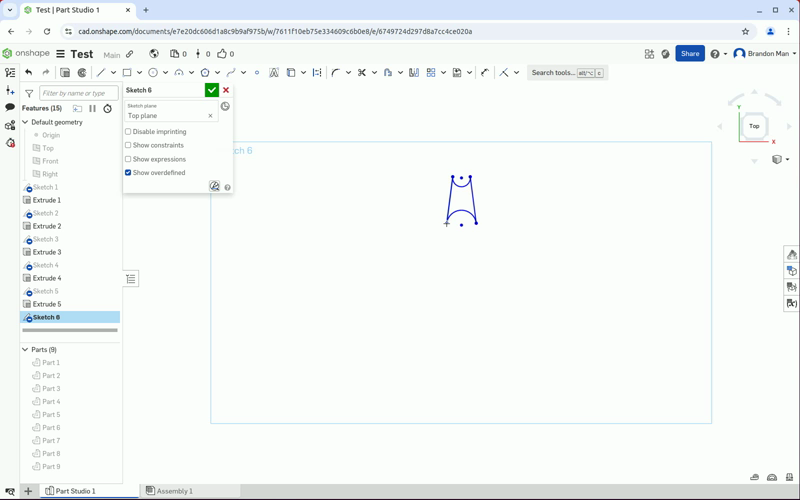
mouse_move(458, 191)
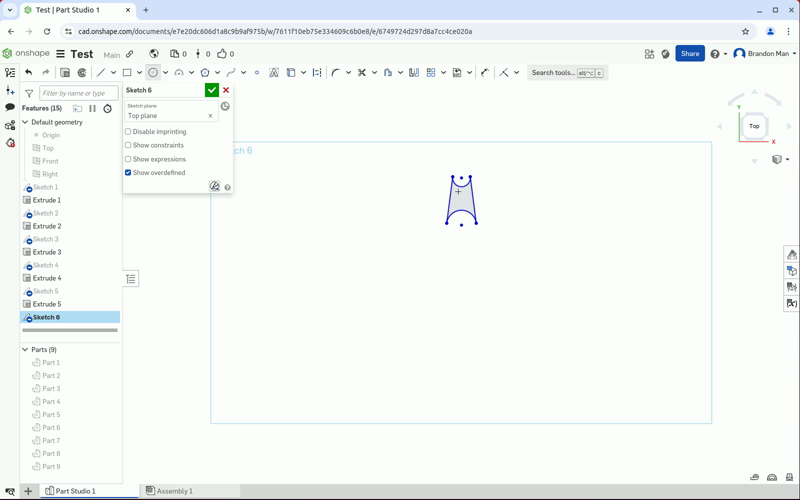
click(458, 191)
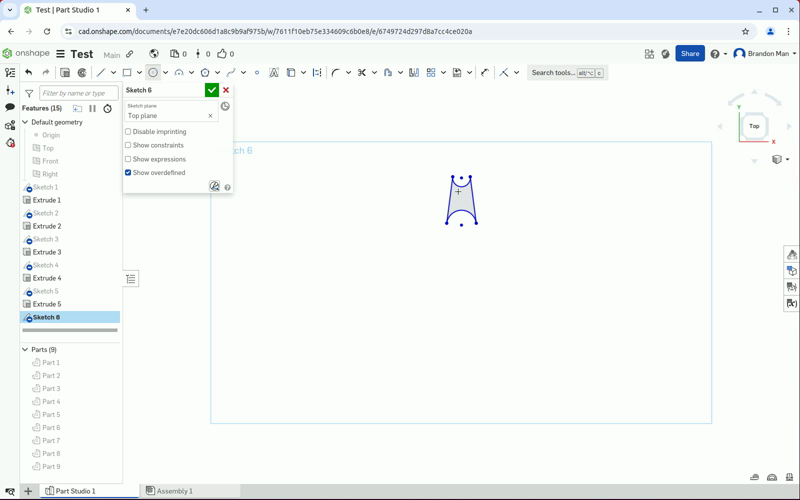
key_up(shift)
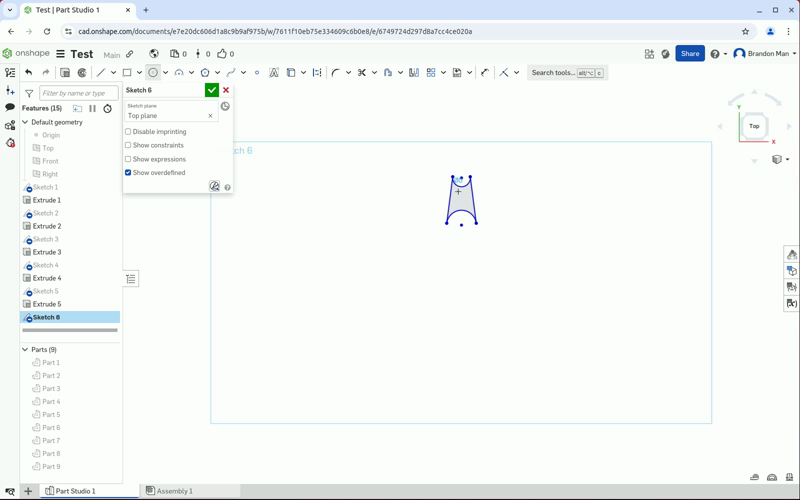
mouse_move(461, 191)
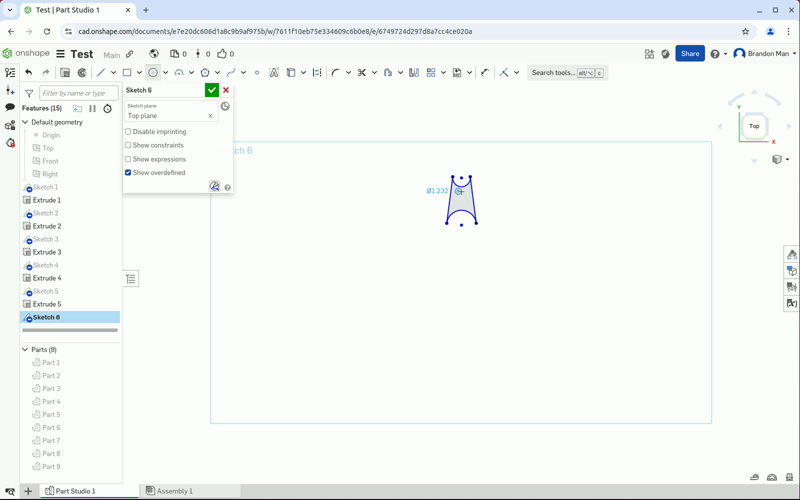
scroll(6)
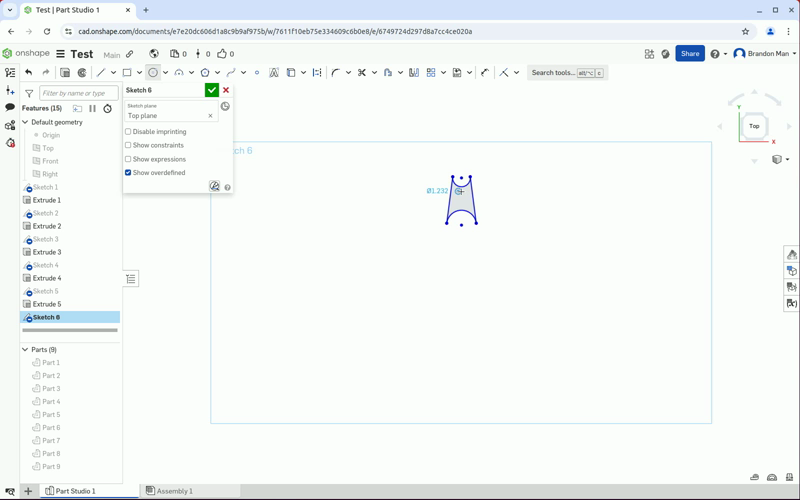
scroll(6)
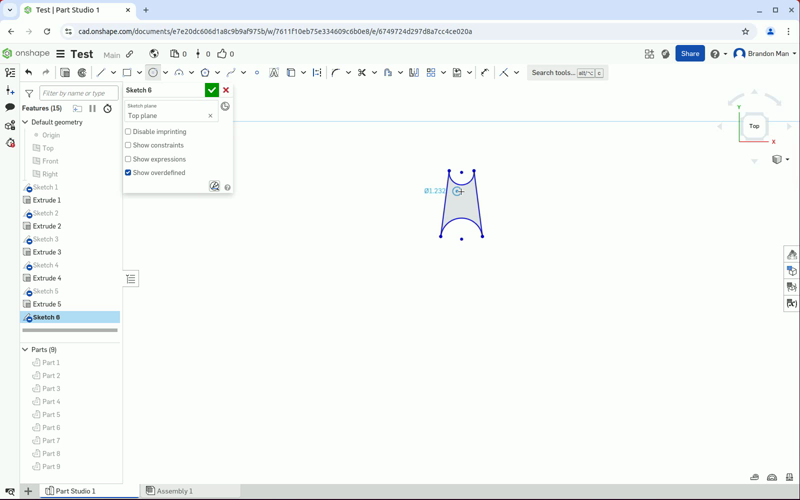
scroll(6)
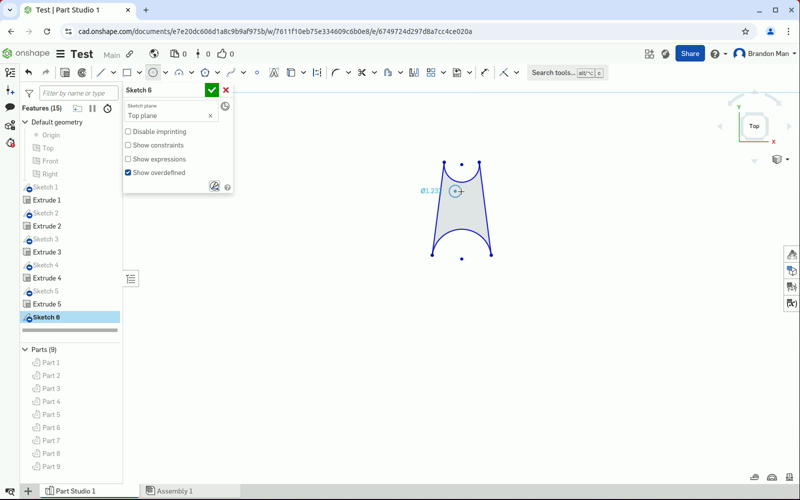
scroll(6)
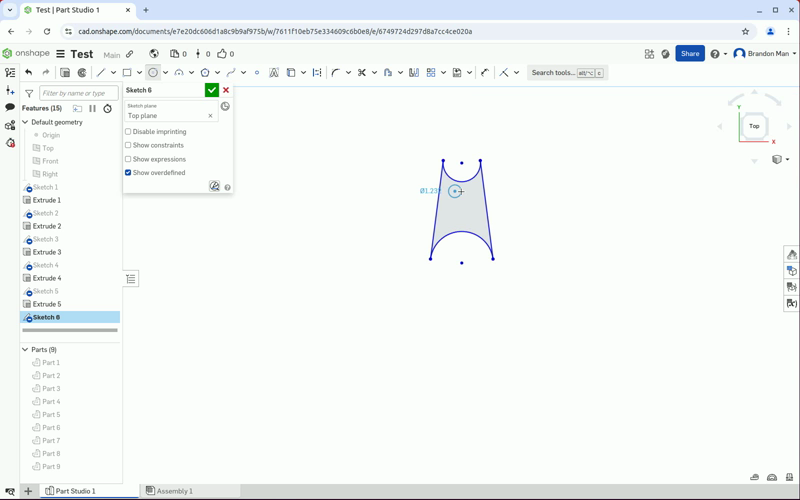
scroll(6)
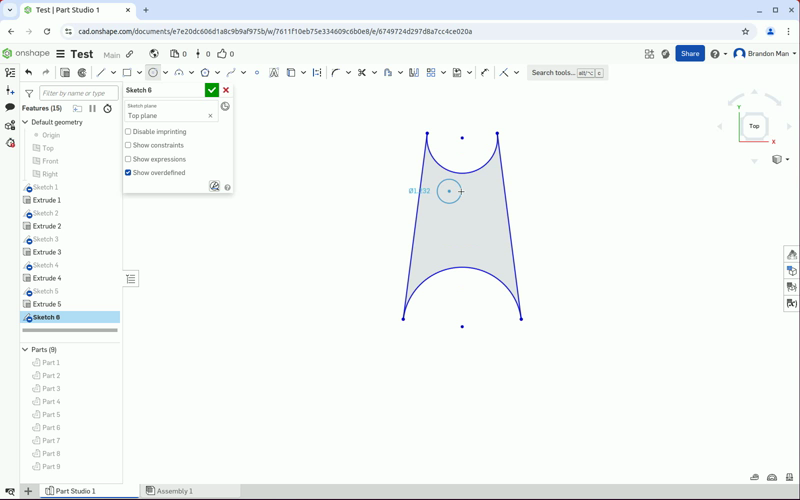
scroll(6)
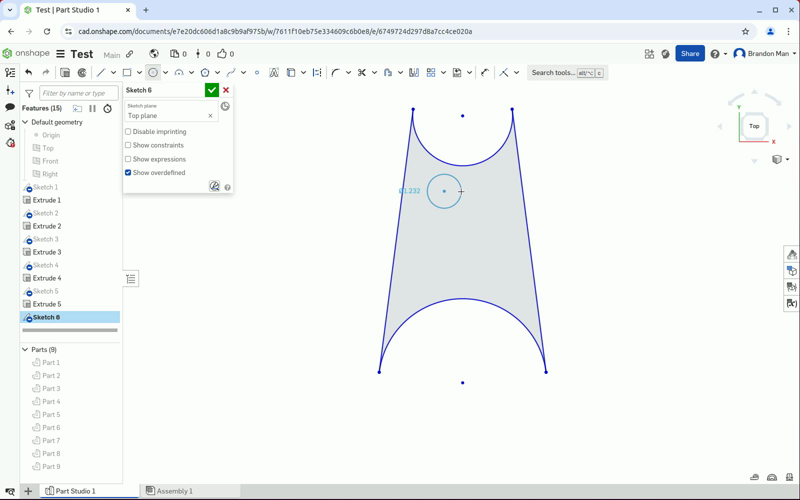
scroll(6)
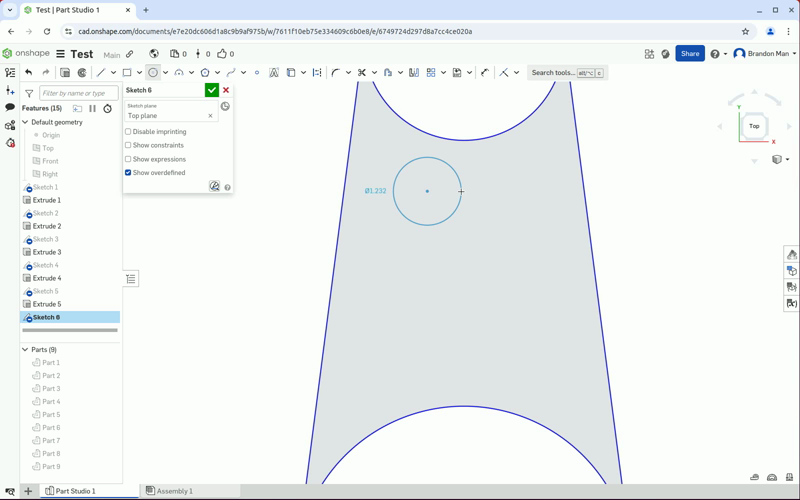
click(461, 191)
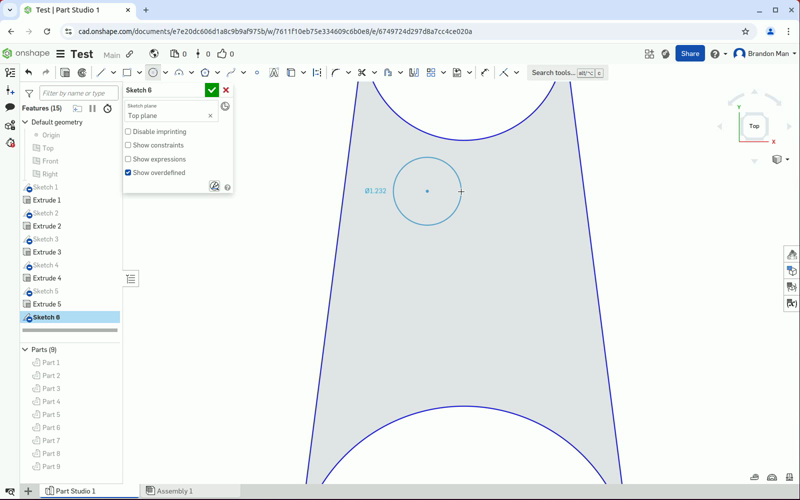
scroll(-6)
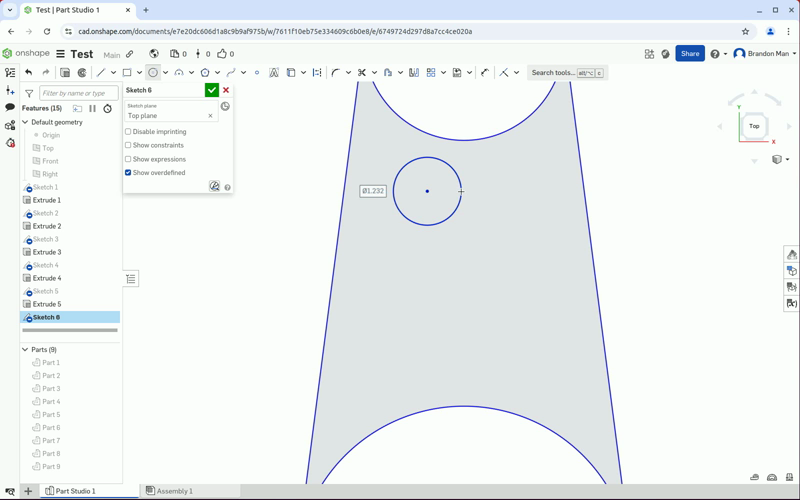
scroll(-6)
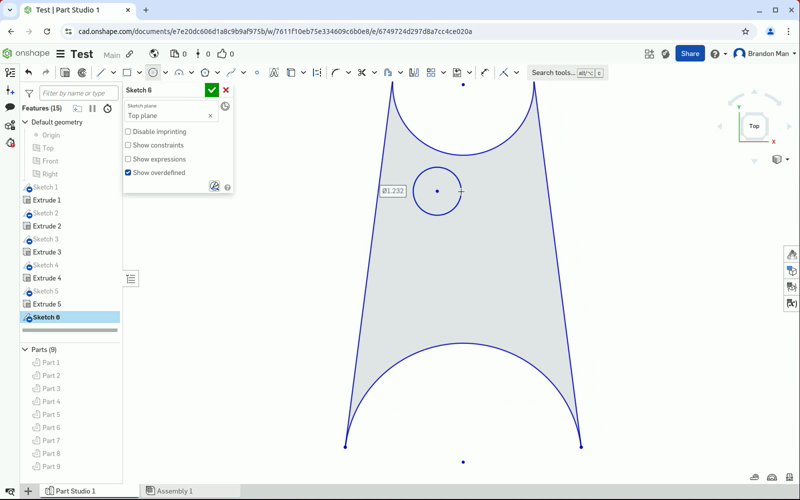
scroll(-6)
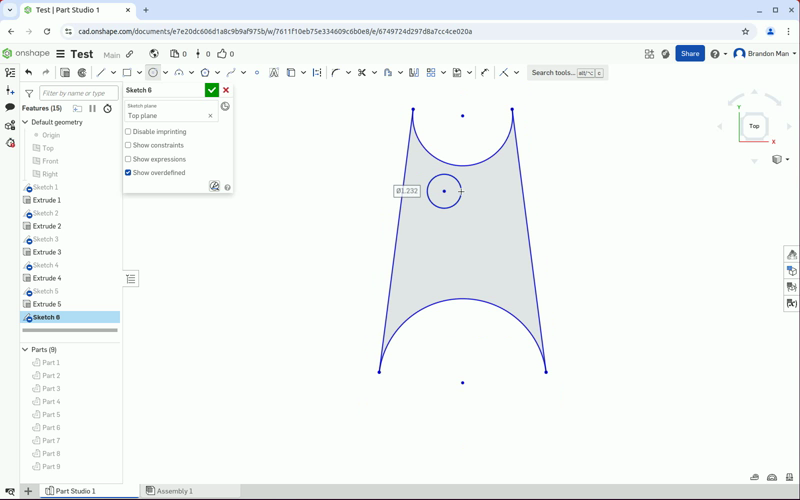
scroll(-6)
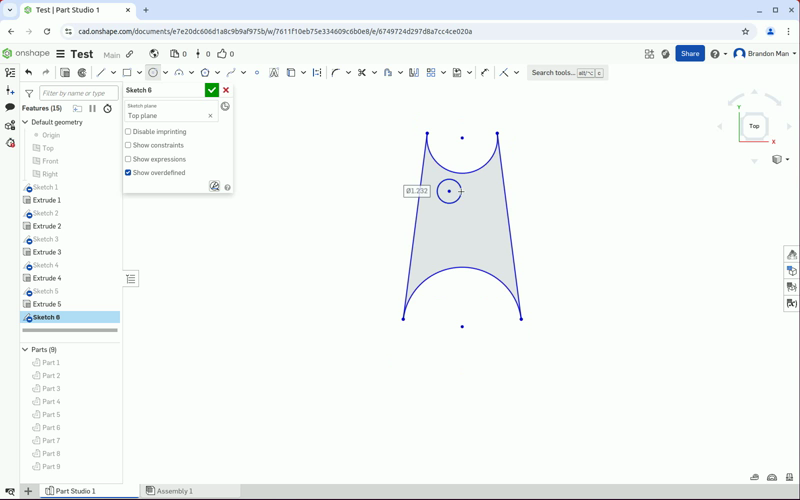
scroll(-6)
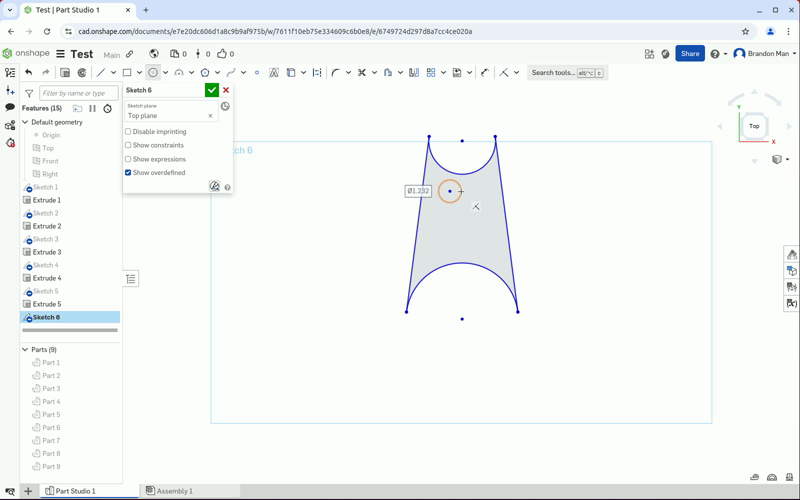
scroll(-6)
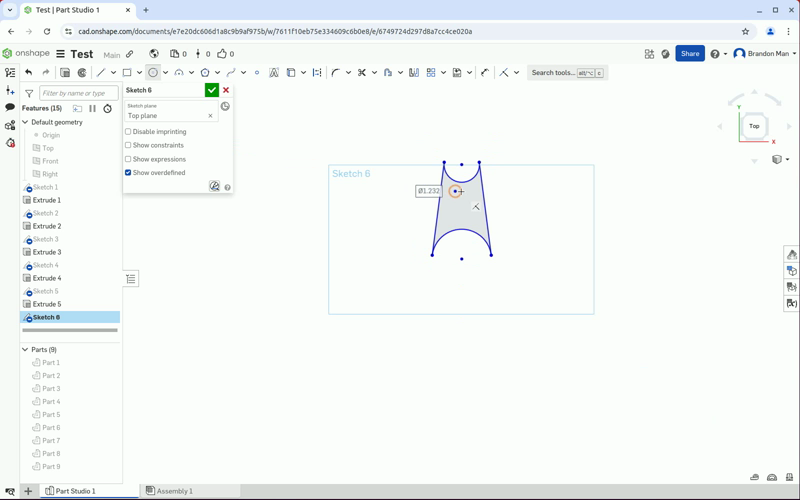
scroll(-6)
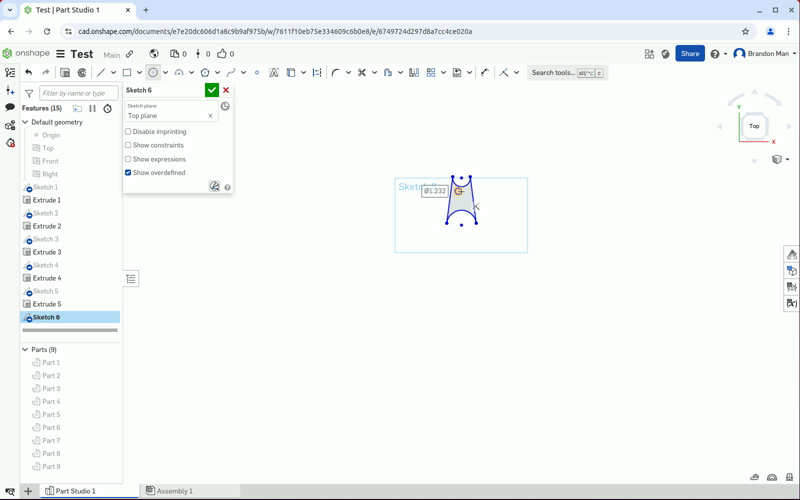
key(esc)
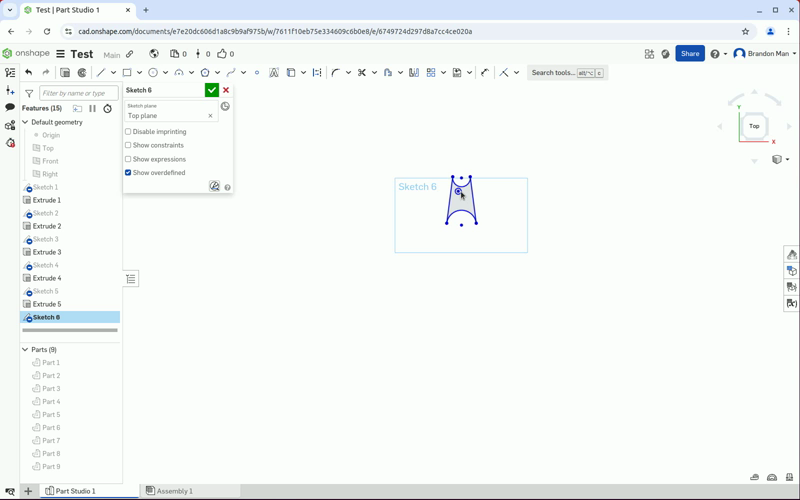
mouse_move(456, 210)
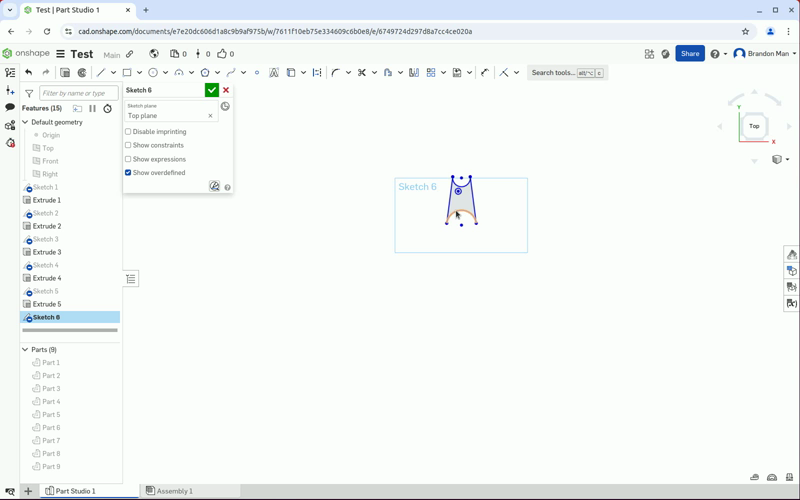
scroll(6)
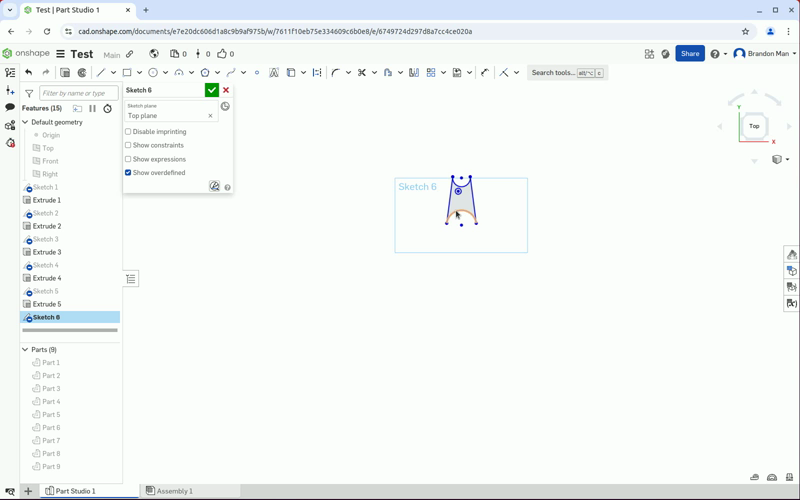
scroll(6)
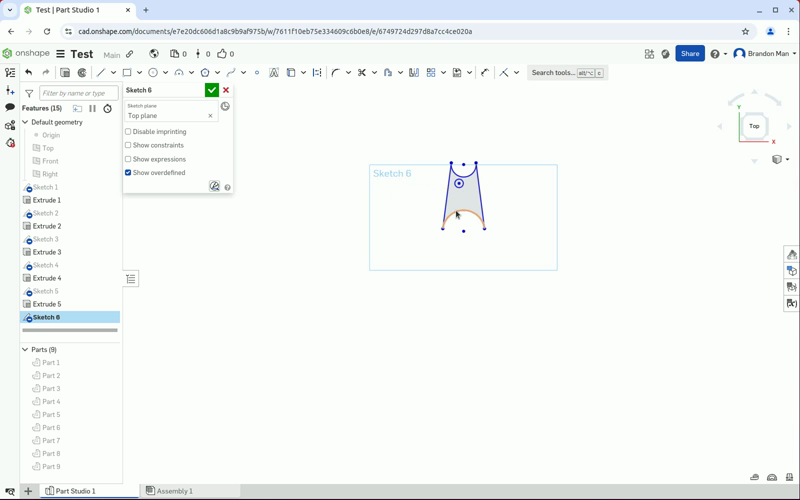
scroll(6)
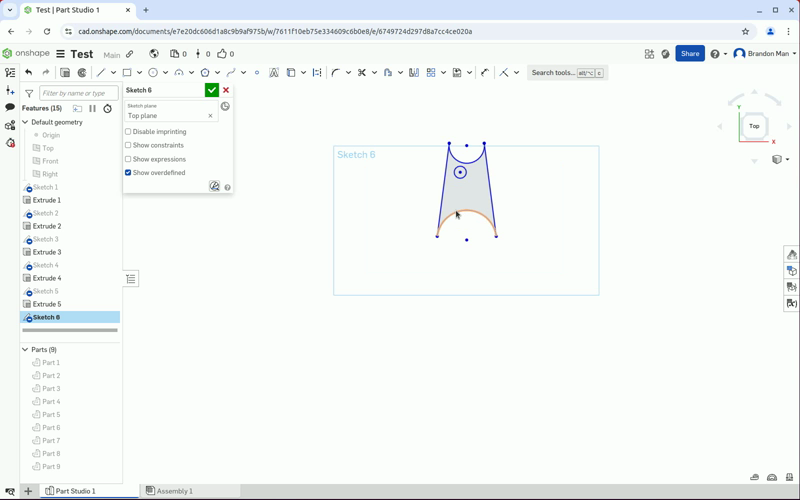
scroll(6)
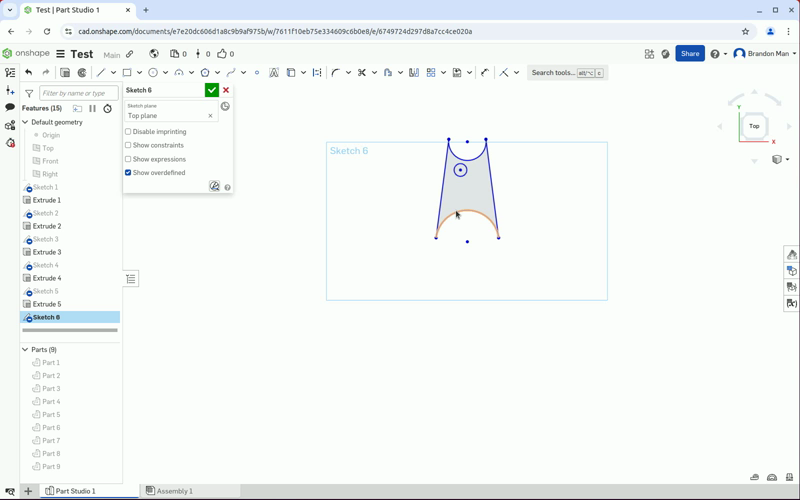
scroll(6)
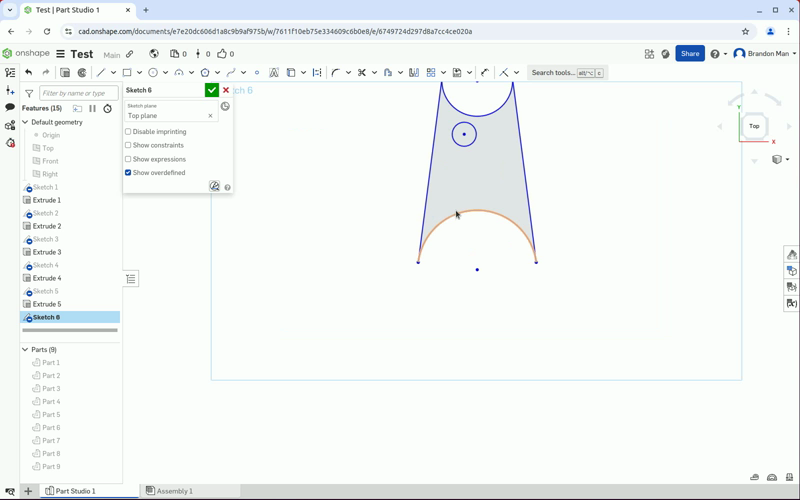
scroll(6)
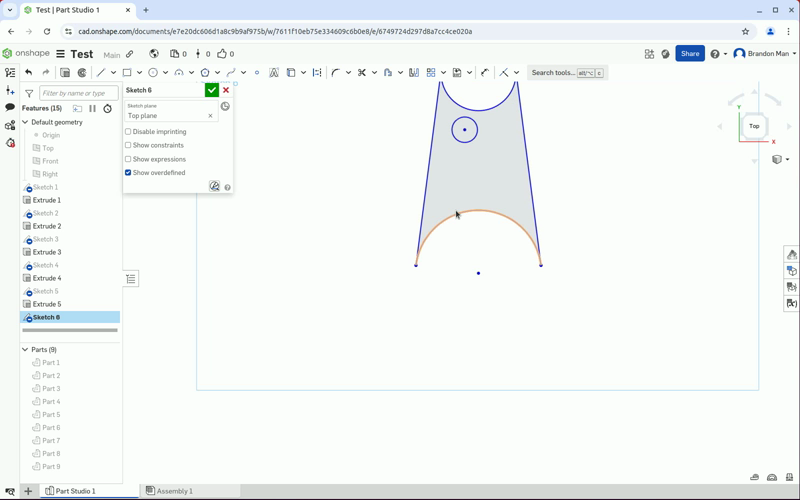
scroll(6)
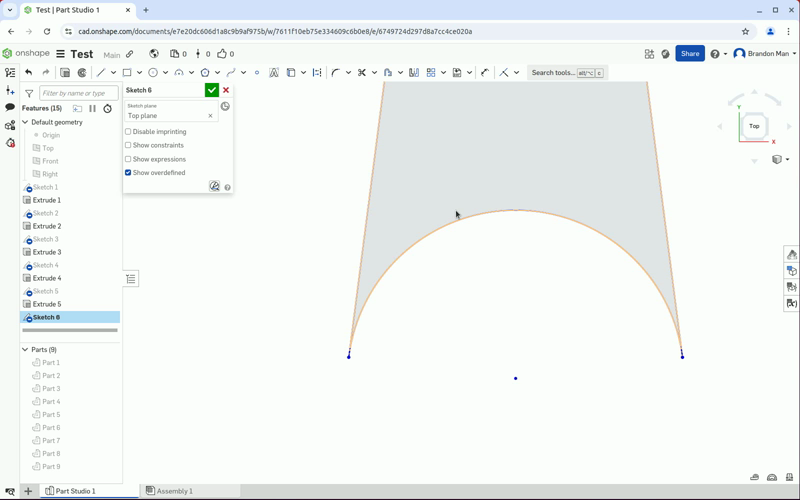
click(456, 210)
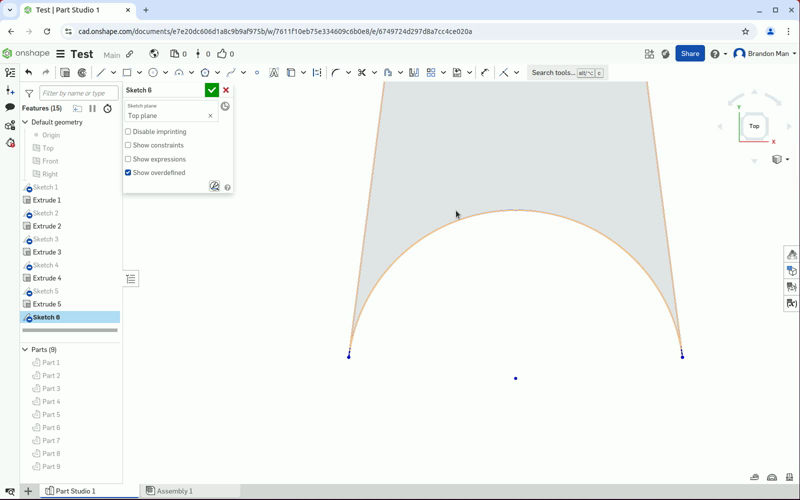
scroll(-6)
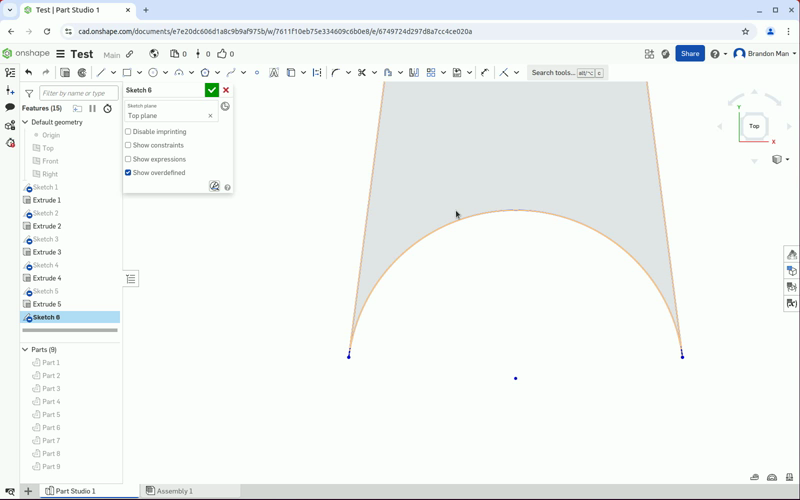
scroll(-6)
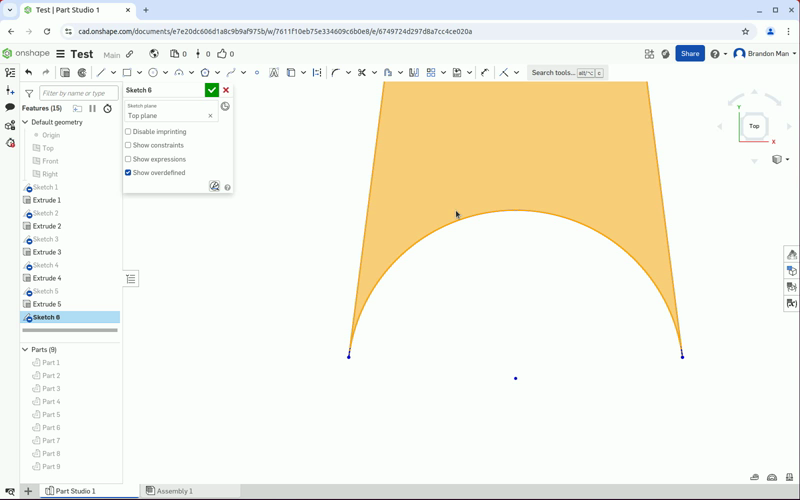
scroll(-6)
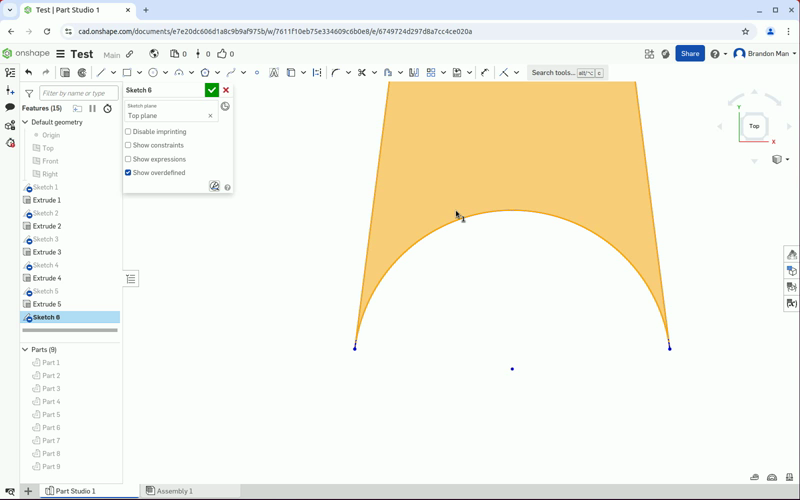
scroll(-6)
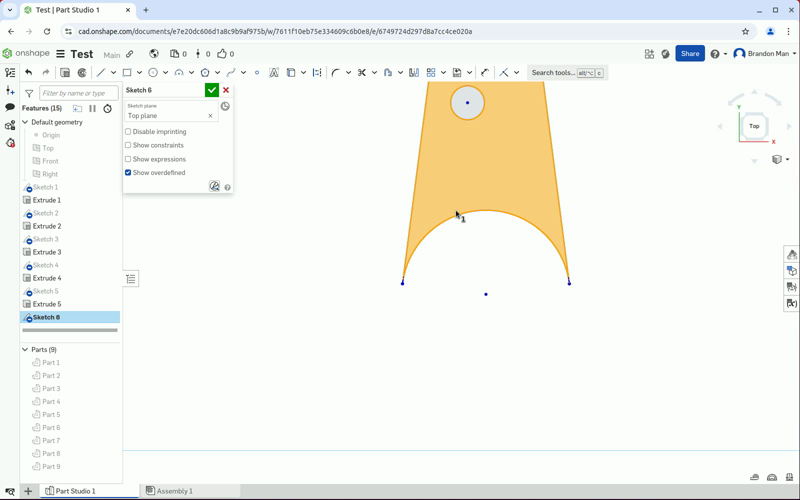
scroll(-6)
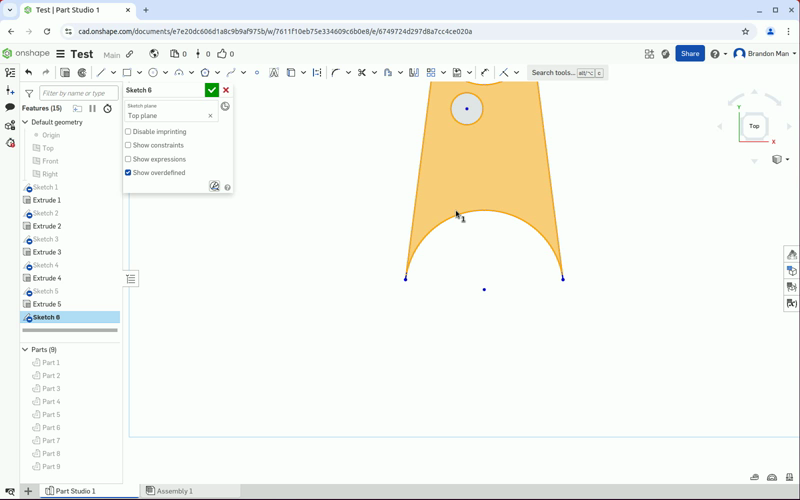
scroll(-6)
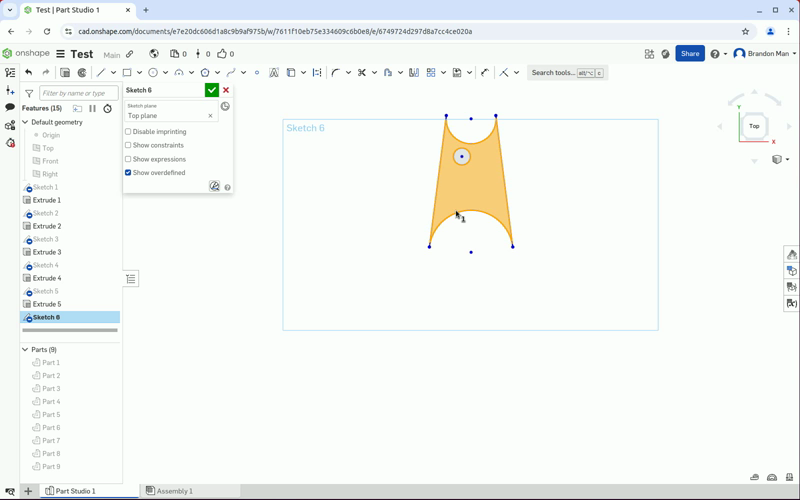
scroll(-6)
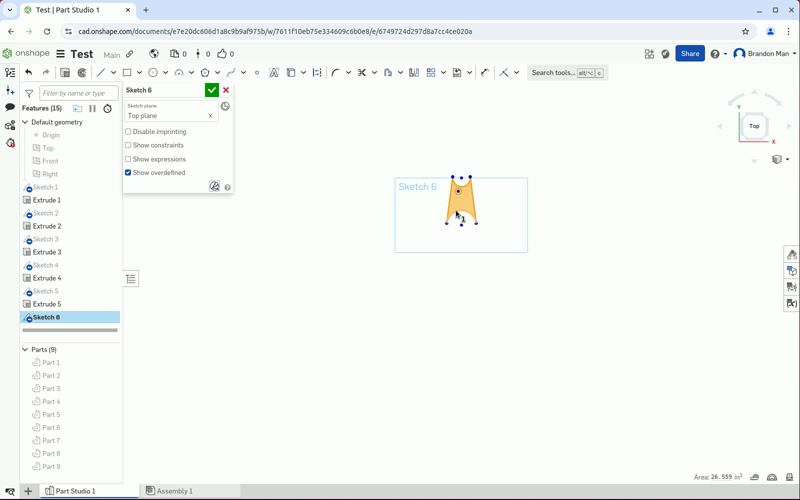
mouse_move(73, 352)
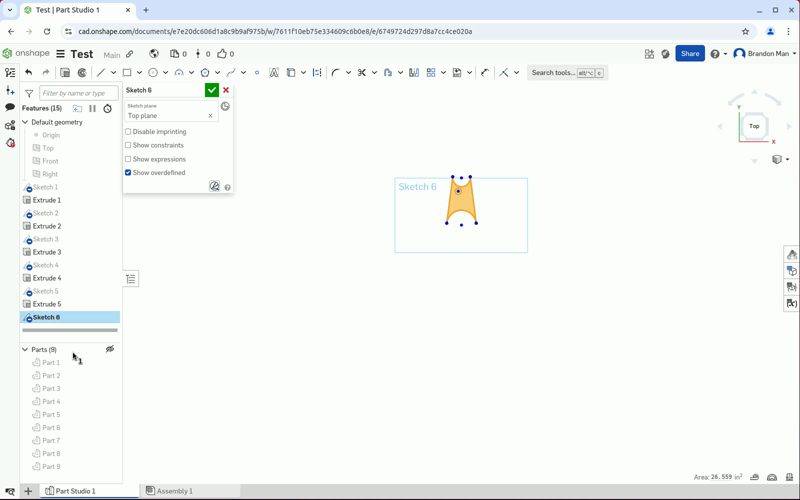
key(shift+y)
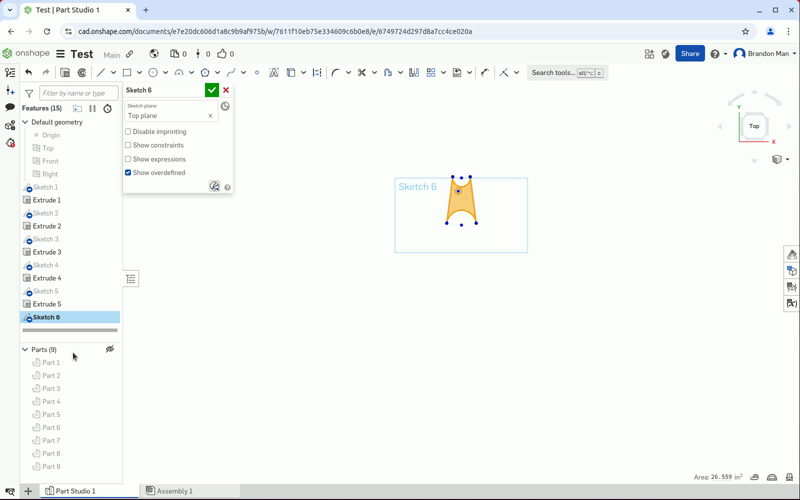
key(shift+e)
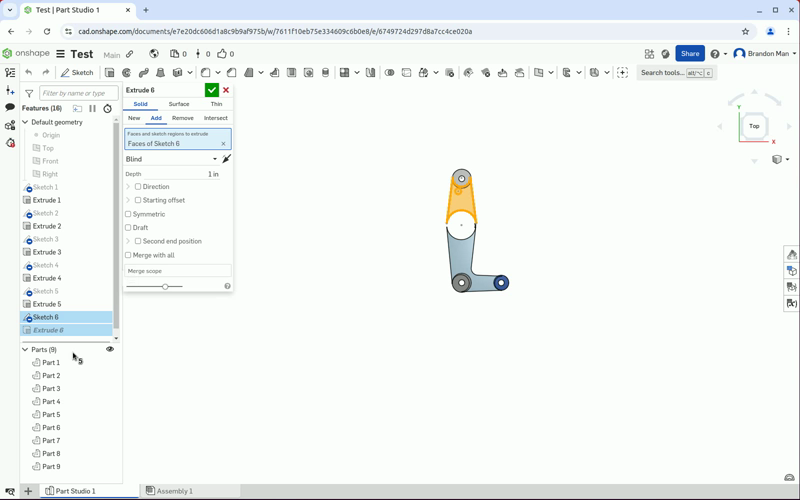
mouse_move(143, 106)
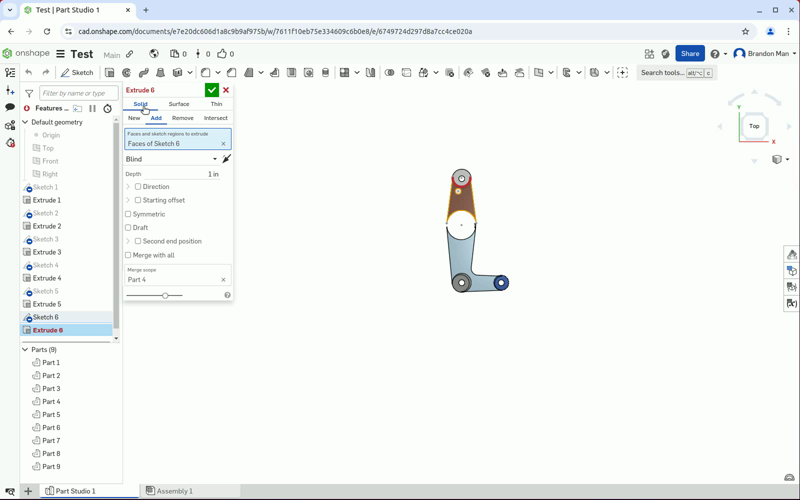
click(143, 106)
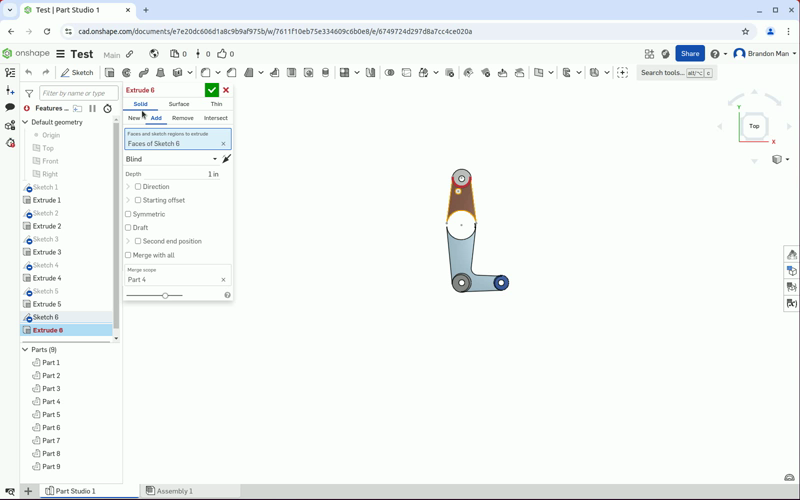
mouse_move(137, 120)
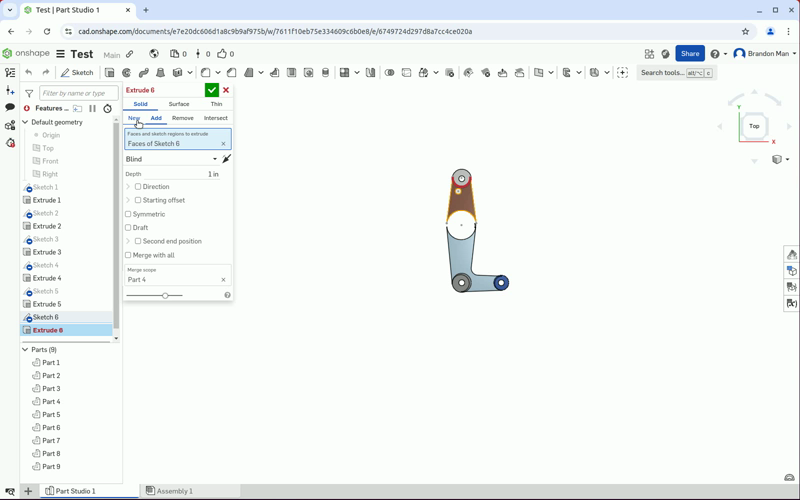
click(137, 120)
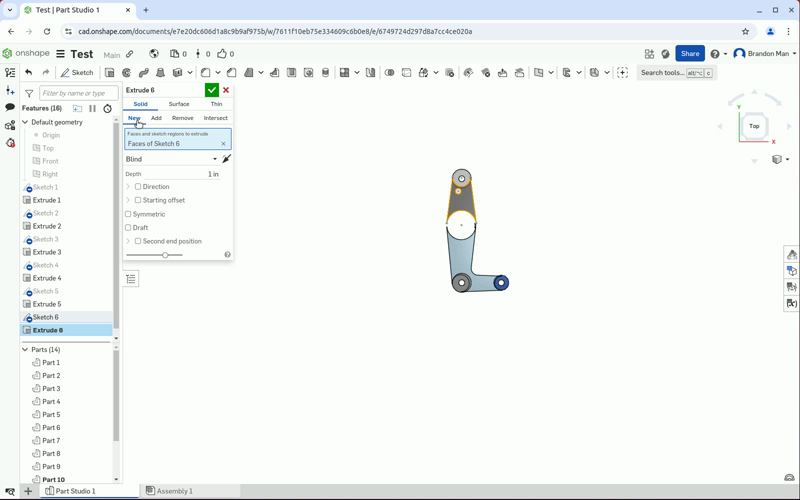
key(tab, 4)
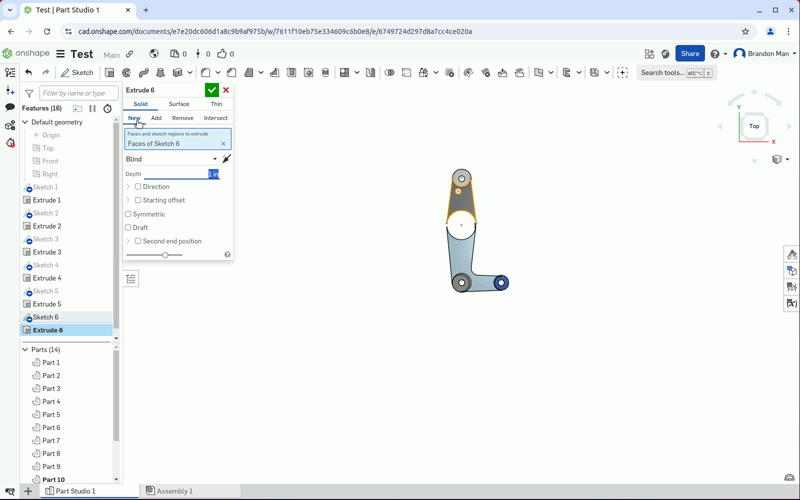
text(0.481)
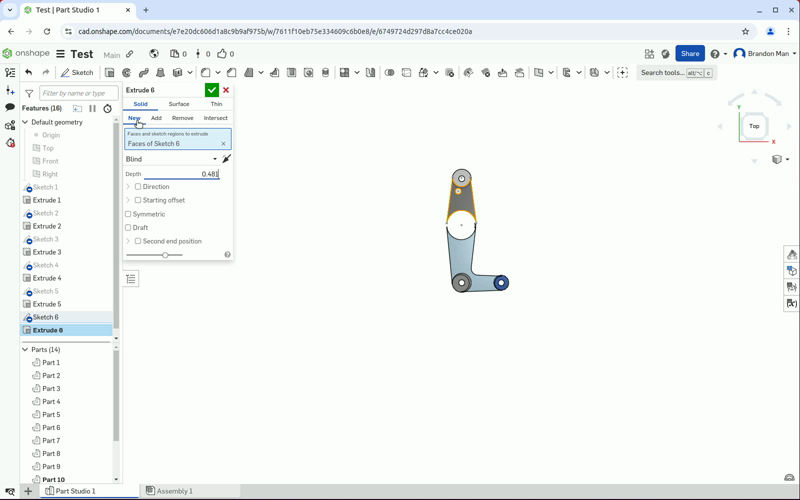
key(enter)
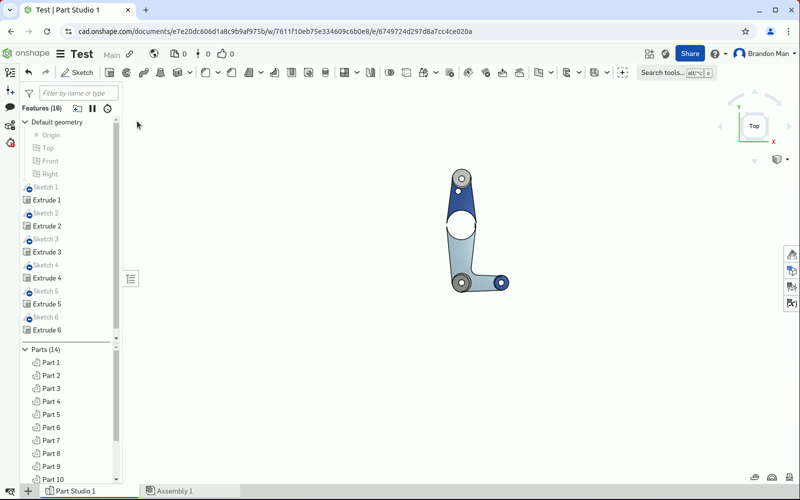
key(shift+h)
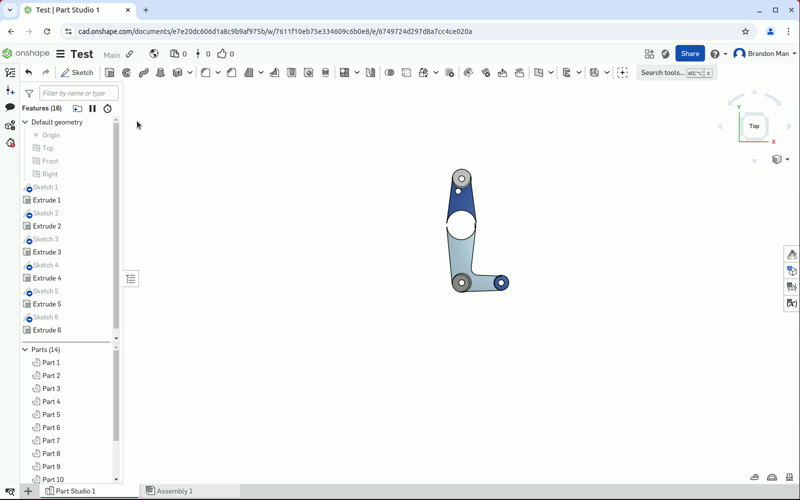
key(shift+h)
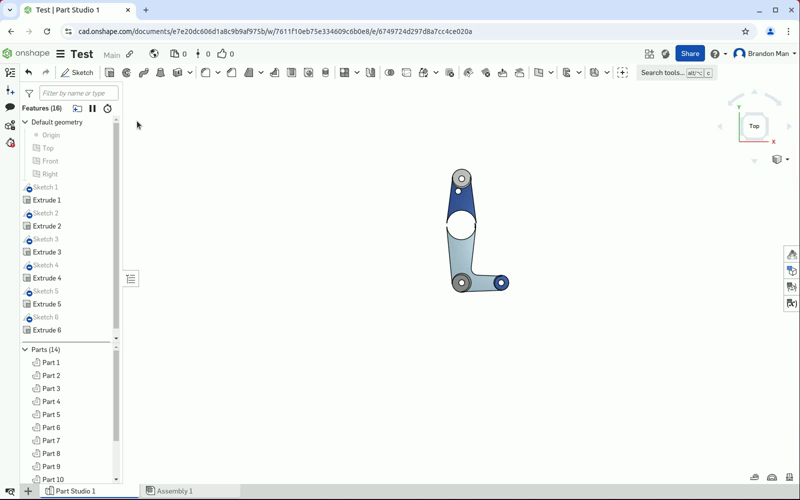
mouse_move(69, 189)
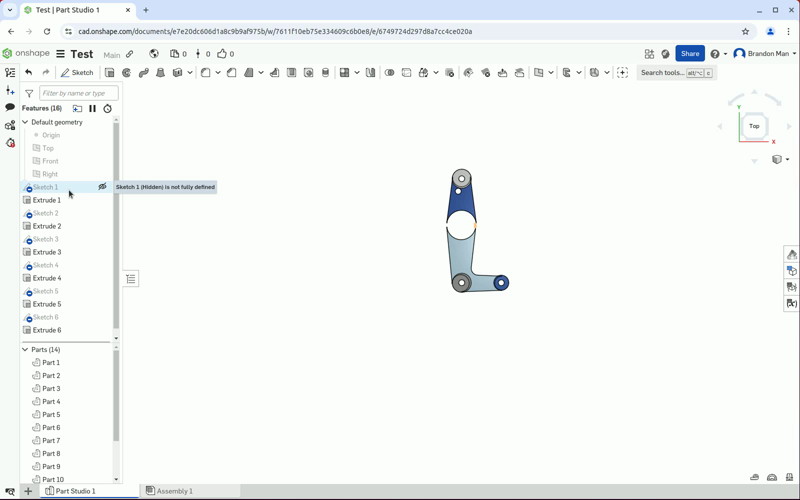
click(69, 189)
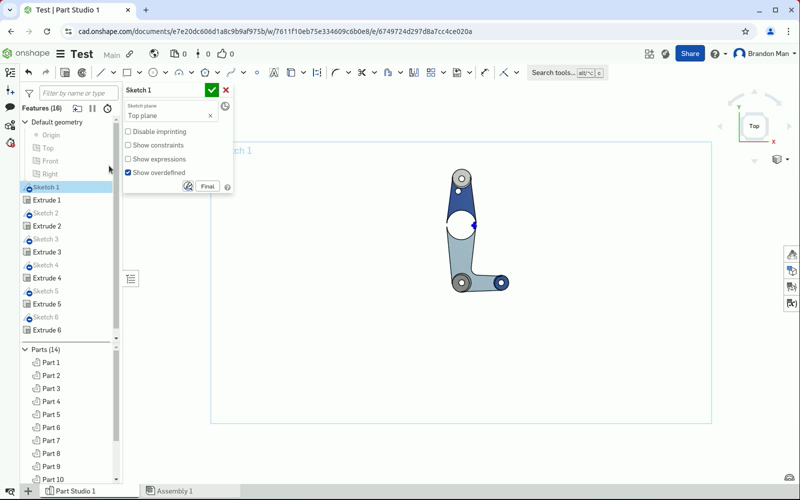
mouse_move(229, 92)
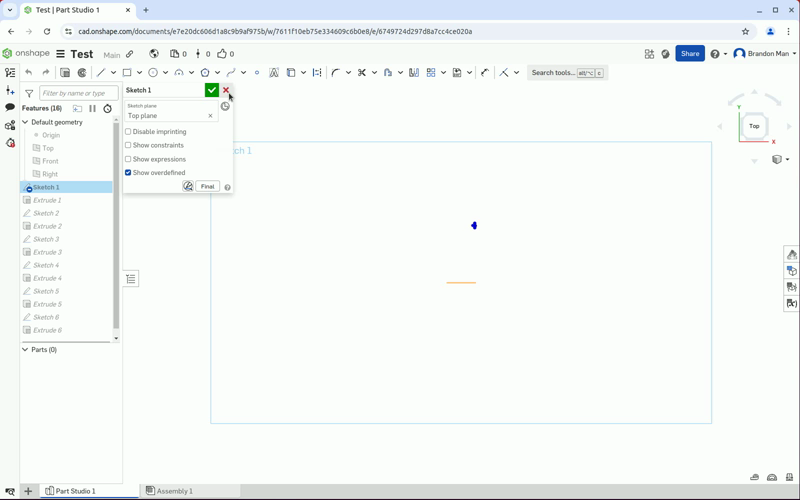
click(229, 92)
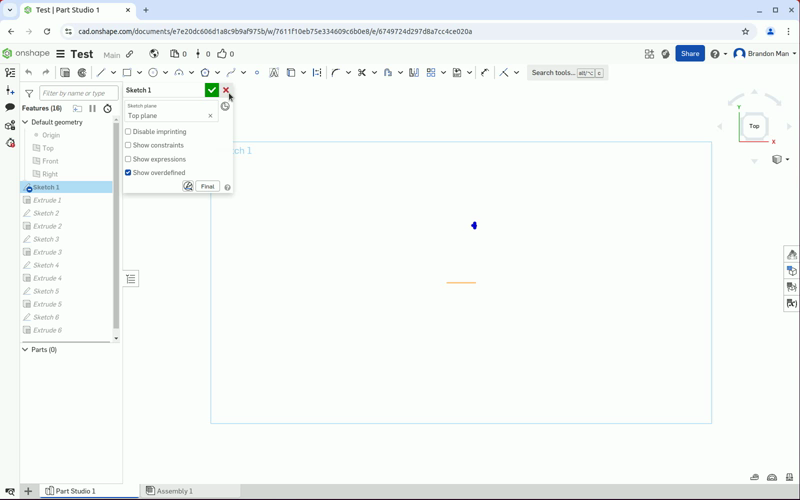
key(shift+s)
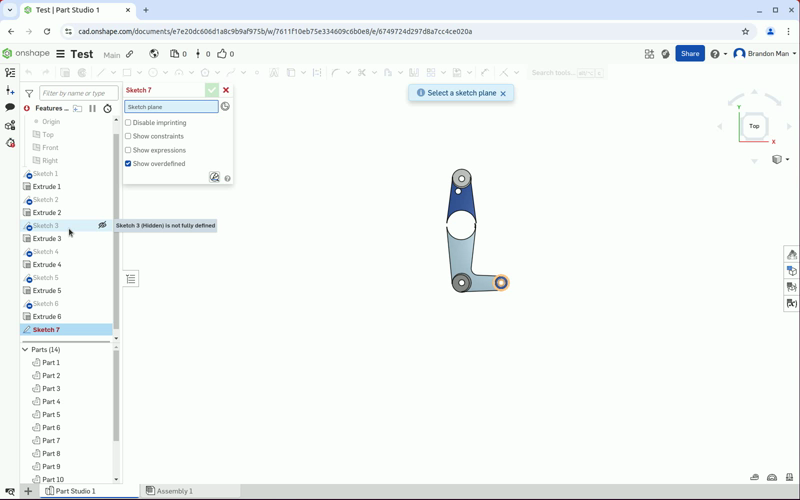
scroll(3)
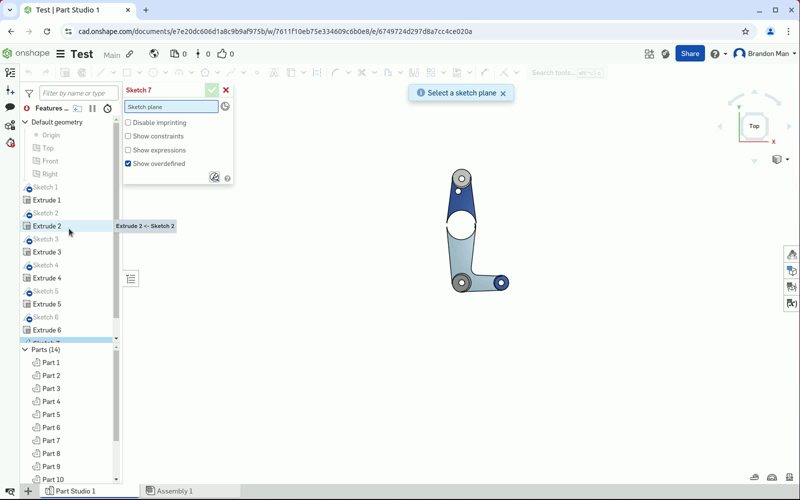
mouse_move(69, 150)
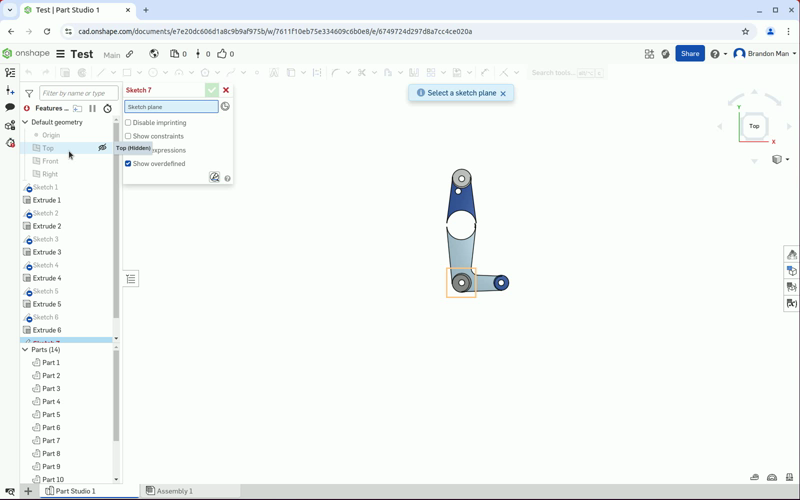
click(69, 150)
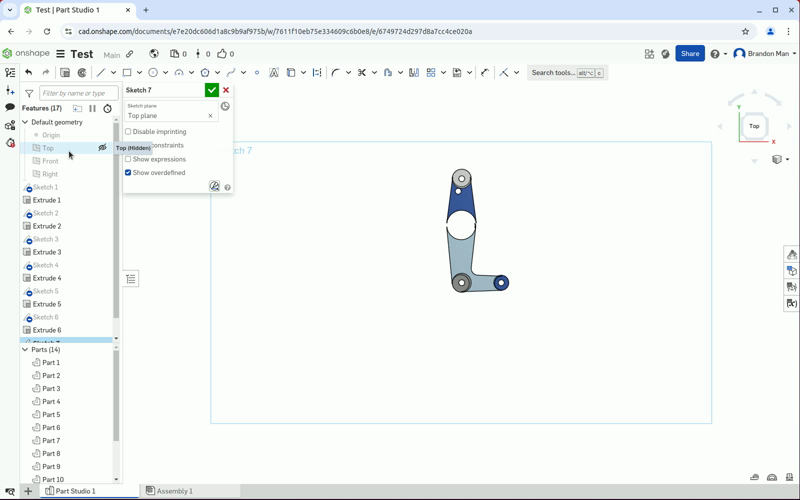
mouse_move(69, 352)
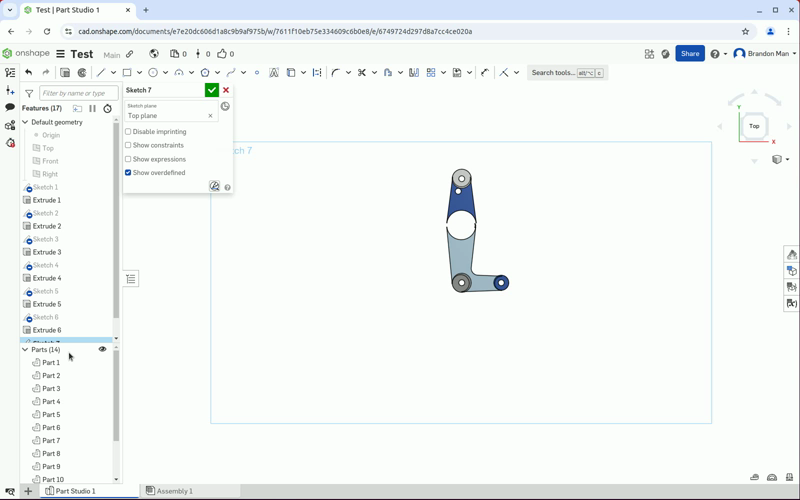
key(y)
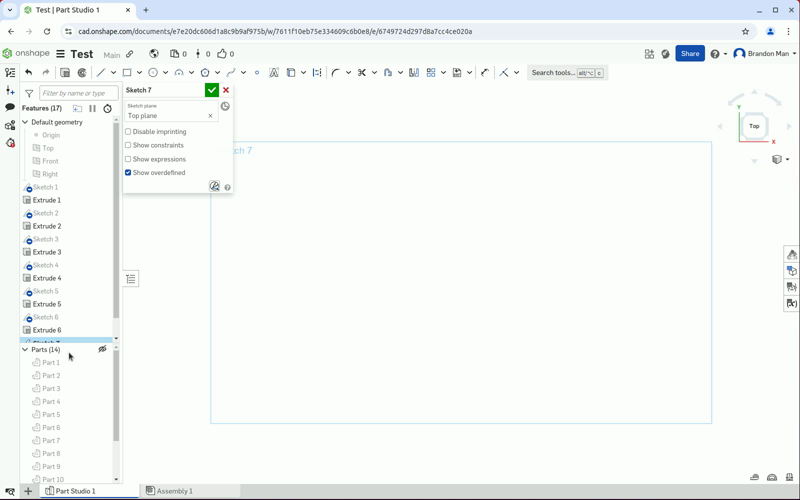
key(c)
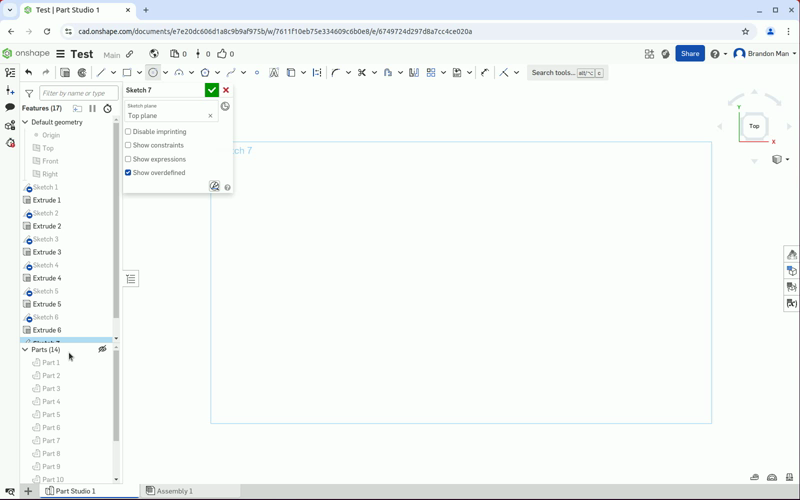
key_down(shift)
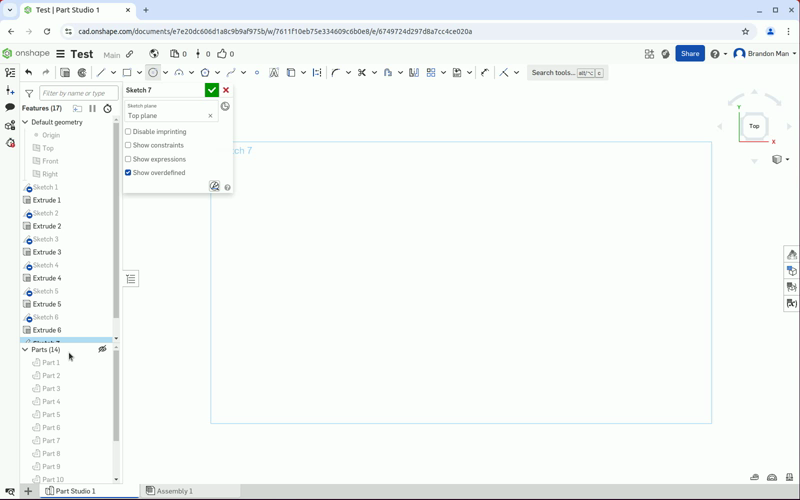
mouse_move(461, 225)
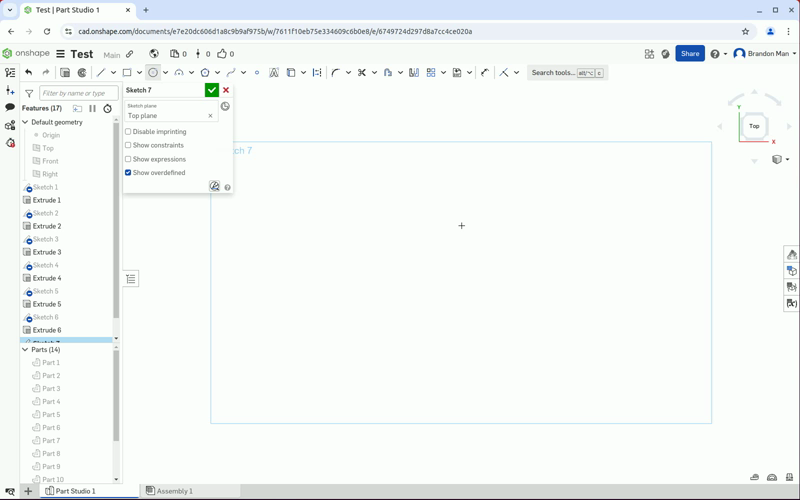
click(461, 225)
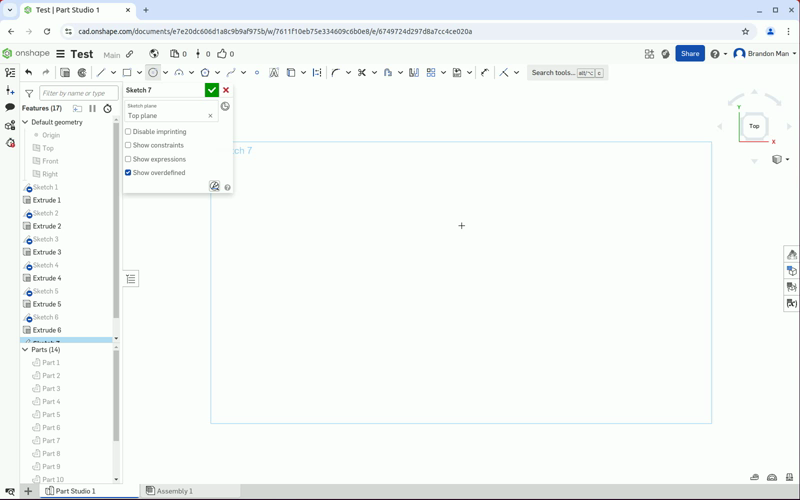
key_up(shift)
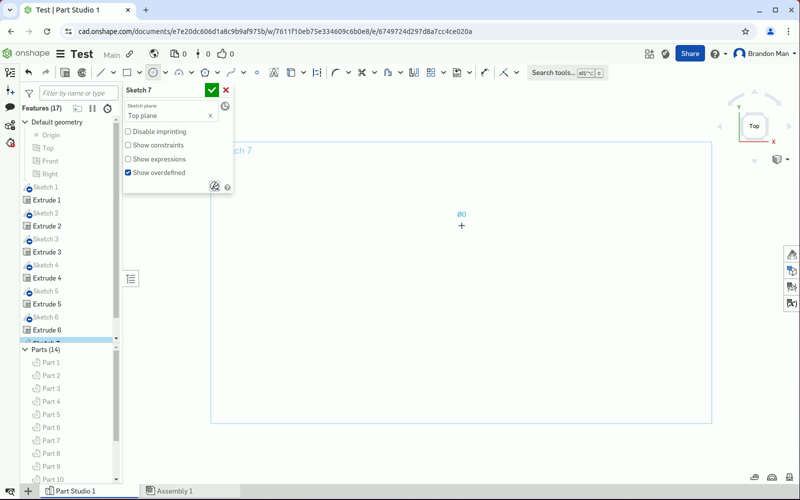
mouse_move(477, 225)
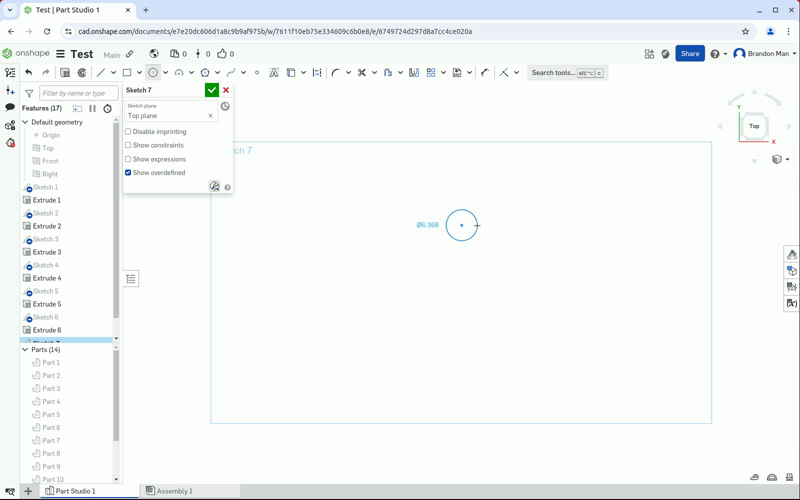
click(477, 225)
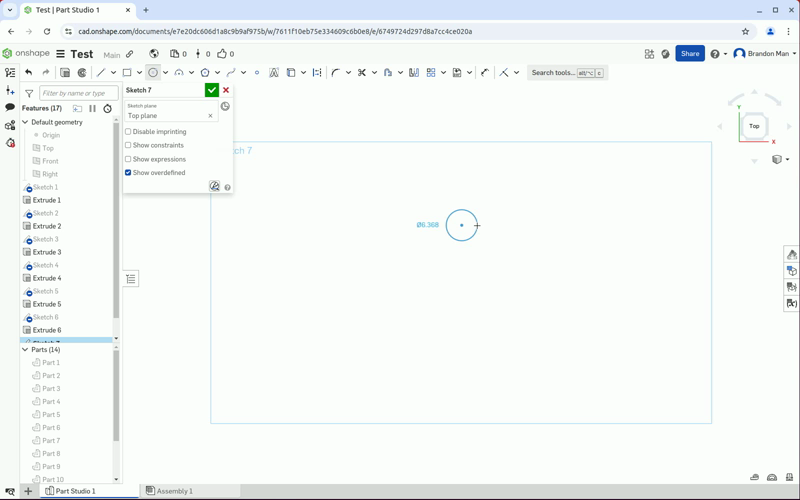
key(esc)
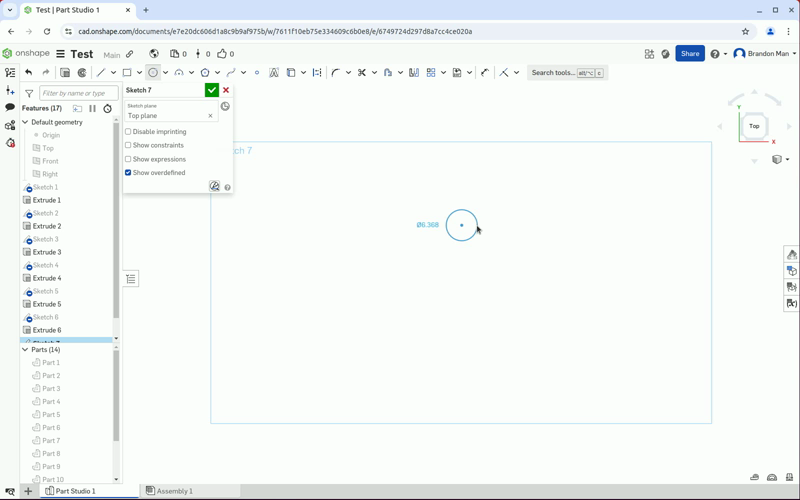
key(c)
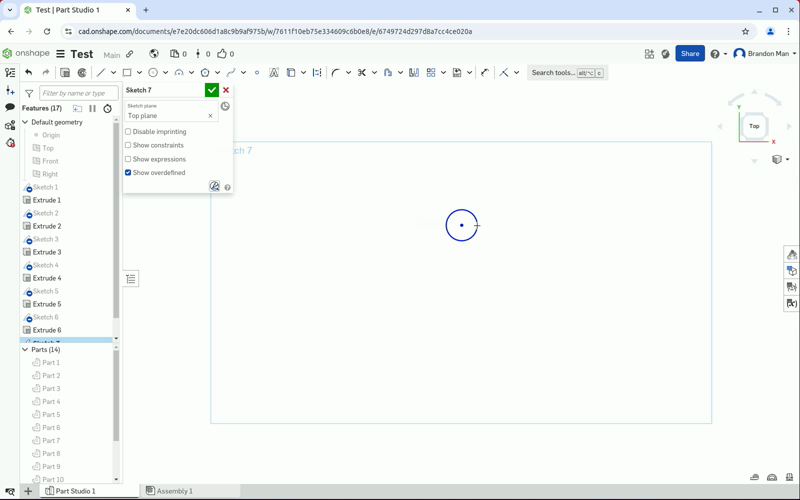
key_down(shift)
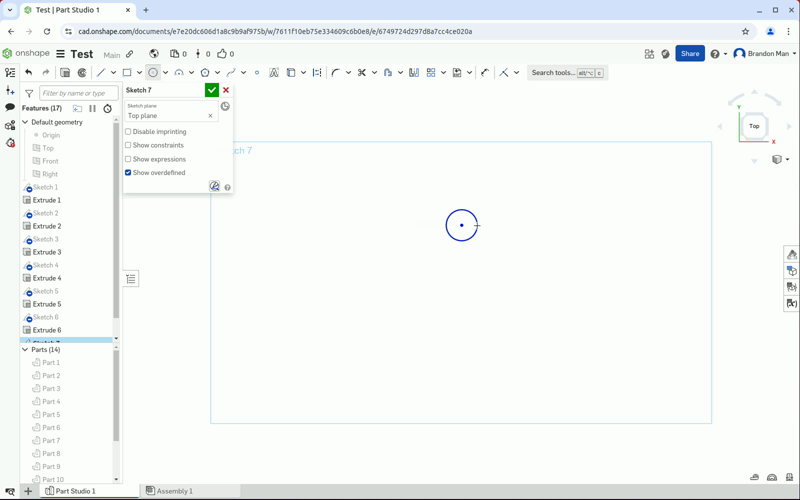
mouse_move(461, 225)
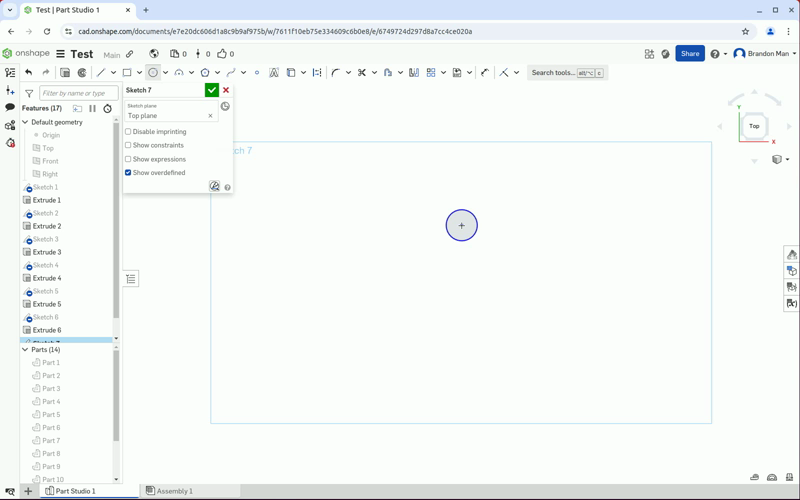
click(461, 225)
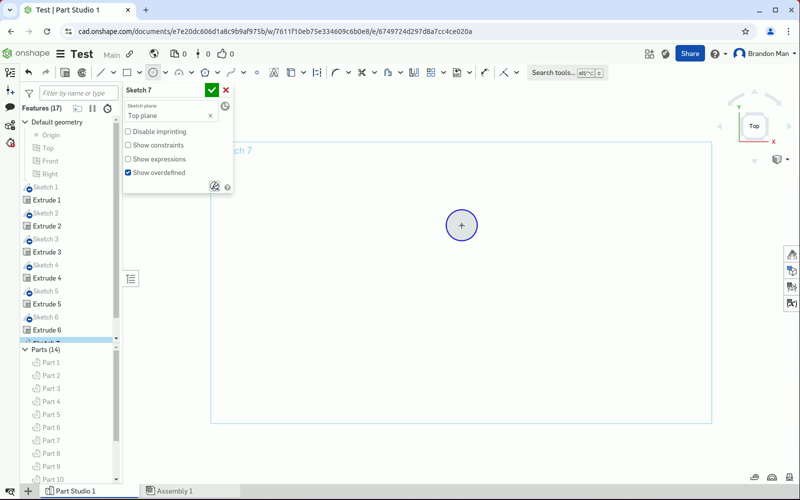
key_up(shift)
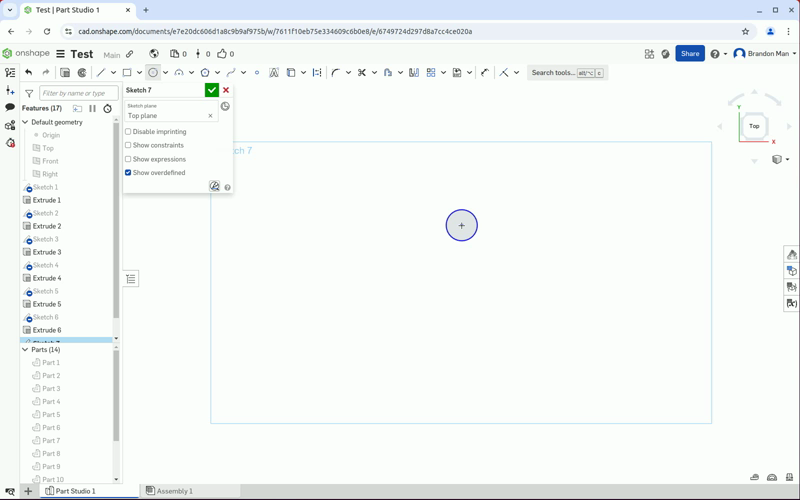
mouse_move(465, 225)
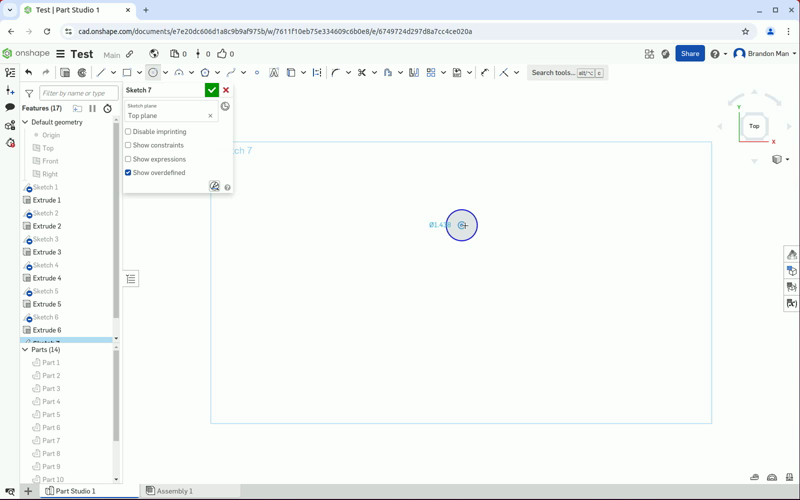
scroll(6)
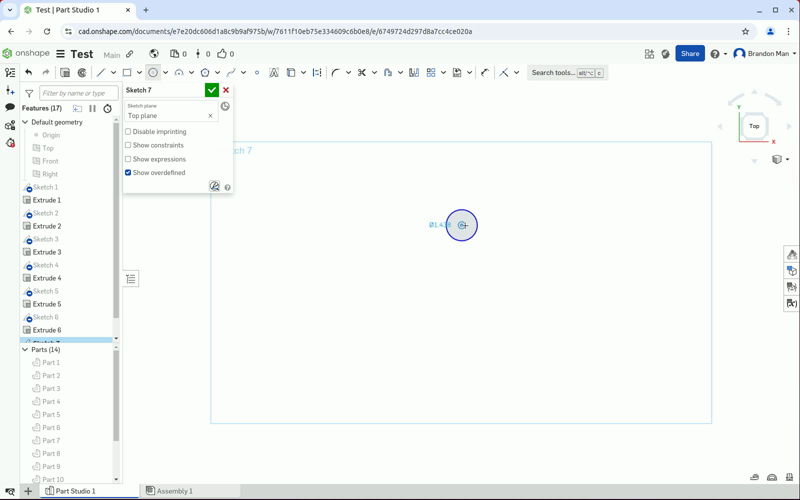
scroll(6)
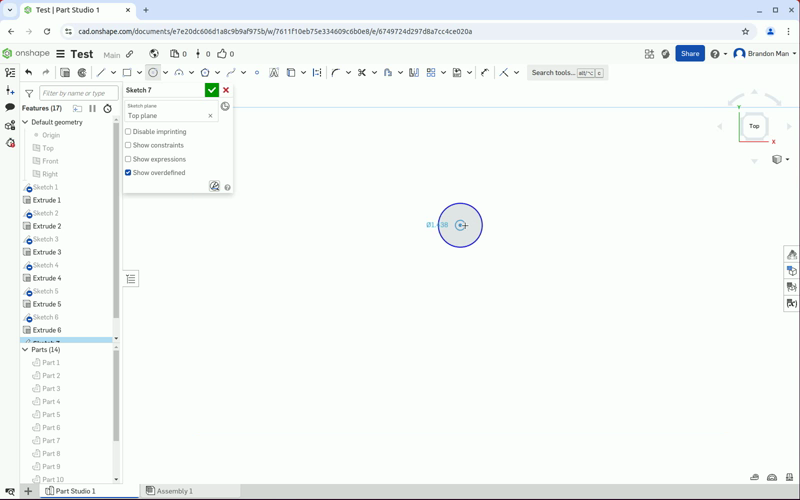
scroll(6)
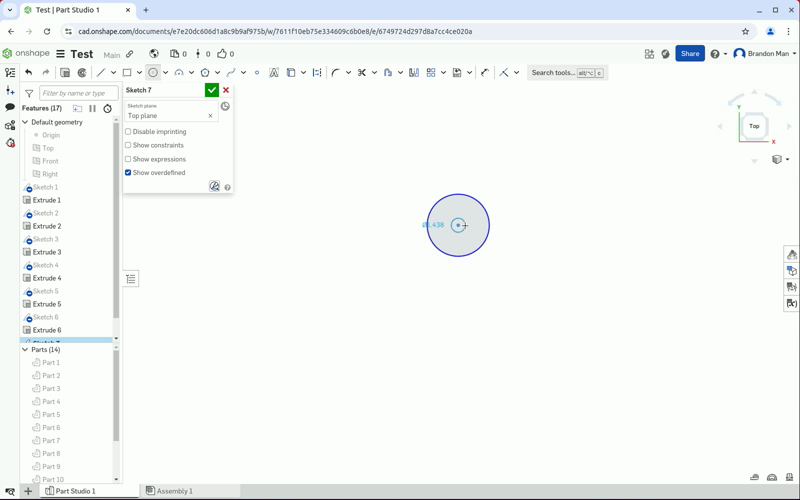
scroll(6)
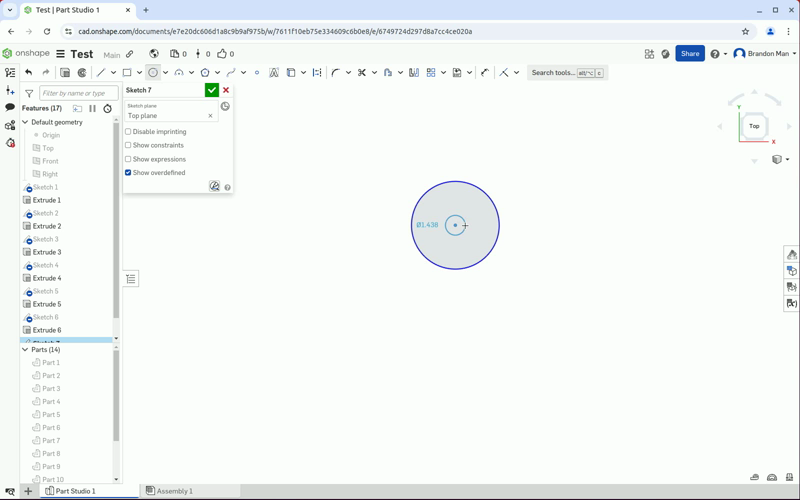
scroll(6)
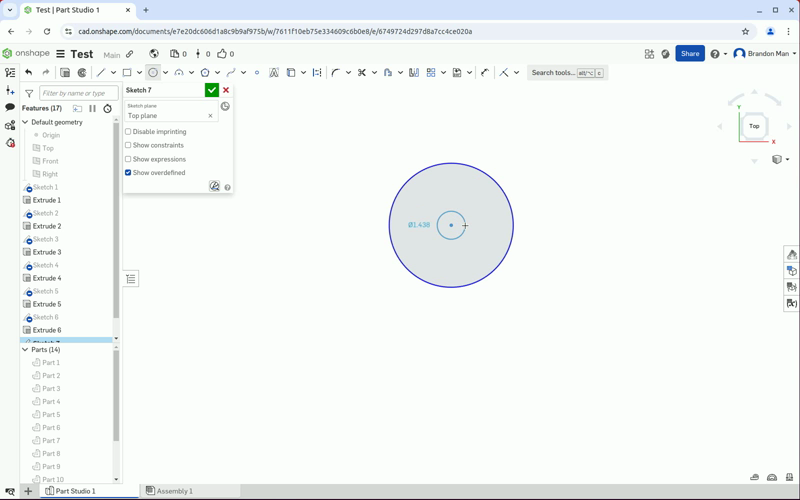
scroll(6)
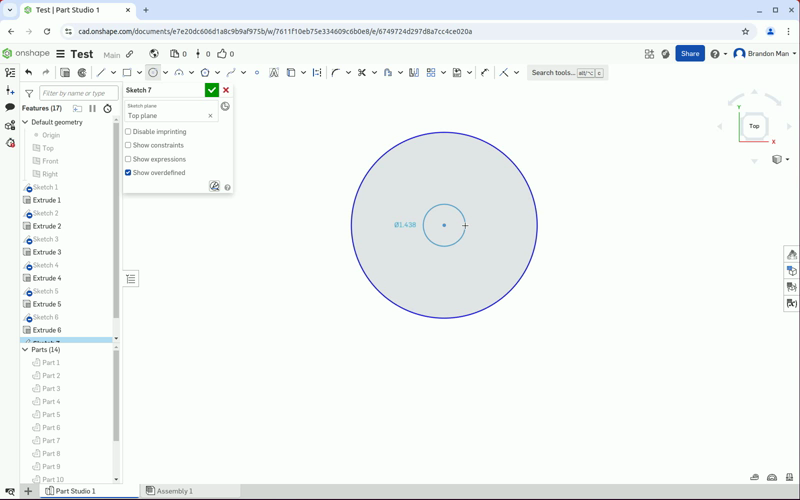
scroll(6)
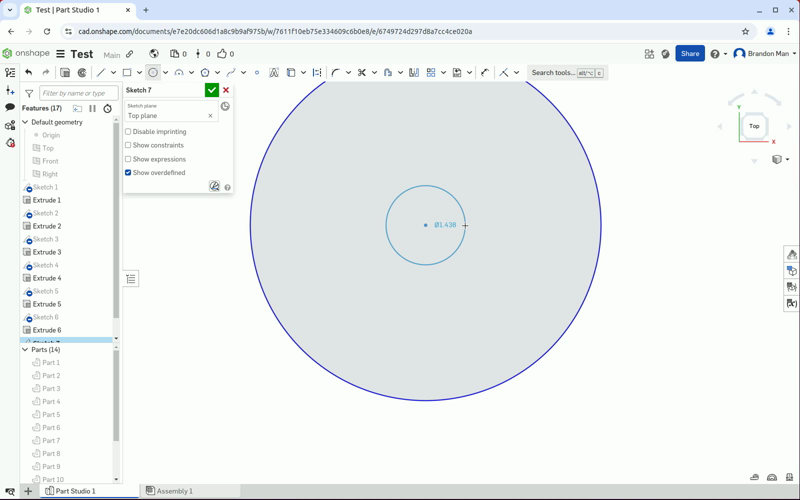
click(465, 225)
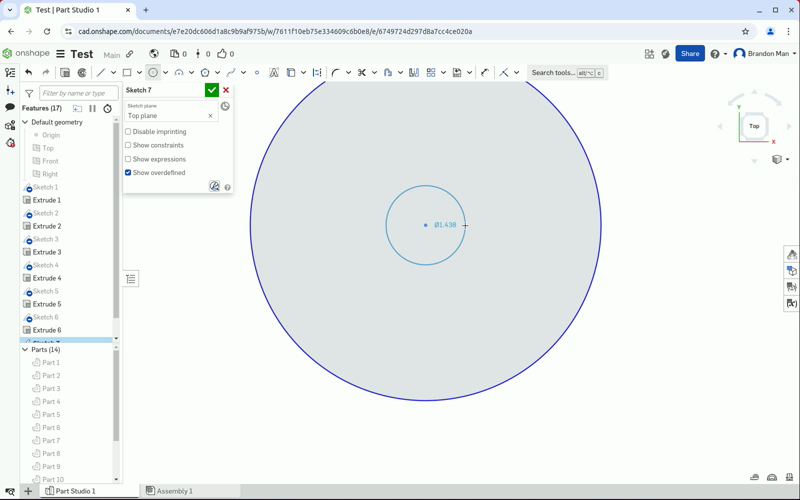
scroll(-6)
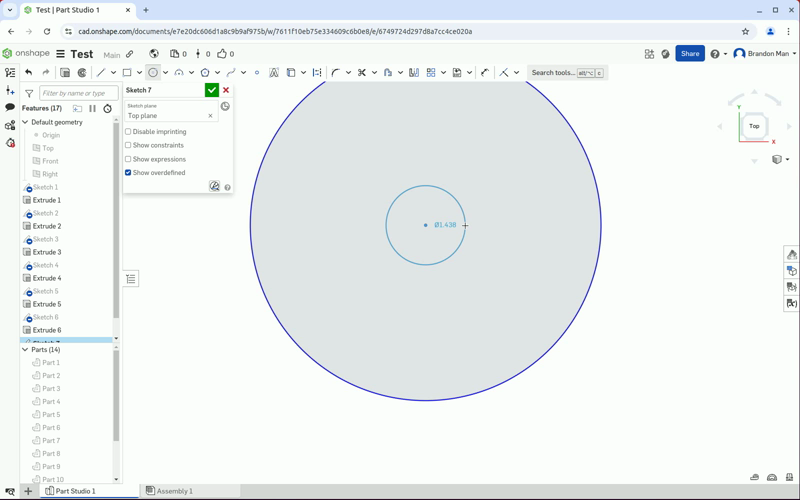
scroll(-6)
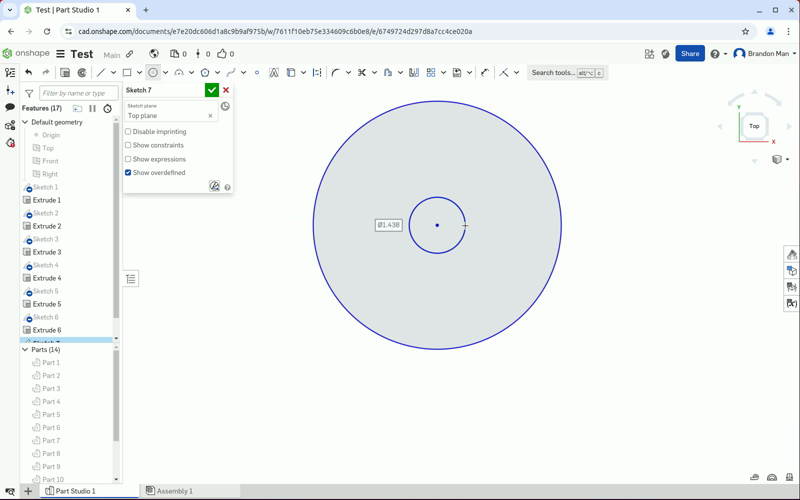
scroll(-6)
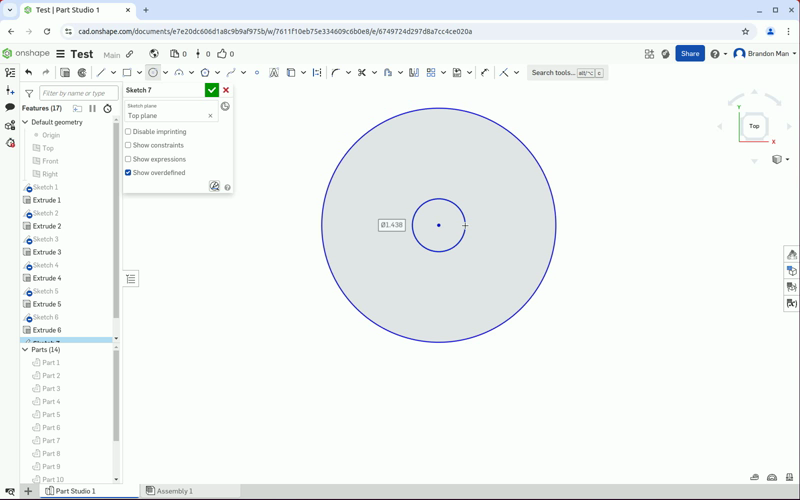
scroll(-6)
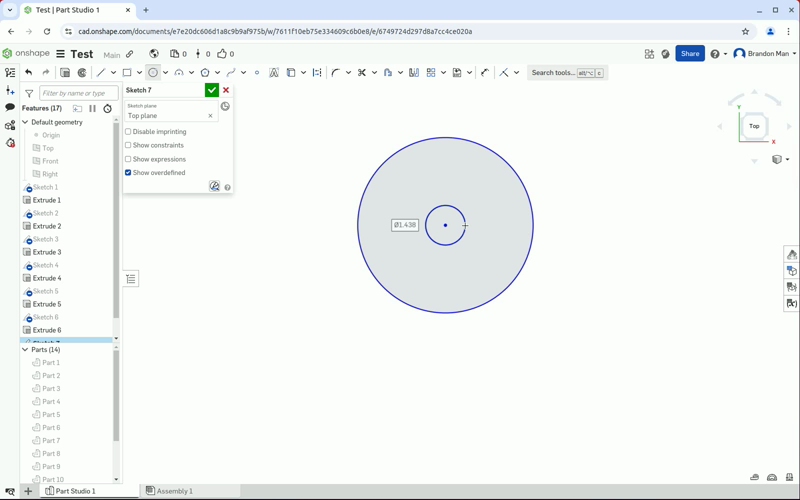
scroll(-6)
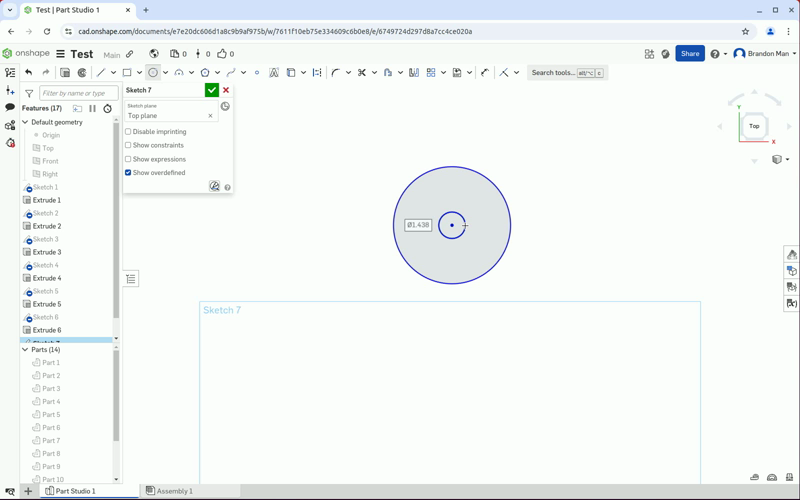
scroll(-6)
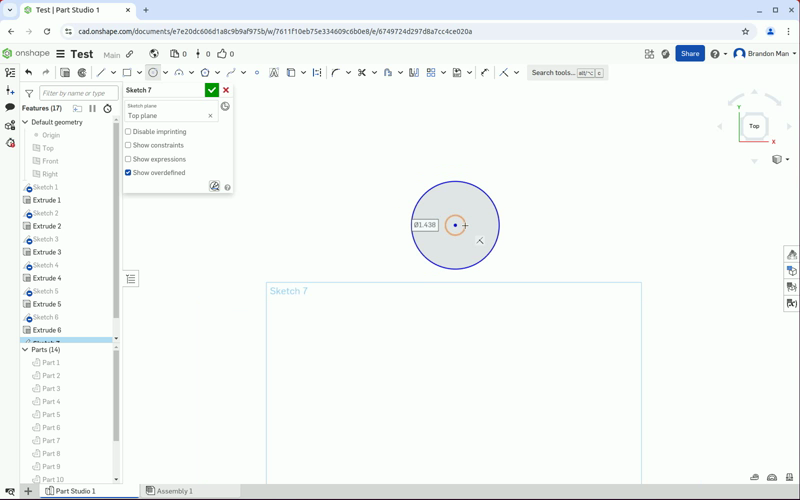
scroll(-6)
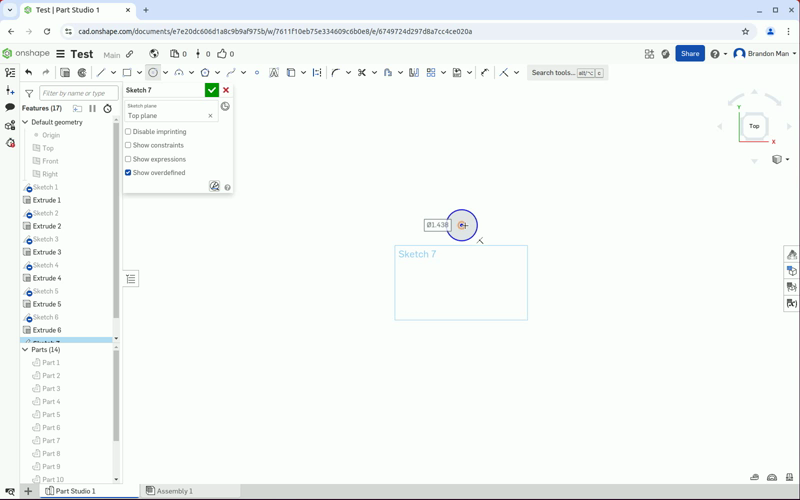
key(esc)
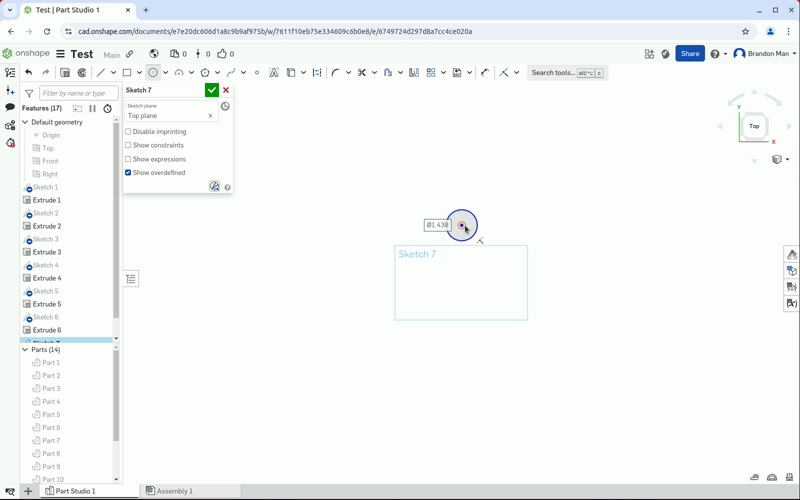
mouse_move(469, 232)
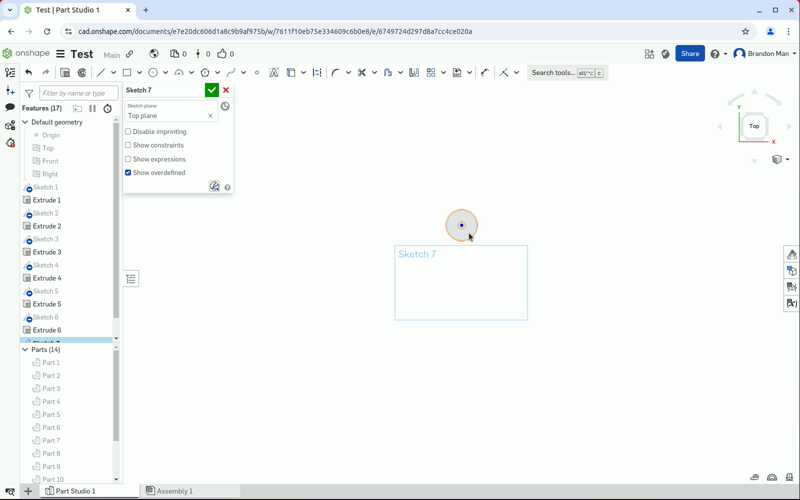
scroll(6)
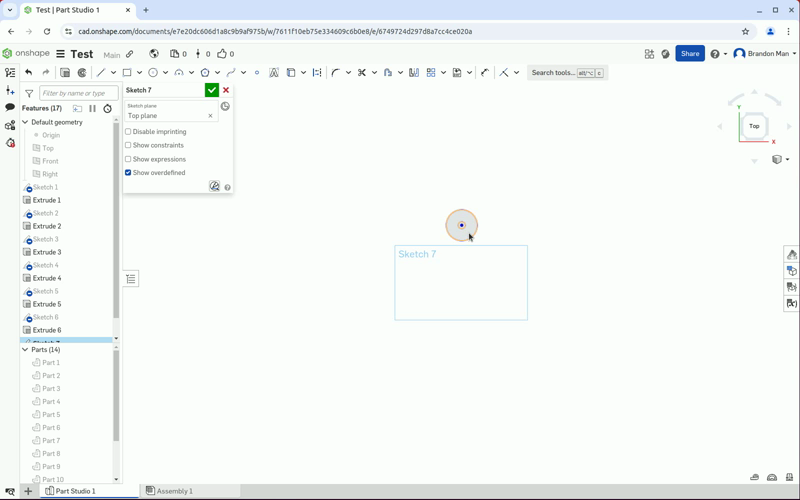
scroll(6)
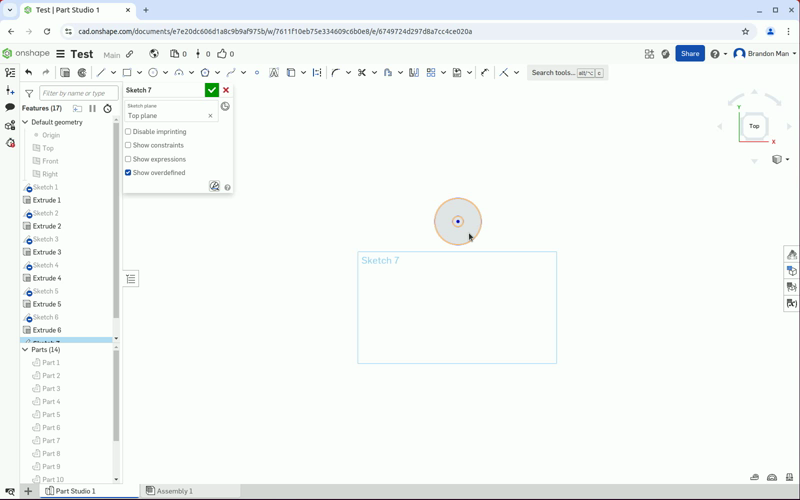
scroll(6)
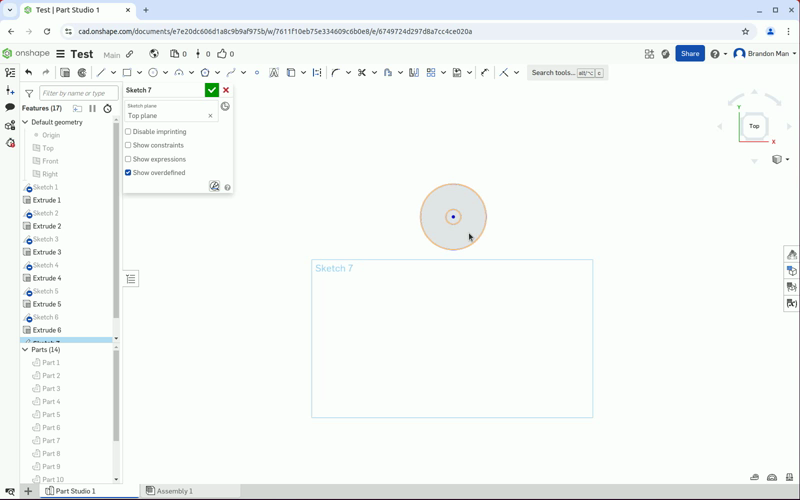
scroll(6)
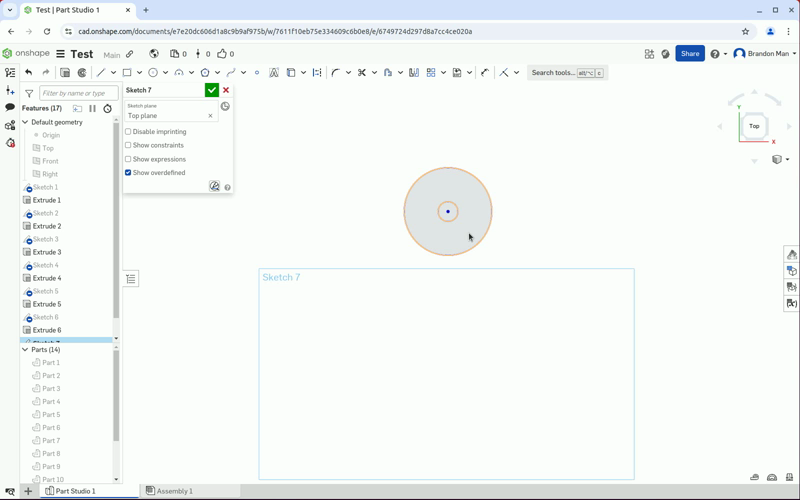
scroll(6)
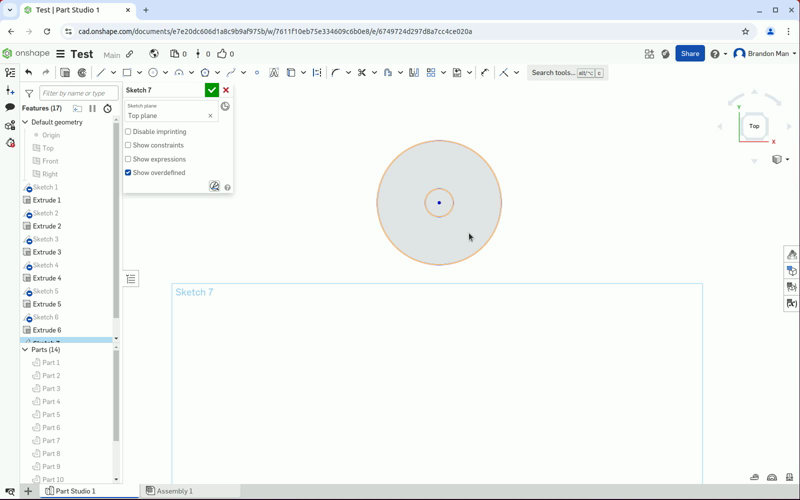
scroll(6)
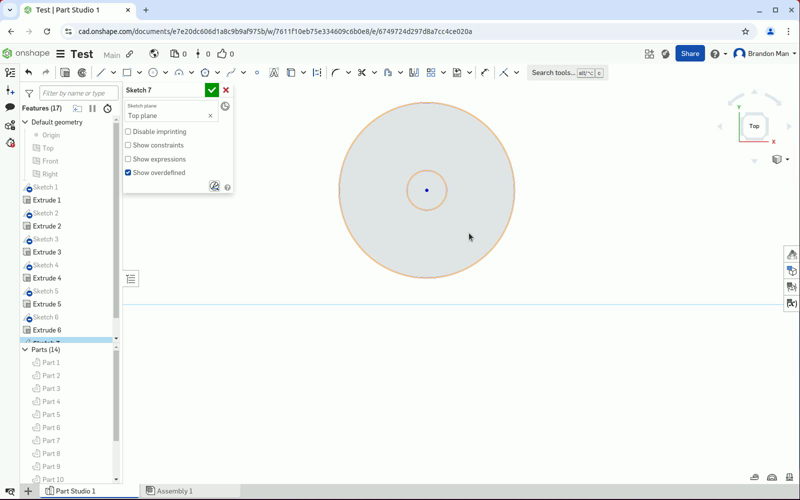
scroll(6)
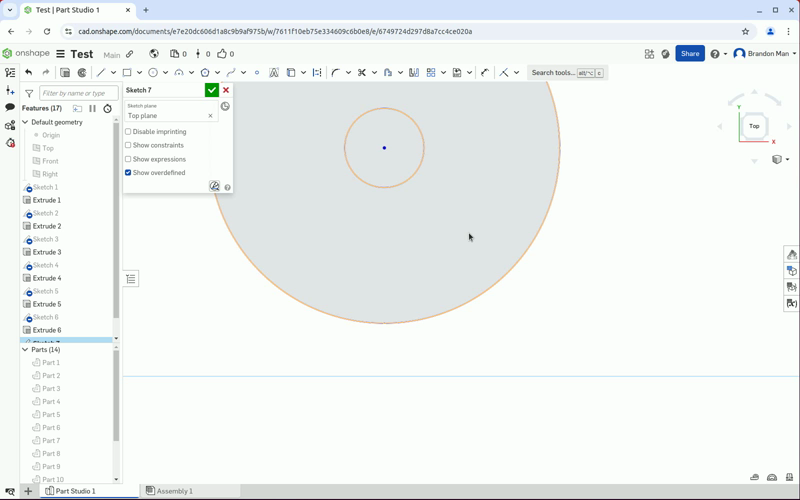
click(469, 232)
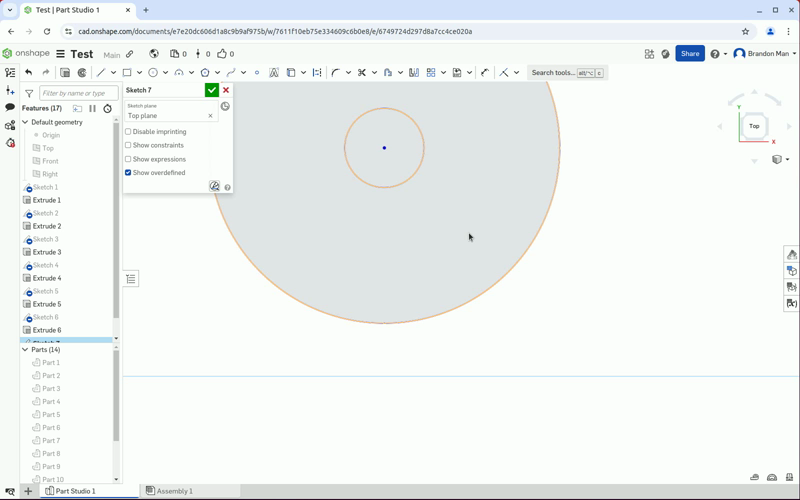
scroll(-6)
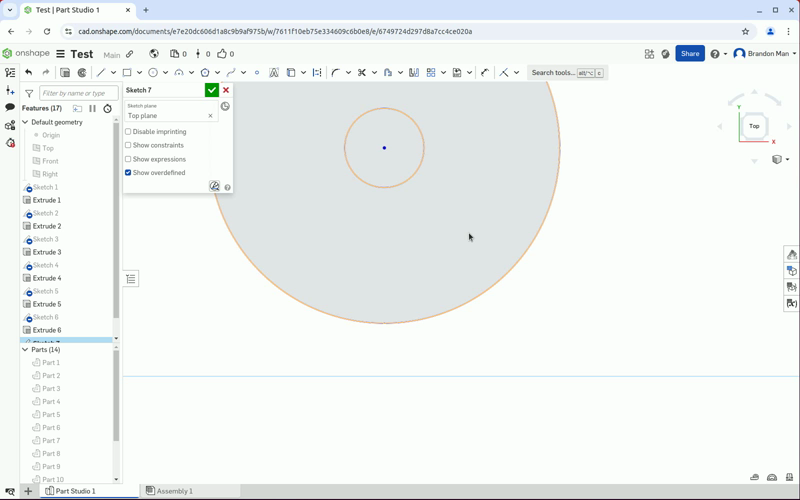
scroll(-6)
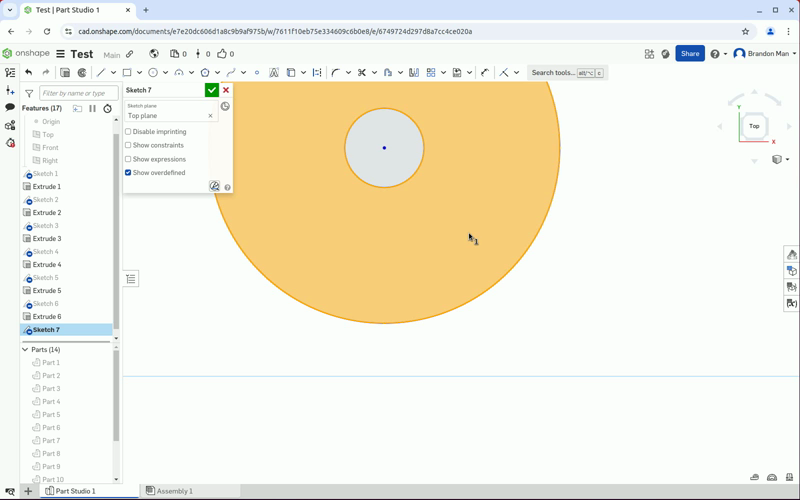
scroll(-6)
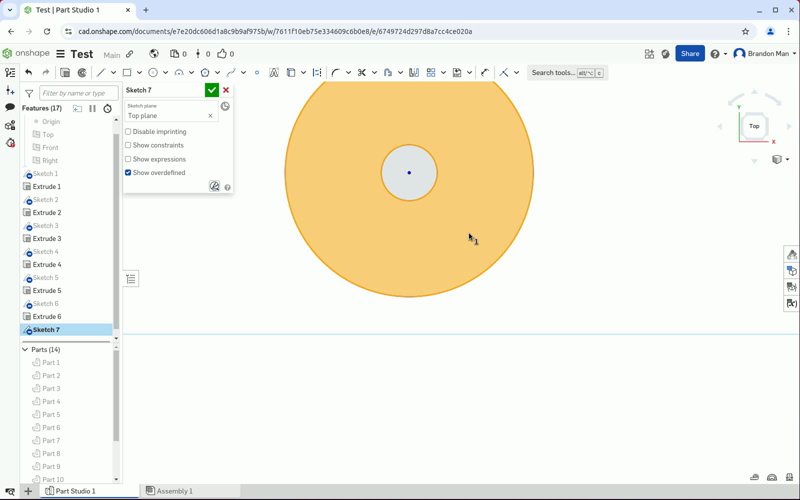
scroll(-6)
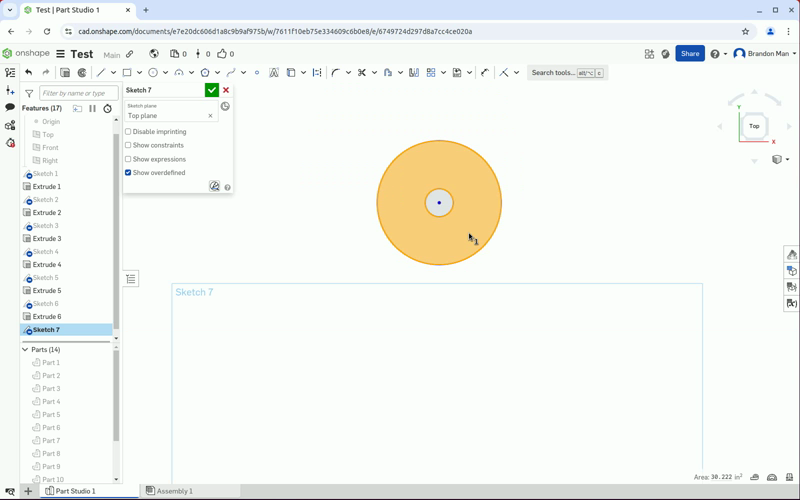
scroll(-6)
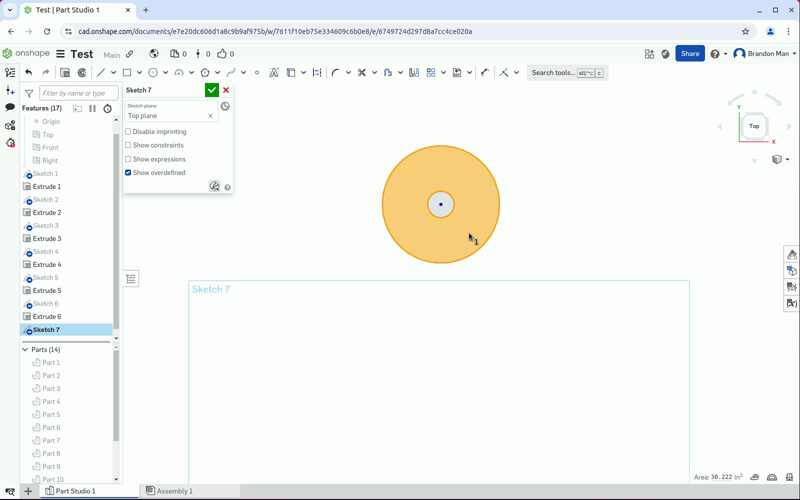
scroll(-6)
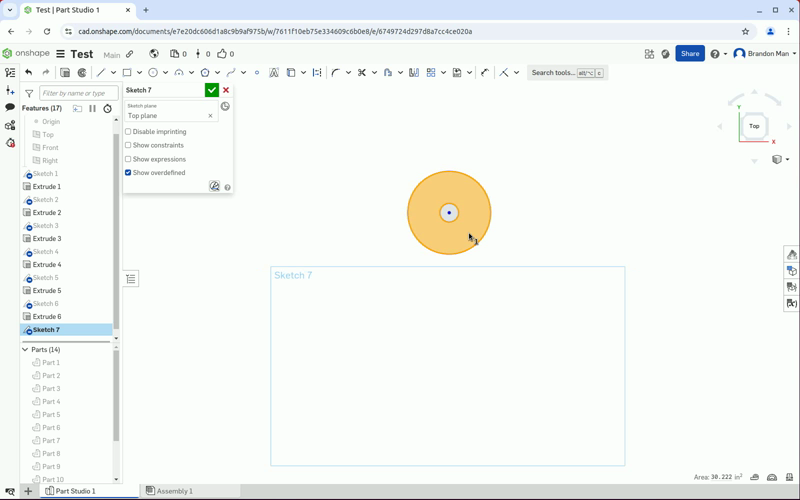
scroll(-6)
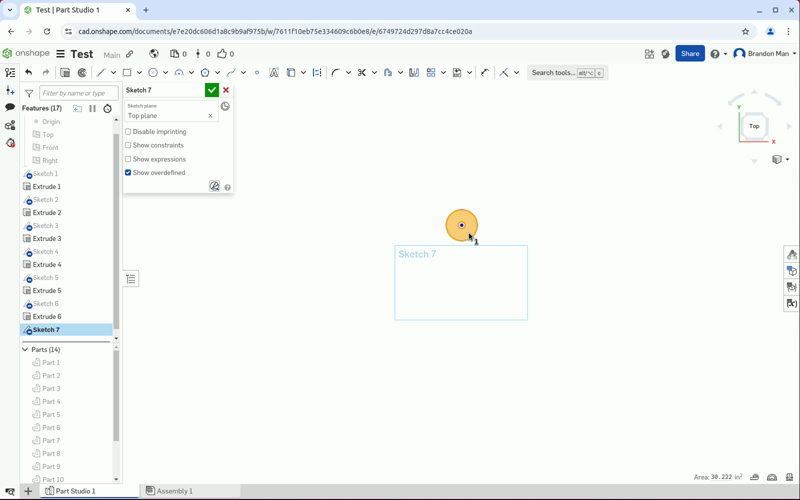
mouse_move(69, 352)
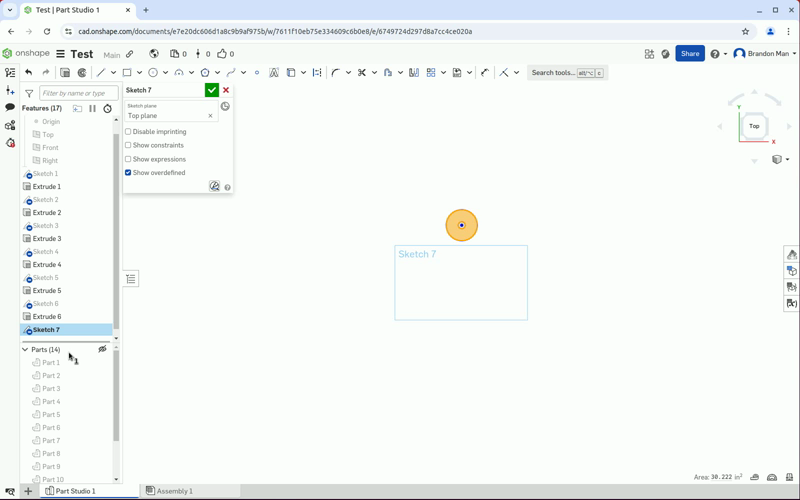
key(shift+y)
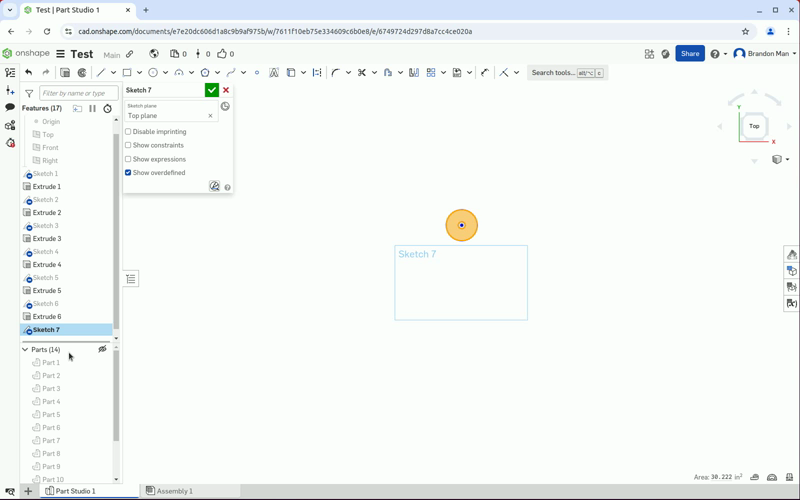
key(shift+e)
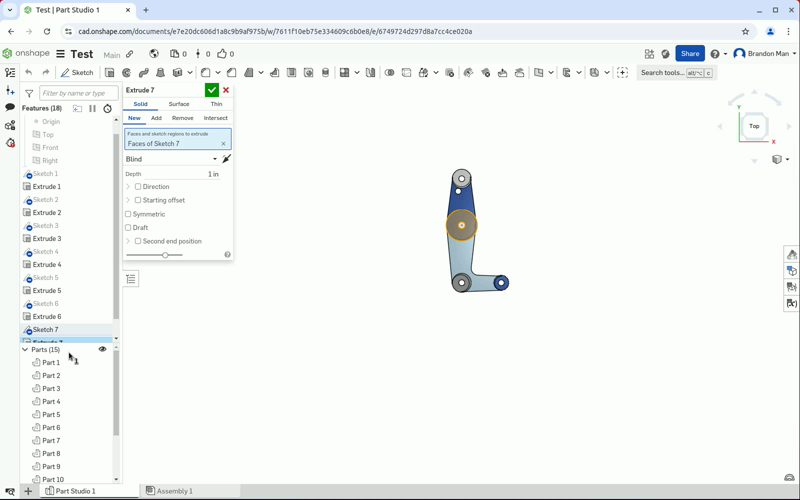
mouse_move(143, 106)
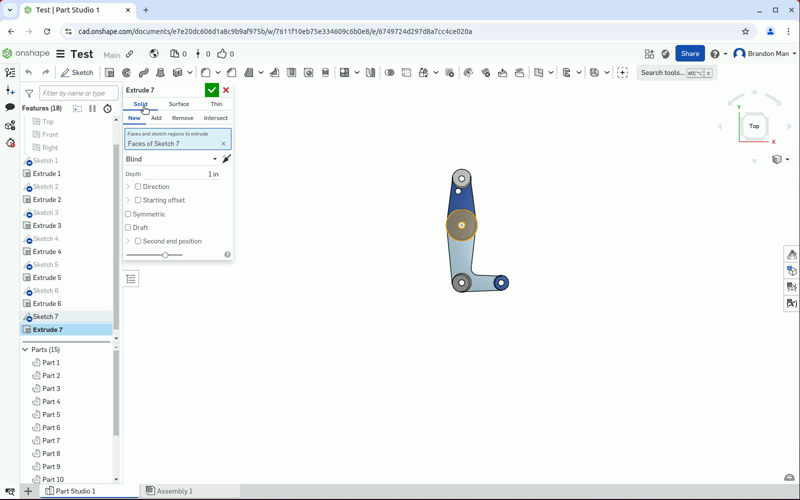
click(143, 106)
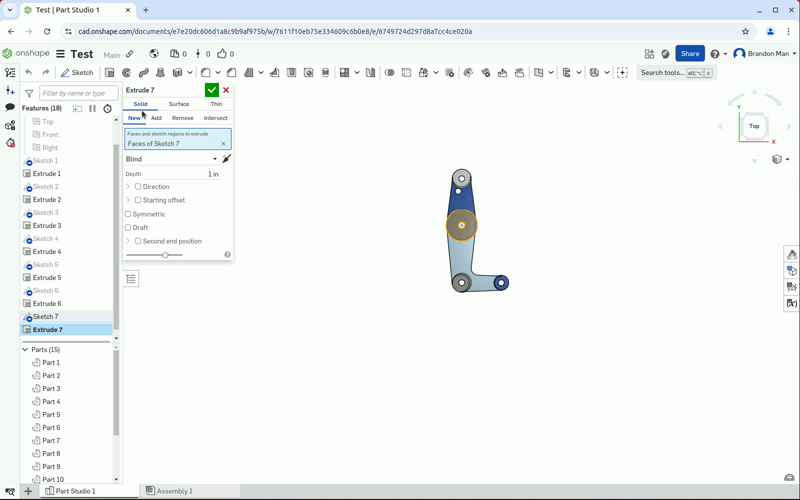
mouse_move(137, 120)
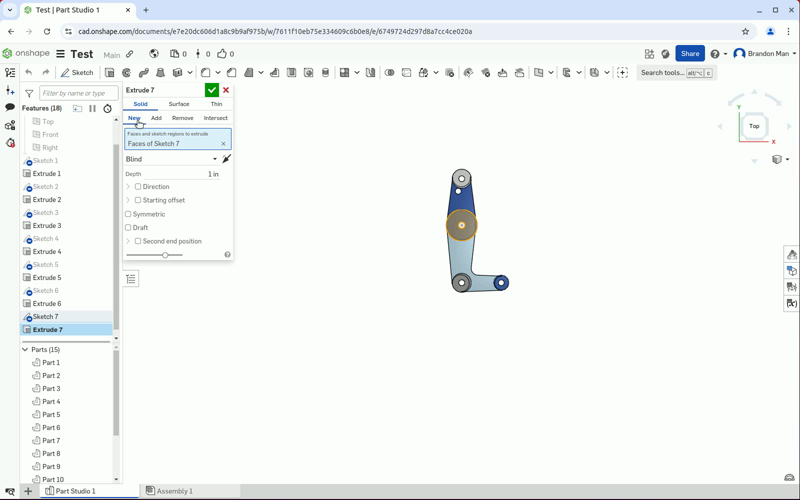
click(137, 120)
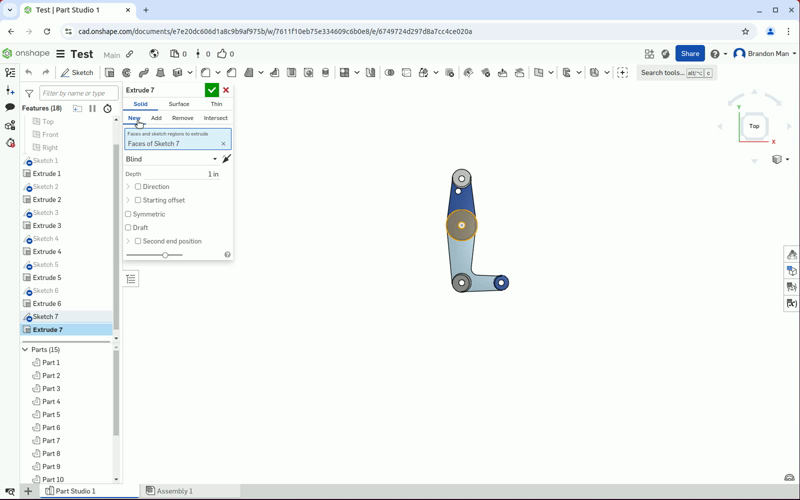
key(tab, 4)
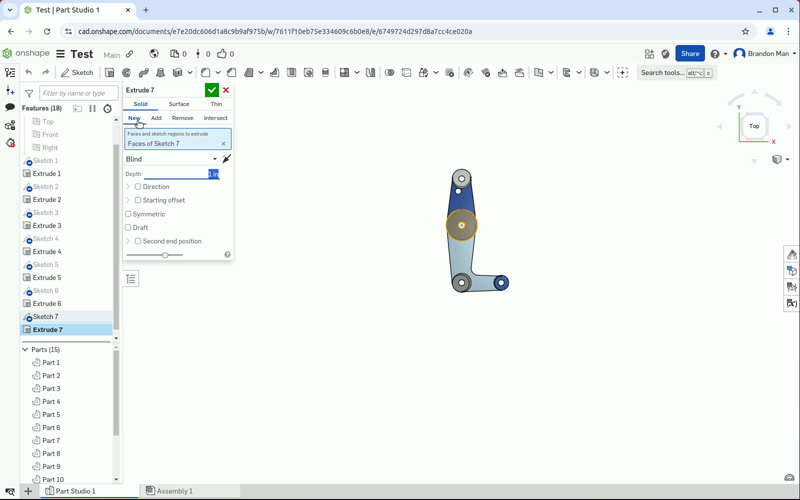
text(0.481)
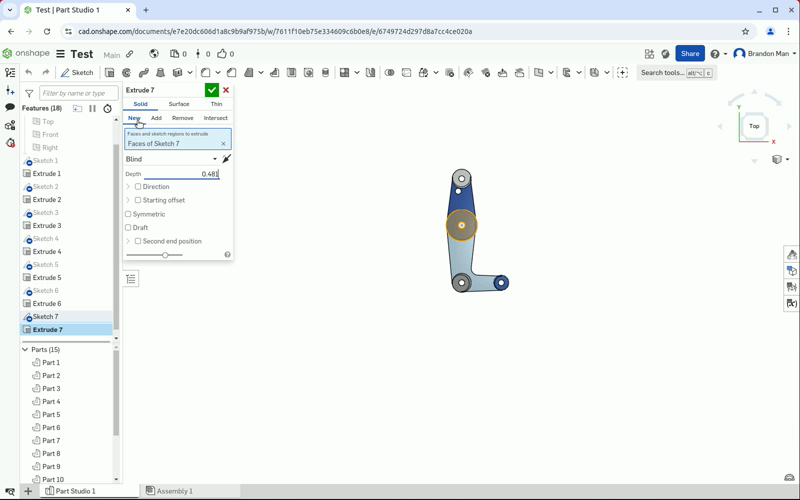
key(enter)
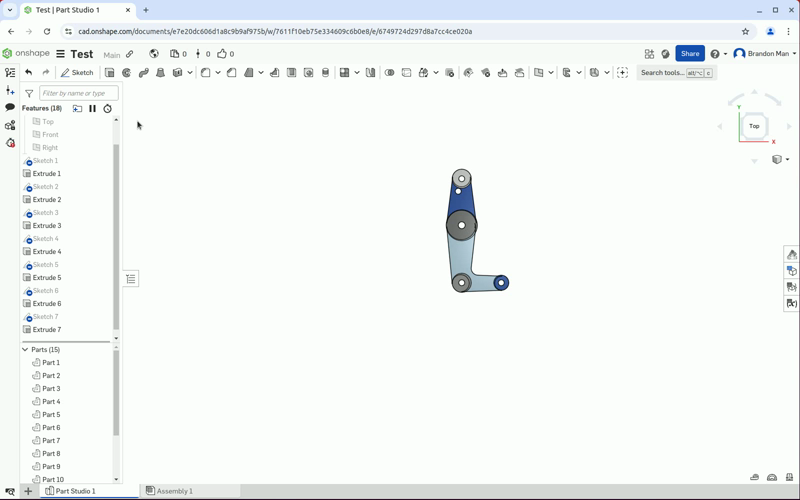
key(shift+h)
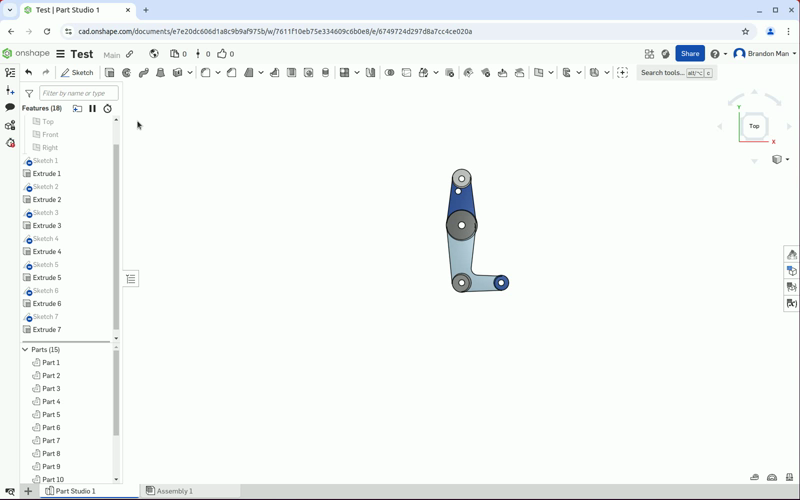
key(shift+h)
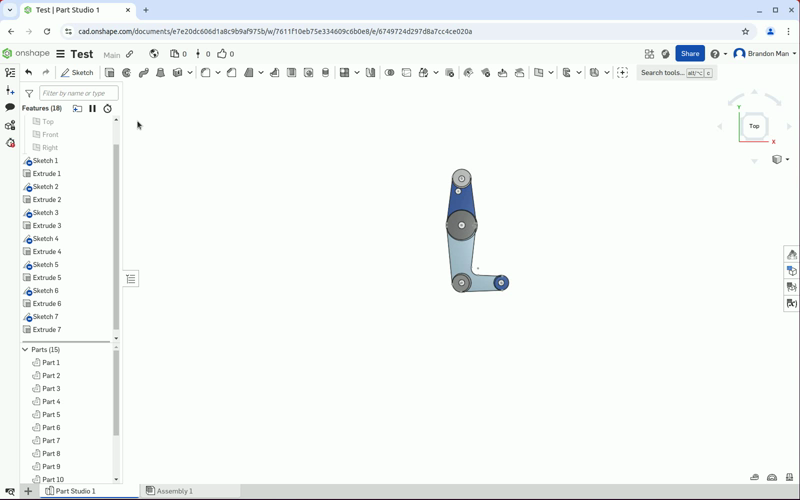
key(shift+7)
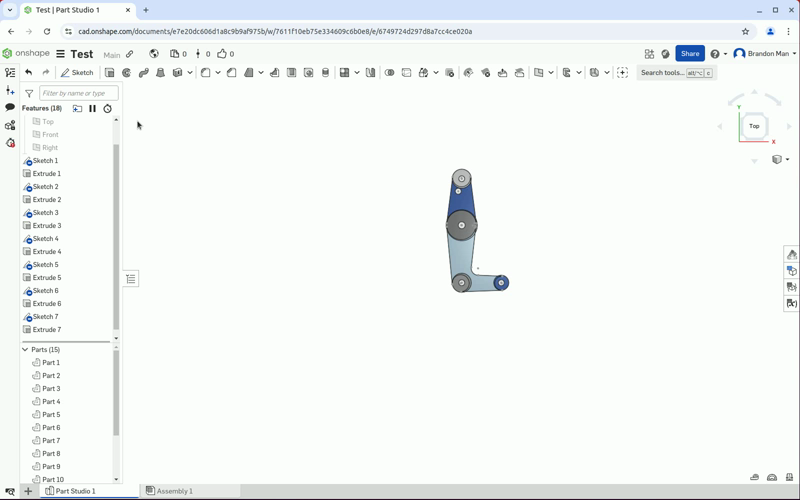
key(up, 3)
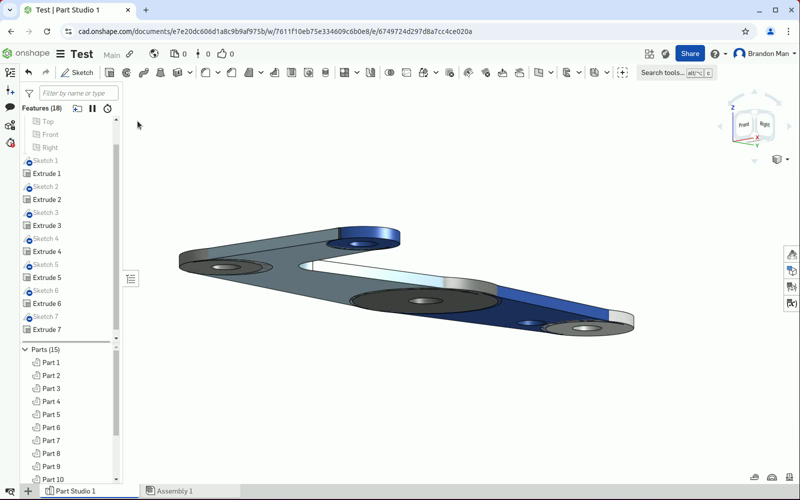
key(left, 3)
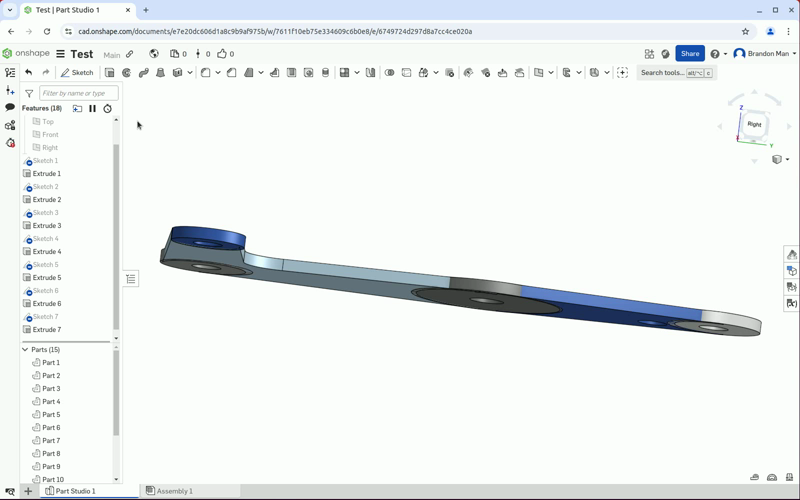
key(right, 3)
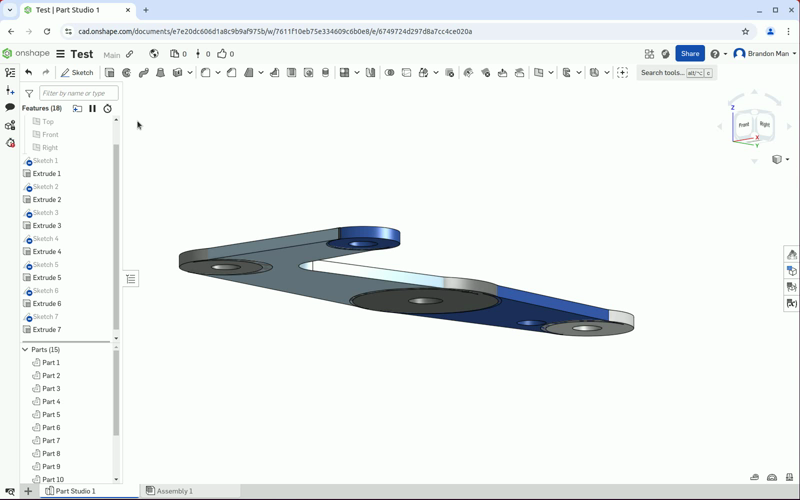
key(down, 3)
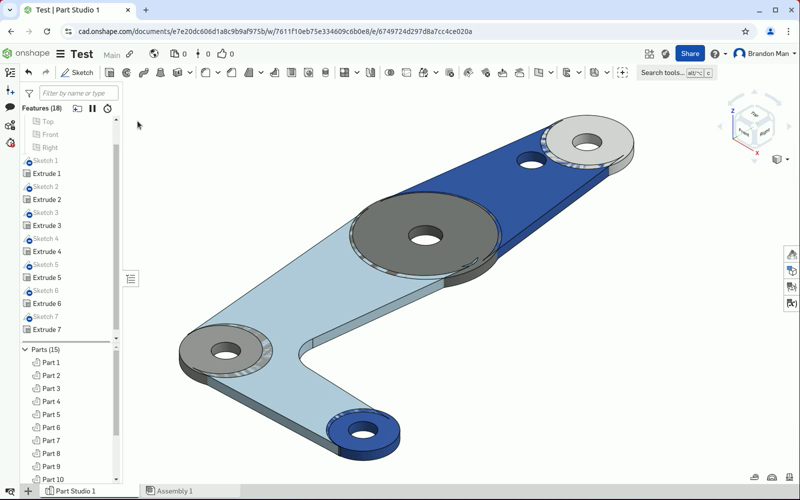
mouse_move(69, 163)
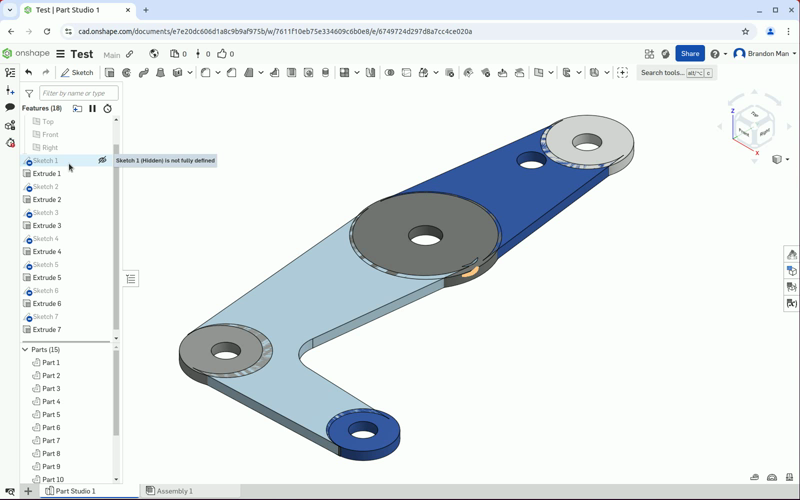
click(69, 163)